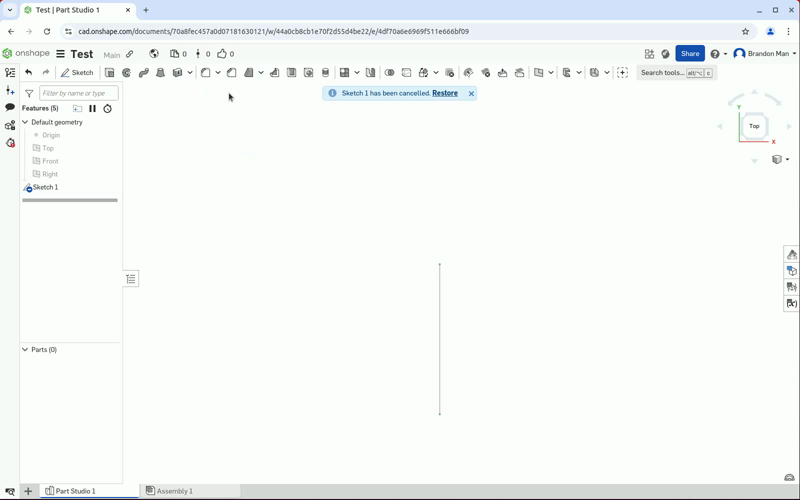
key(shift+h)
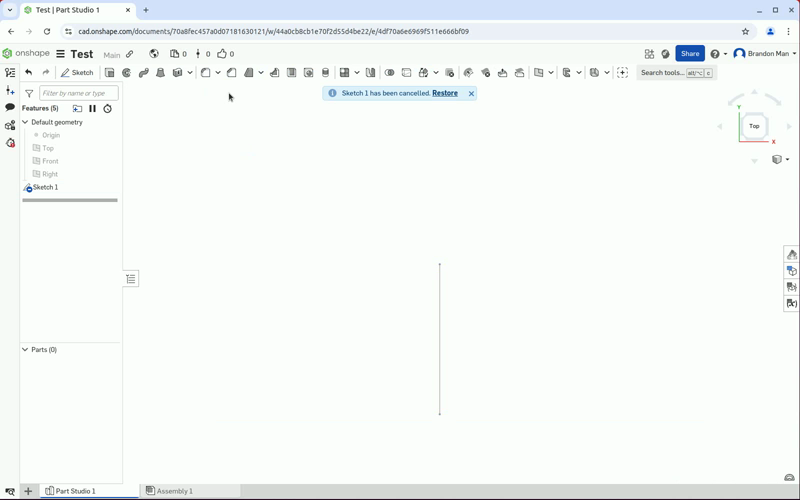
key(shift+s)
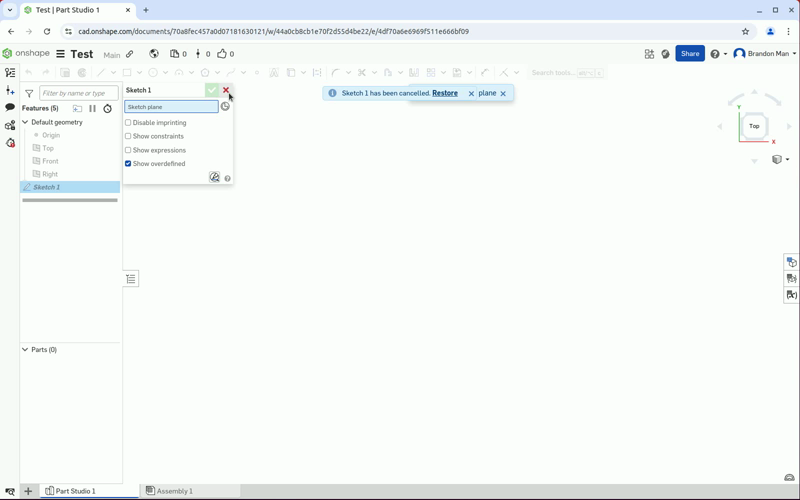
mouse_move(73, 150)
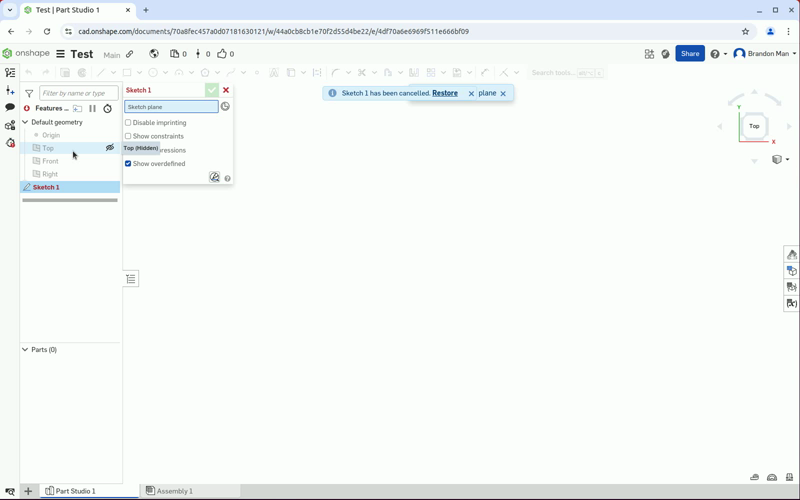
click(73, 150)
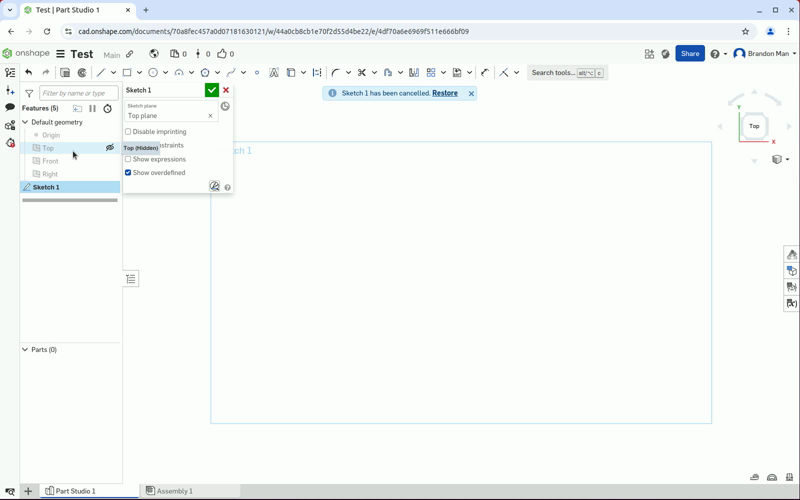
mouse_move(73, 352)
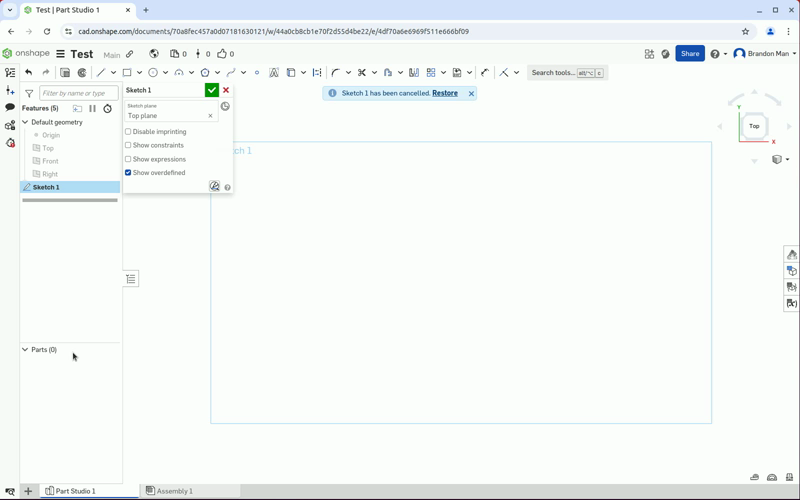
key(y)
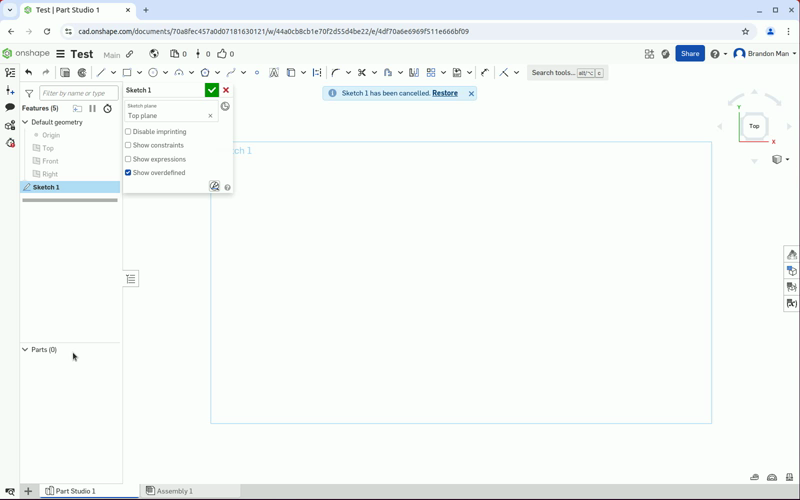
key(l)
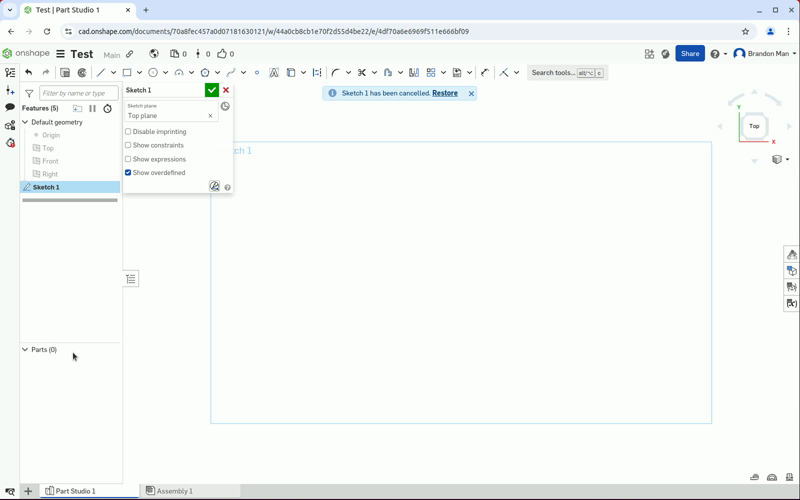
key_down(shift)
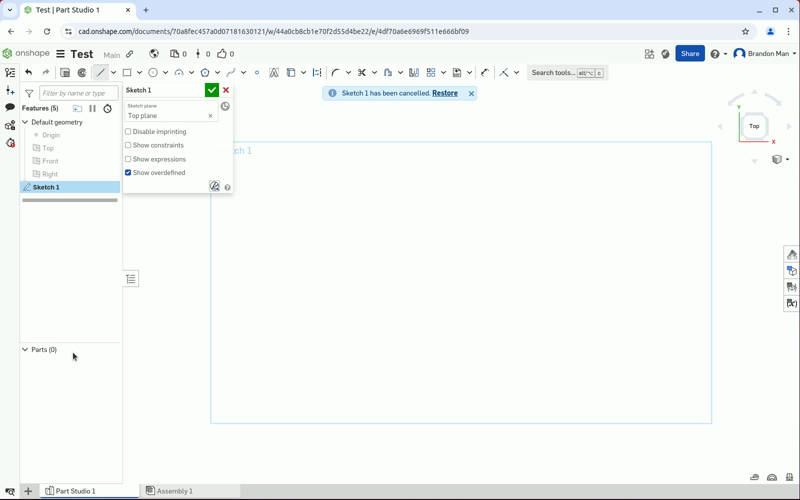
mouse_move(481, 175)
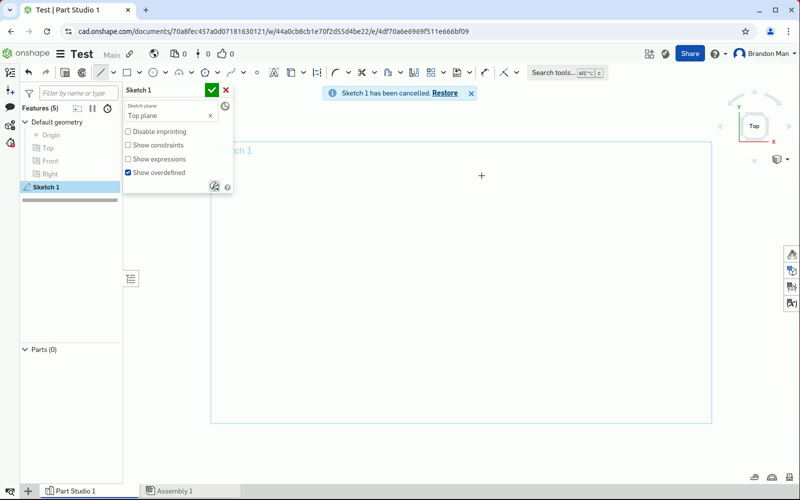
click(481, 175)
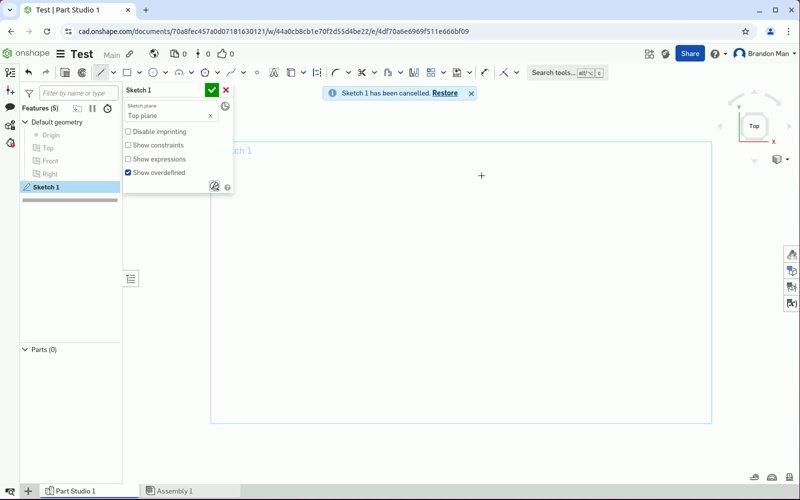
key_up(shift)
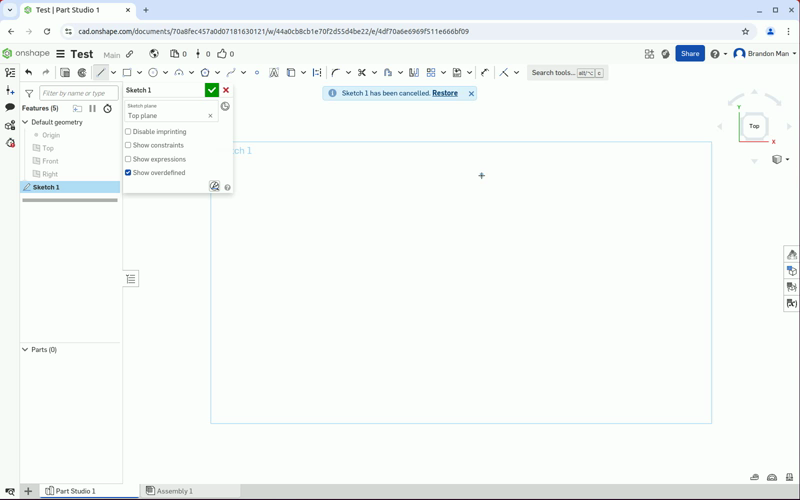
key_down(shift)
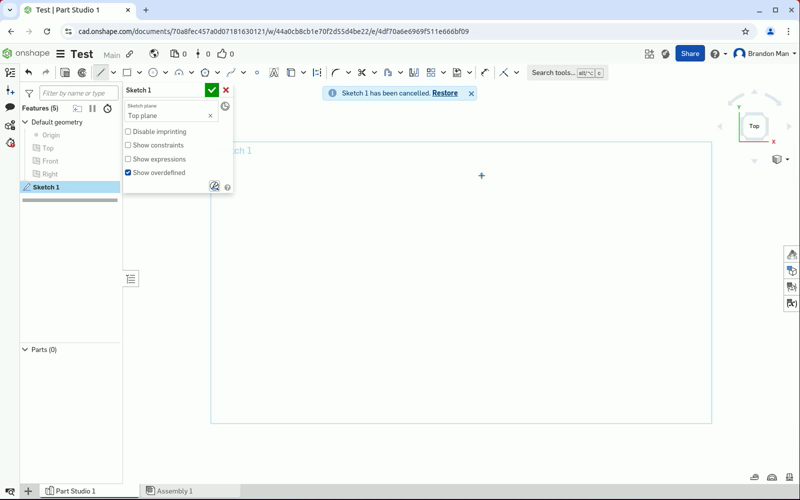
mouse_move(511, 175)
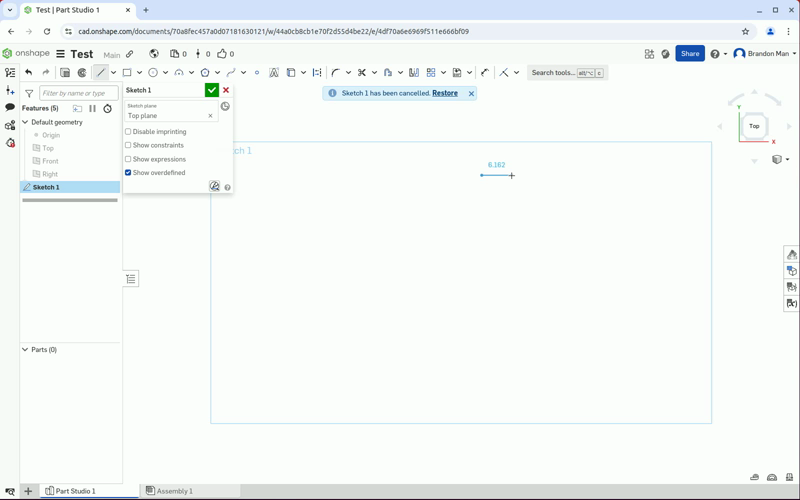
mouse_move(487, 175)
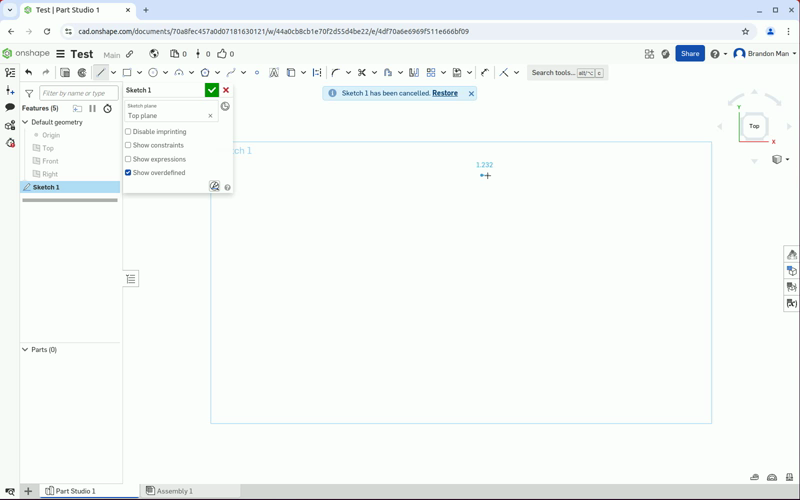
scroll(6)
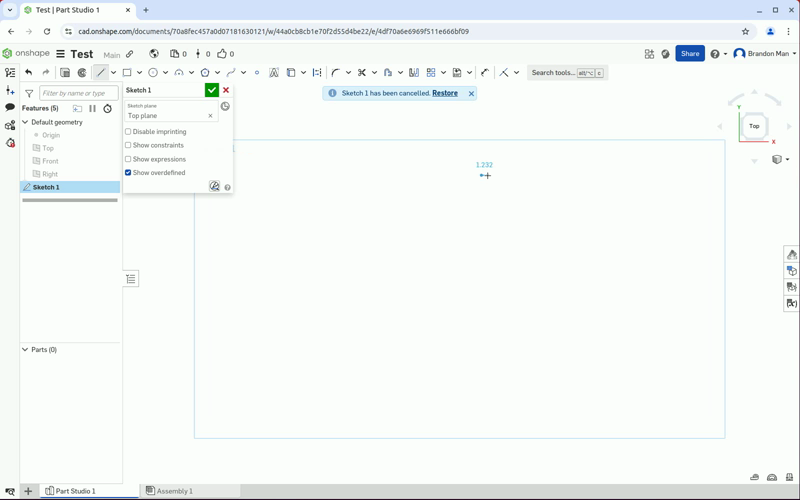
scroll(6)
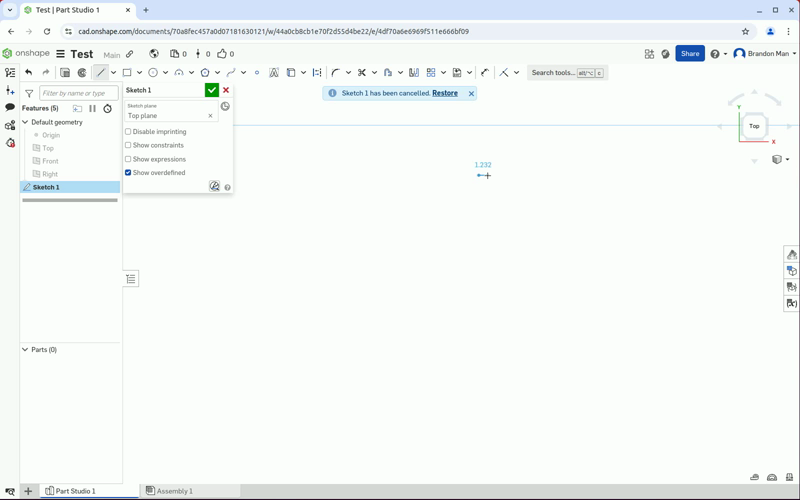
scroll(6)
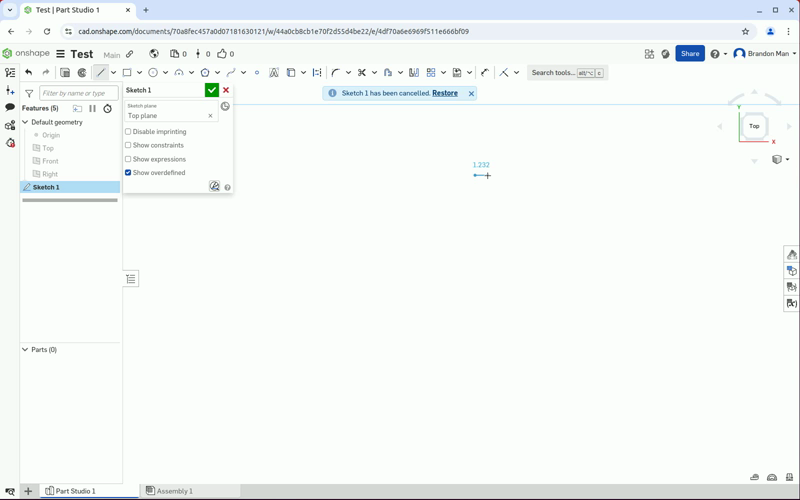
scroll(6)
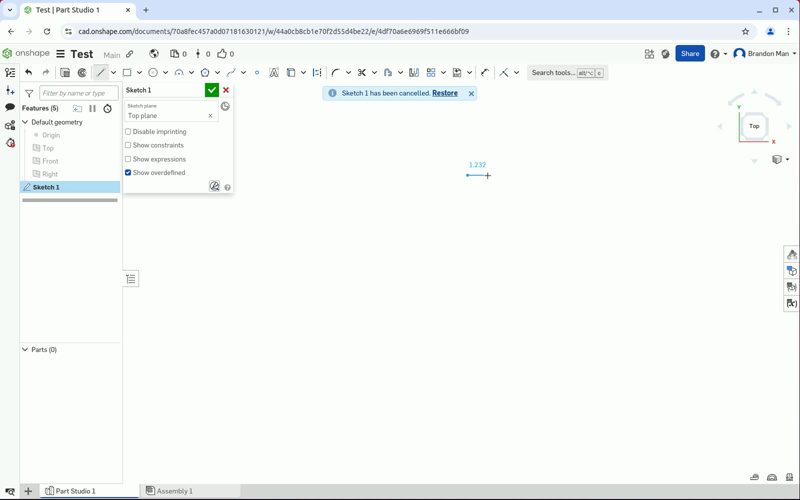
scroll(6)
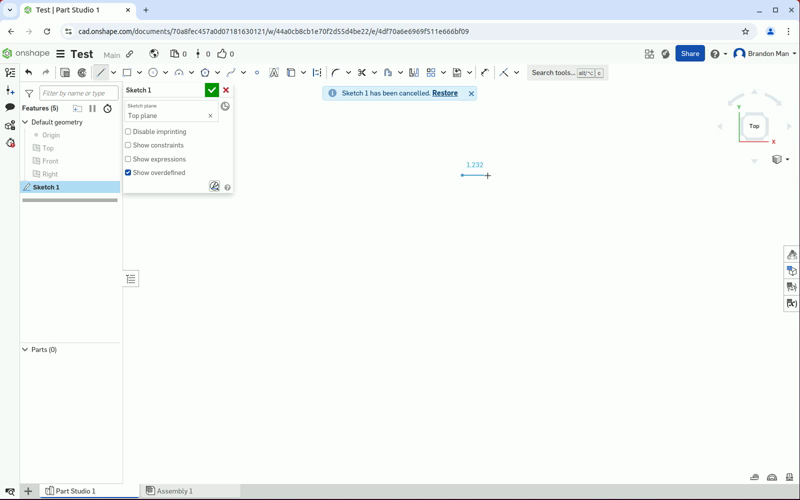
scroll(6)
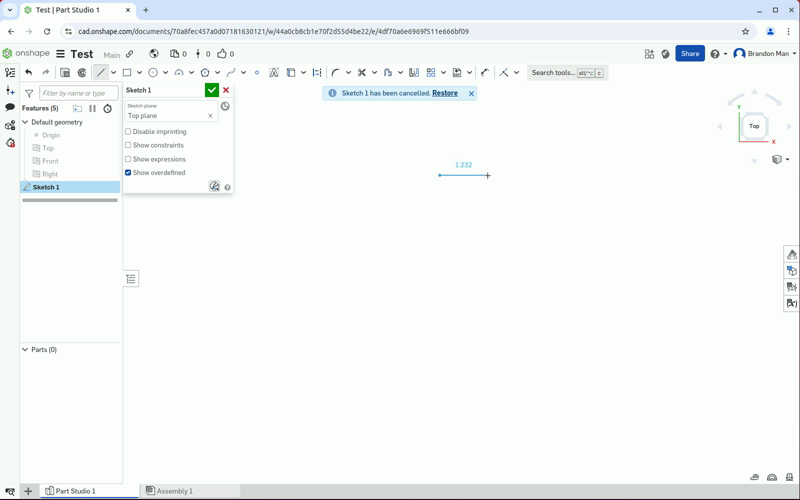
scroll(6)
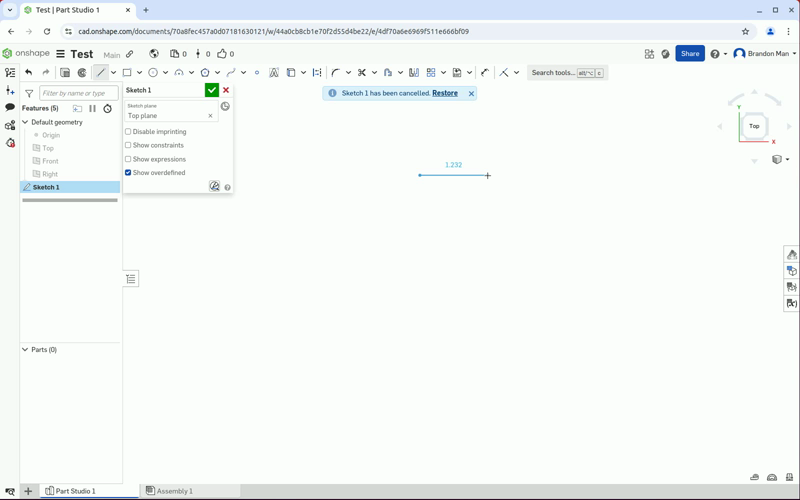
click(487, 175)
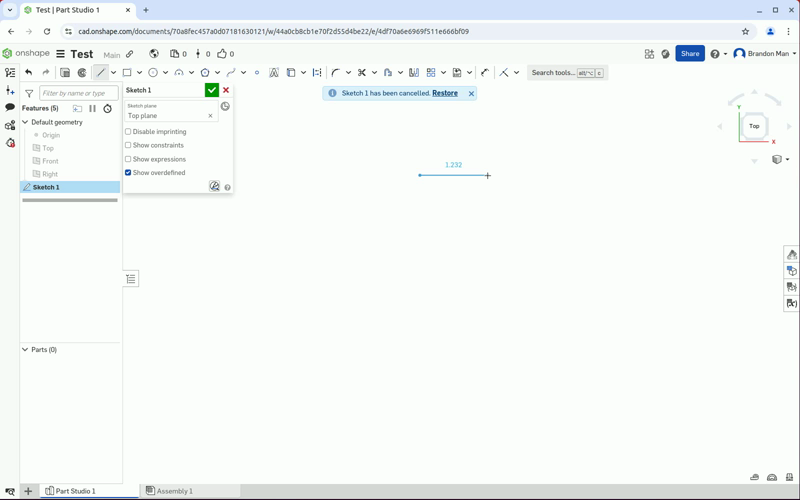
scroll(-6)
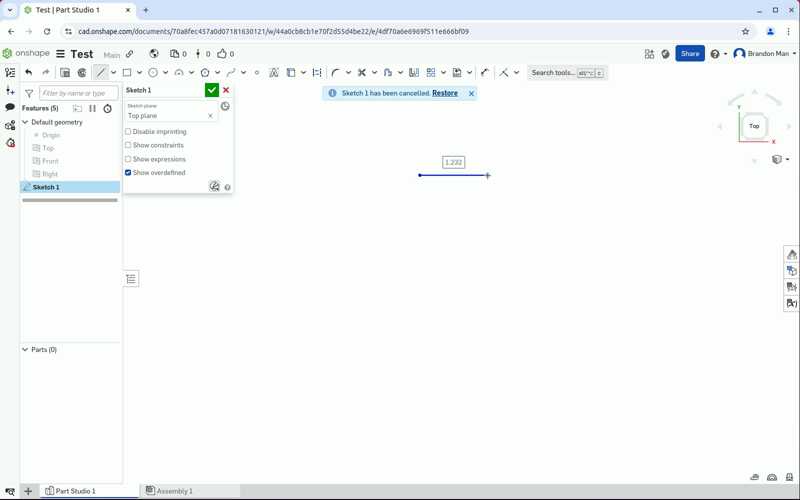
scroll(-6)
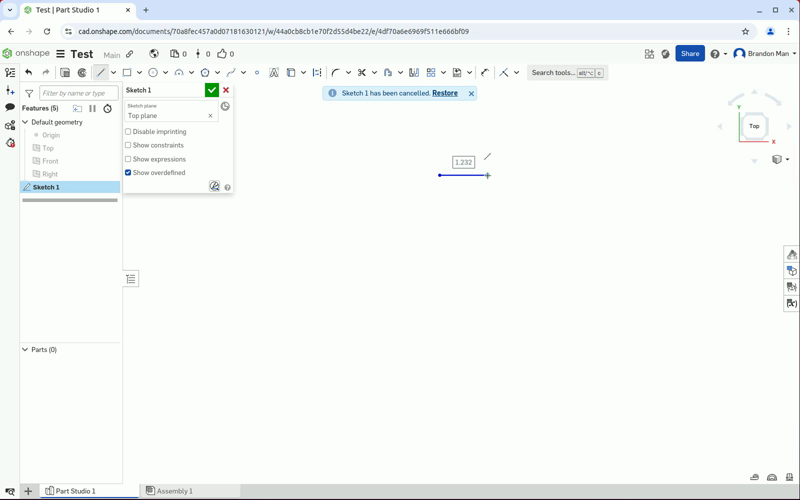
scroll(-6)
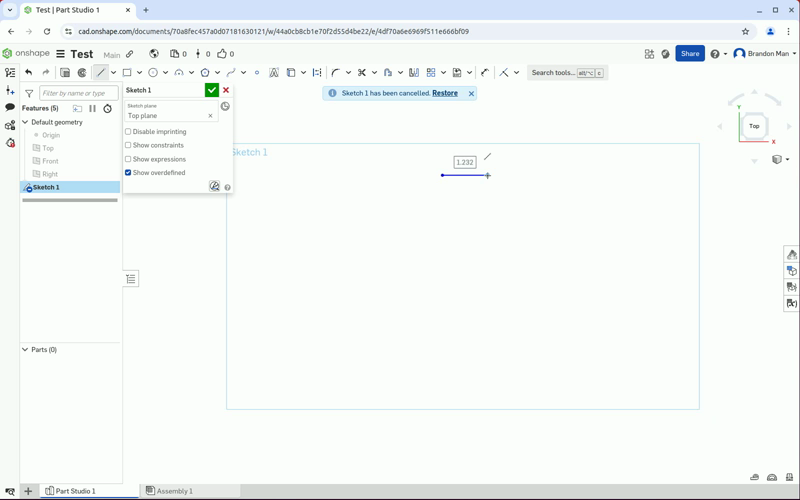
scroll(-6)
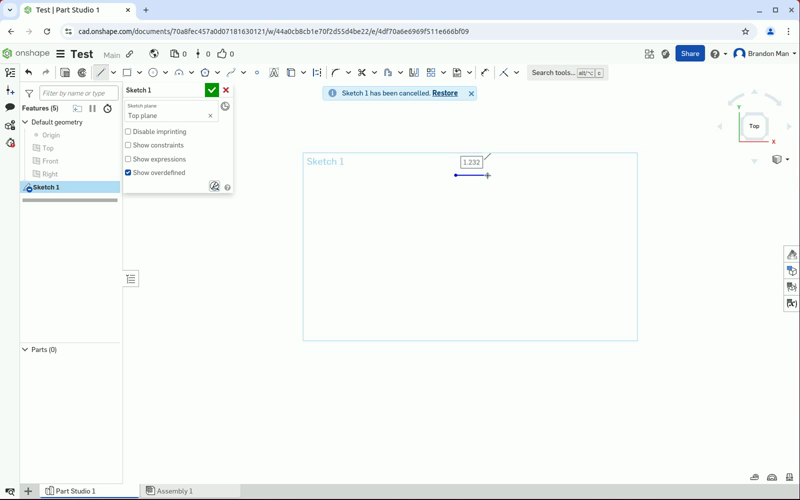
scroll(-6)
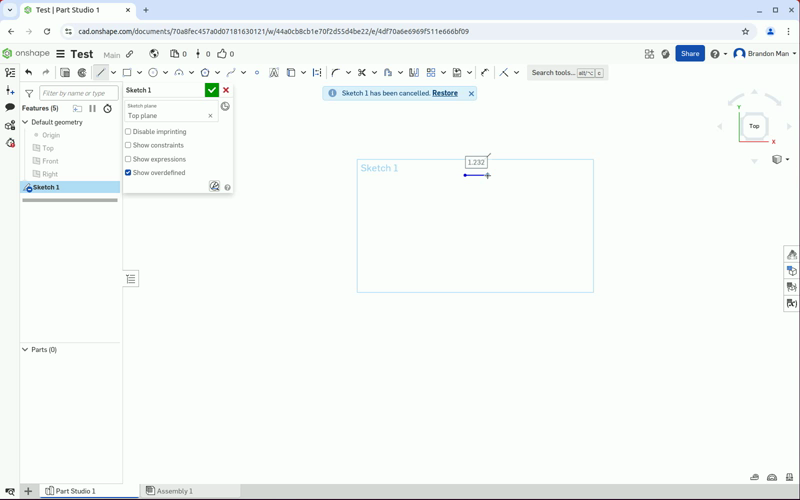
scroll(-6)
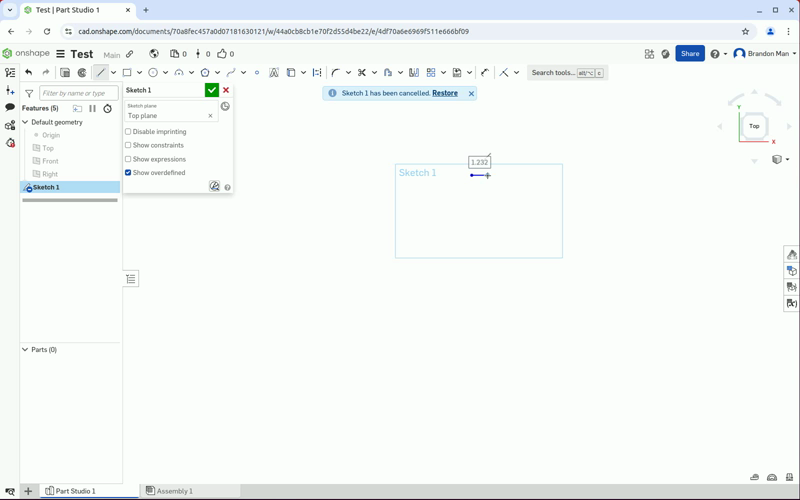
scroll(-6)
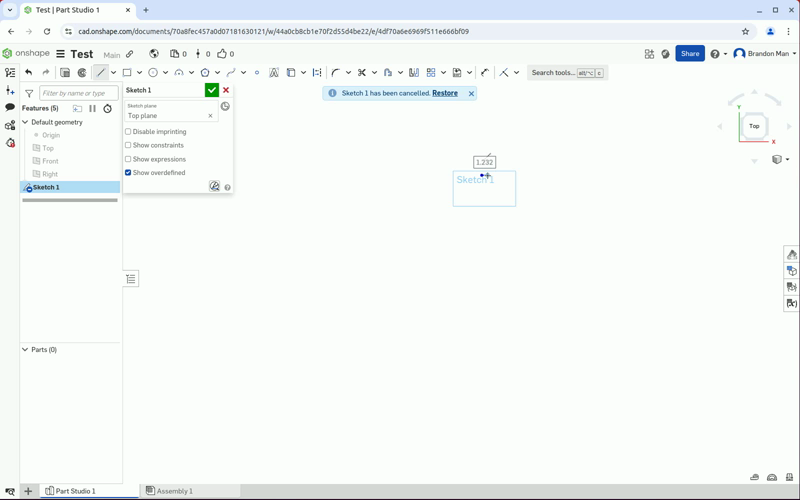
key_up(shift)
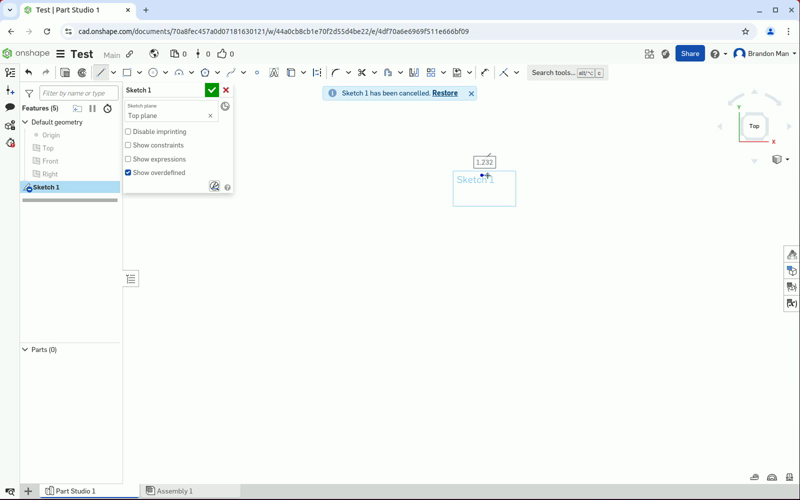
key(esc)
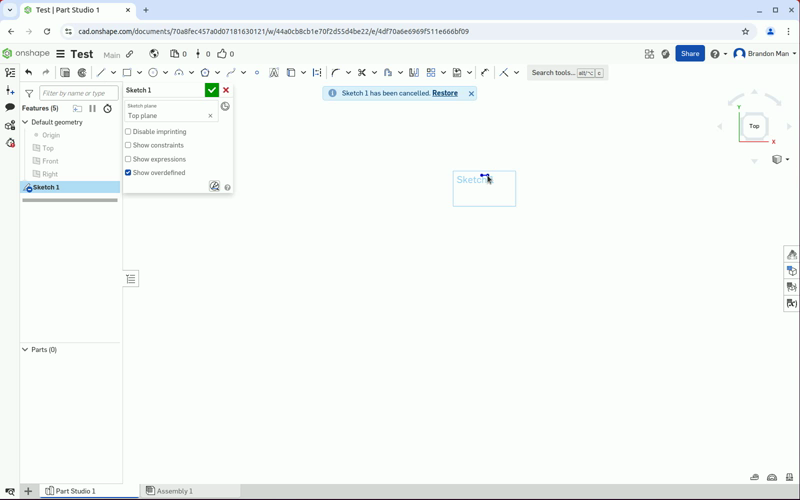
key(a)
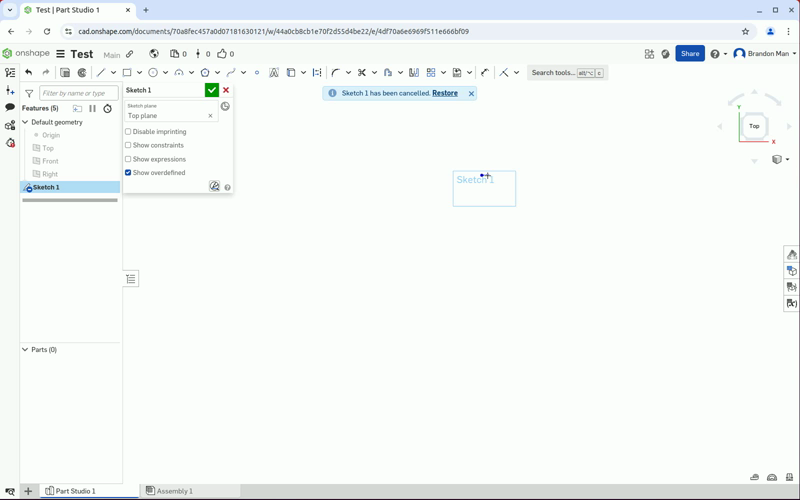
mouse_move(487, 175)
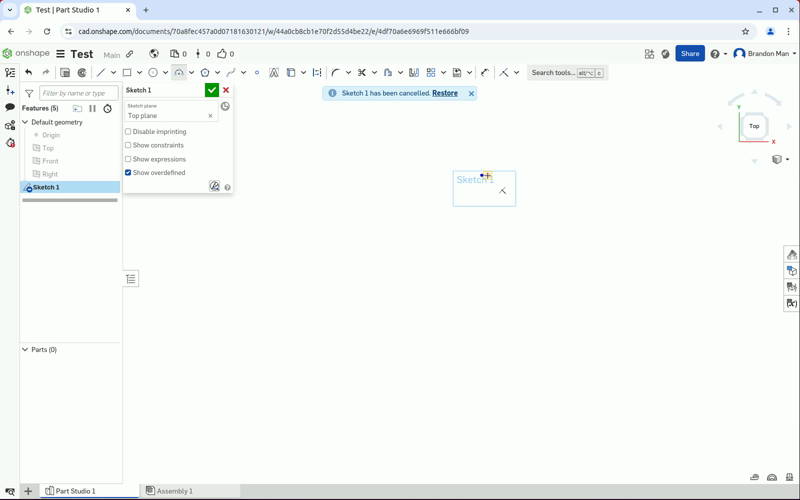
click(487, 175)
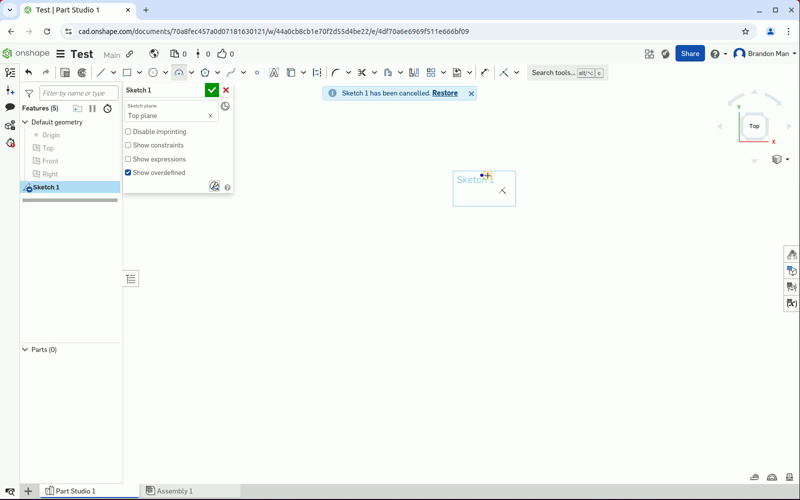
key_down(shift)
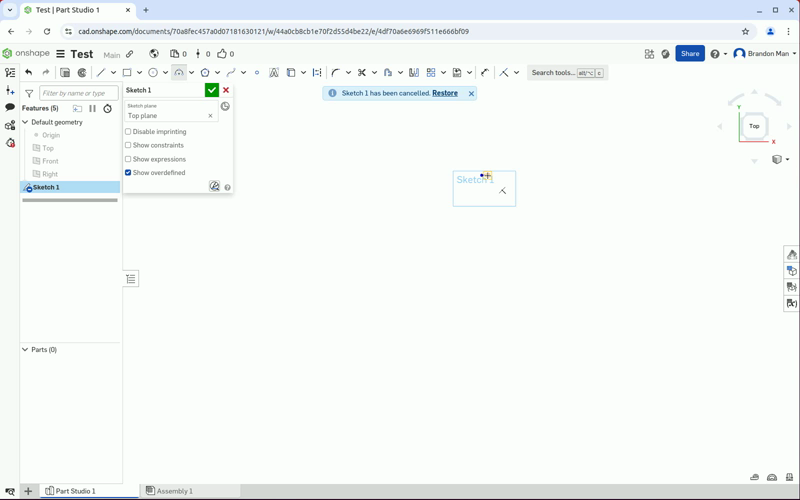
mouse_move(493, 175)
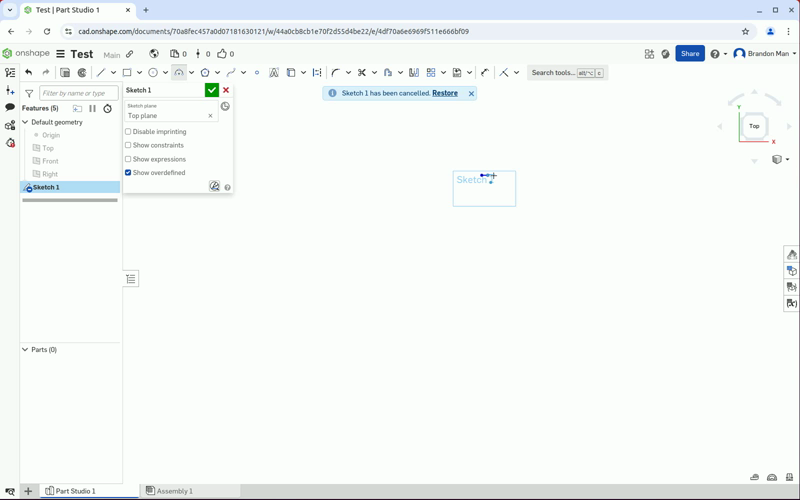
scroll(6)
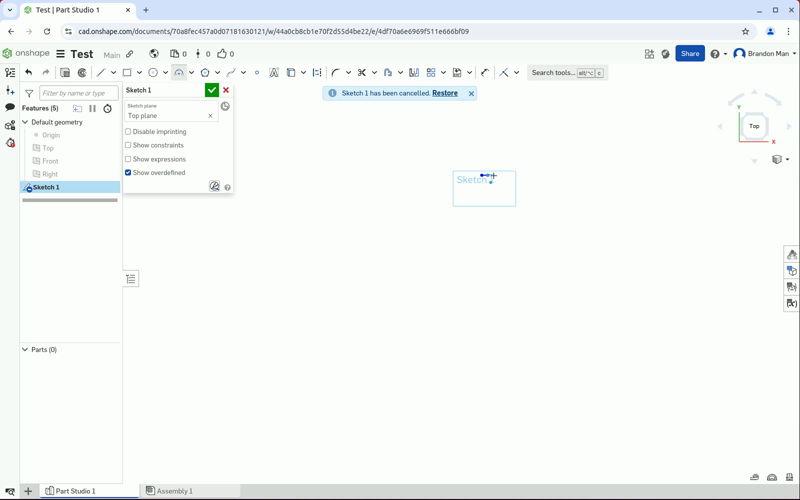
scroll(6)
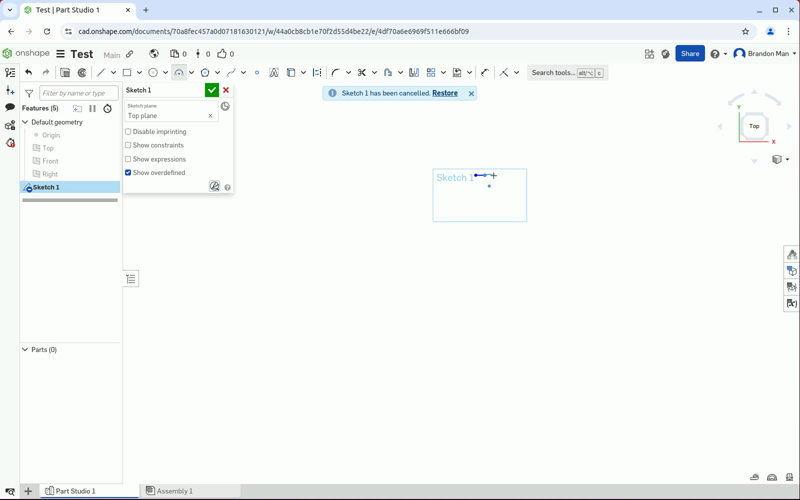
scroll(6)
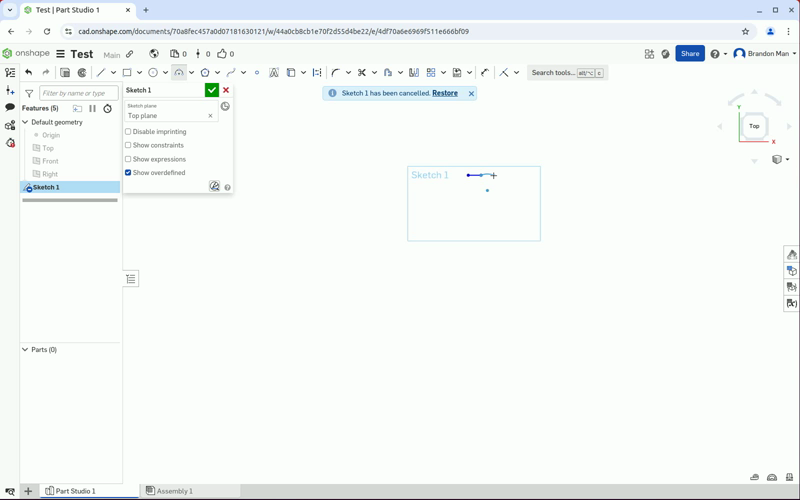
scroll(6)
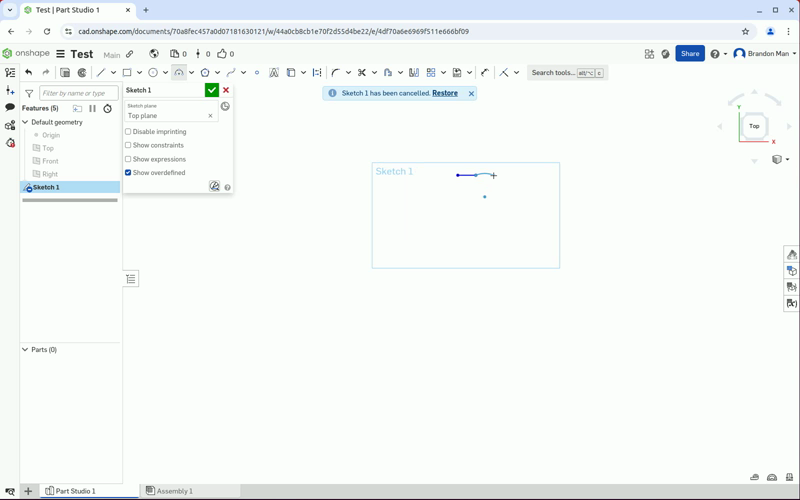
scroll(6)
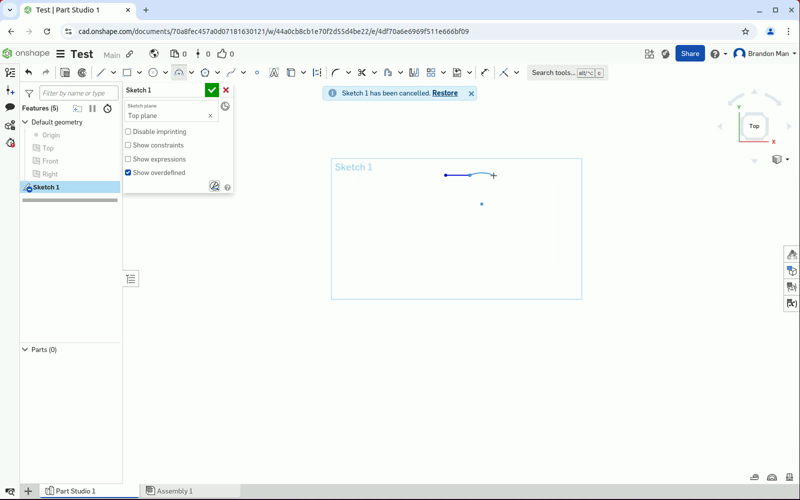
scroll(6)
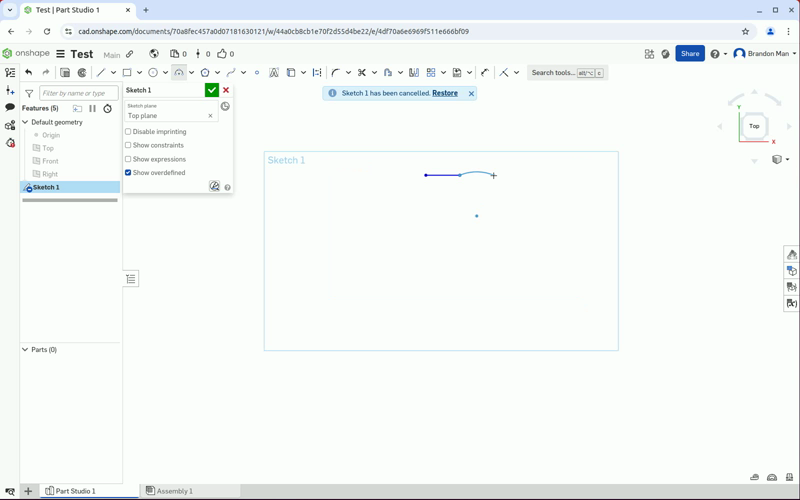
scroll(6)
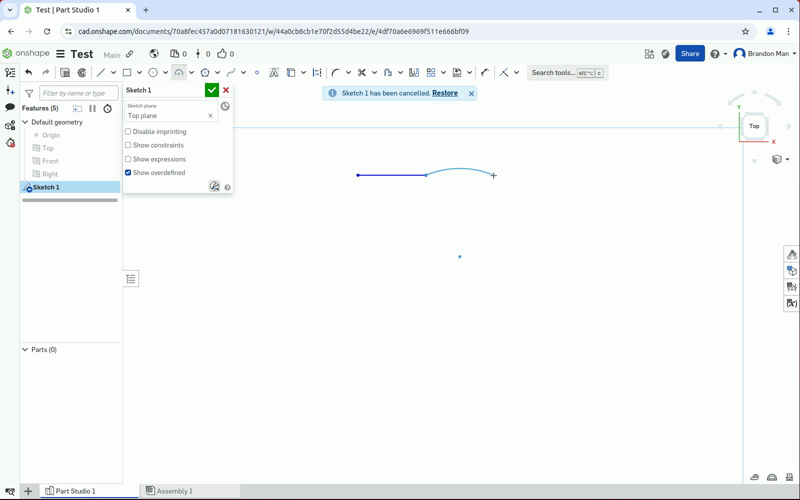
click(493, 175)
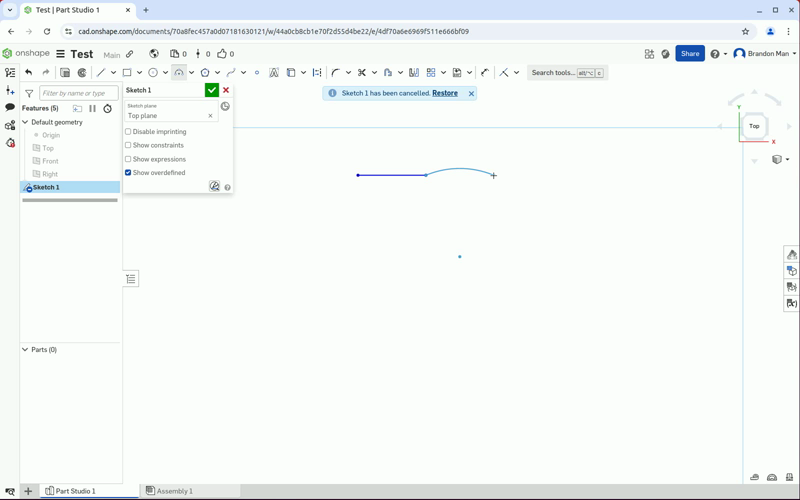
scroll(-6)
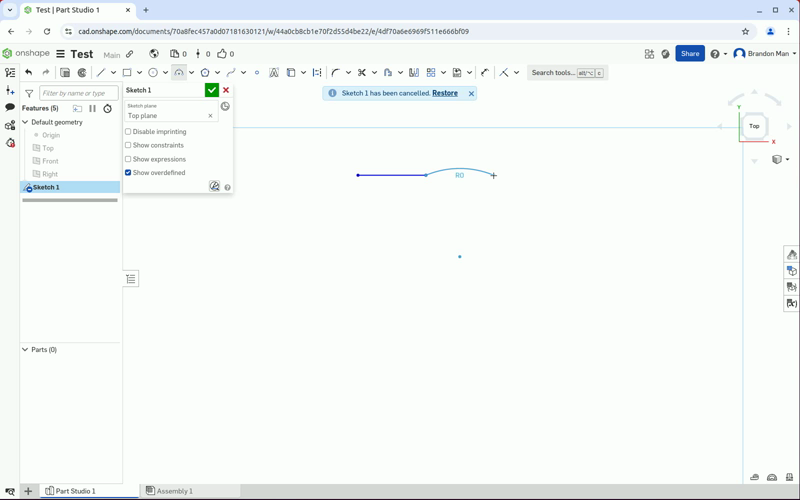
scroll(-6)
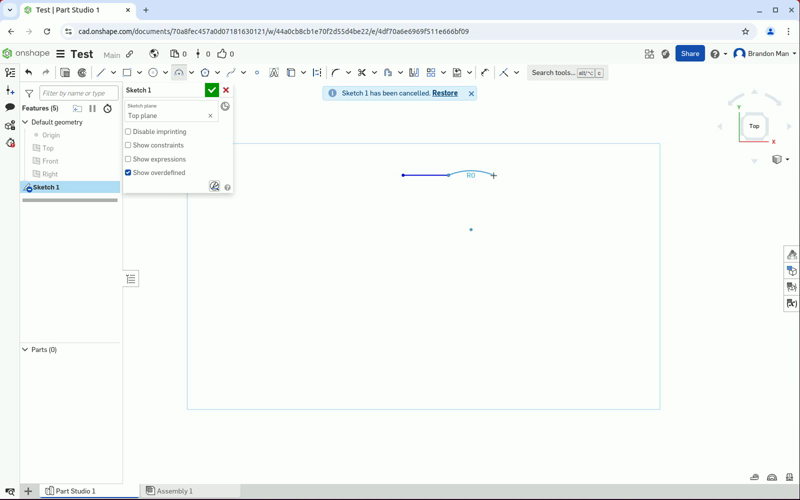
scroll(-6)
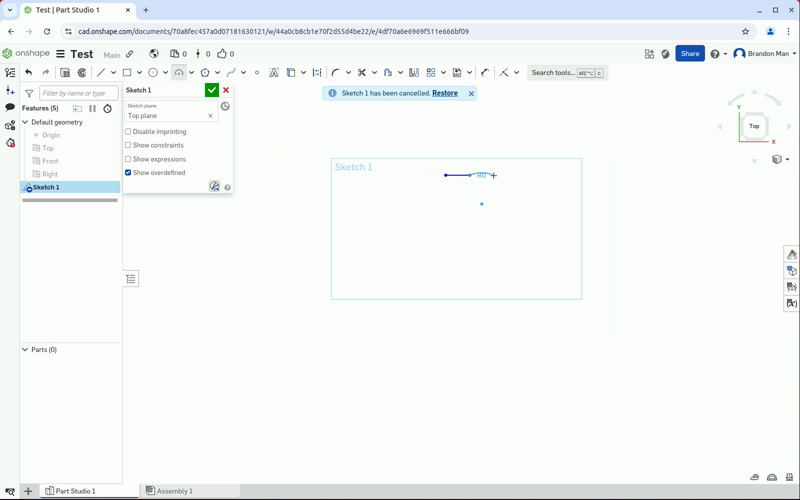
scroll(-6)
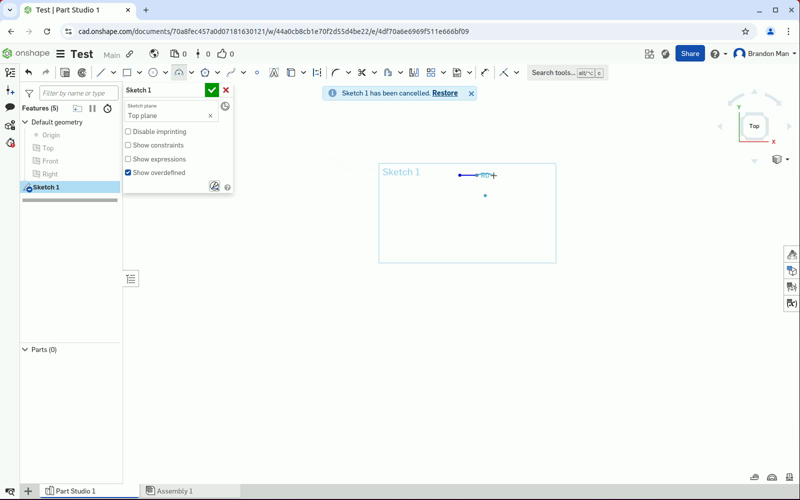
scroll(-6)
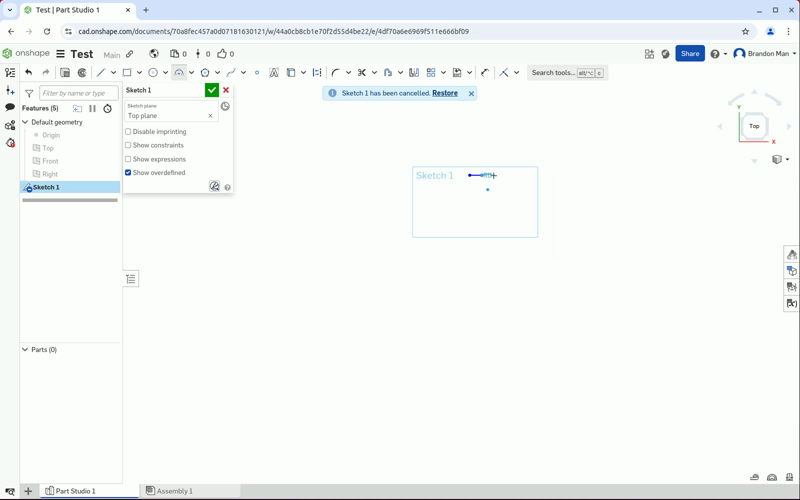
scroll(-6)
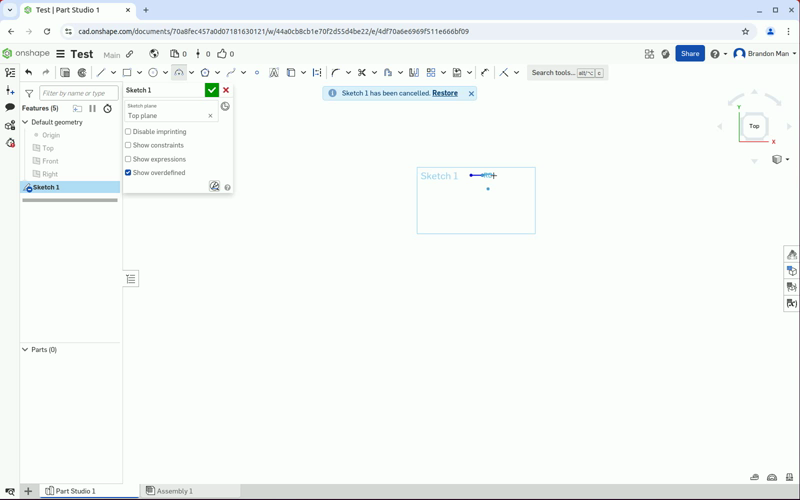
scroll(-6)
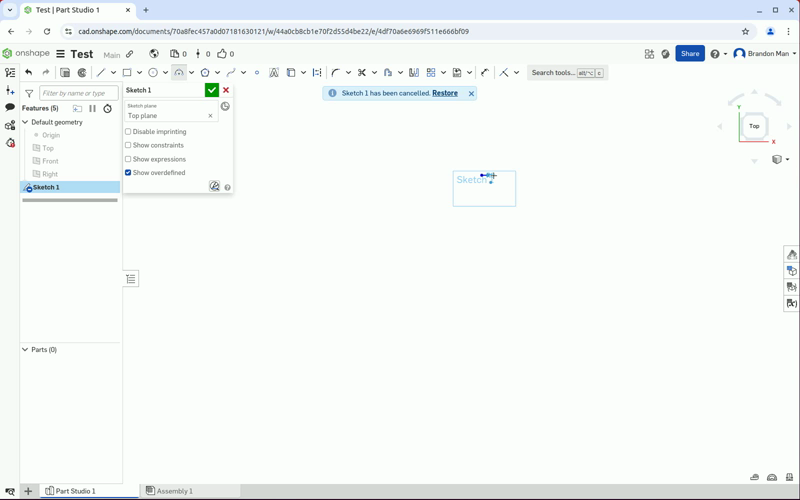
mouse_move(490, 171)
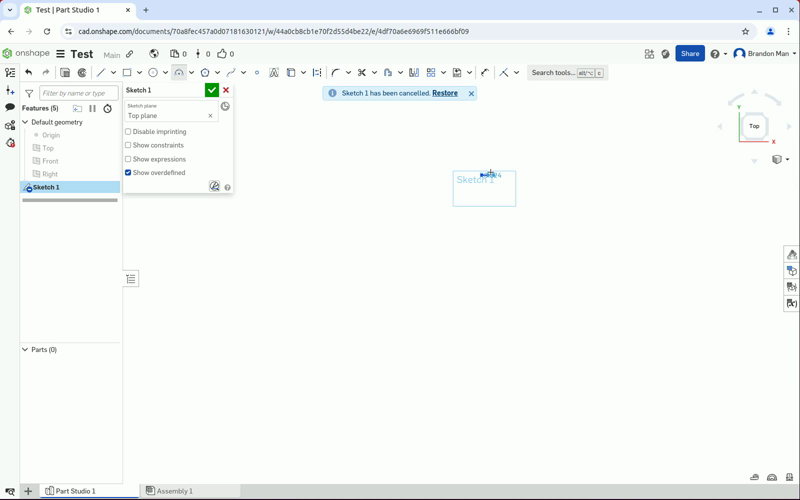
scroll(6)
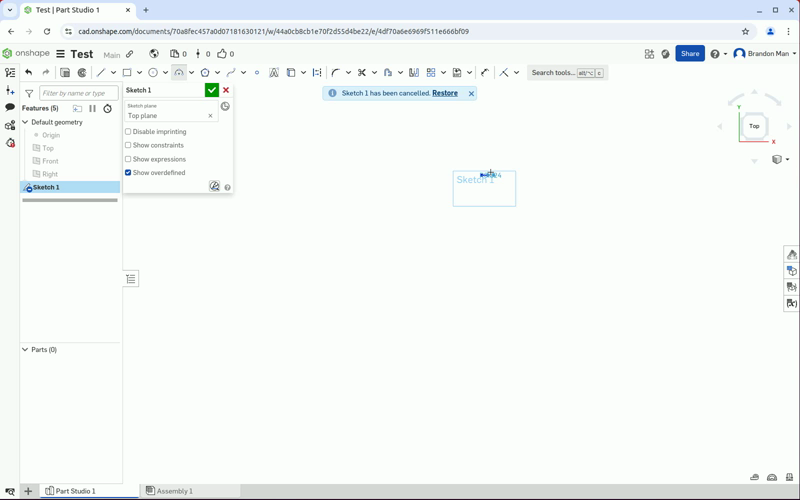
scroll(6)
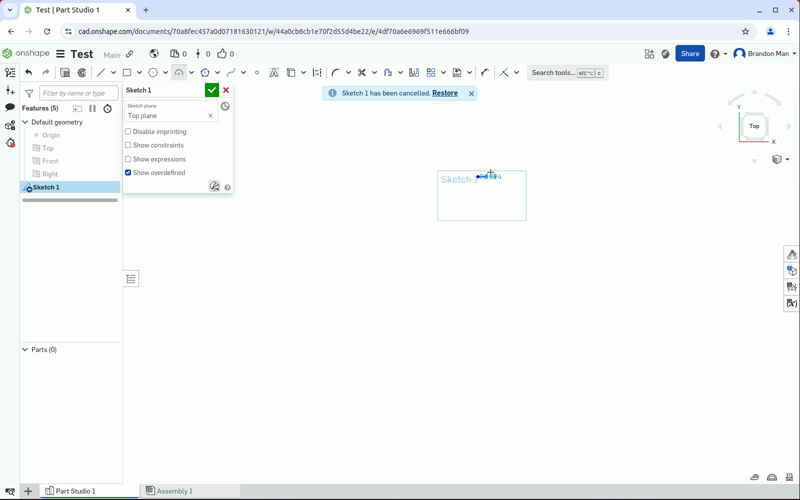
scroll(6)
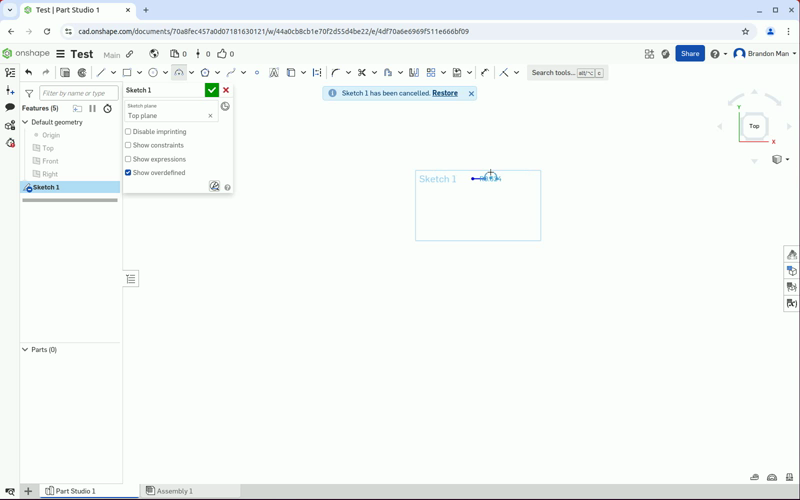
scroll(6)
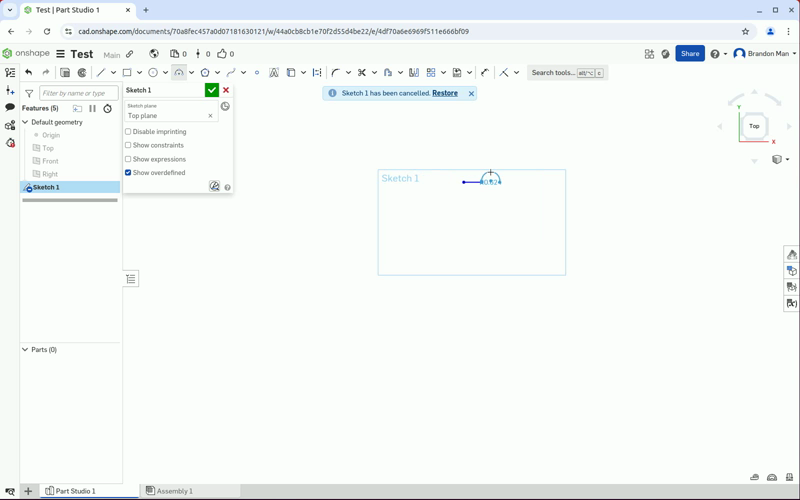
scroll(6)
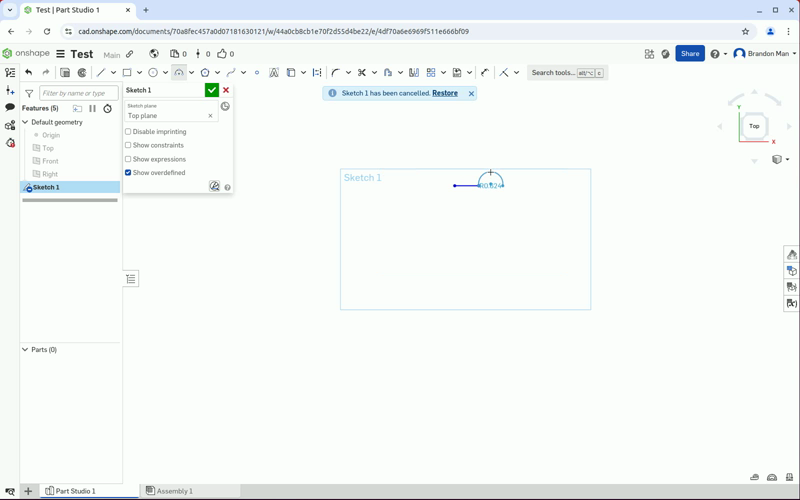
scroll(6)
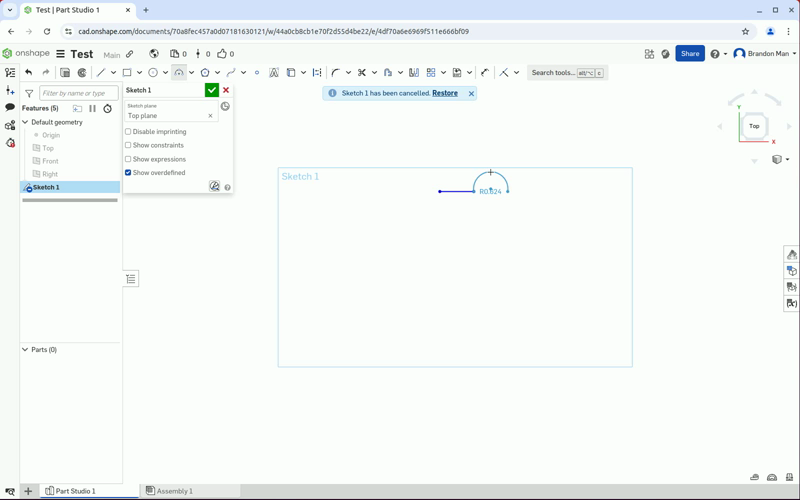
scroll(6)
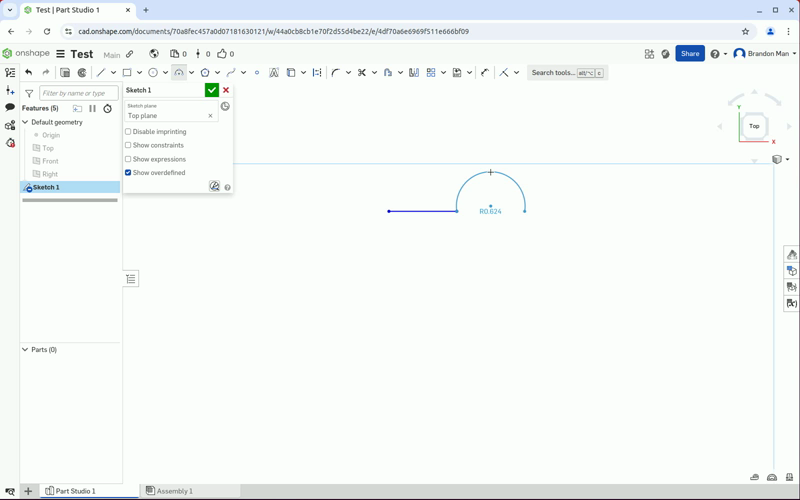
click(490, 171)
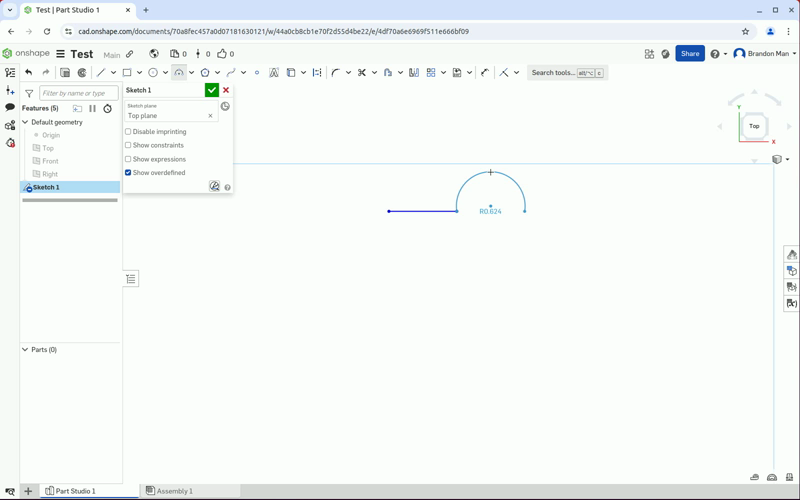
scroll(-6)
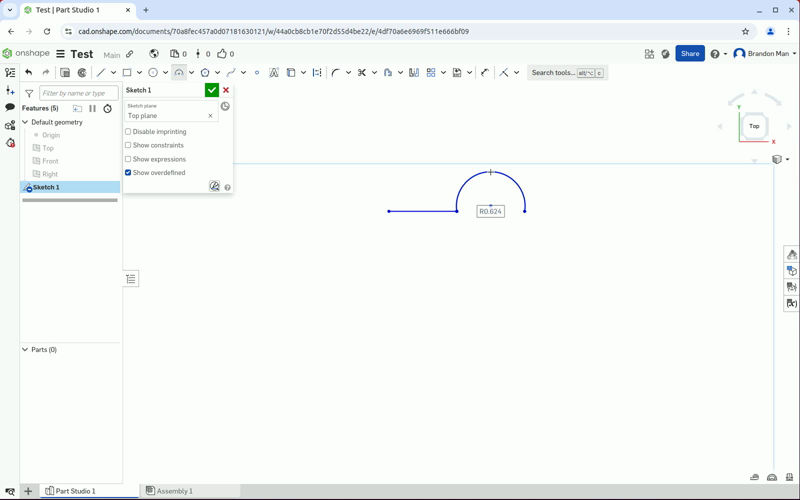
scroll(-6)
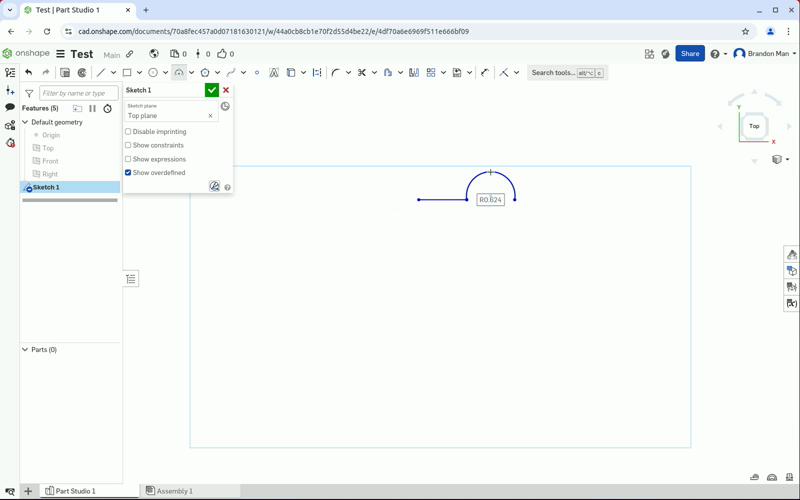
scroll(-6)
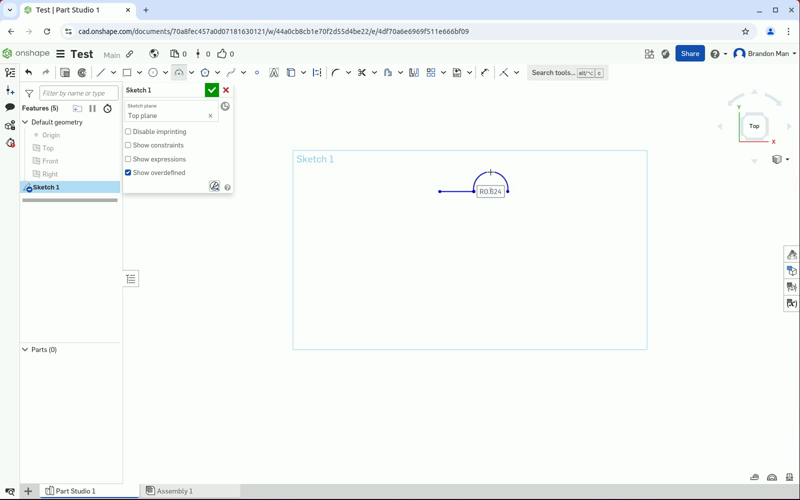
scroll(-6)
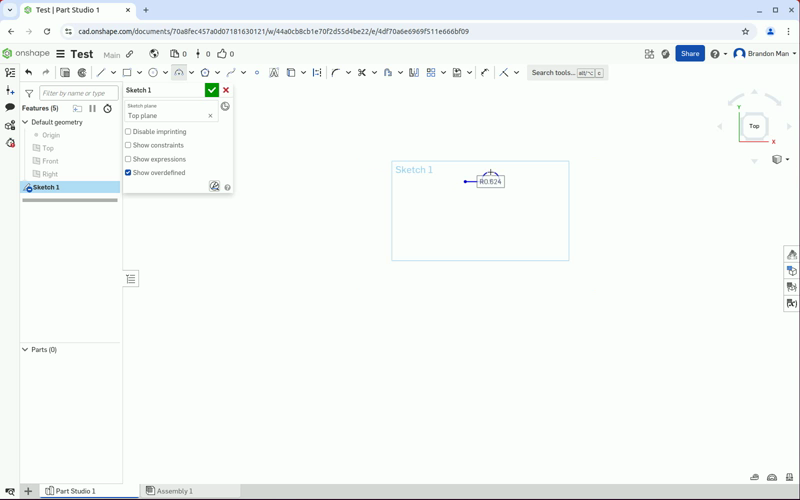
scroll(-6)
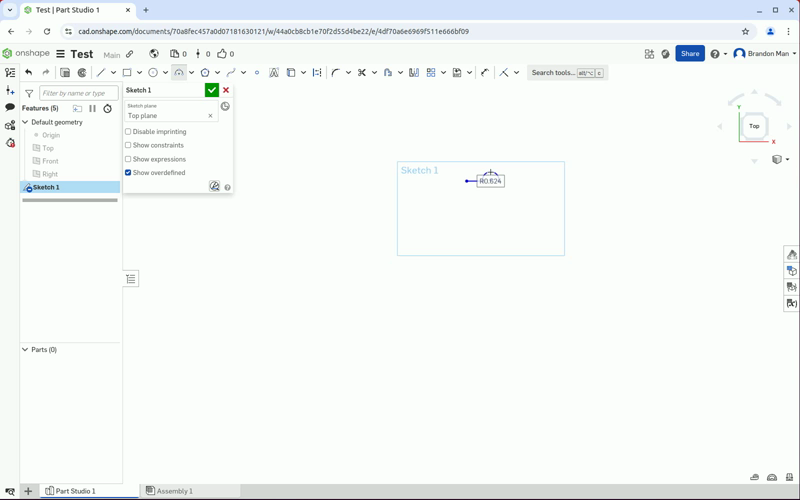
scroll(-6)
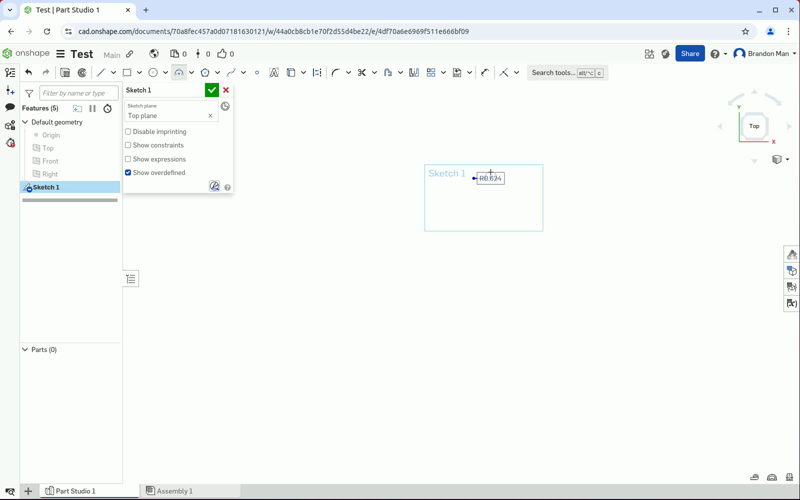
scroll(-6)
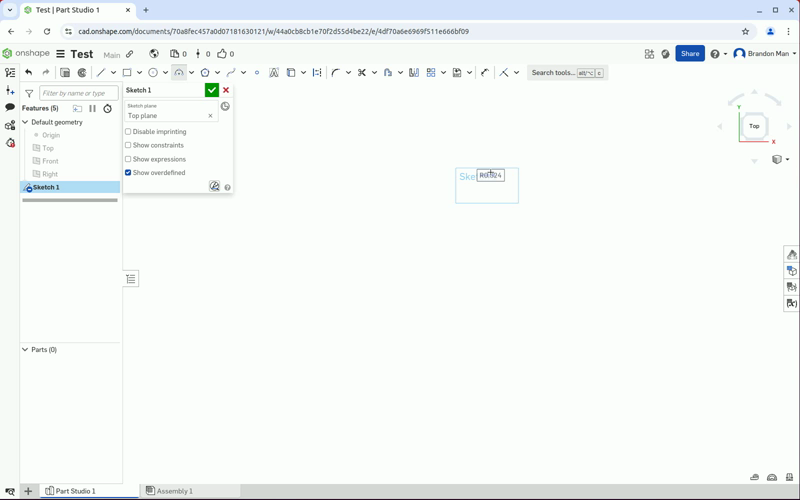
key_up(shift)
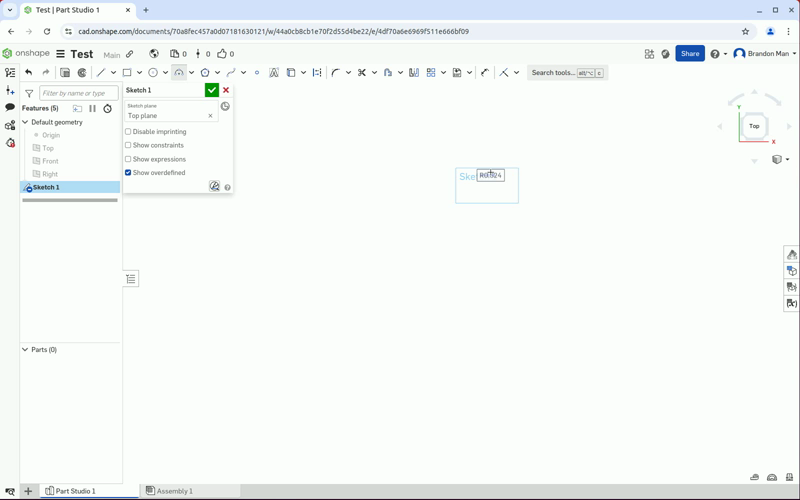
key(esc)
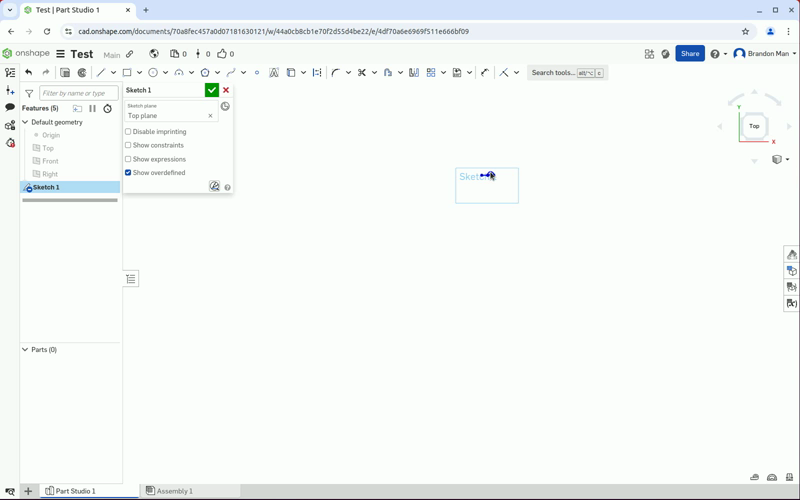
key(l)
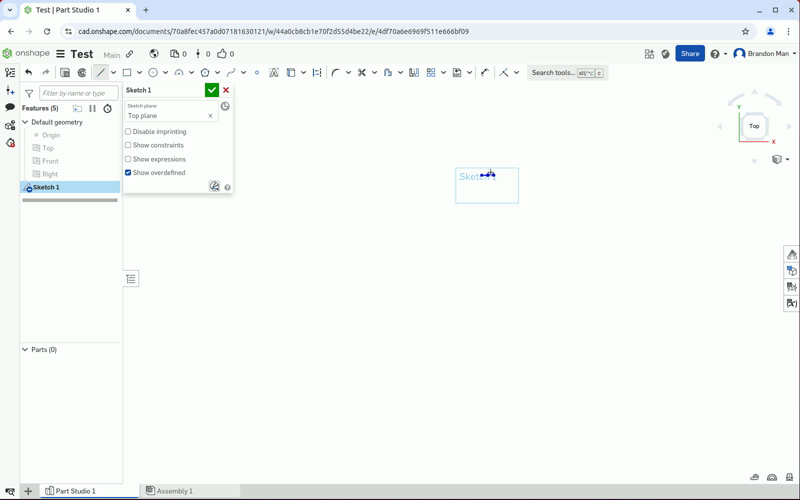
mouse_move(493, 175)
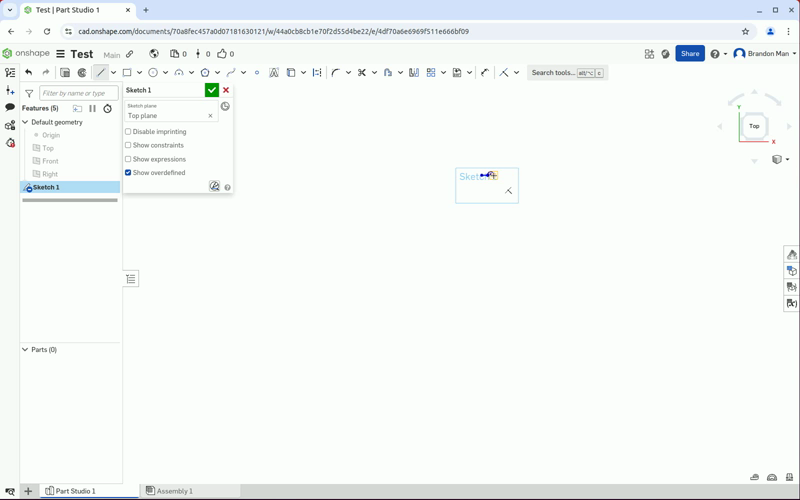
scroll(6)
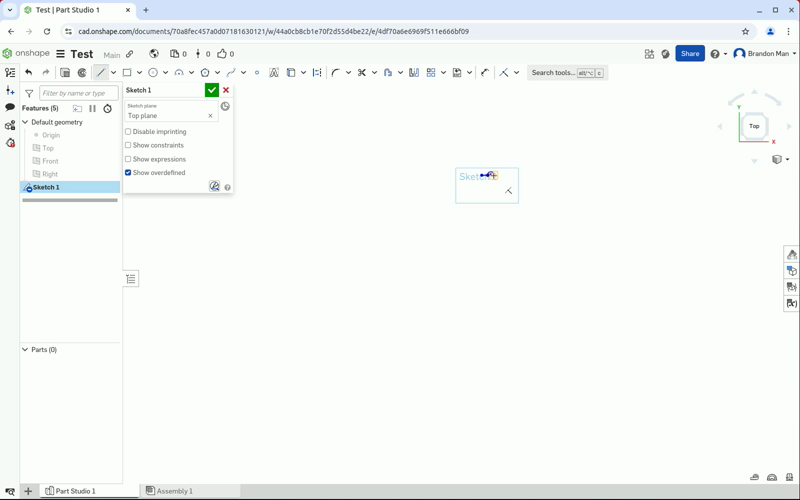
scroll(6)
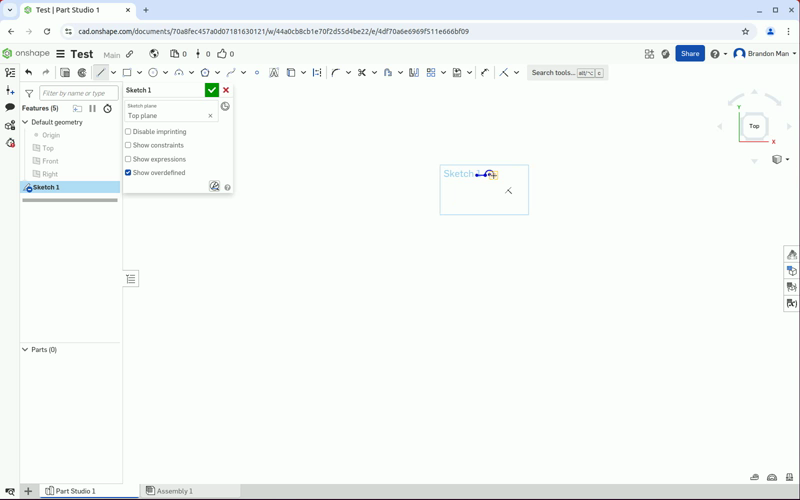
scroll(6)
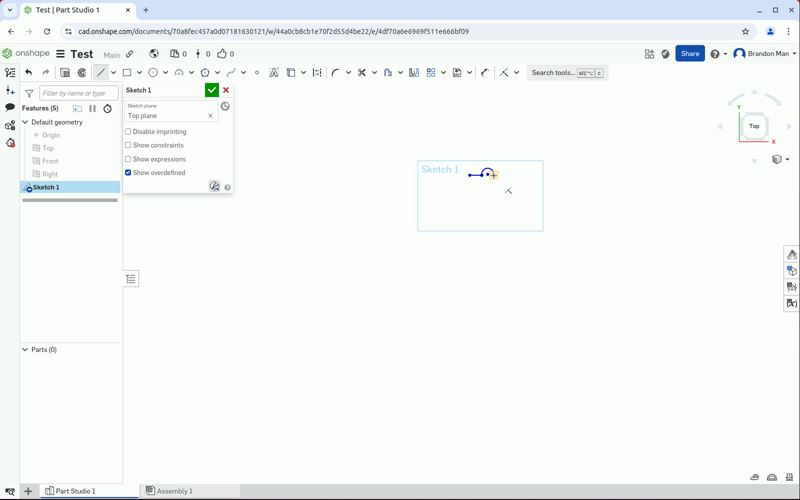
scroll(6)
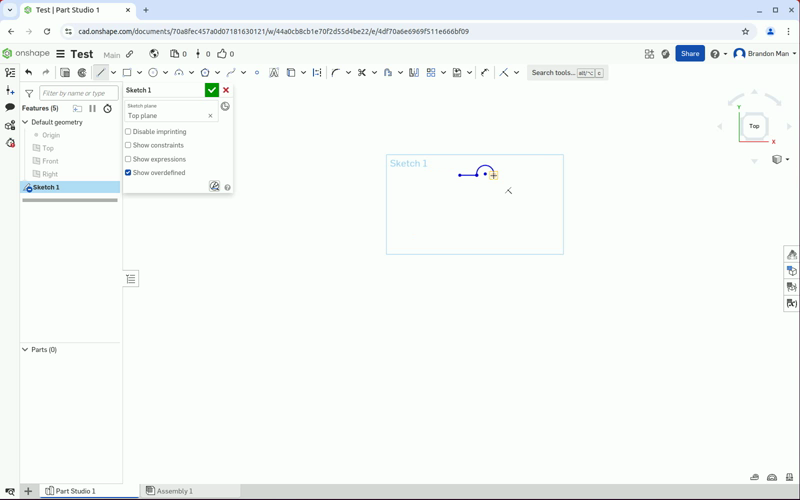
scroll(6)
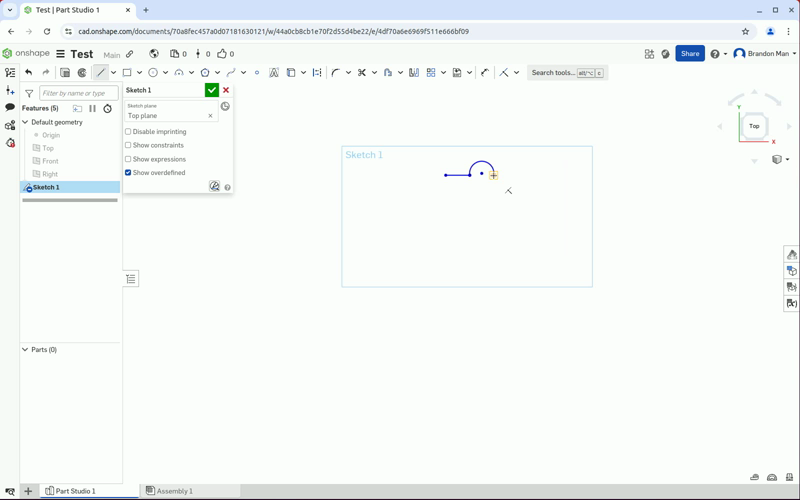
scroll(6)
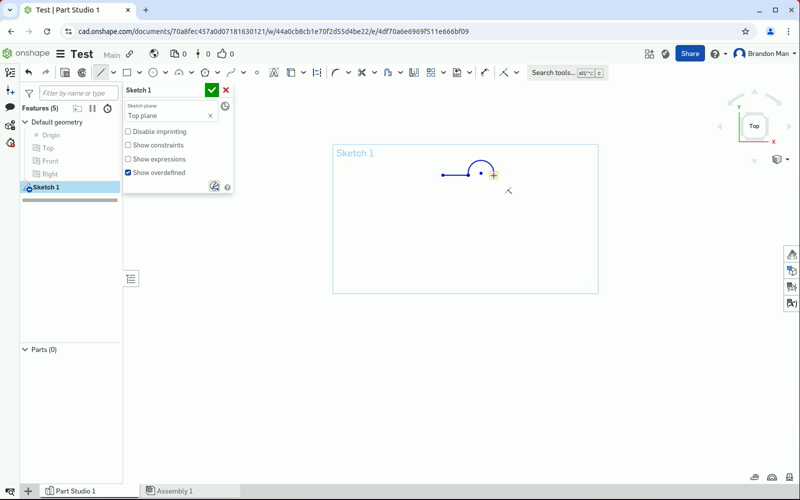
scroll(6)
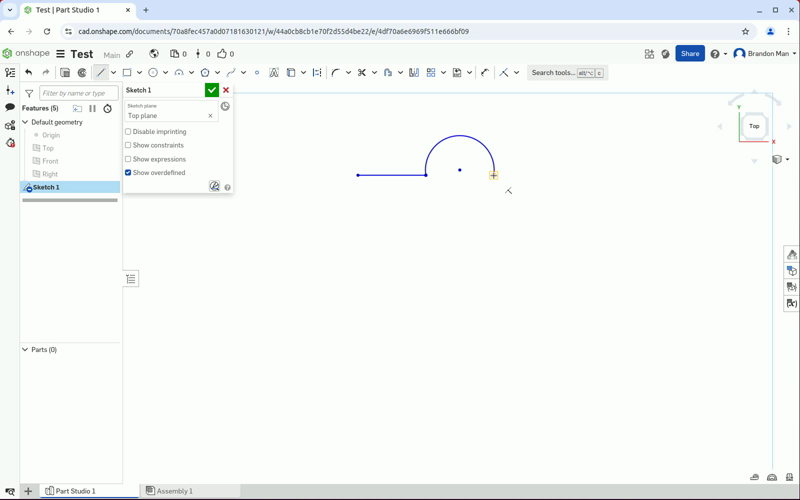
click(493, 175)
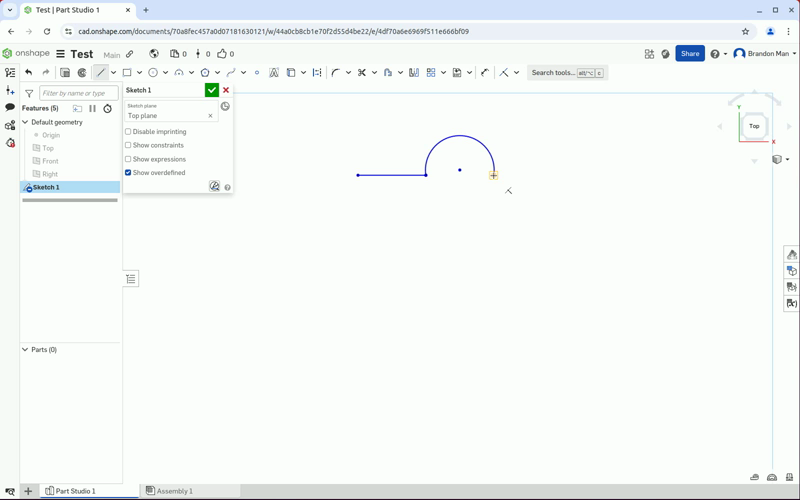
scroll(-6)
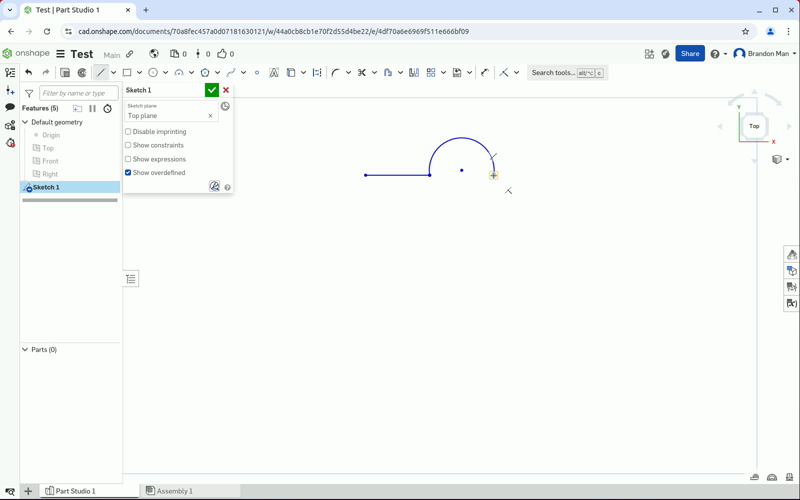
scroll(-6)
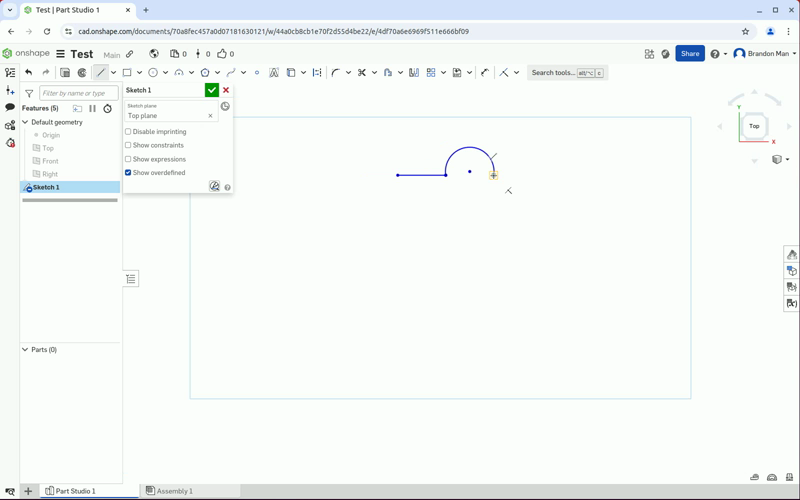
scroll(-6)
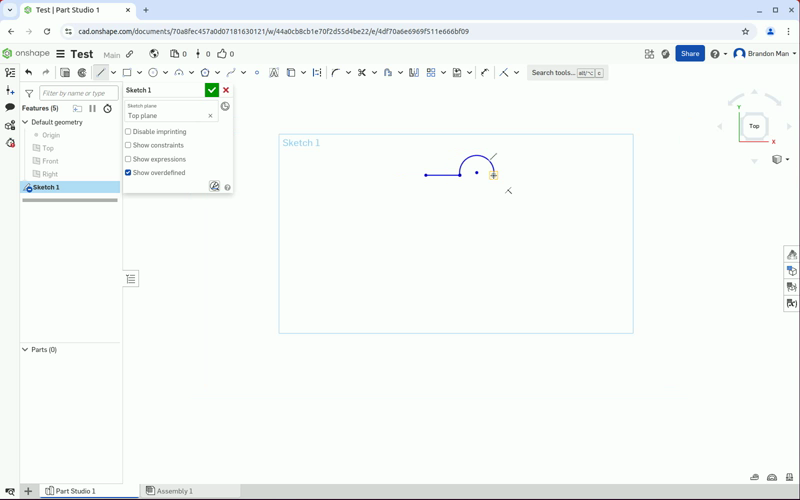
scroll(-6)
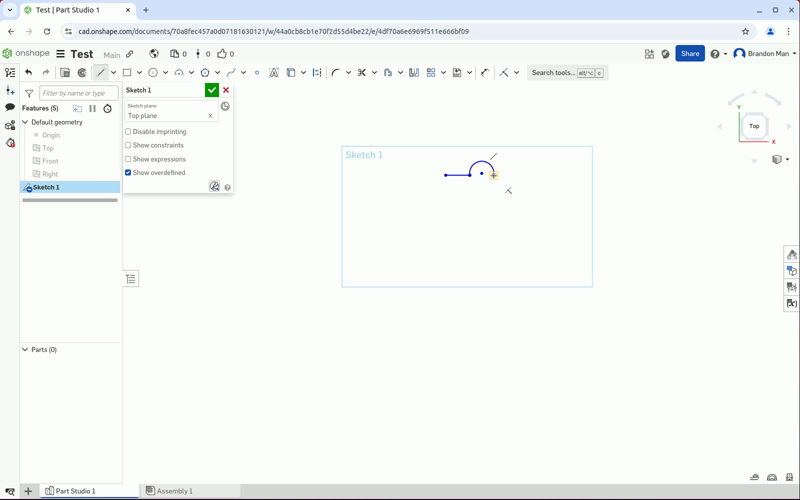
scroll(-6)
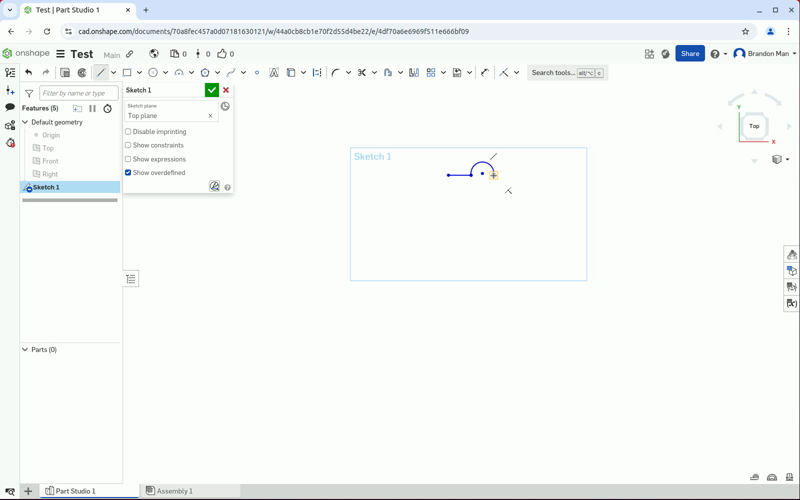
scroll(-6)
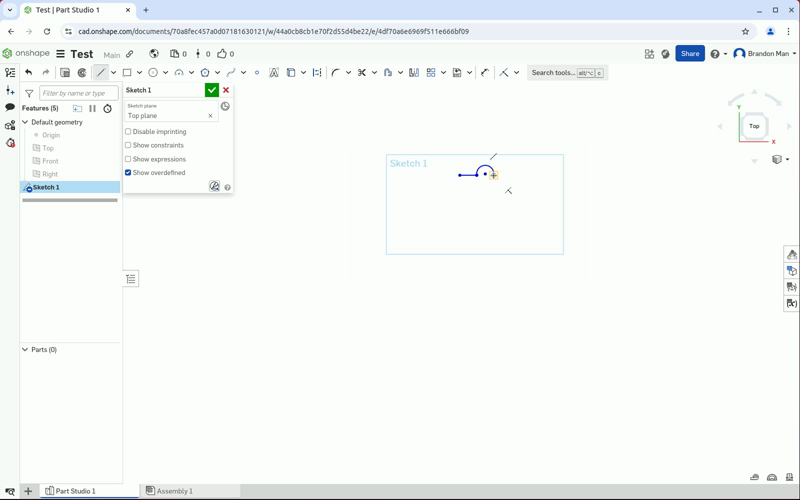
scroll(-6)
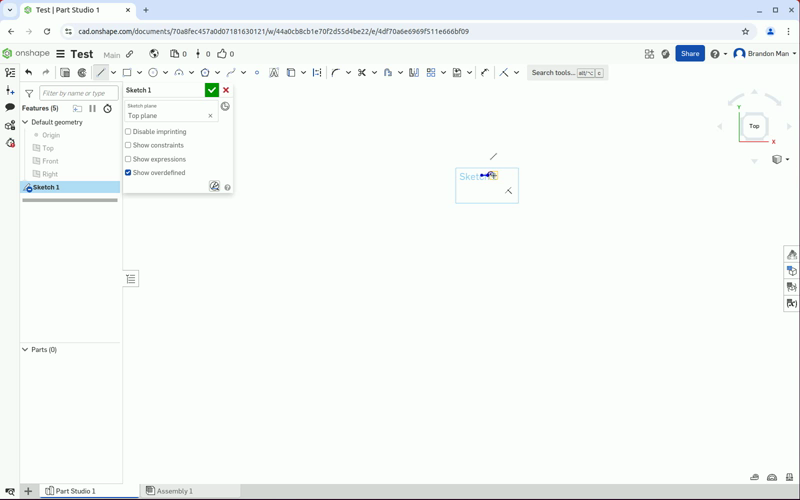
key_down(shift)
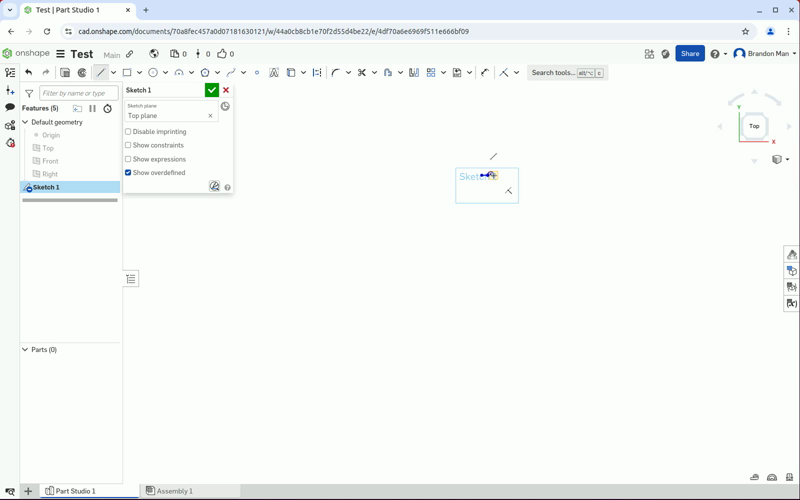
mouse_move(523, 175)
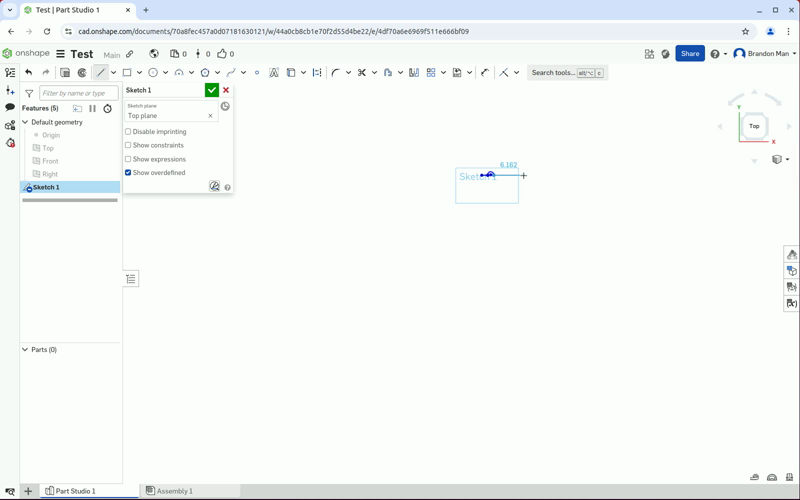
mouse_move(535, 175)
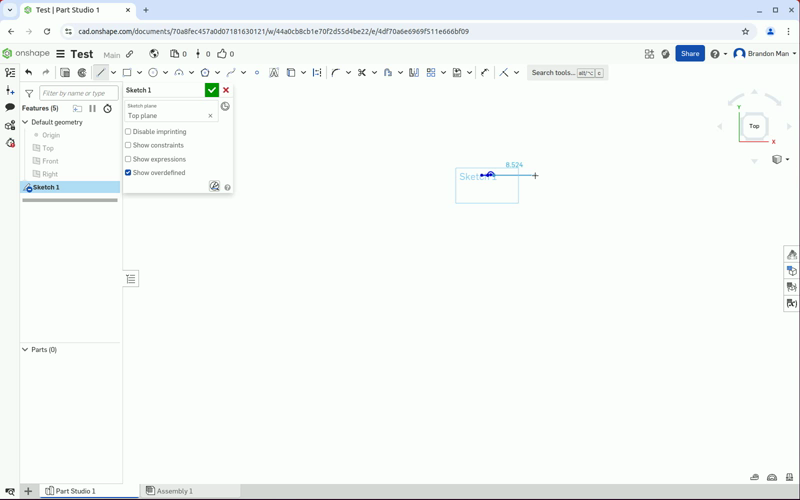
click(535, 175)
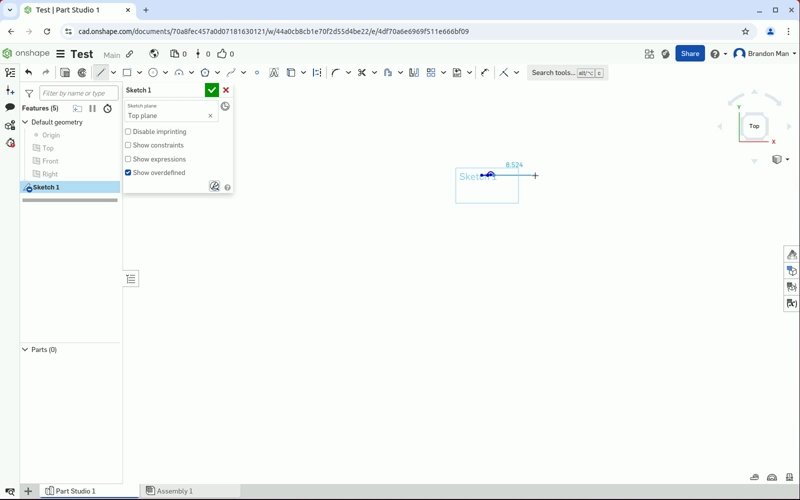
key_up(shift)
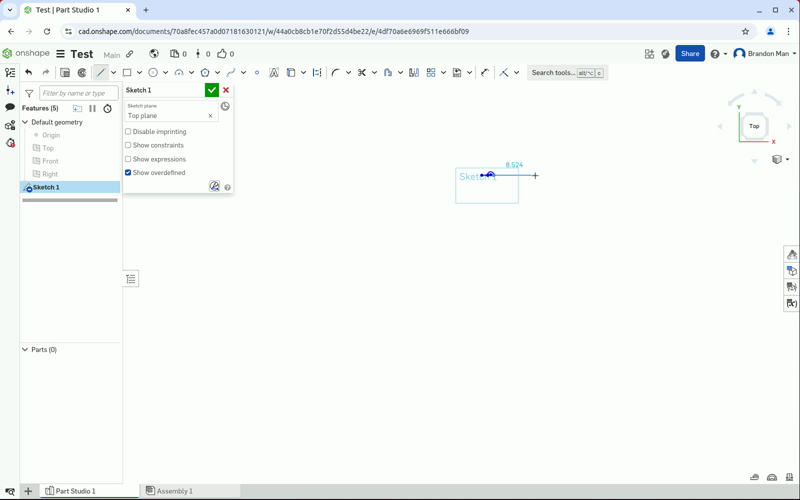
key(esc)
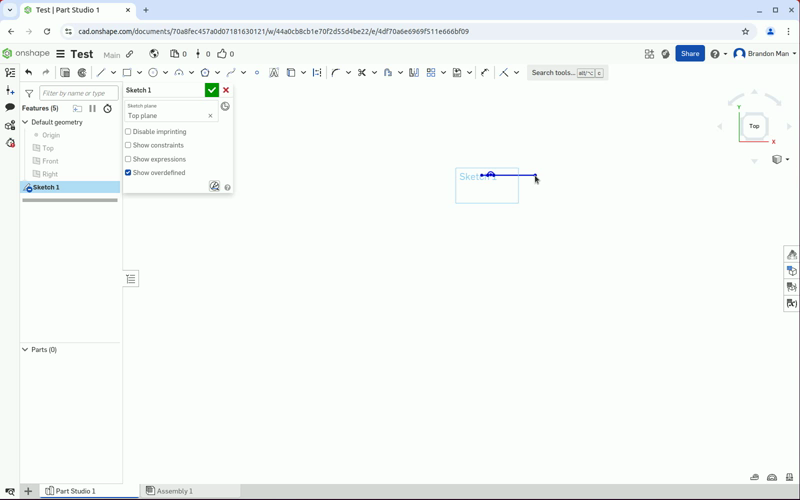
key(a)
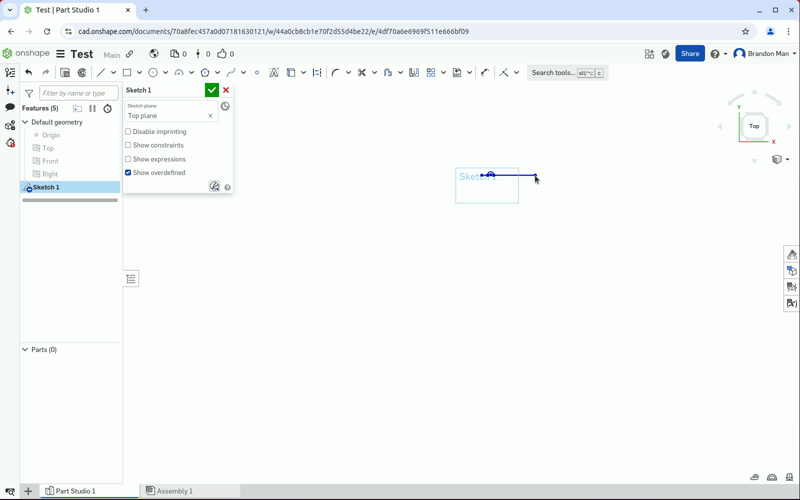
mouse_move(535, 175)
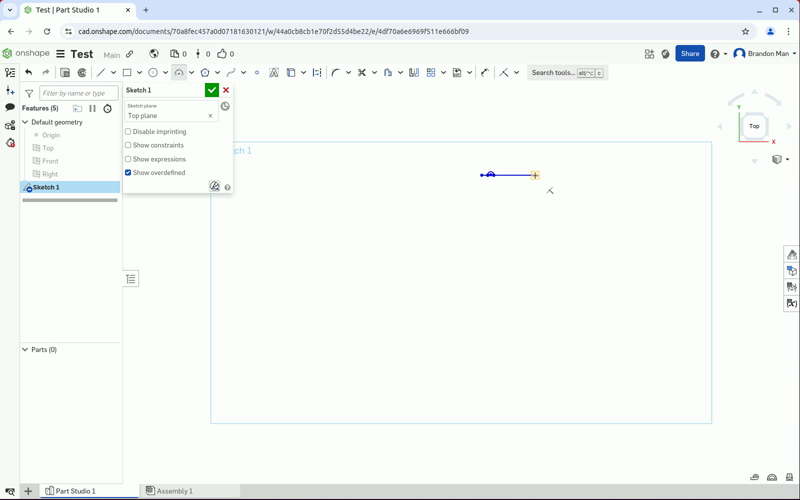
click(535, 175)
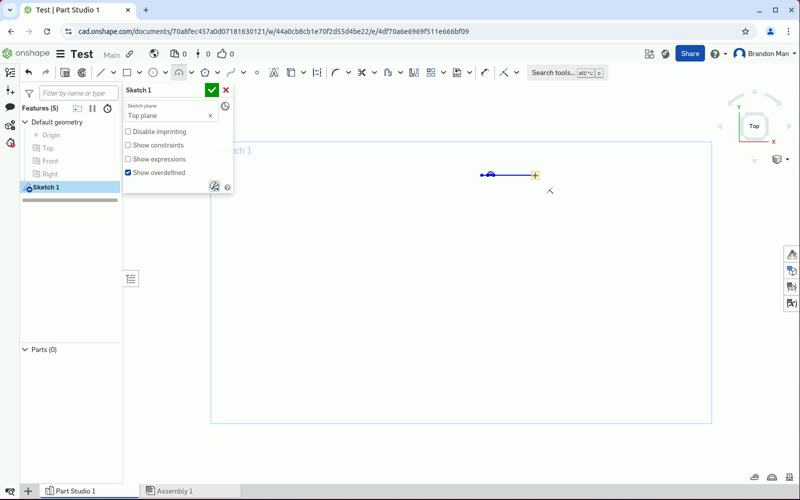
key_down(shift)
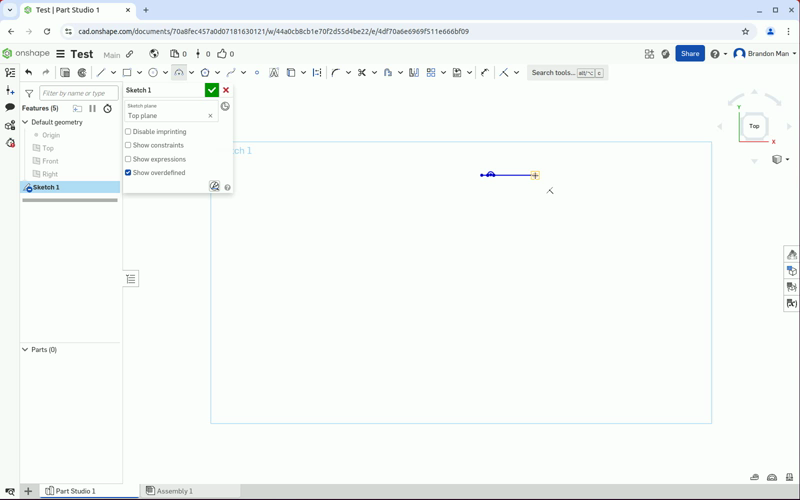
mouse_move(541, 175)
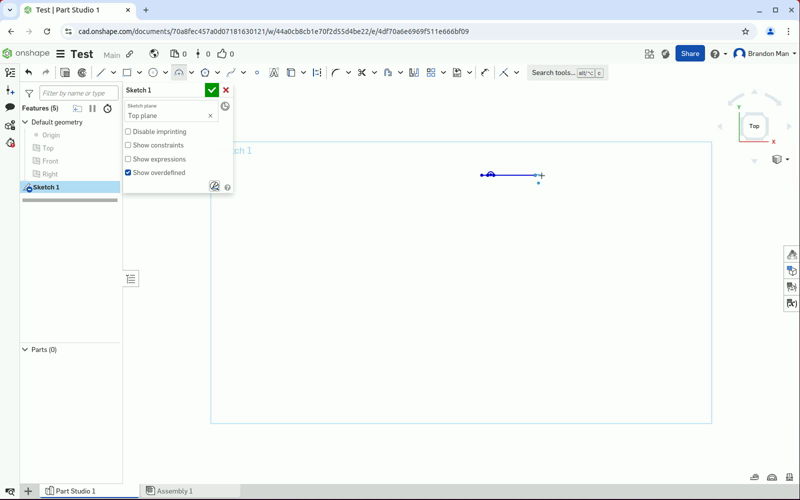
scroll(6)
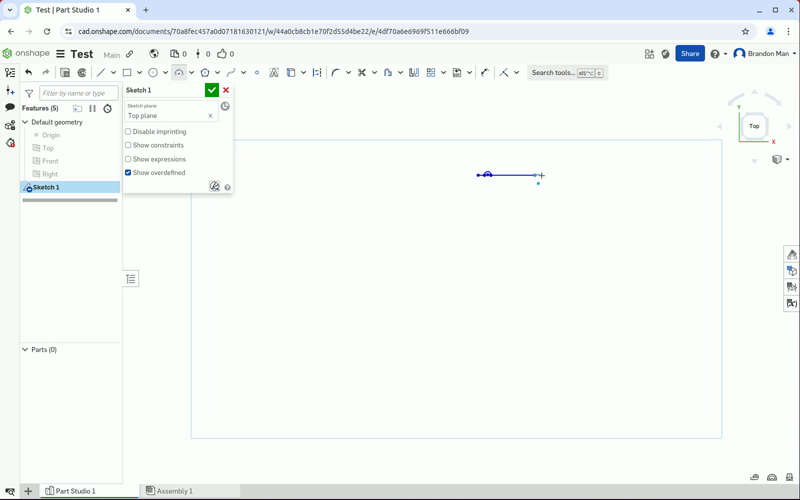
scroll(6)
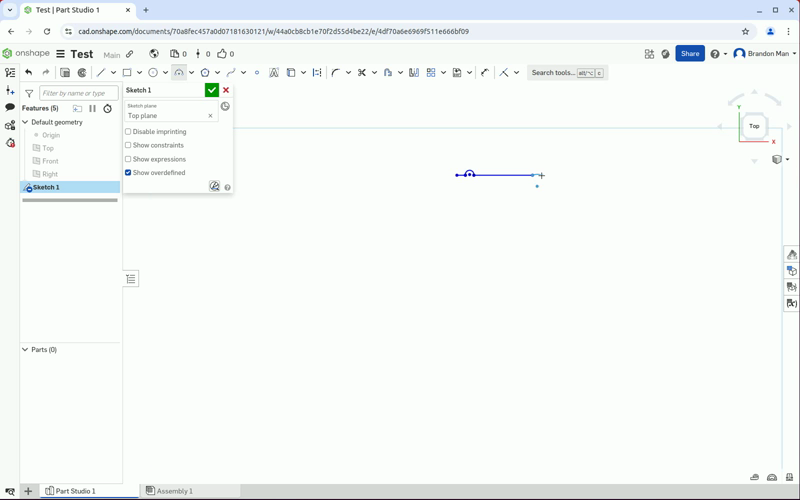
scroll(6)
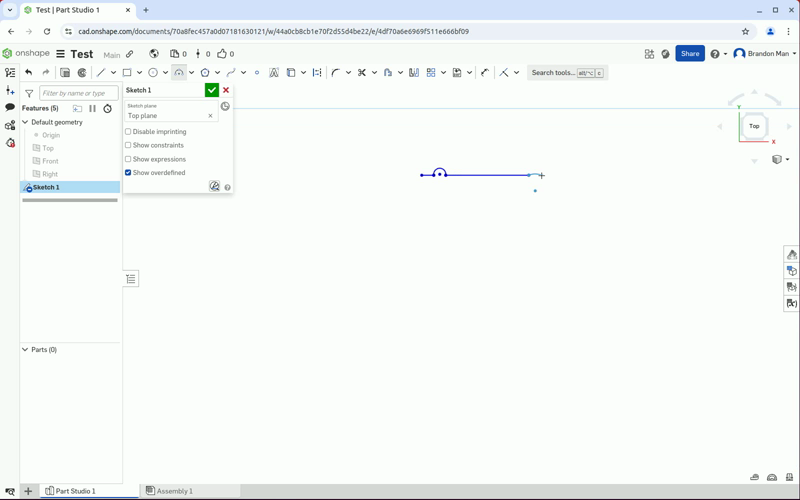
scroll(6)
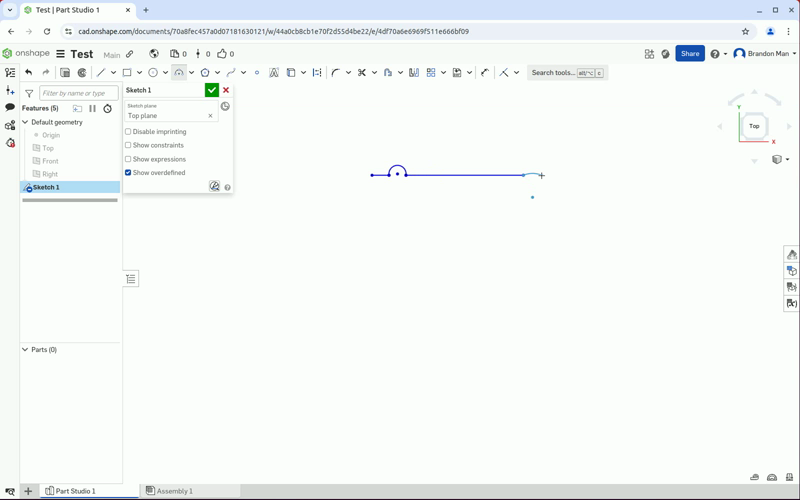
scroll(6)
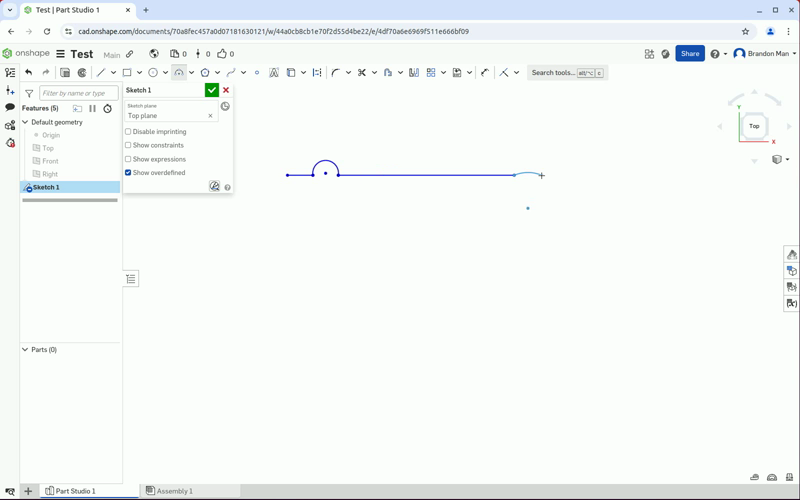
scroll(6)
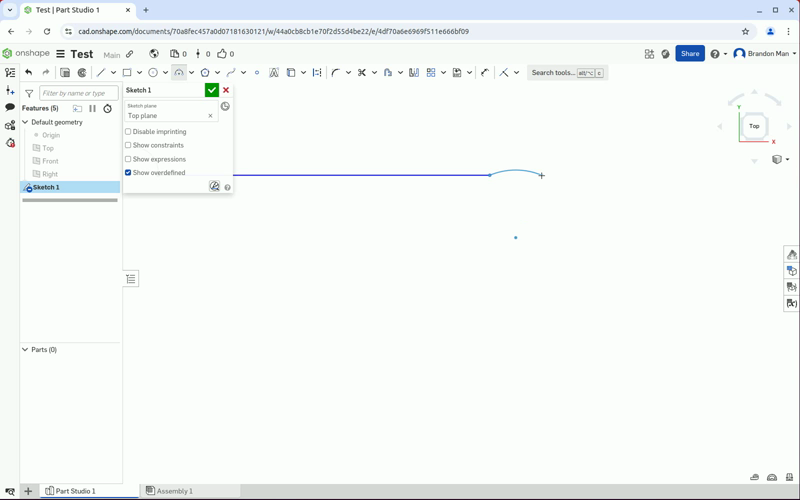
scroll(6)
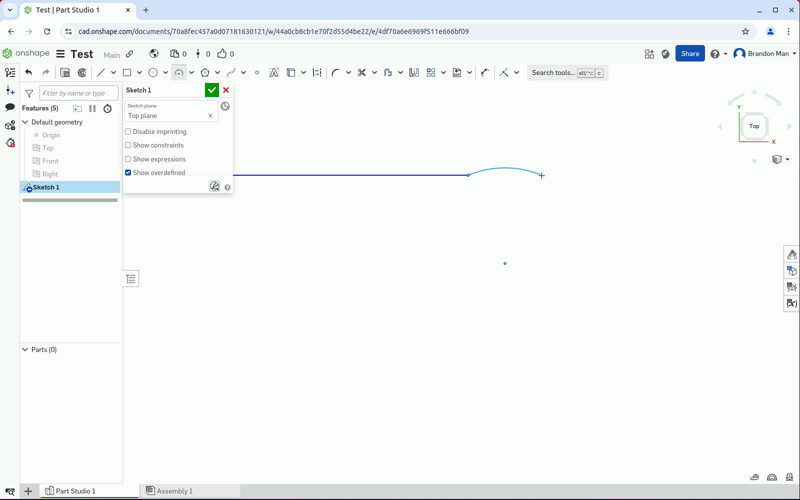
click(541, 175)
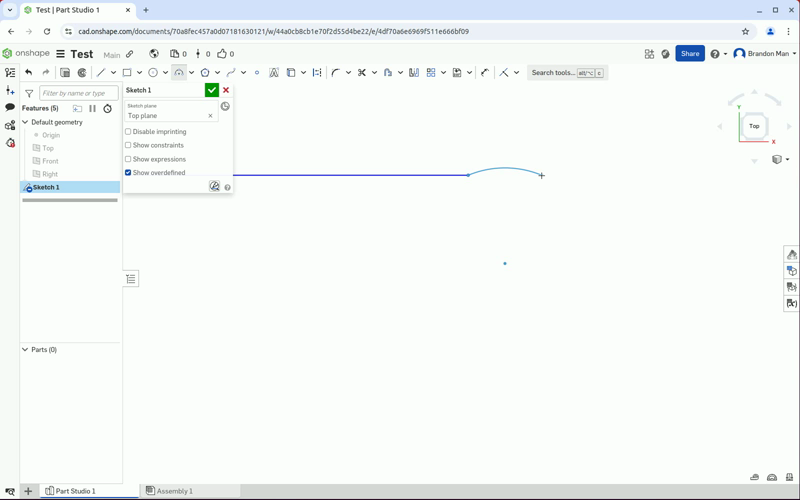
scroll(-6)
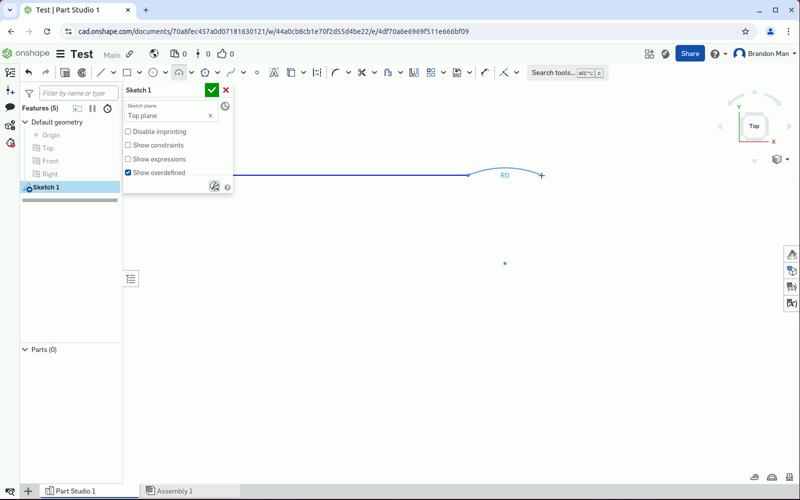
scroll(-6)
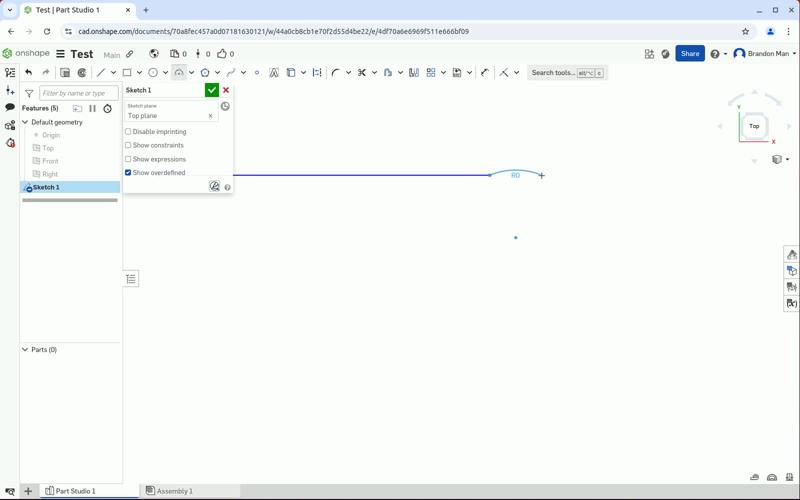
scroll(-6)
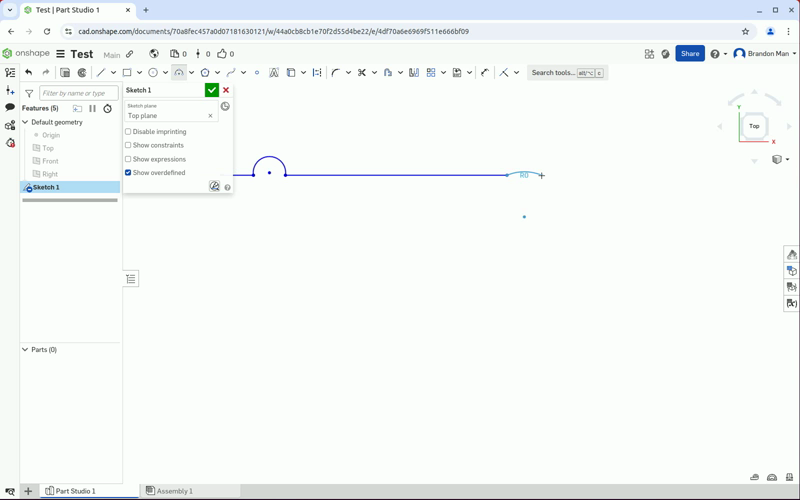
scroll(-6)
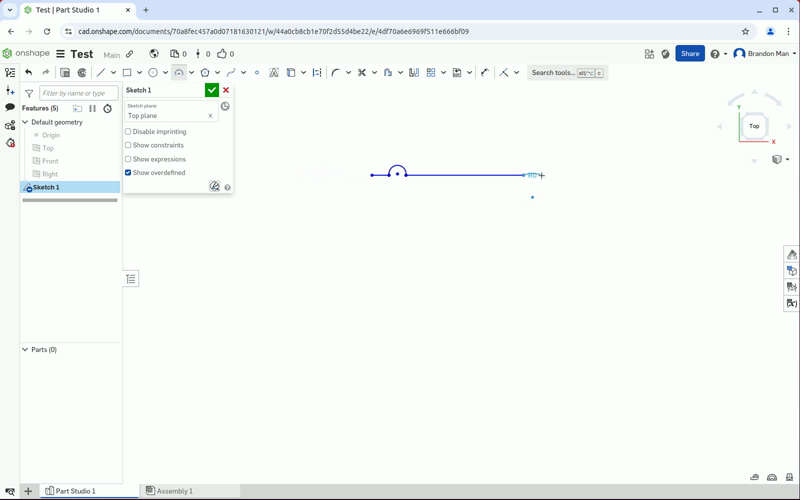
scroll(-6)
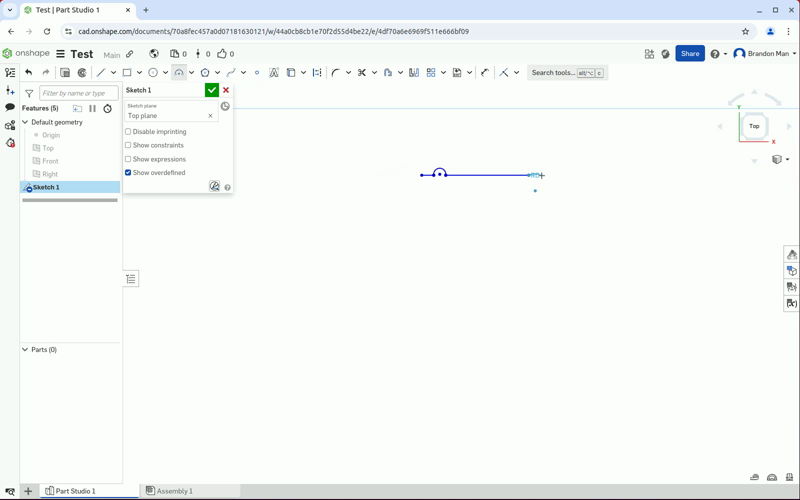
scroll(-6)
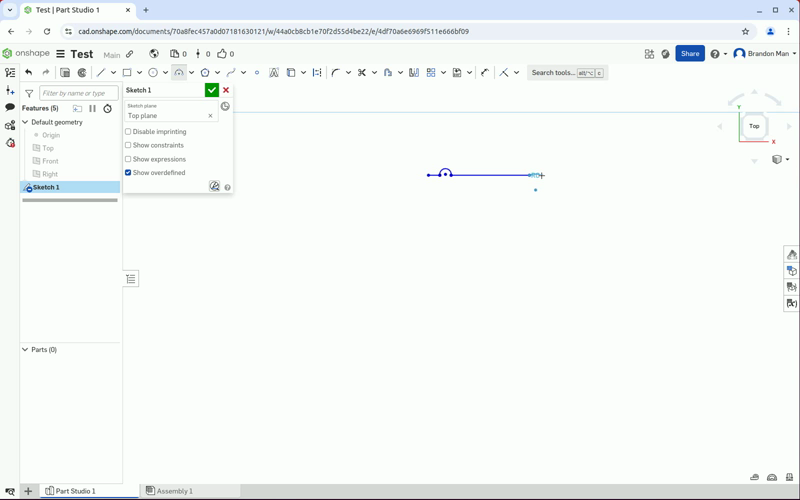
scroll(-6)
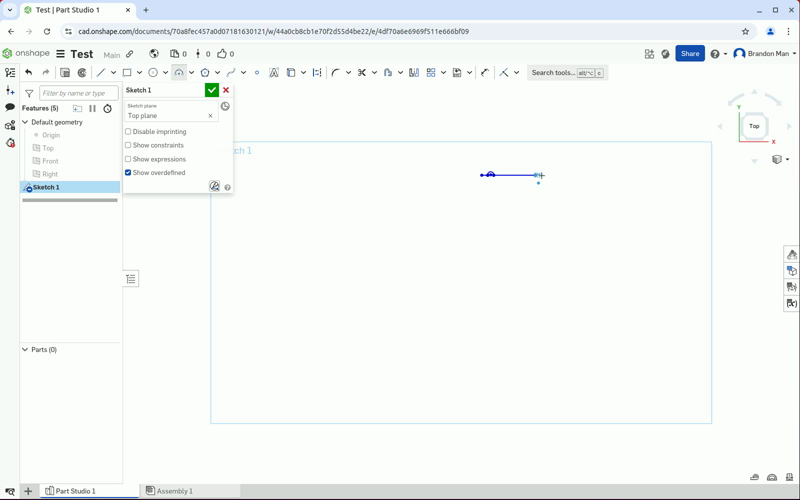
mouse_move(538, 171)
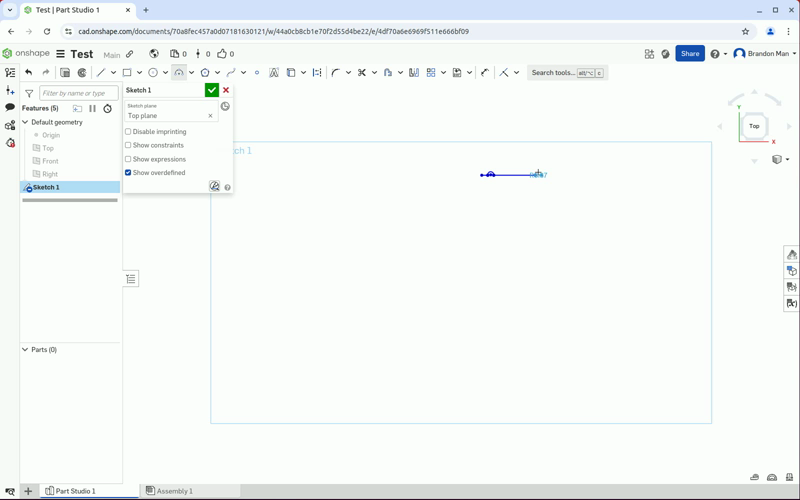
scroll(6)
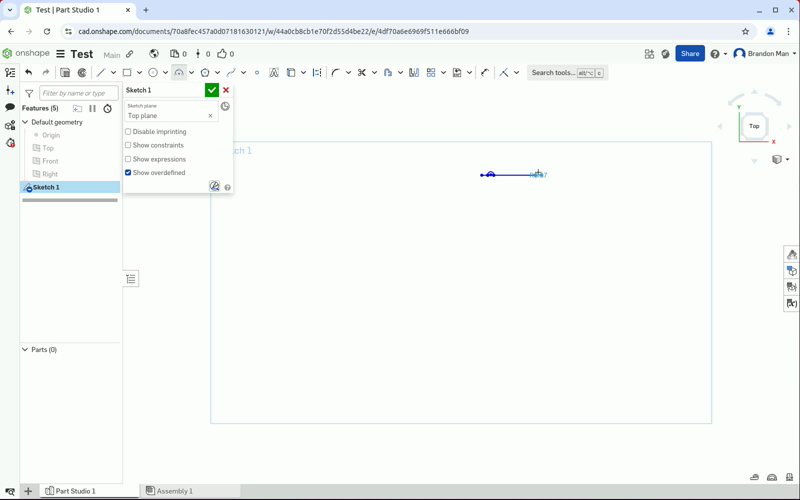
scroll(6)
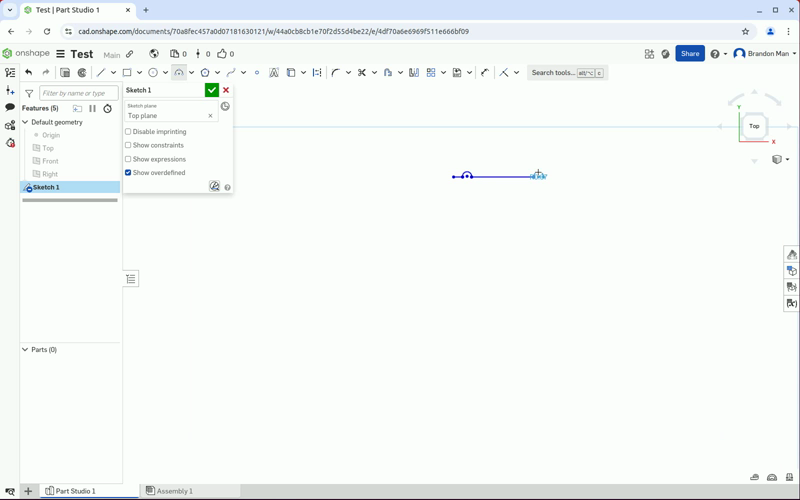
scroll(6)
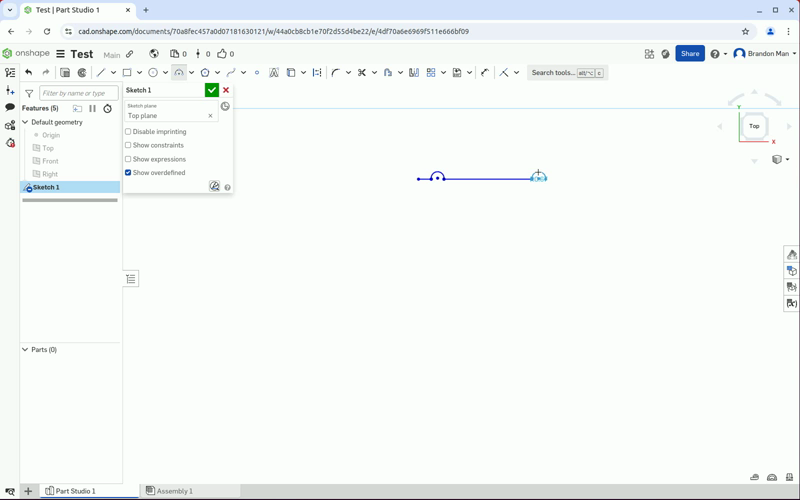
scroll(6)
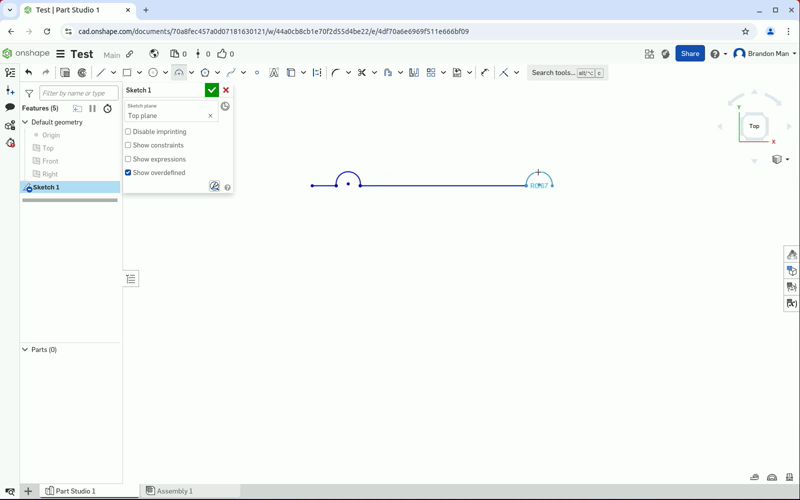
scroll(6)
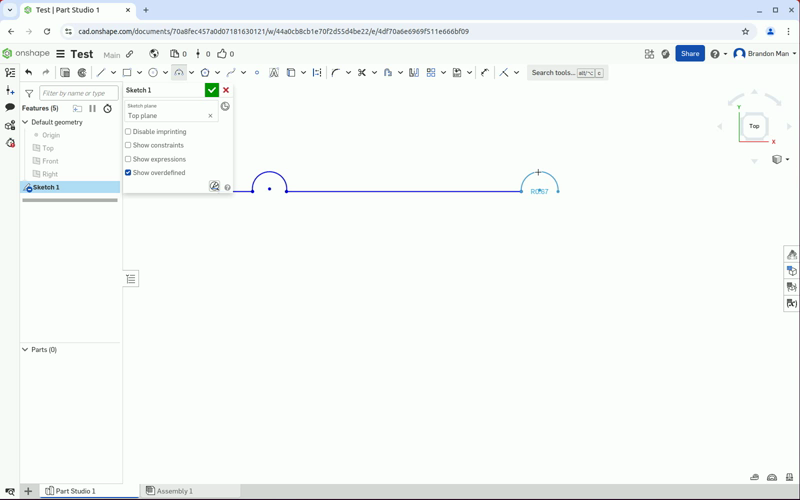
scroll(6)
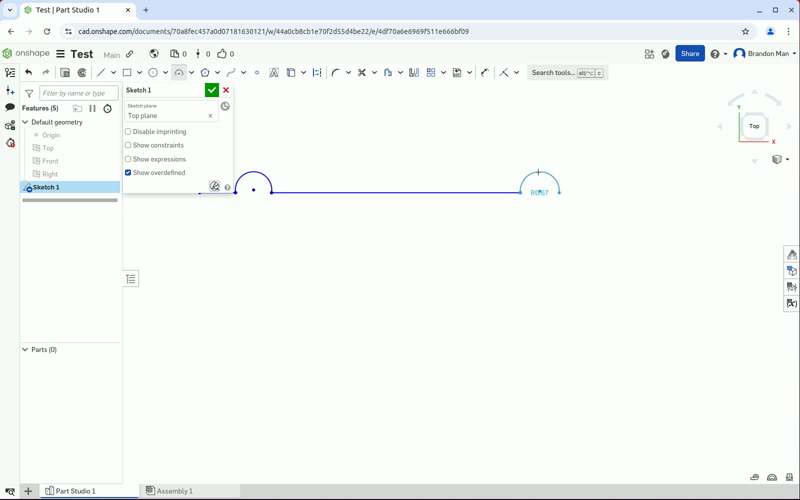
scroll(6)
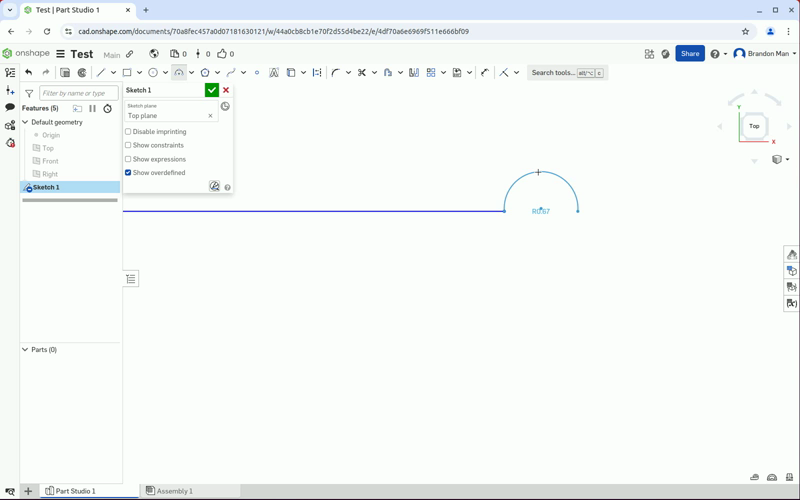
click(538, 171)
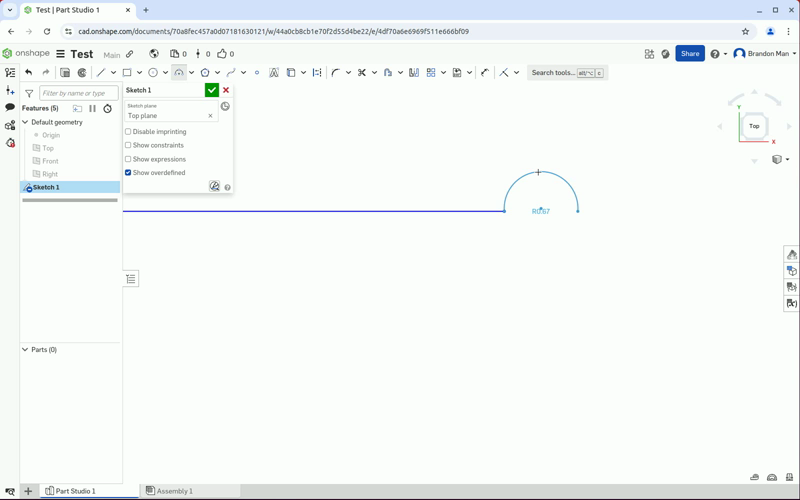
scroll(-6)
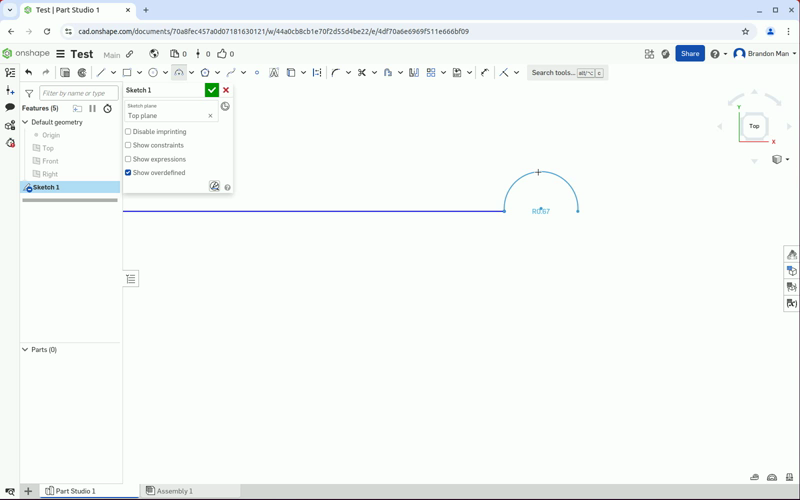
scroll(-6)
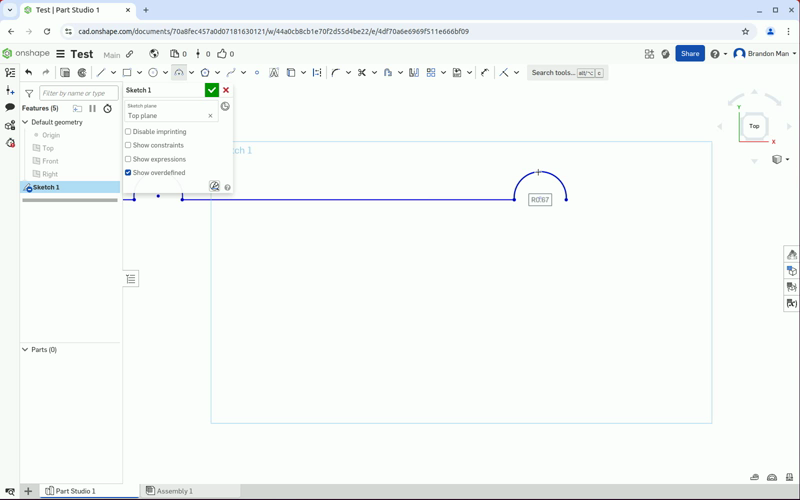
scroll(-6)
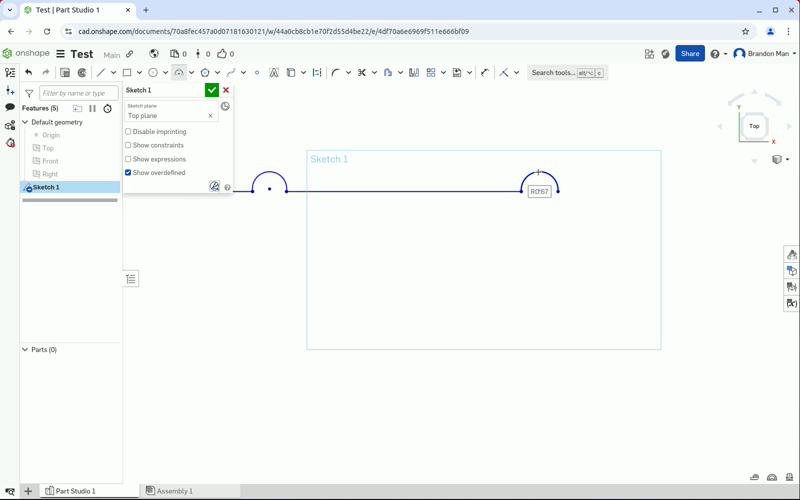
scroll(-6)
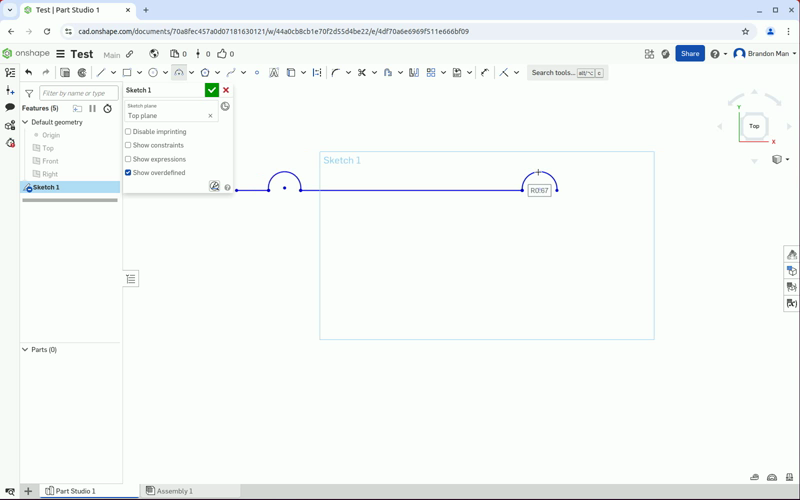
scroll(-6)
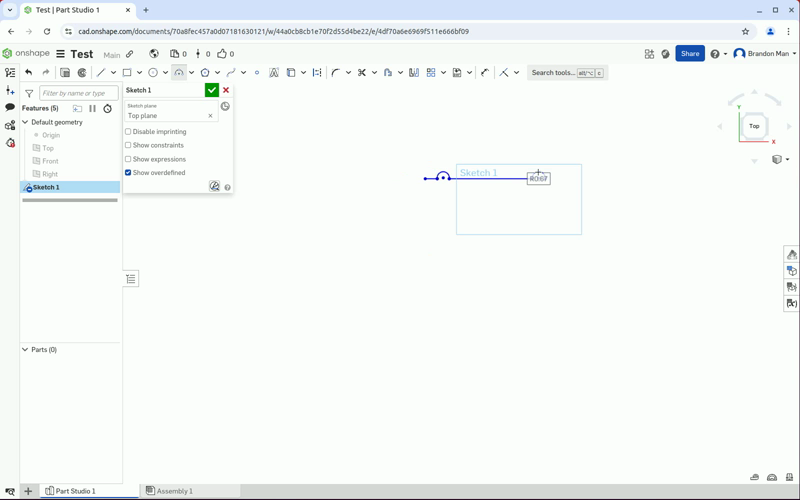
scroll(-6)
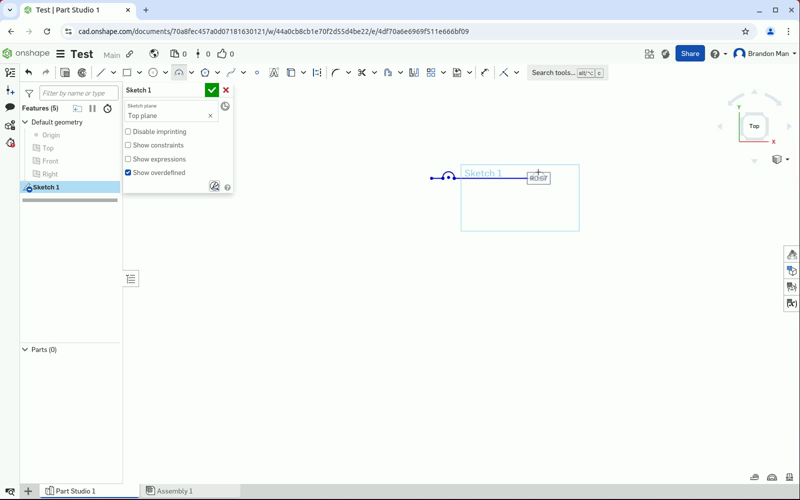
scroll(-6)
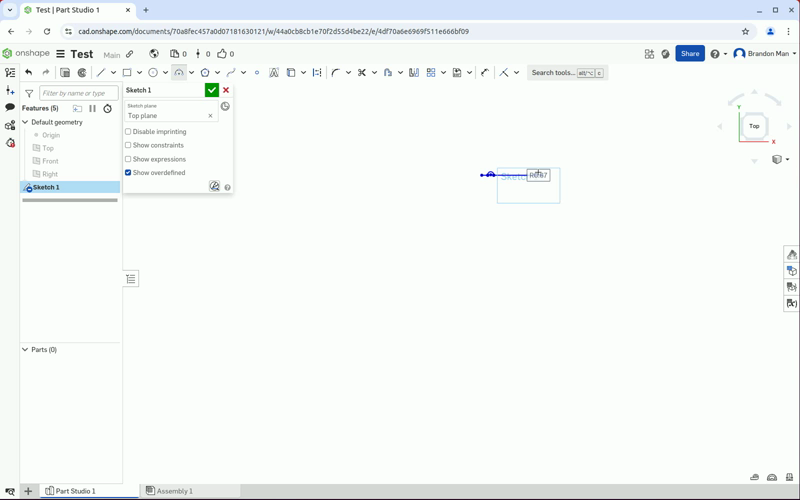
key_up(shift)
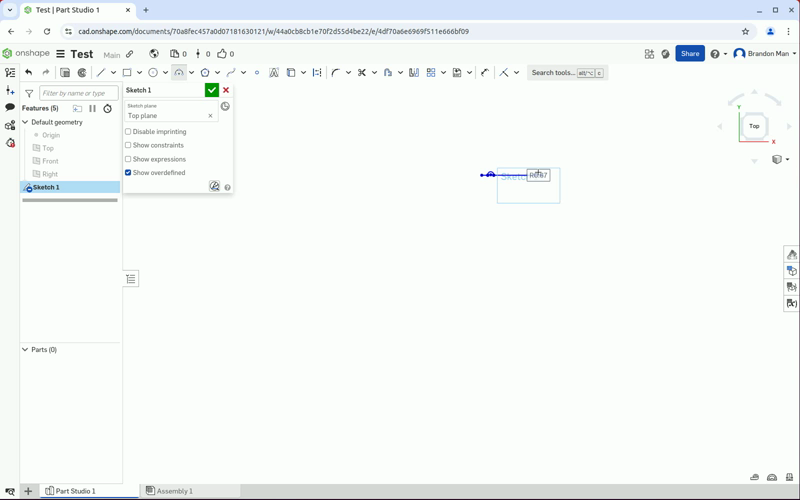
key(esc)
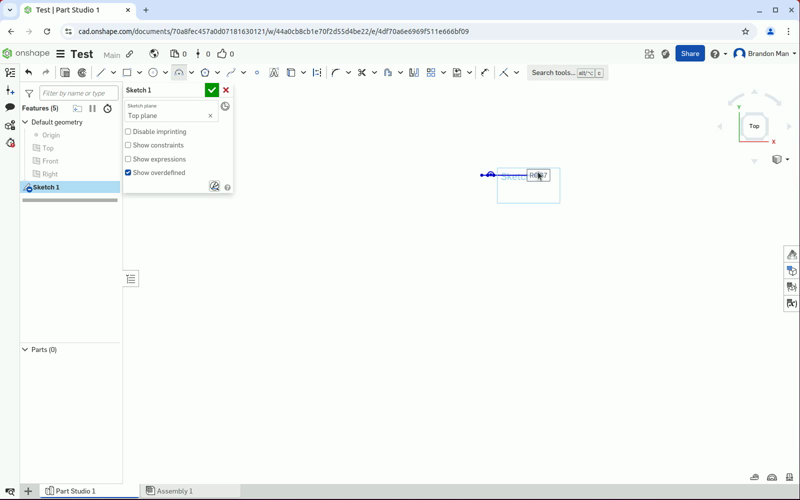
key(l)
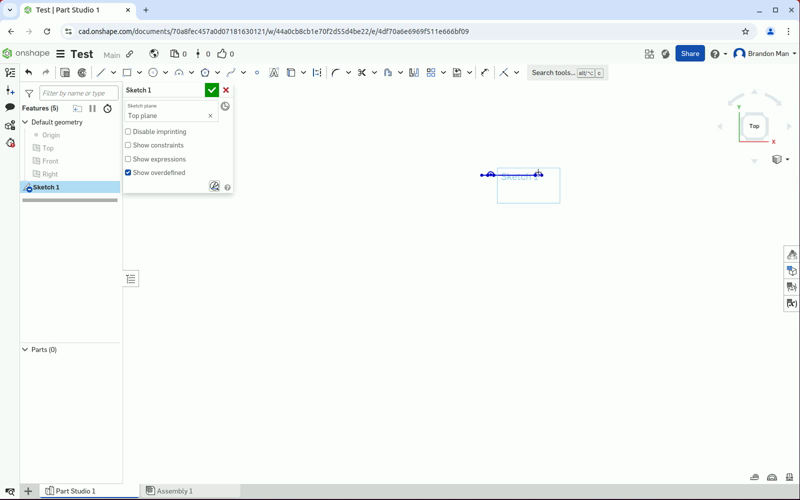
mouse_move(541, 175)
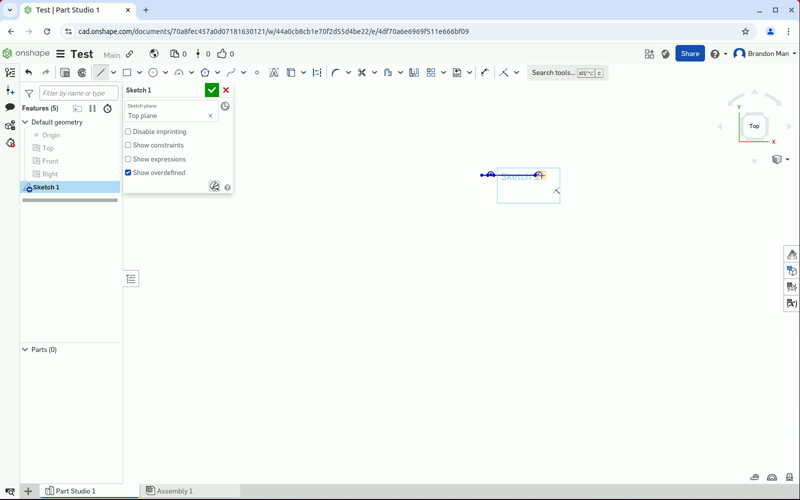
scroll(6)
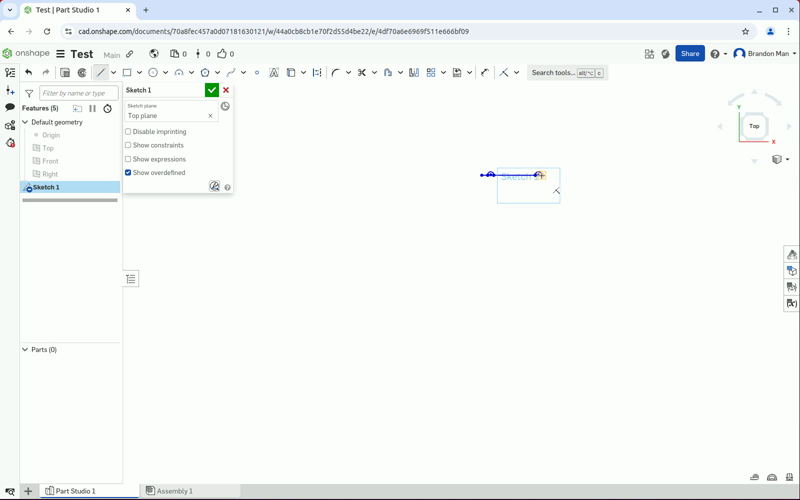
scroll(6)
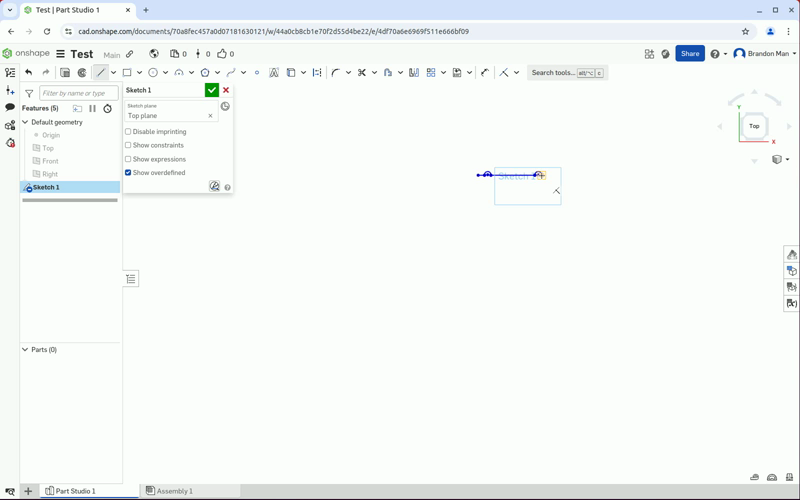
scroll(6)
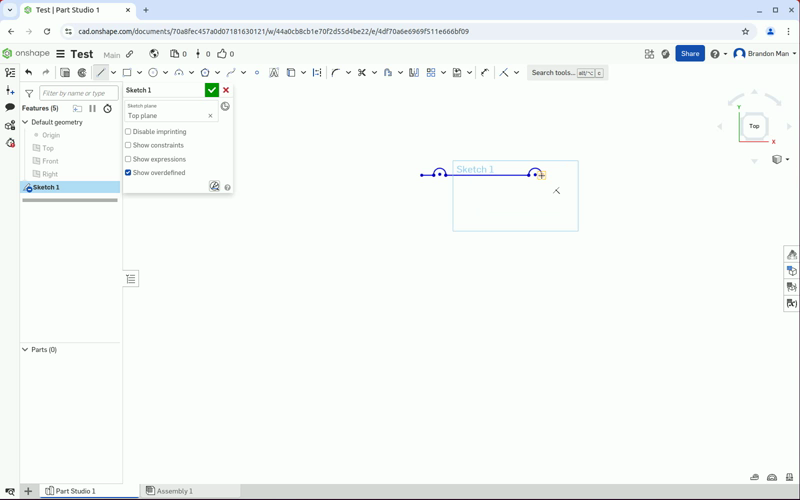
scroll(6)
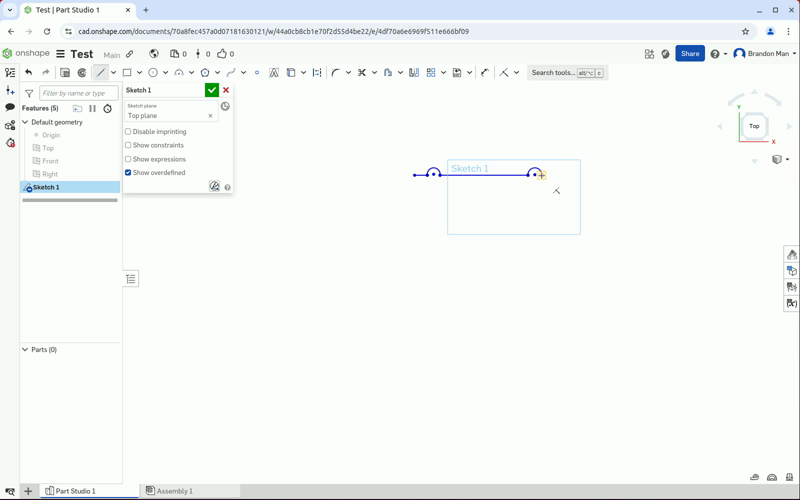
scroll(6)
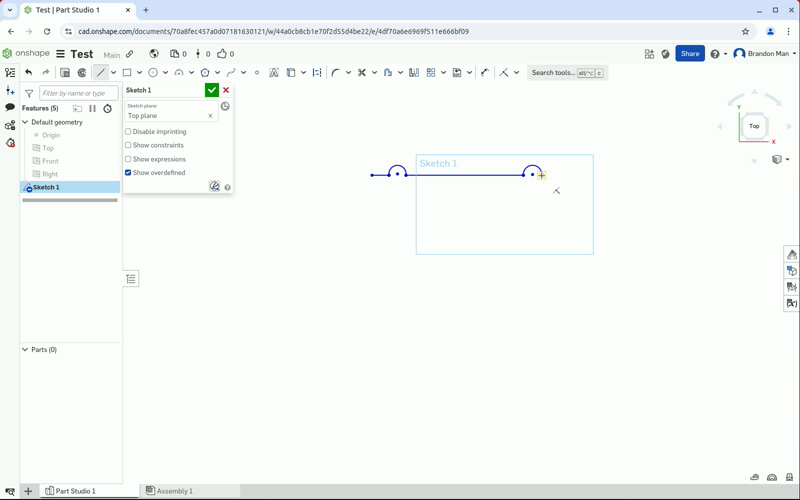
scroll(6)
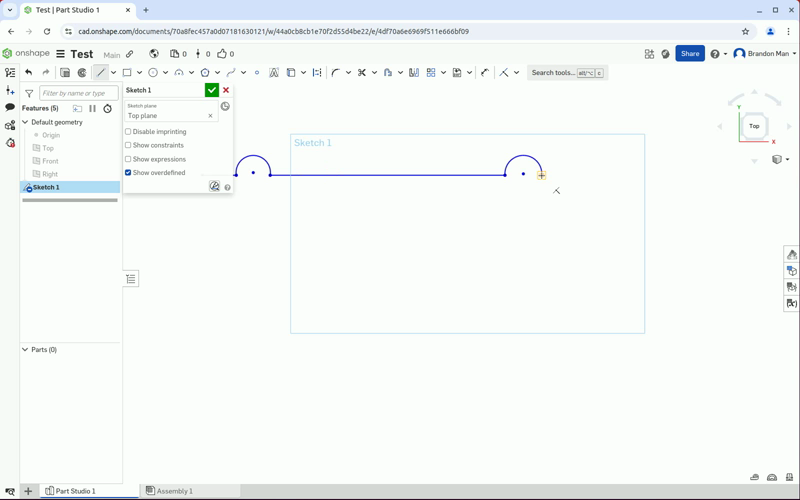
scroll(6)
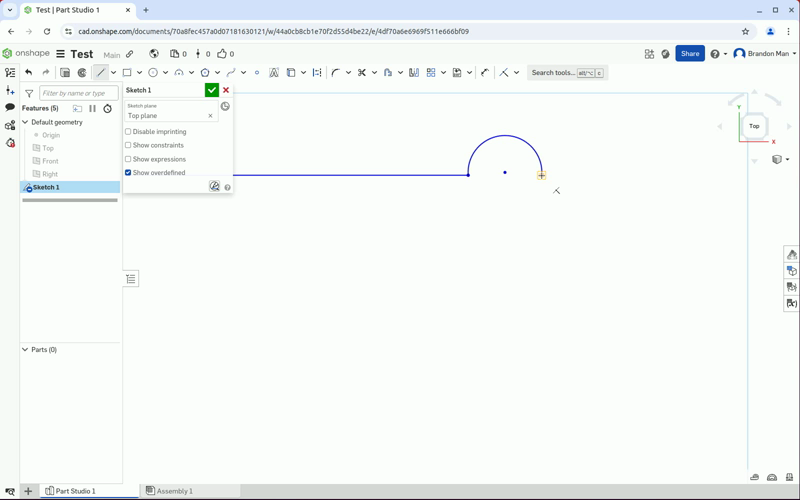
click(541, 175)
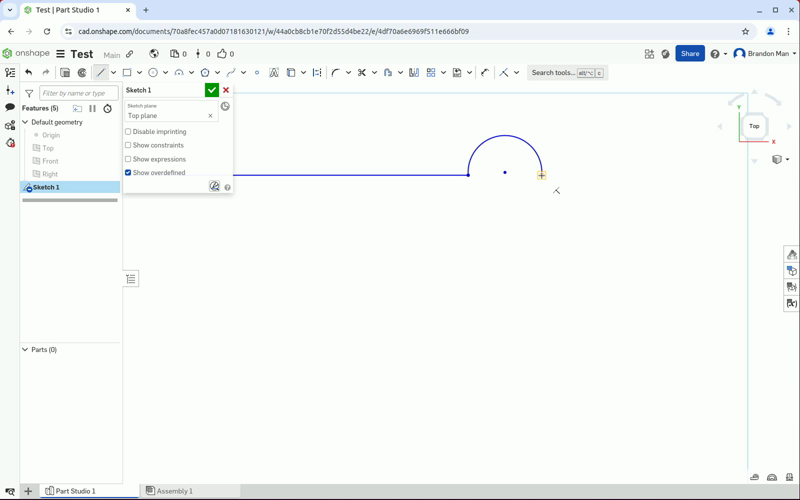
scroll(-6)
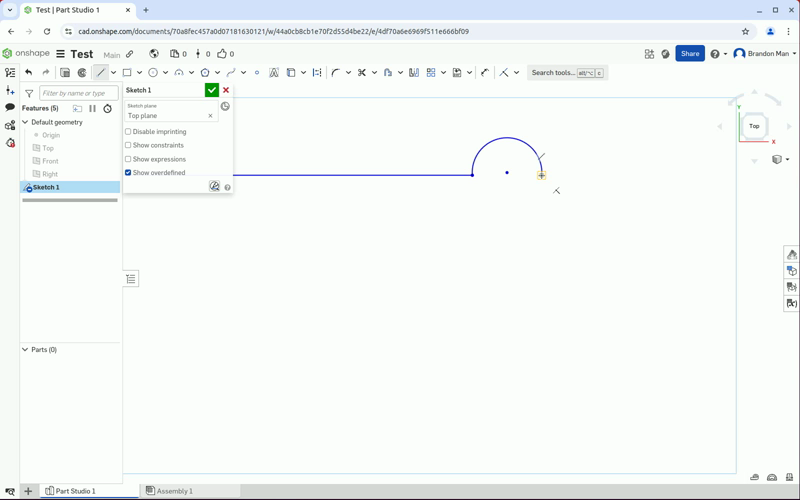
scroll(-6)
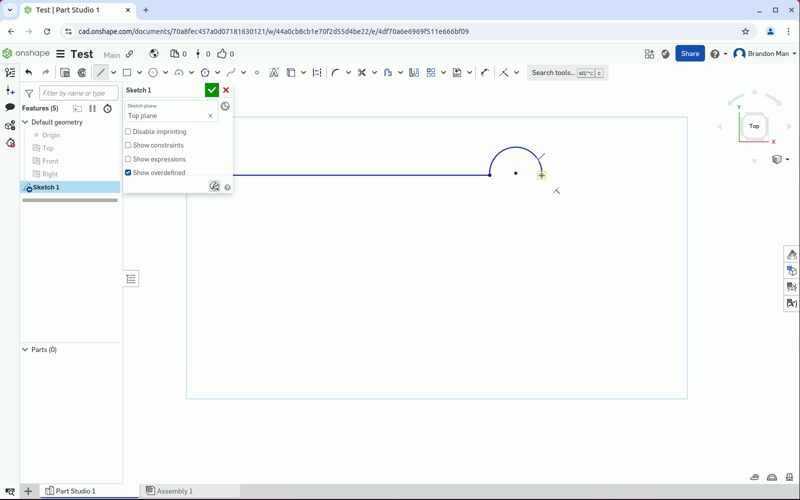
scroll(-6)
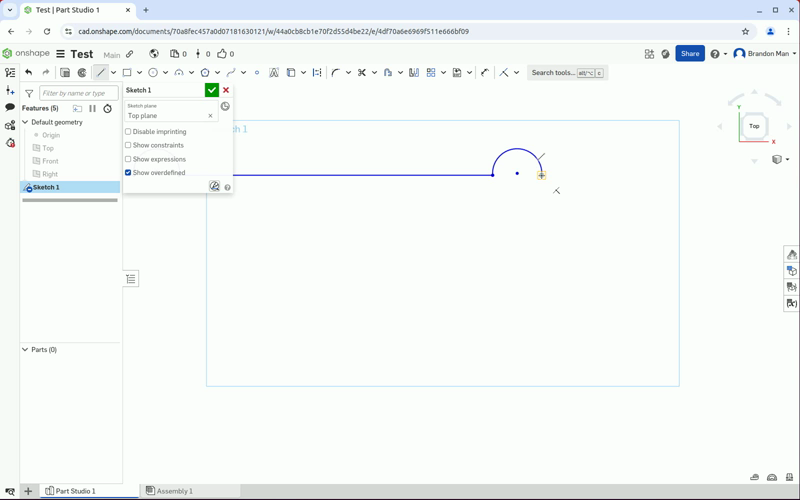
scroll(-6)
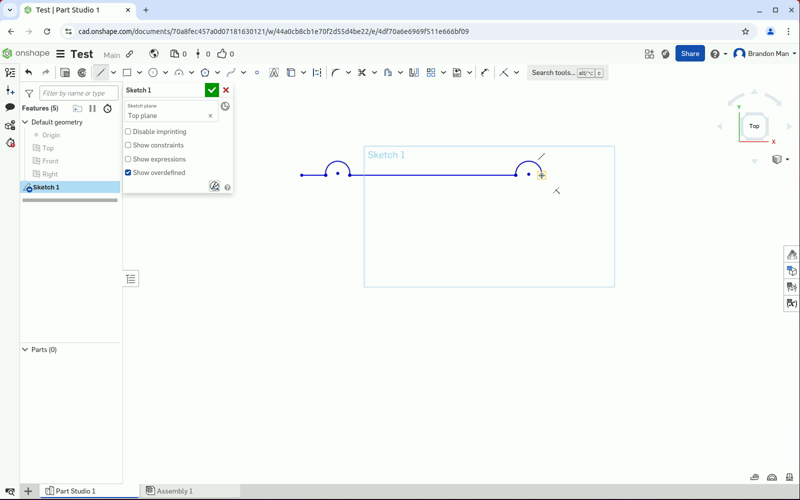
scroll(-6)
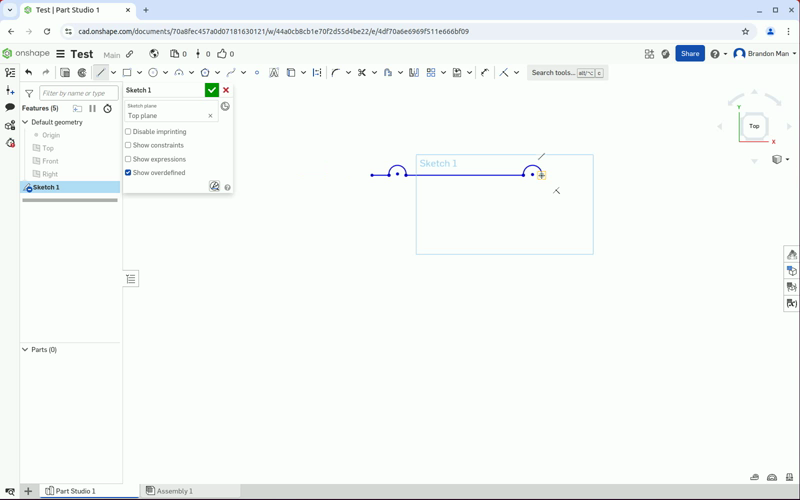
scroll(-6)
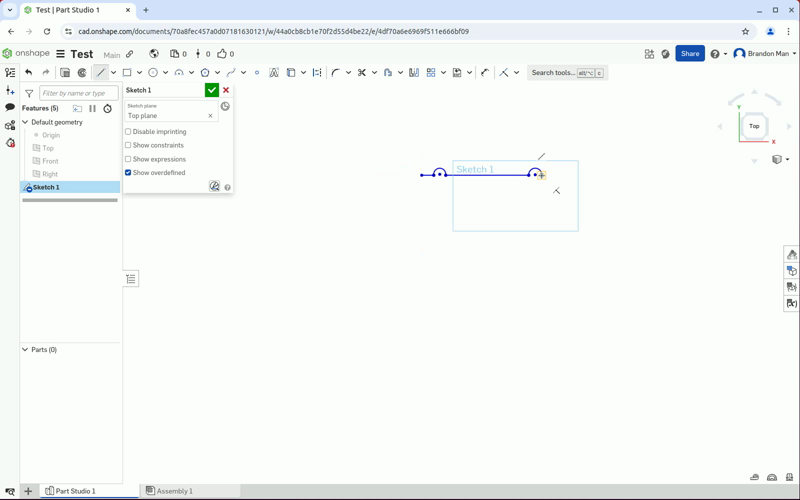
scroll(-6)
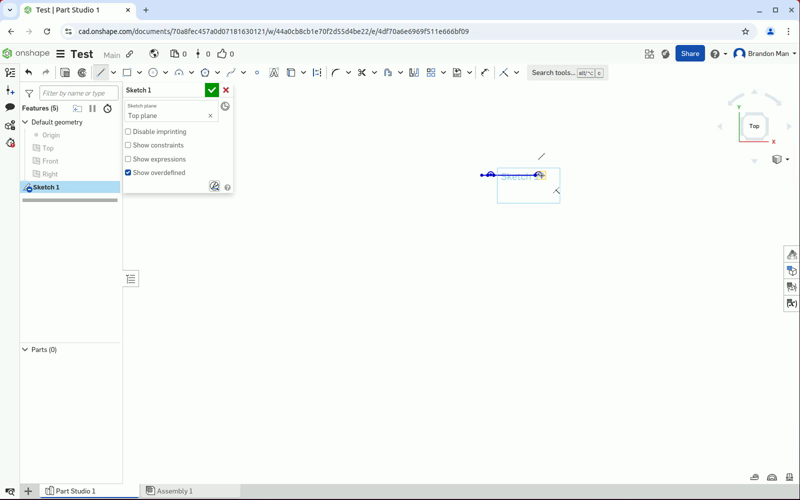
key_down(shift)
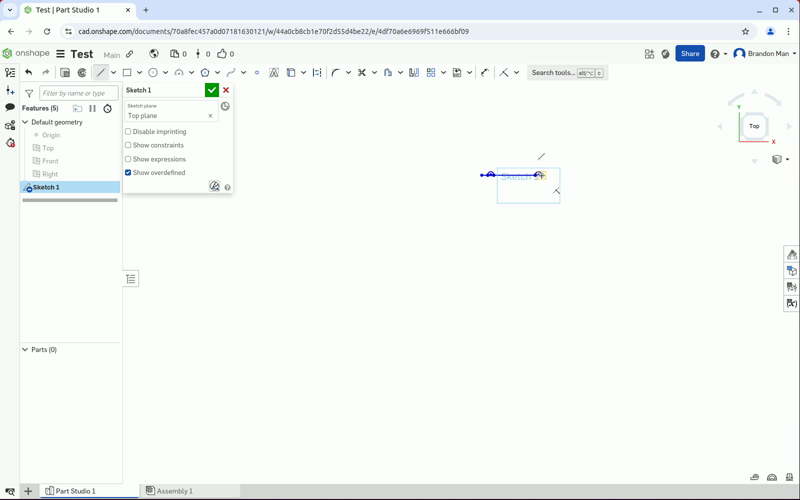
mouse_move(571, 175)
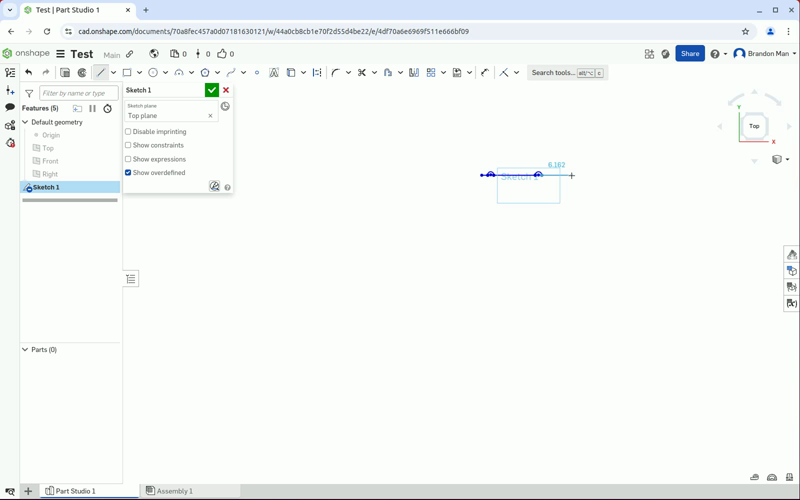
mouse_move(546, 175)
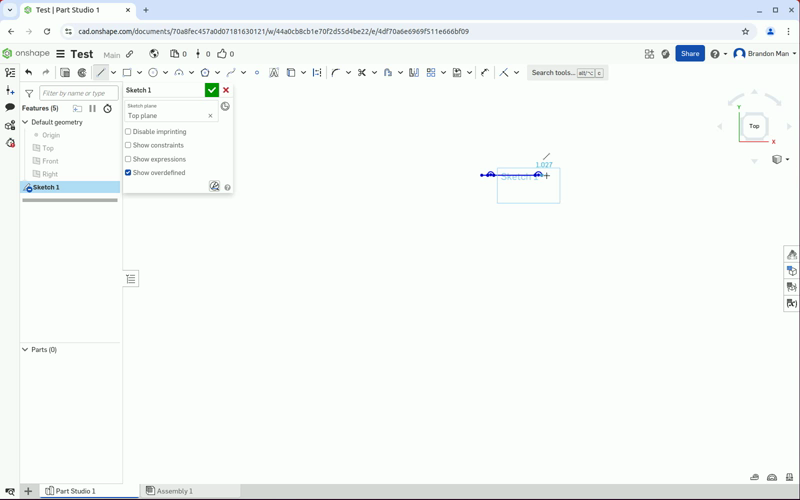
scroll(6)
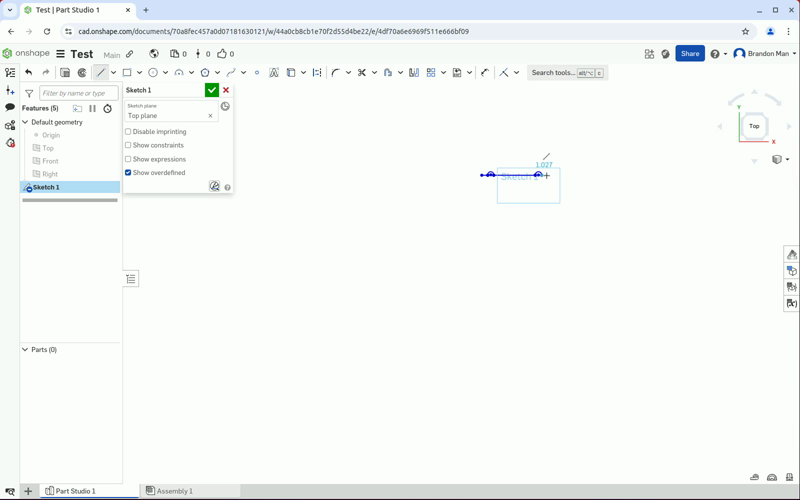
scroll(6)
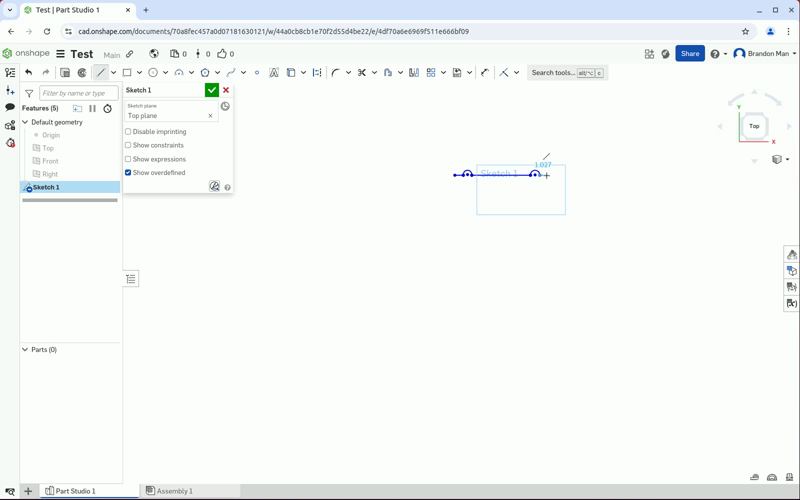
scroll(6)
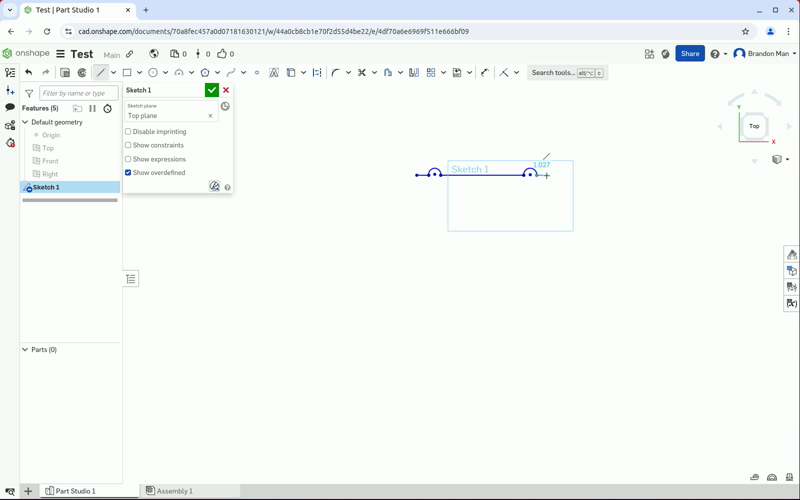
scroll(6)
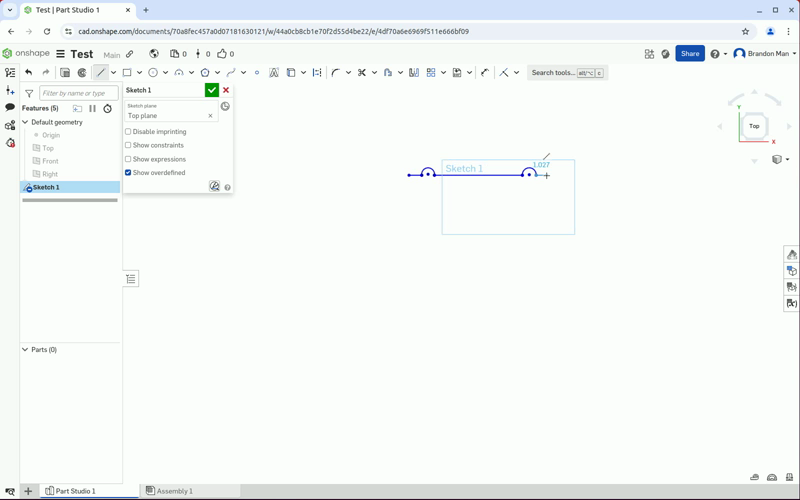
scroll(6)
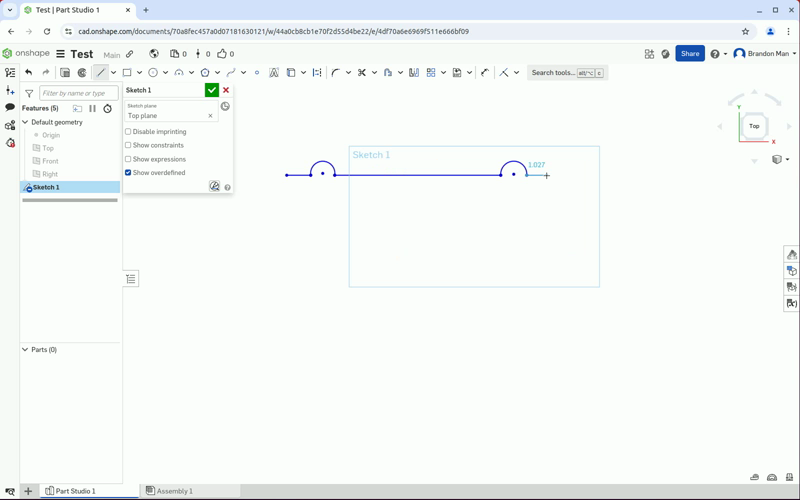
scroll(6)
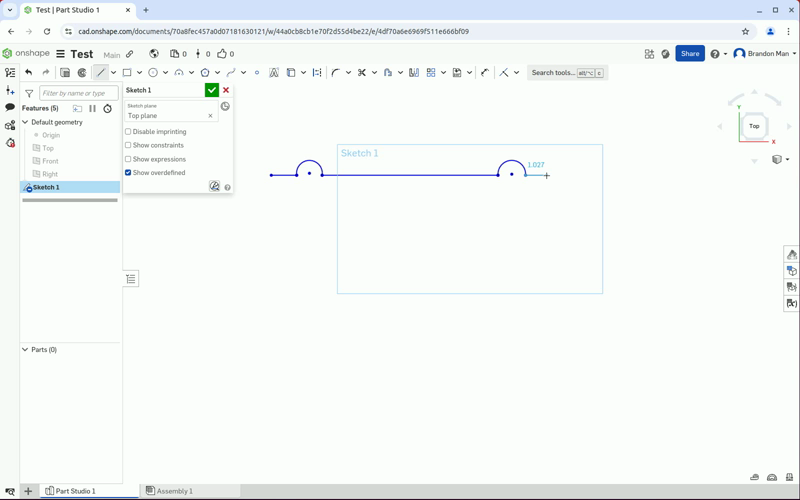
scroll(6)
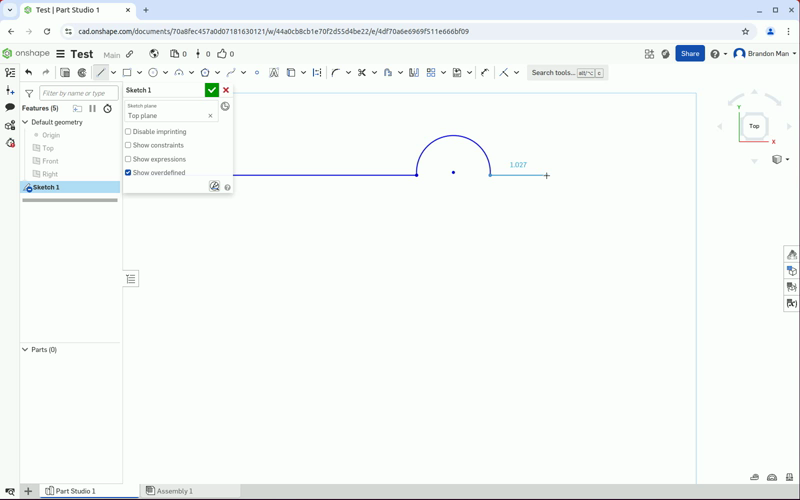
click(546, 175)
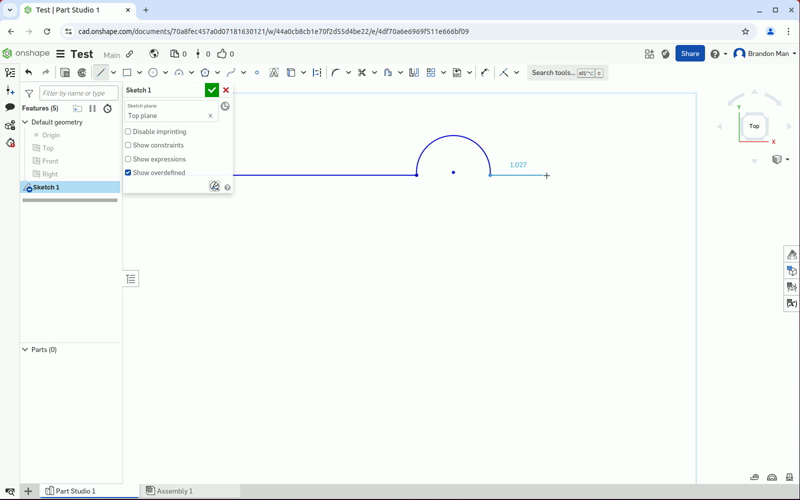
scroll(-6)
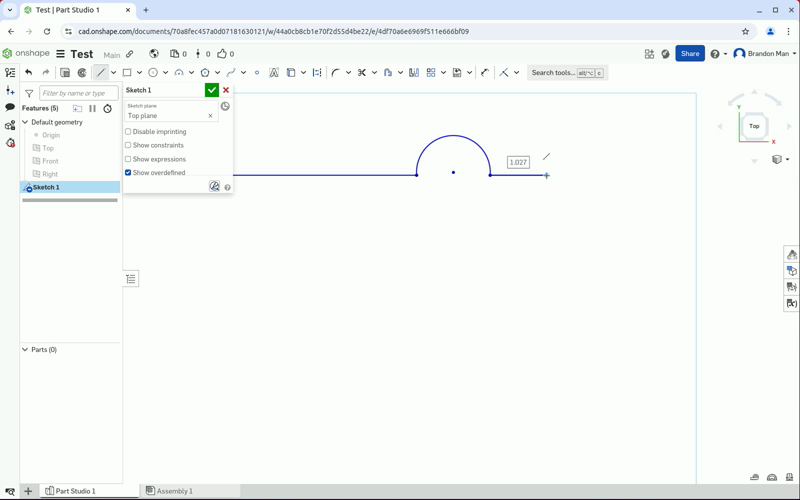
scroll(-6)
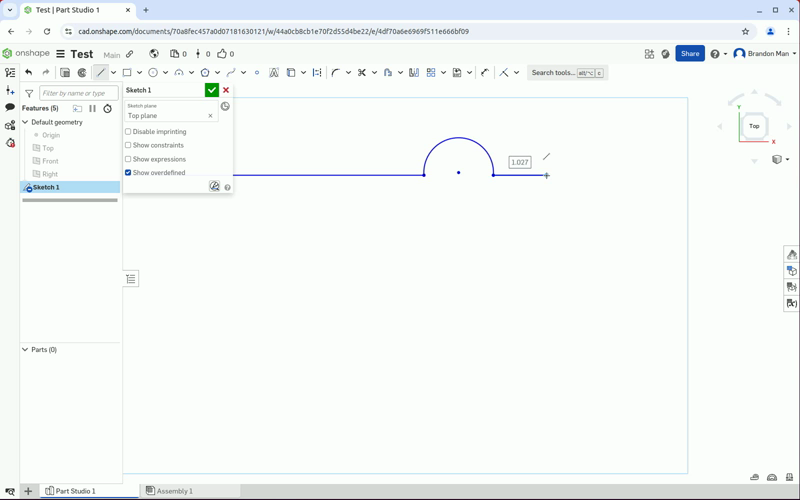
scroll(-6)
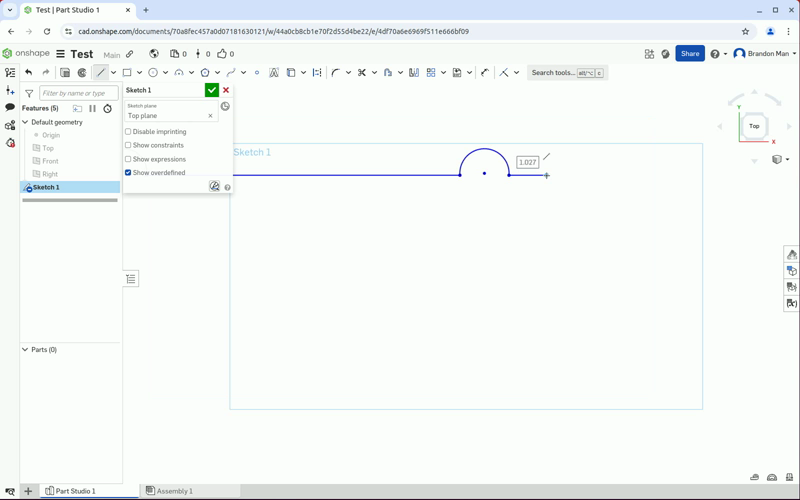
scroll(-6)
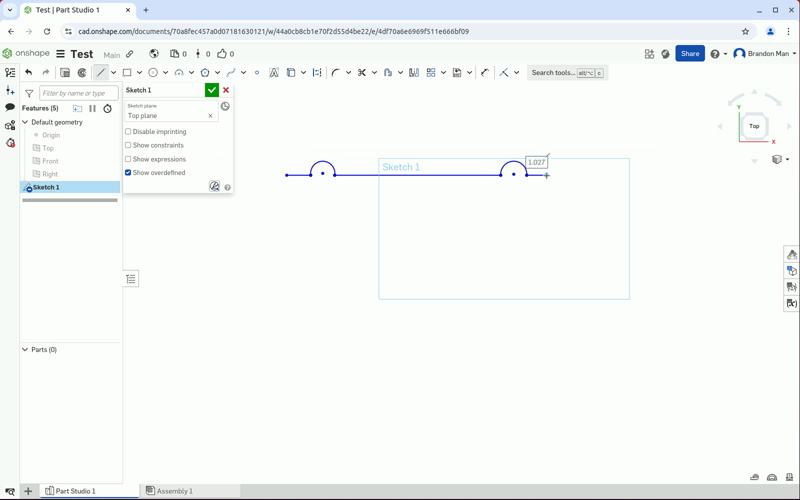
scroll(-6)
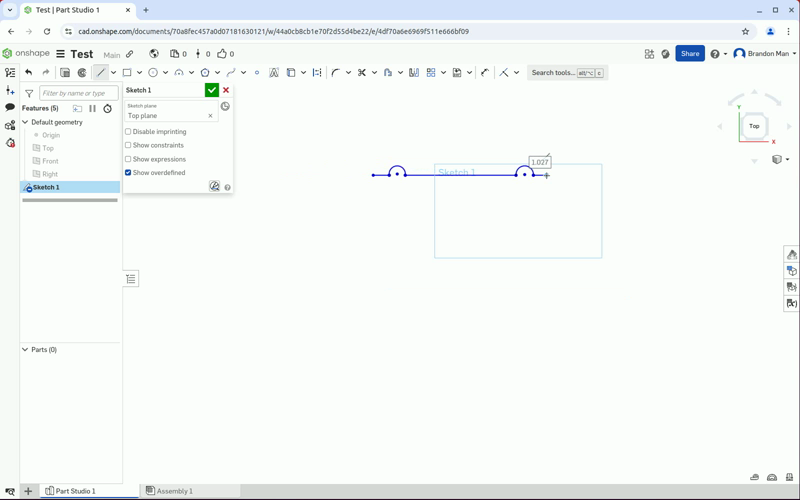
scroll(-6)
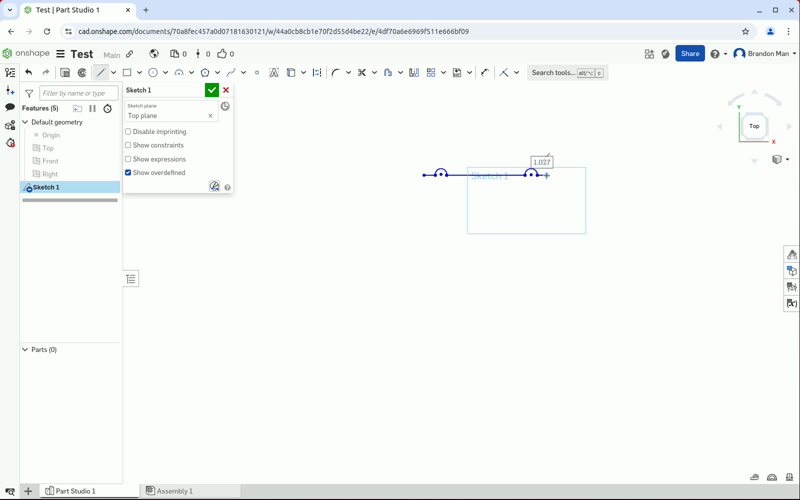
scroll(-6)
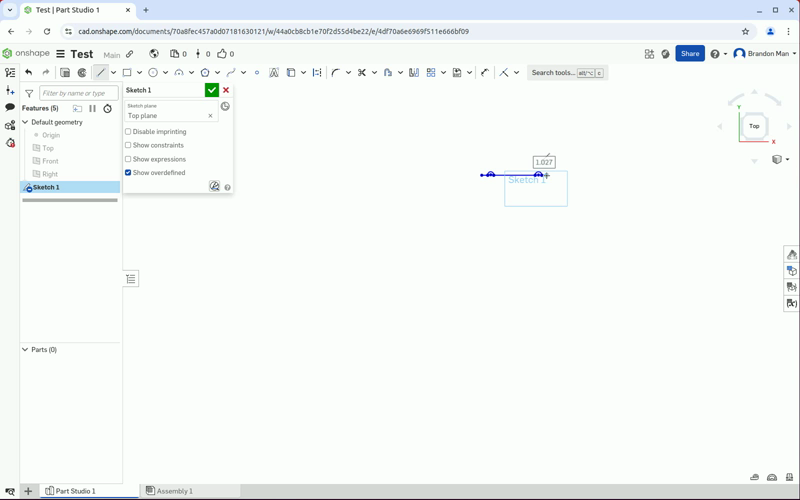
key_up(shift)
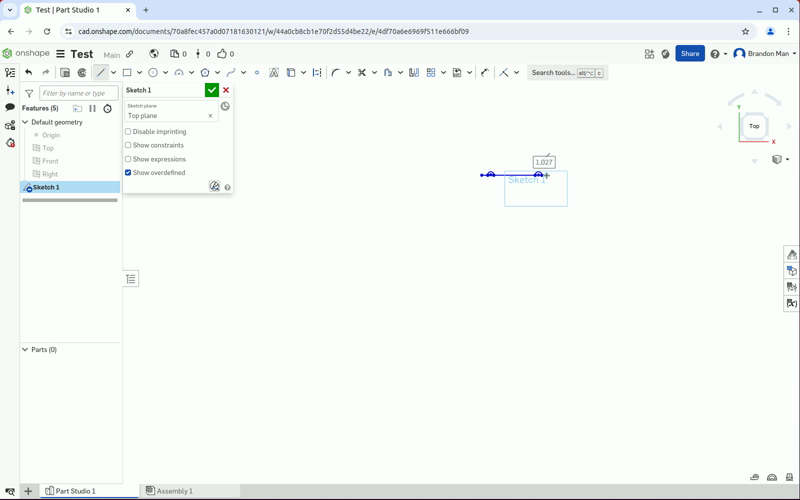
key_down(shift)
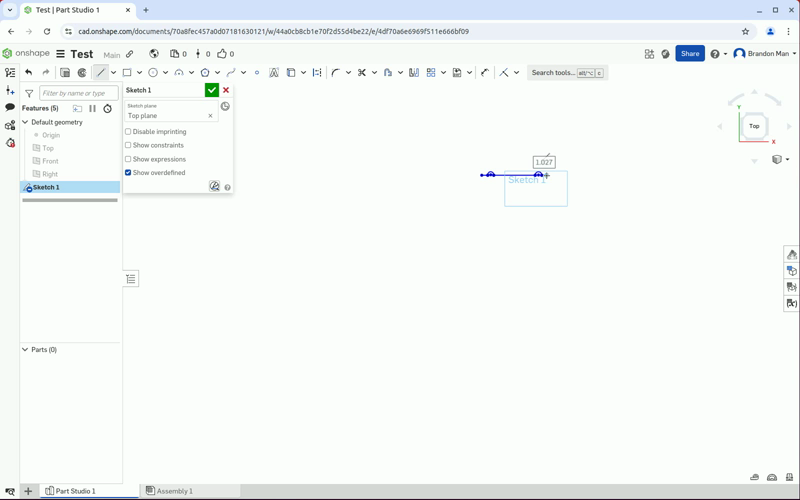
mouse_move(576, 175)
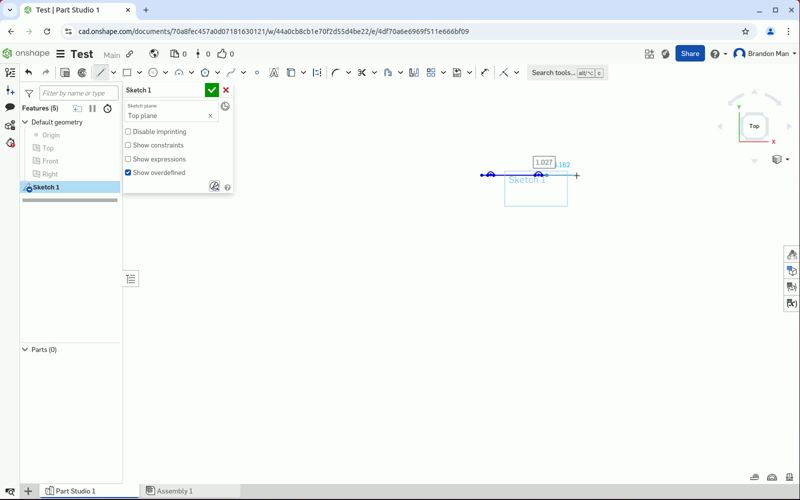
mouse_move(541, 169)
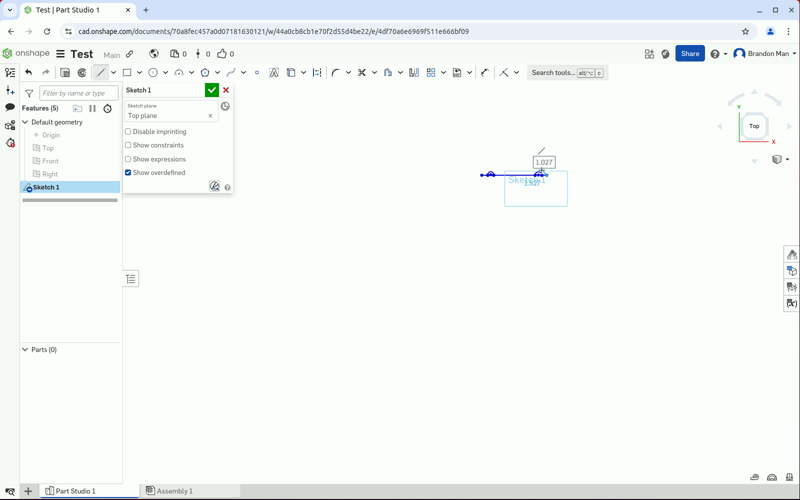
scroll(6)
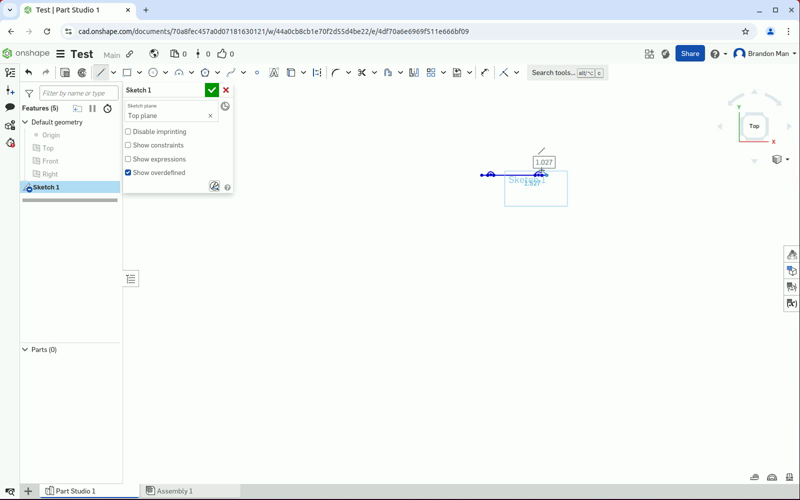
scroll(6)
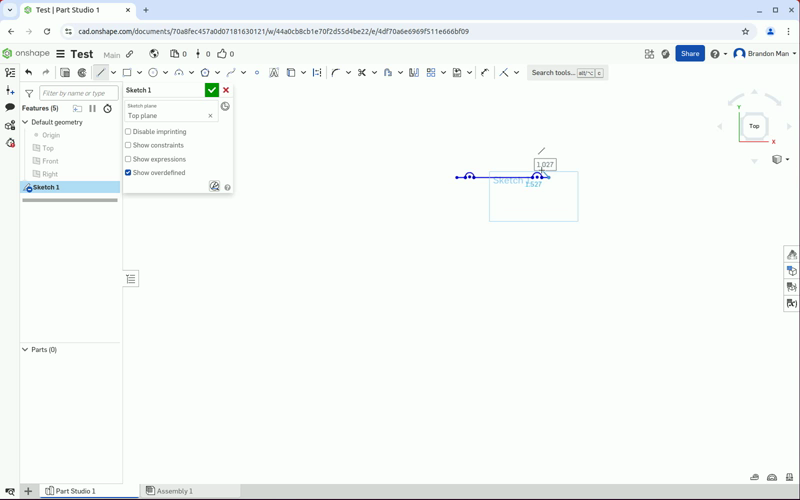
scroll(6)
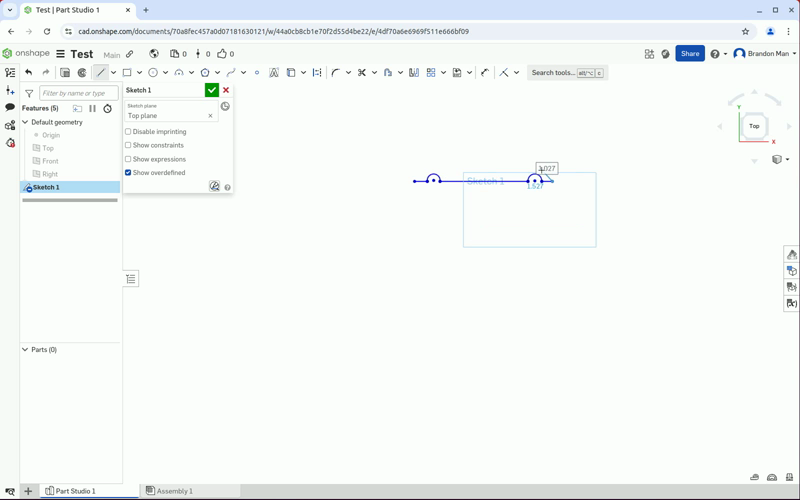
scroll(6)
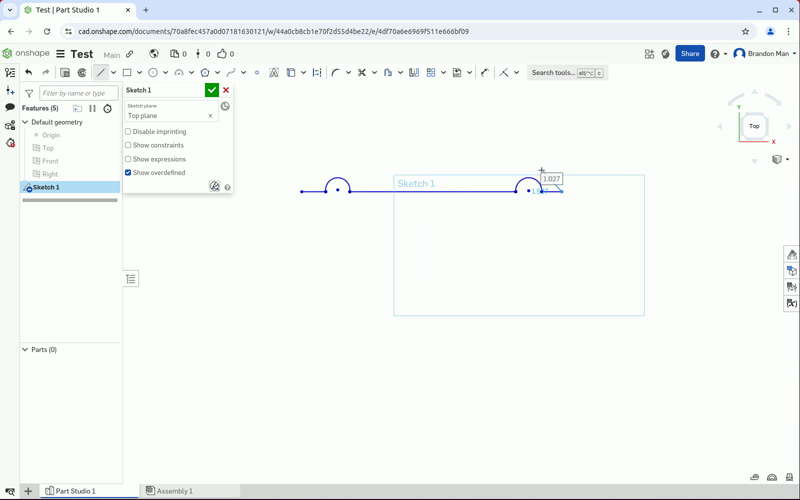
scroll(6)
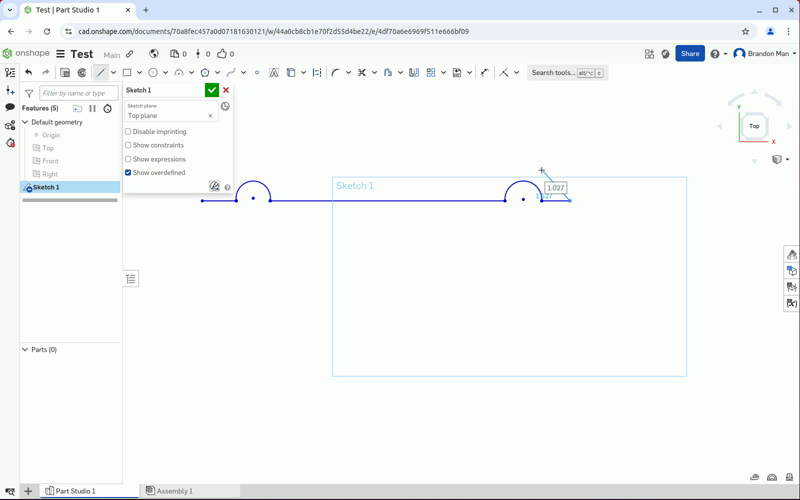
scroll(6)
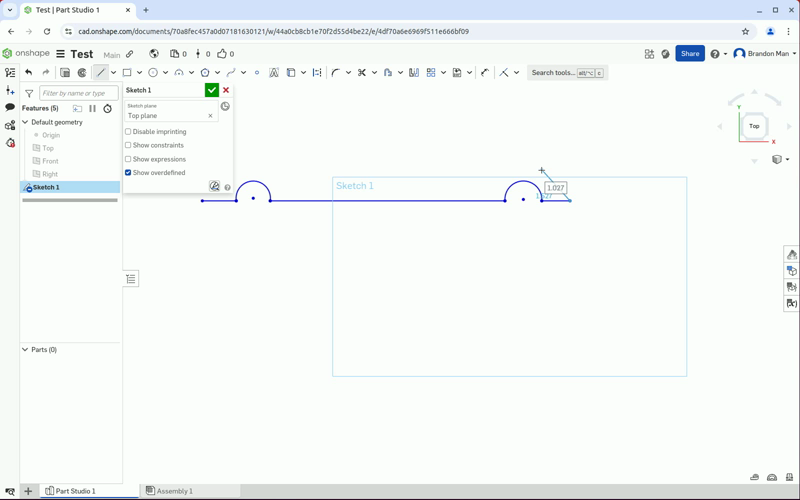
scroll(6)
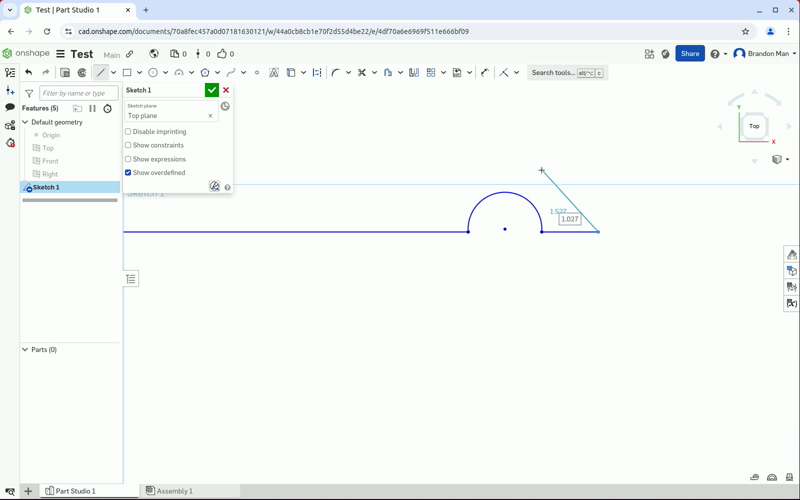
click(541, 169)
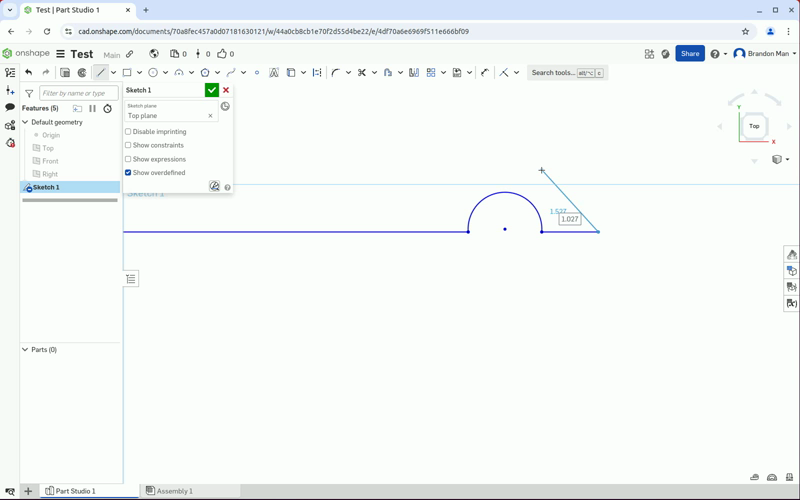
scroll(-6)
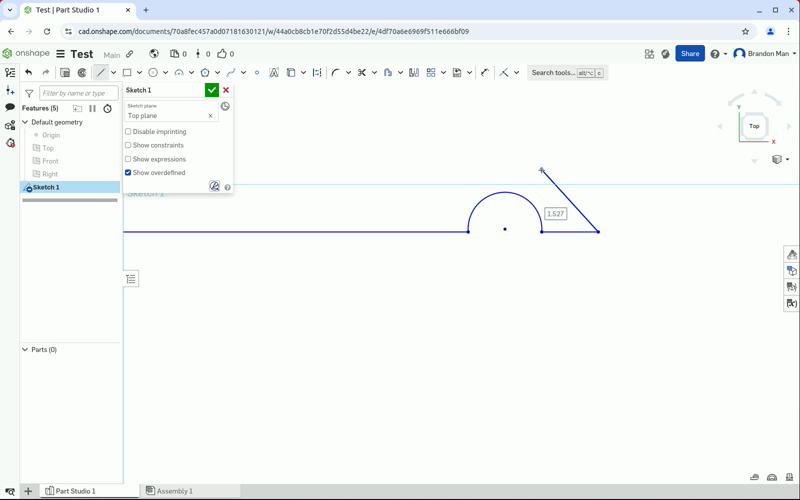
scroll(-6)
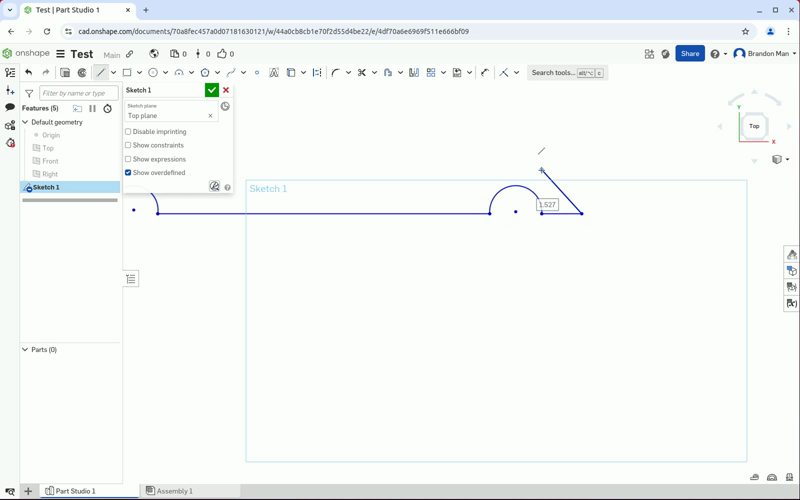
scroll(-6)
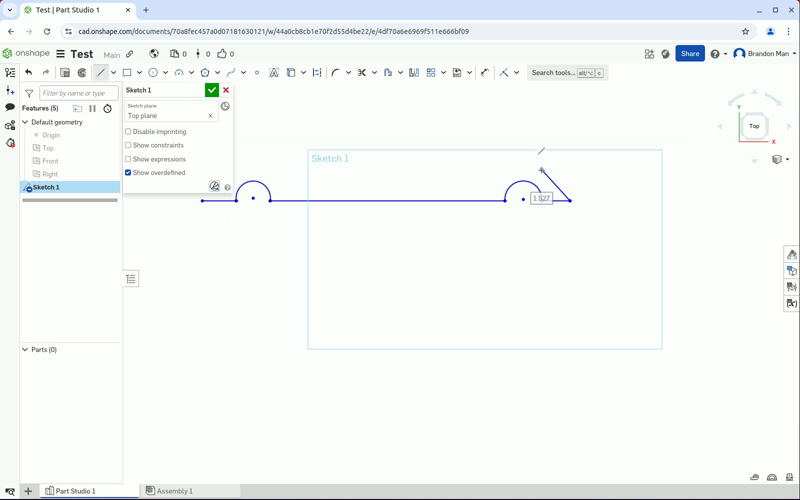
scroll(-6)
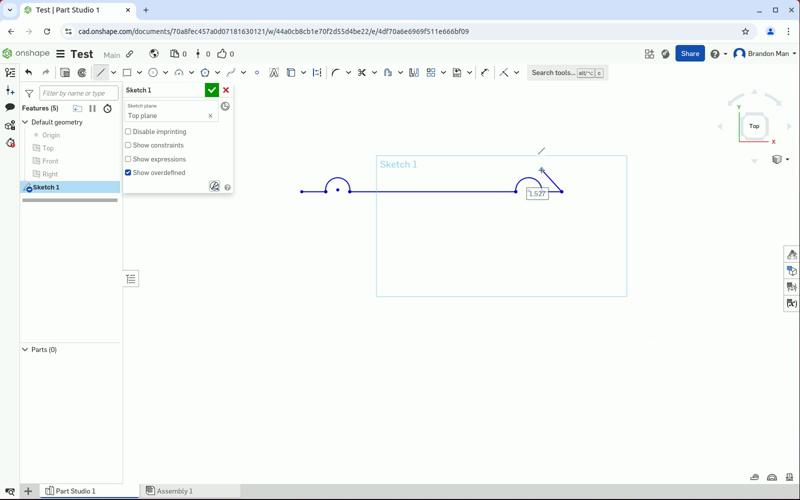
scroll(-6)
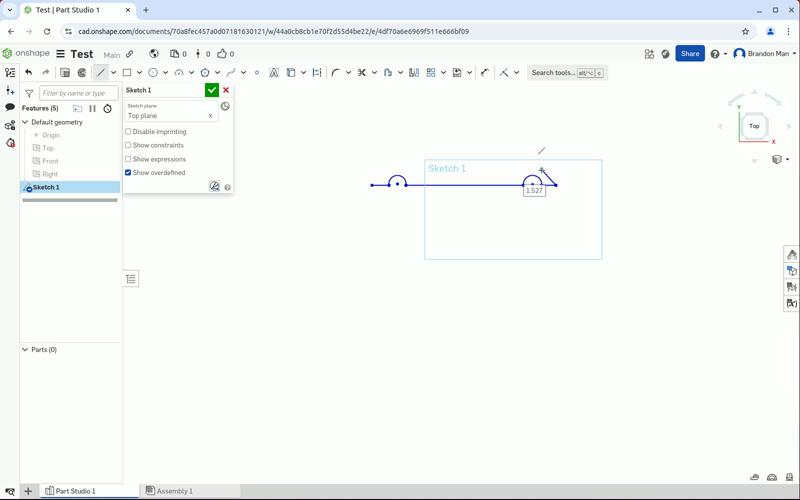
scroll(-6)
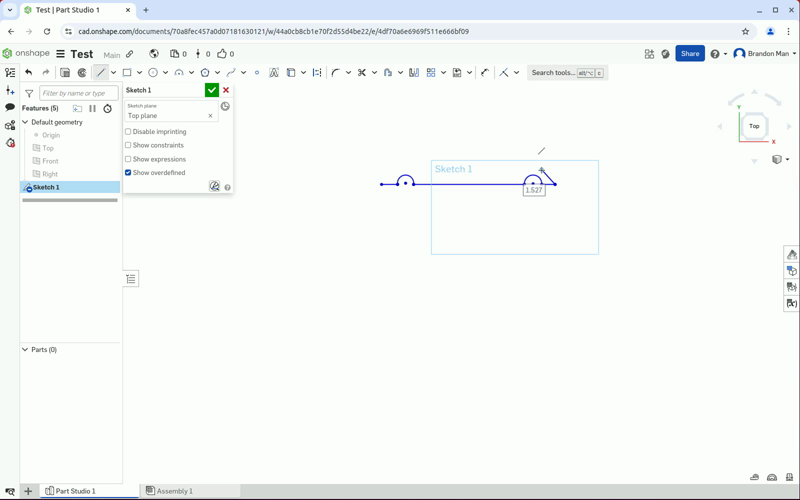
scroll(-6)
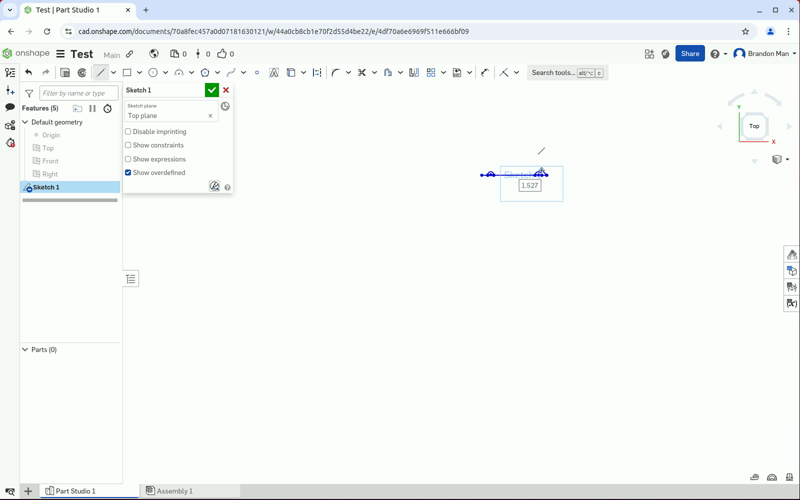
key_up(shift)
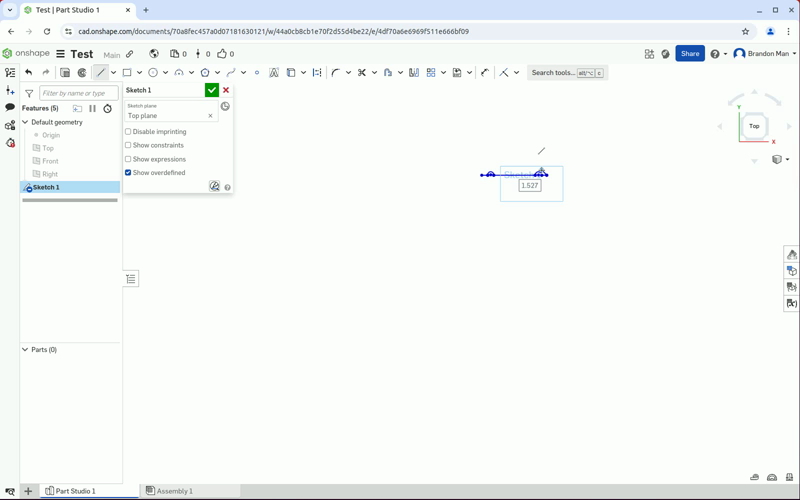
key_down(shift)
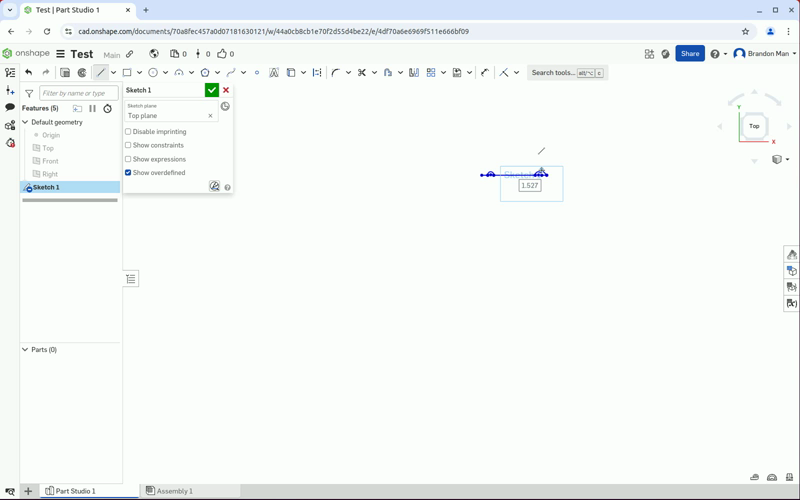
mouse_move(571, 169)
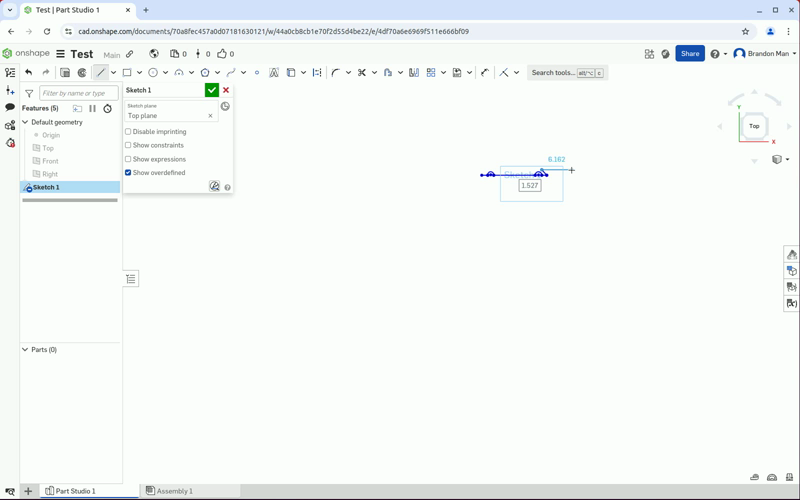
mouse_move(487, 169)
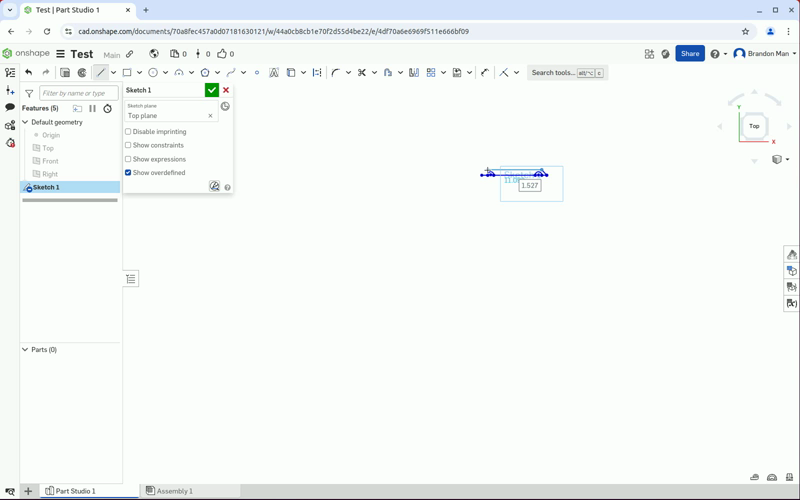
scroll(6)
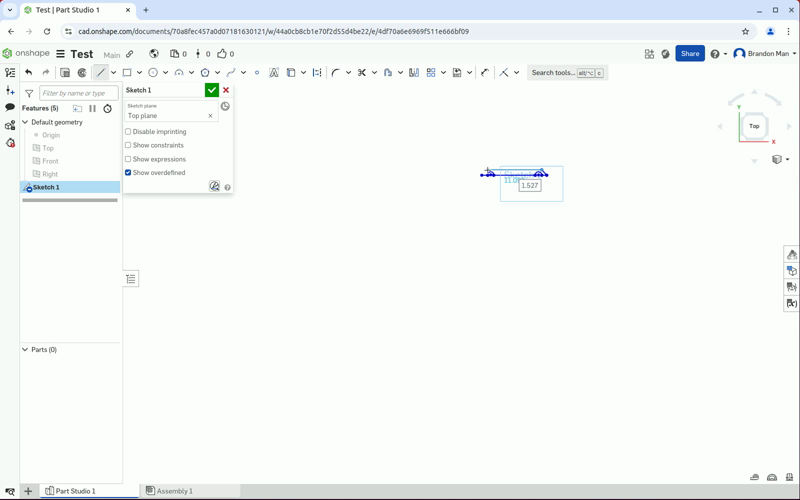
scroll(6)
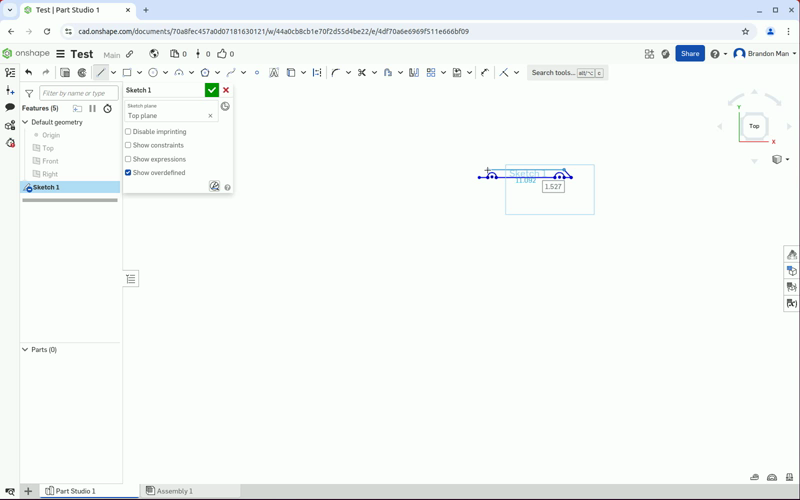
scroll(6)
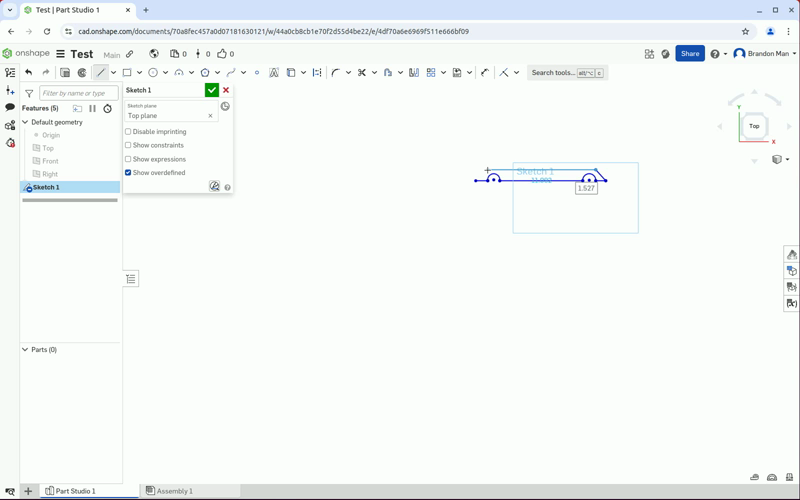
scroll(6)
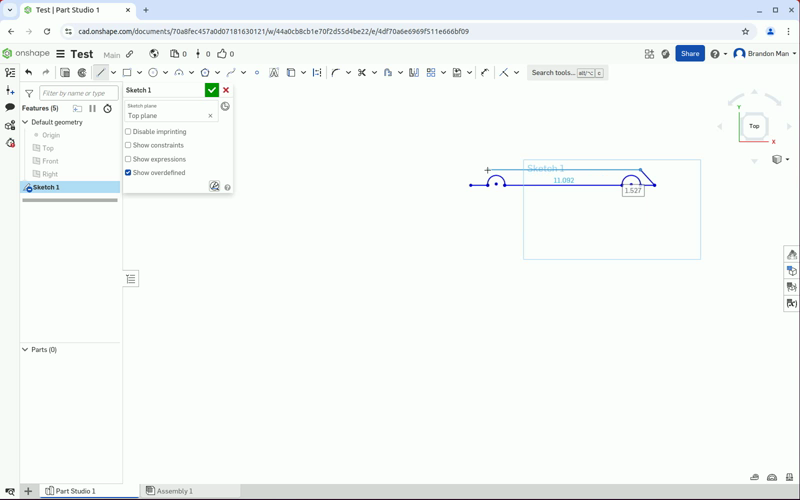
scroll(6)
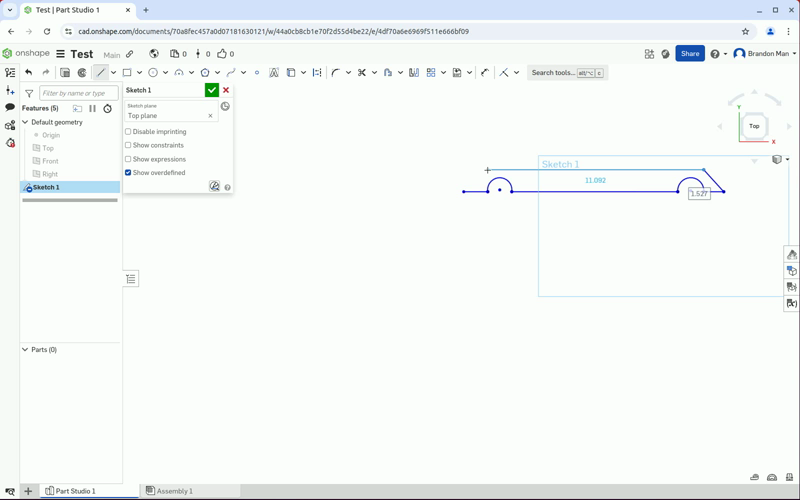
scroll(6)
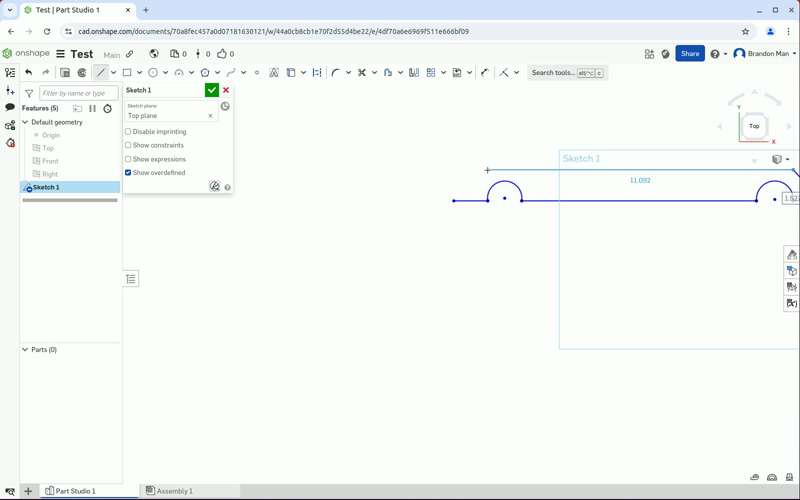
scroll(6)
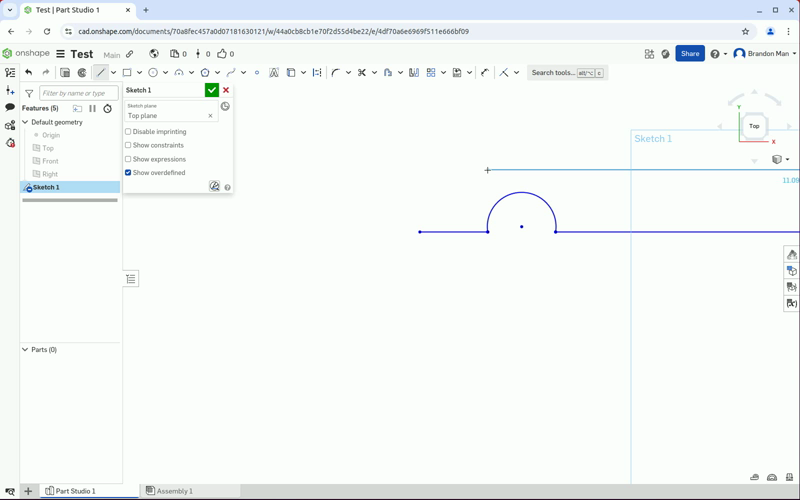
click(487, 169)
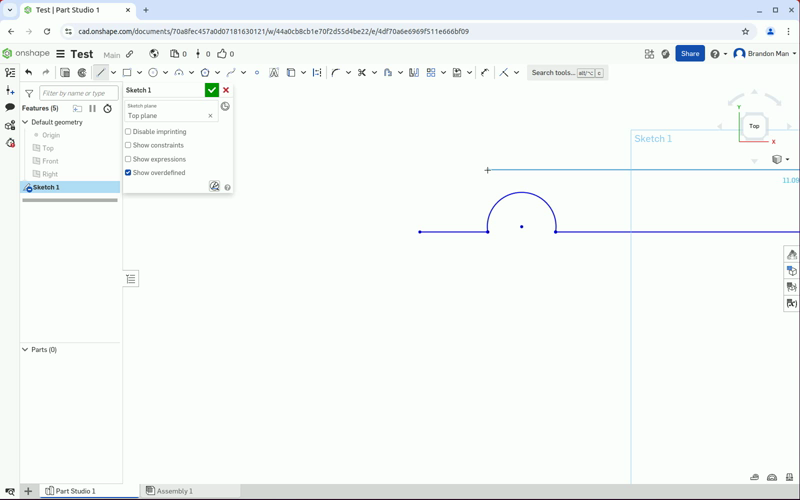
scroll(-6)
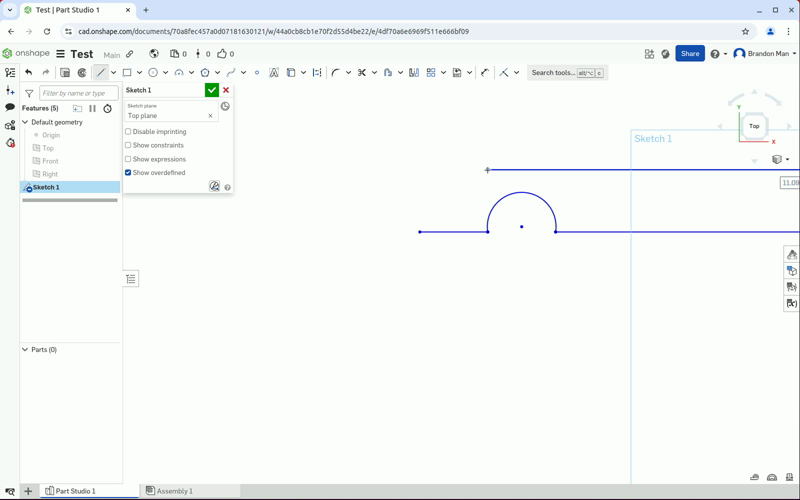
scroll(-6)
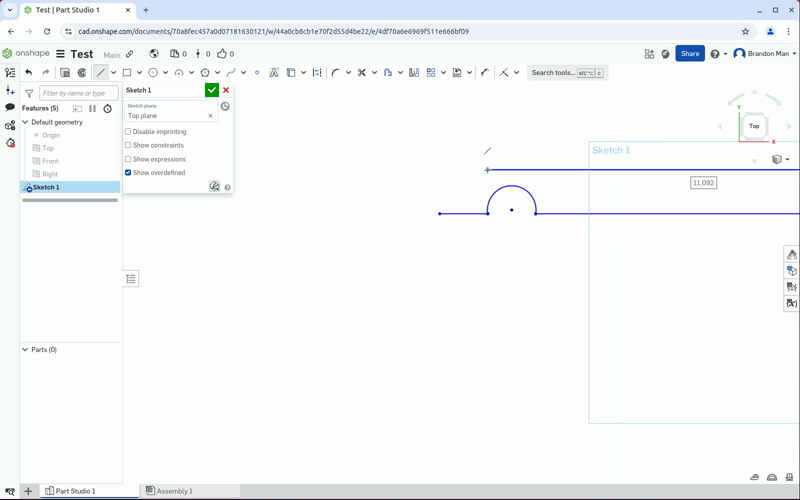
scroll(-6)
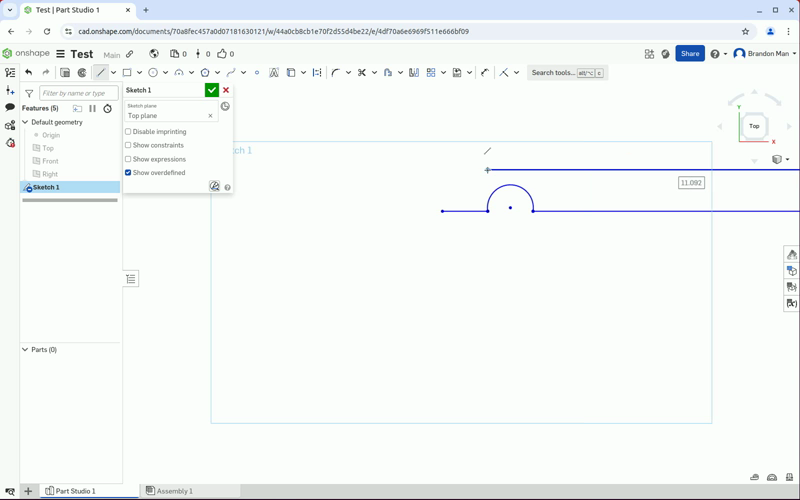
scroll(-6)
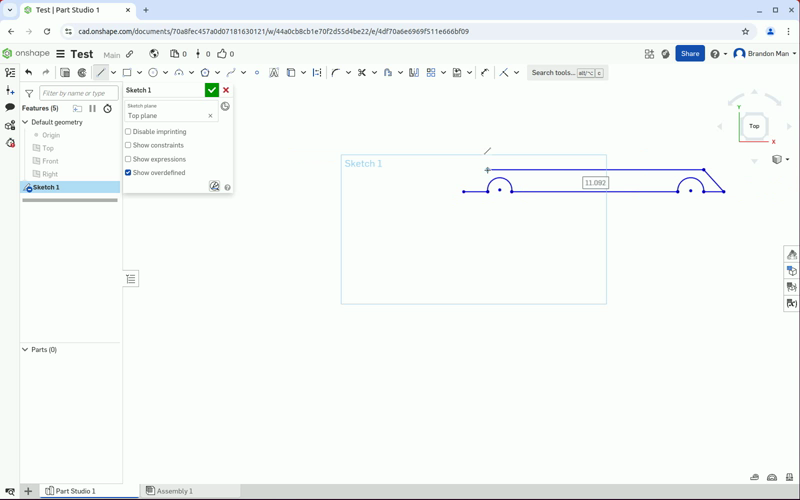
scroll(-6)
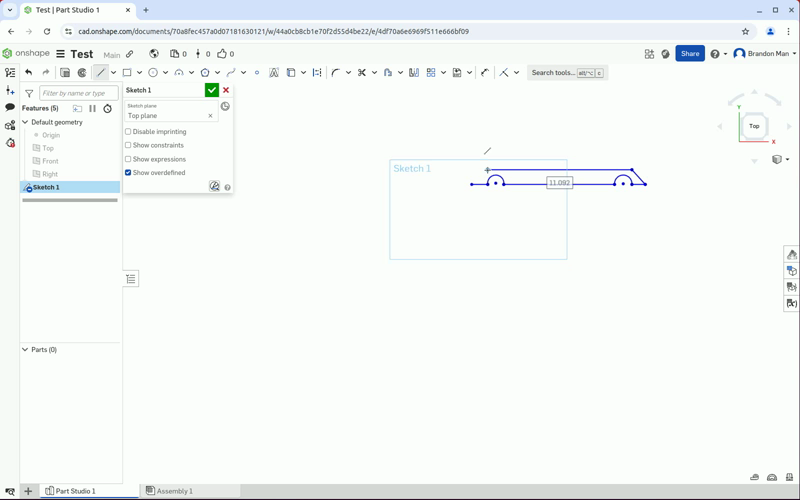
scroll(-6)
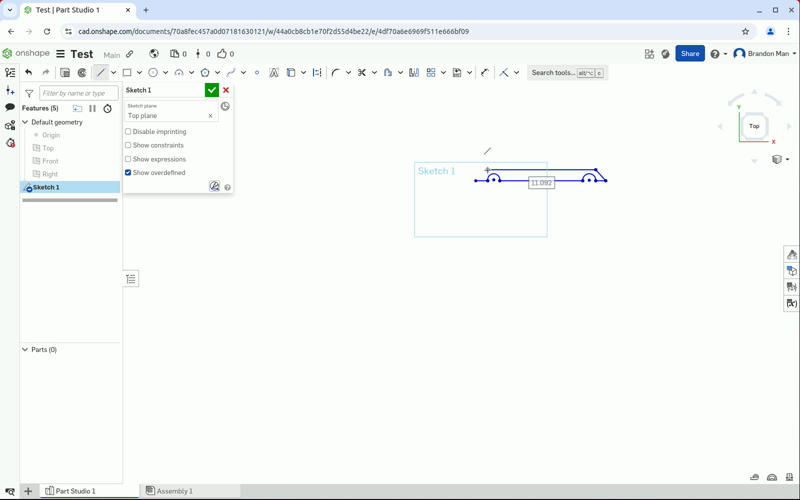
scroll(-6)
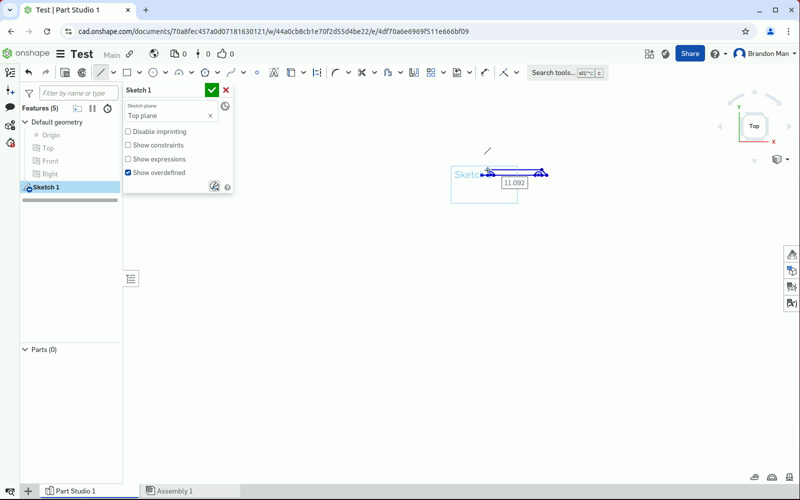
key_up(shift)
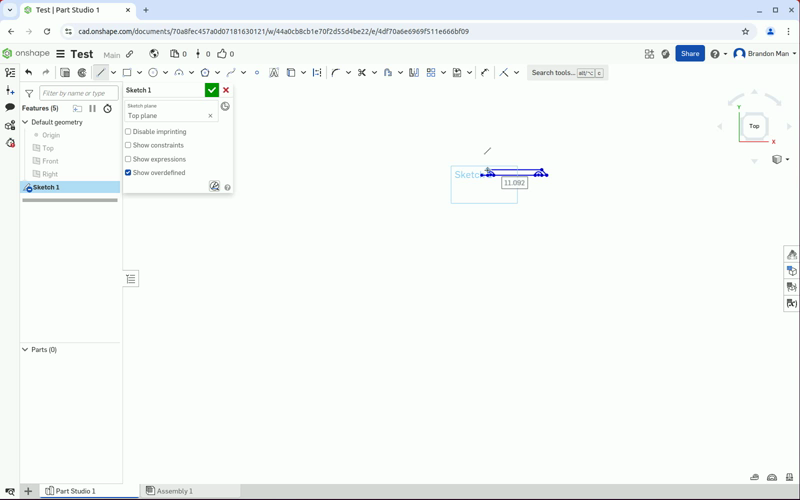
mouse_move(517, 169)
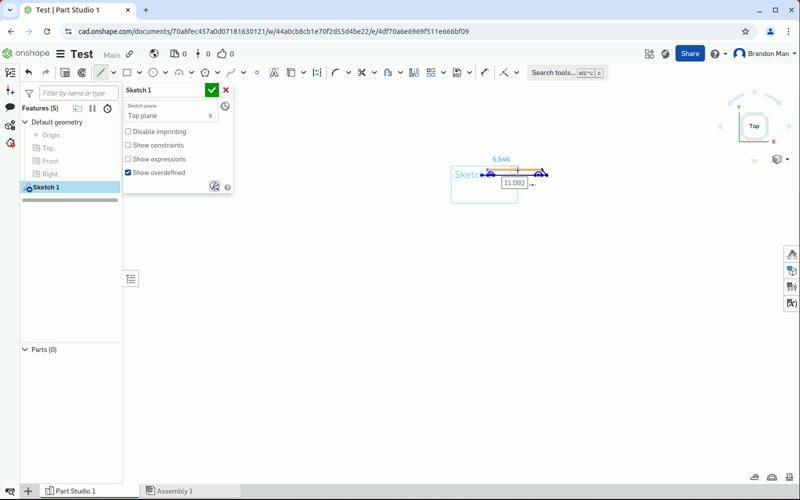
key_down(shift)
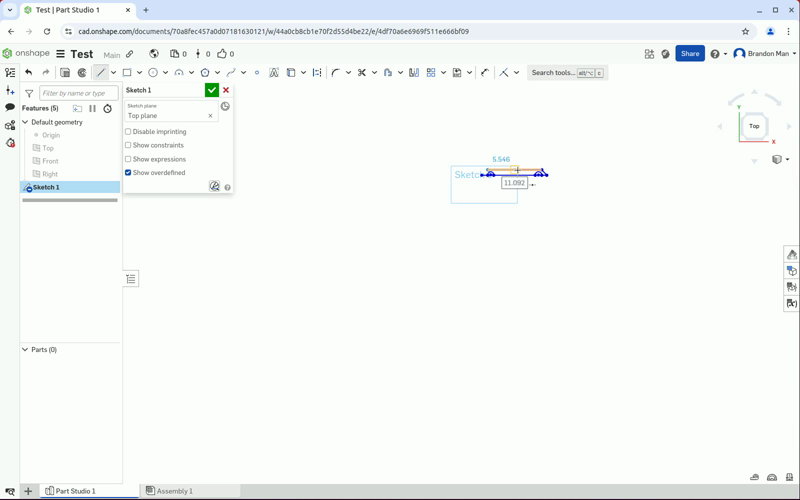
mouse_move(481, 175)
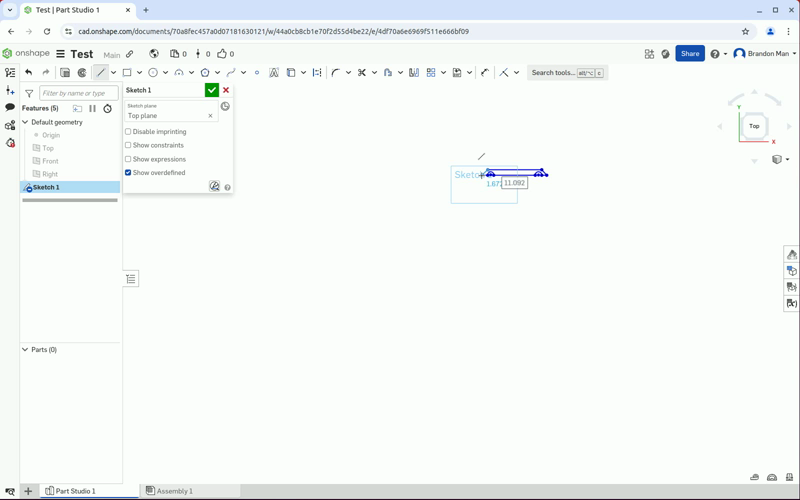
key_up(shift)
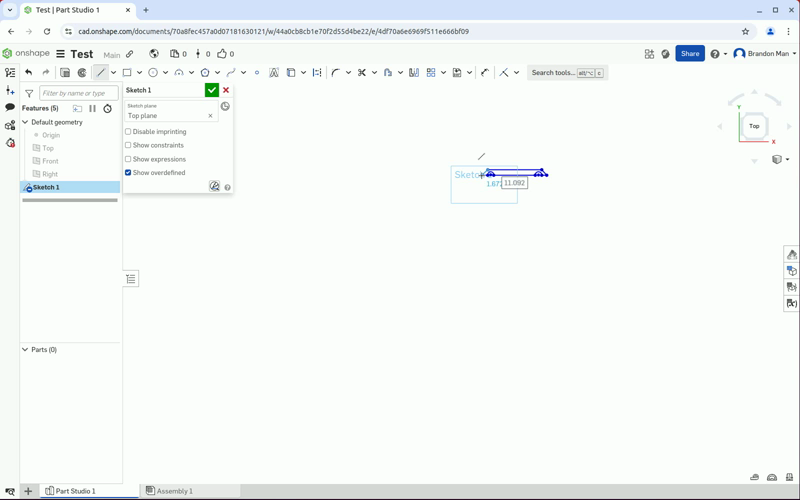
click(481, 175)
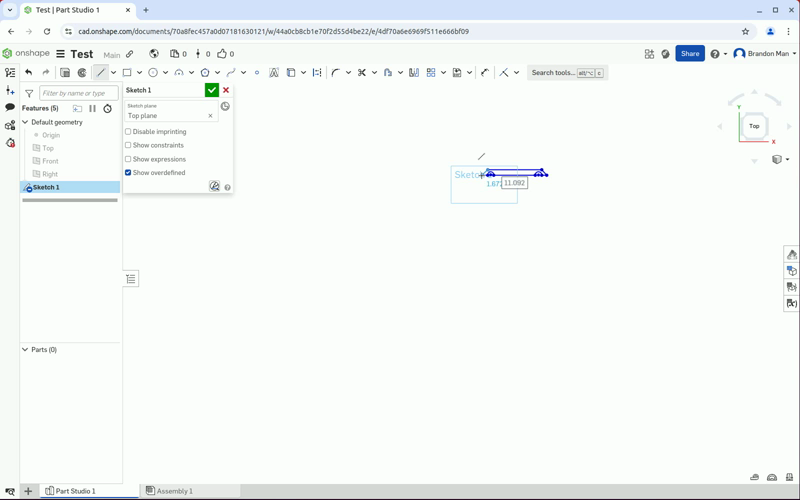
key(esc)
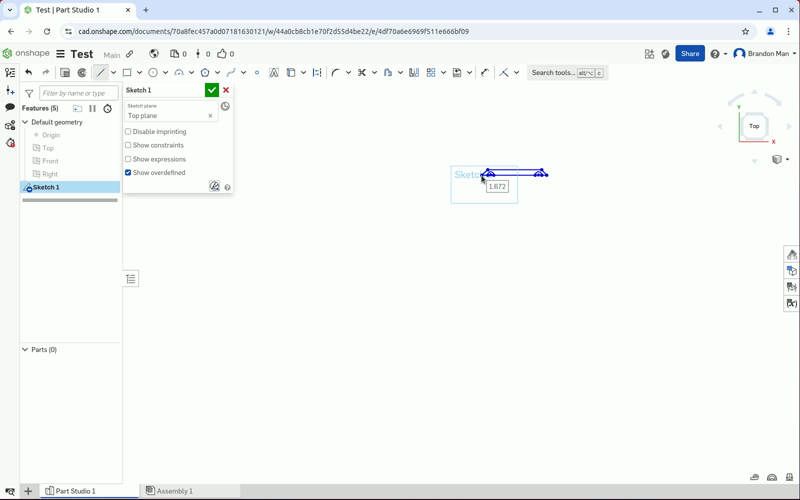
mouse_move(515, 173)
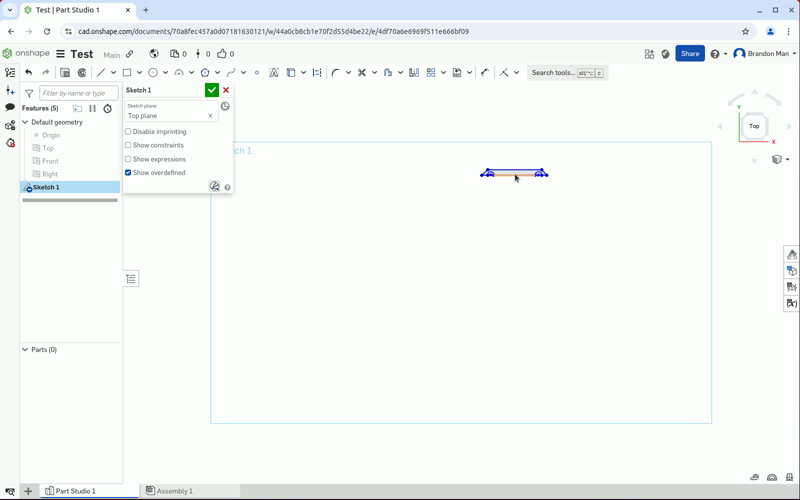
scroll(6)
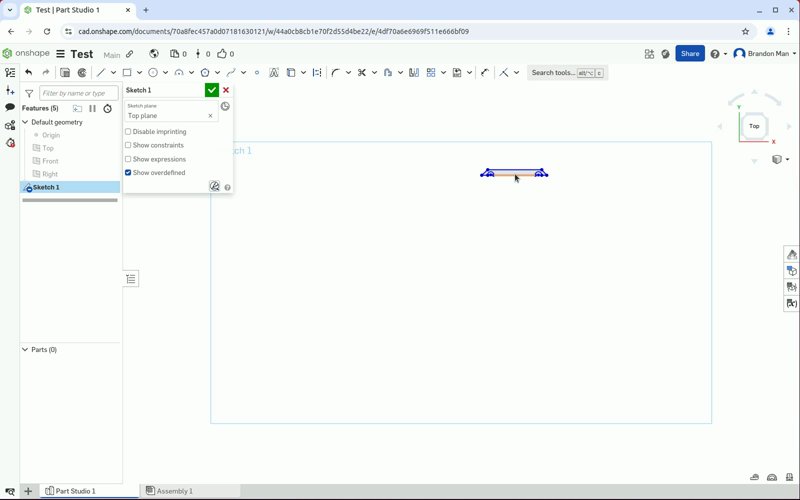
scroll(6)
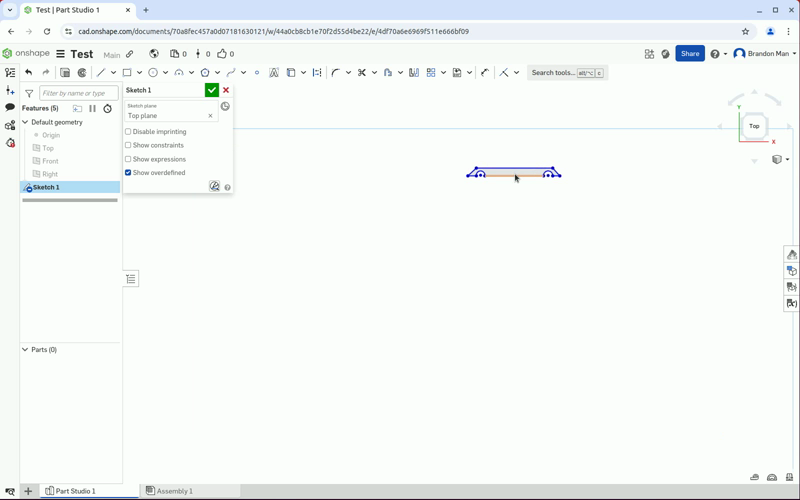
scroll(6)
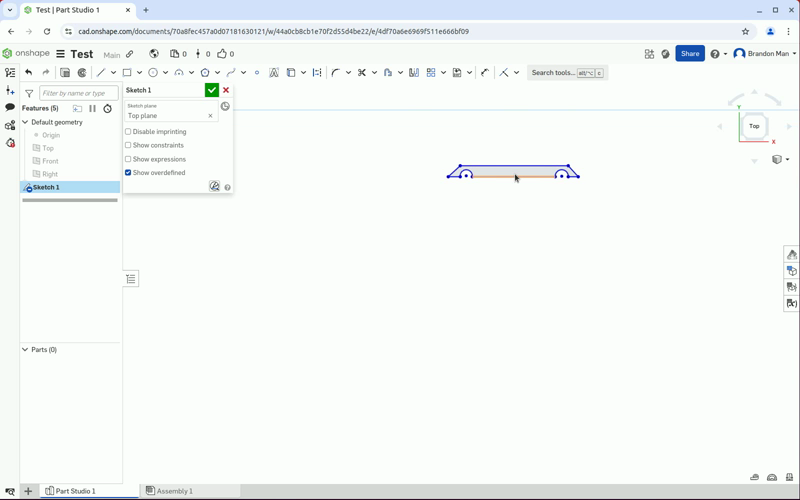
scroll(6)
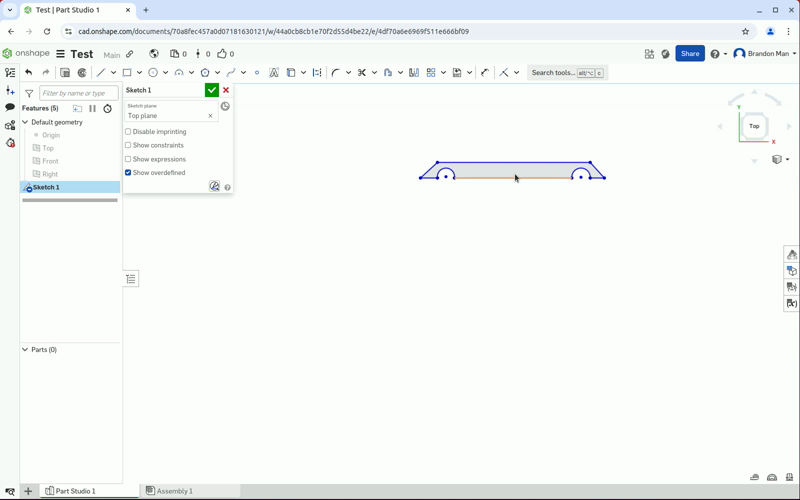
scroll(6)
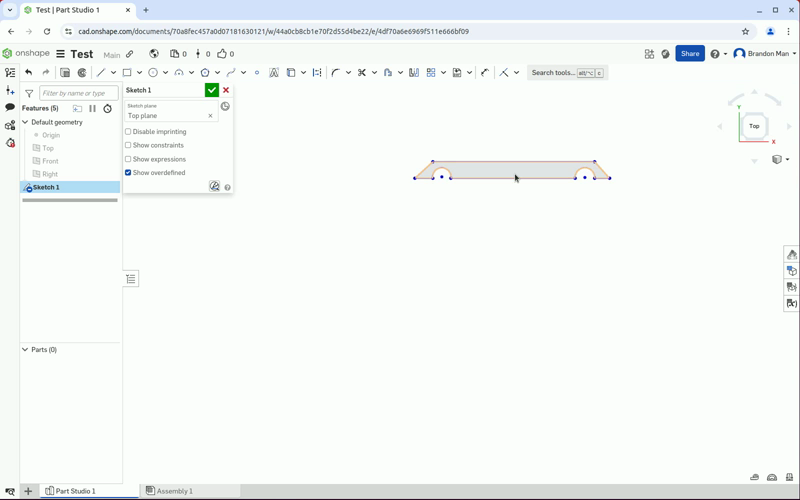
scroll(6)
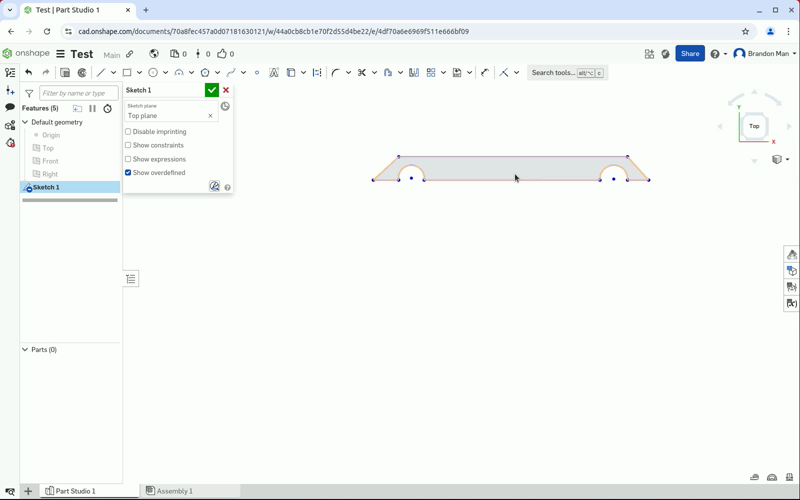
scroll(6)
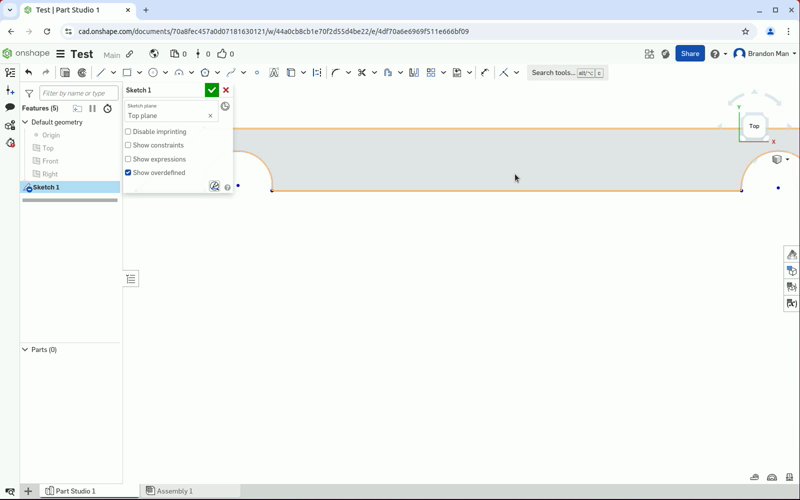
click(515, 173)
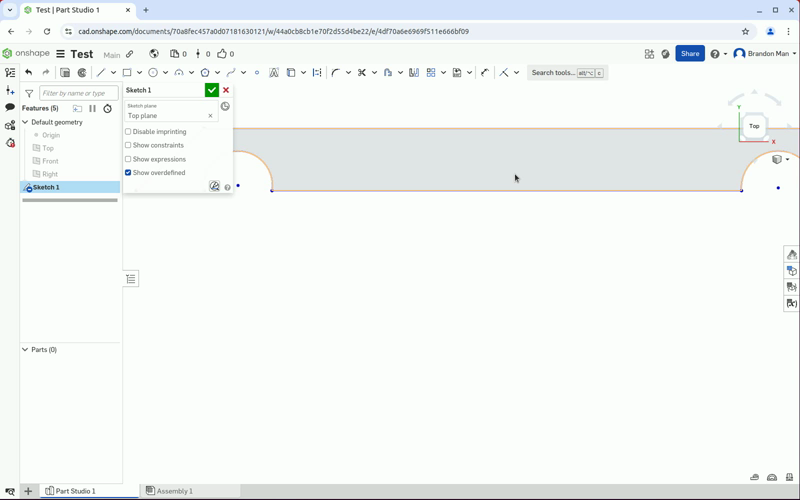
scroll(-6)
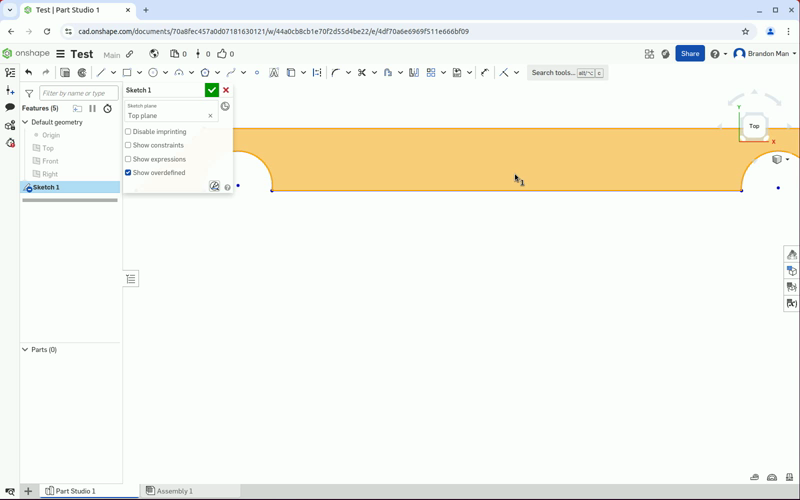
scroll(-6)
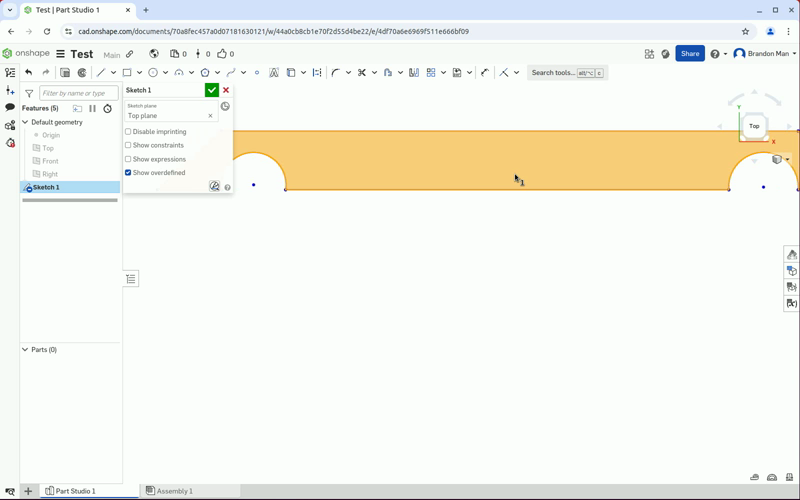
scroll(-6)
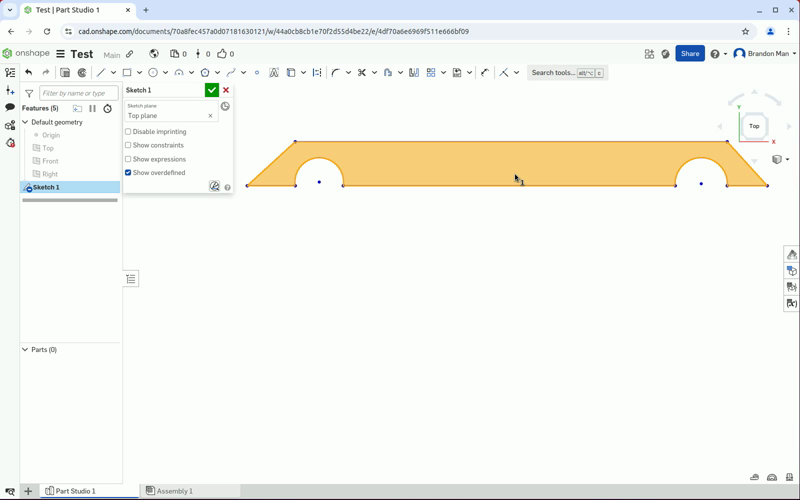
scroll(-6)
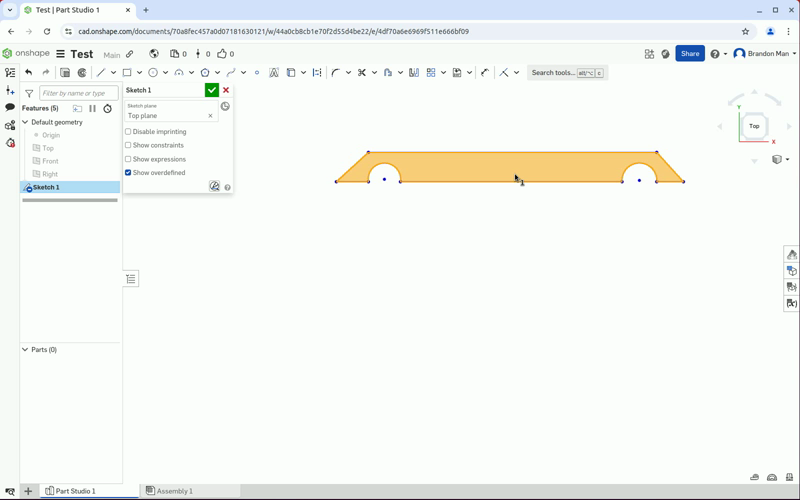
scroll(-6)
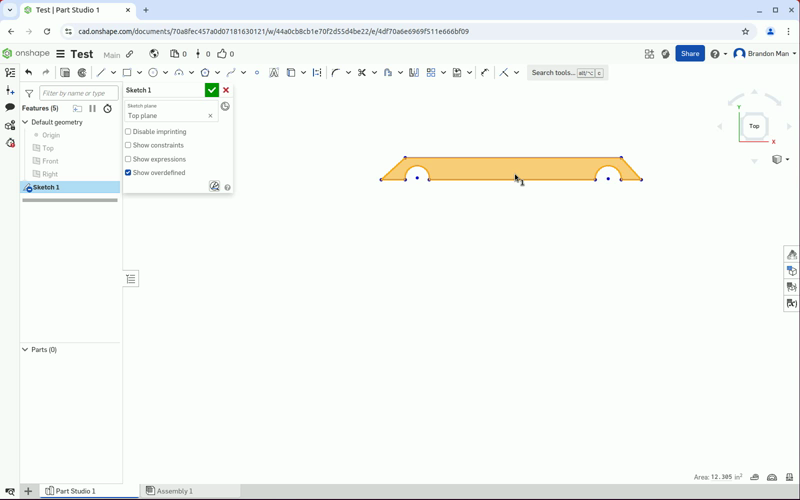
scroll(-6)
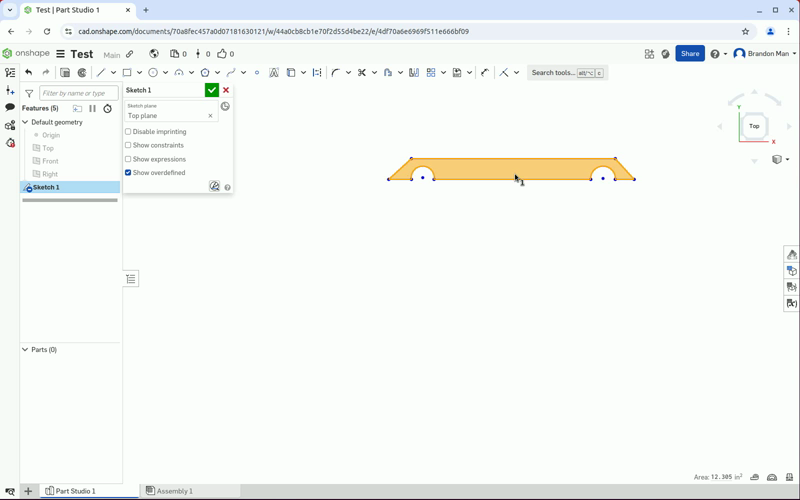
scroll(-6)
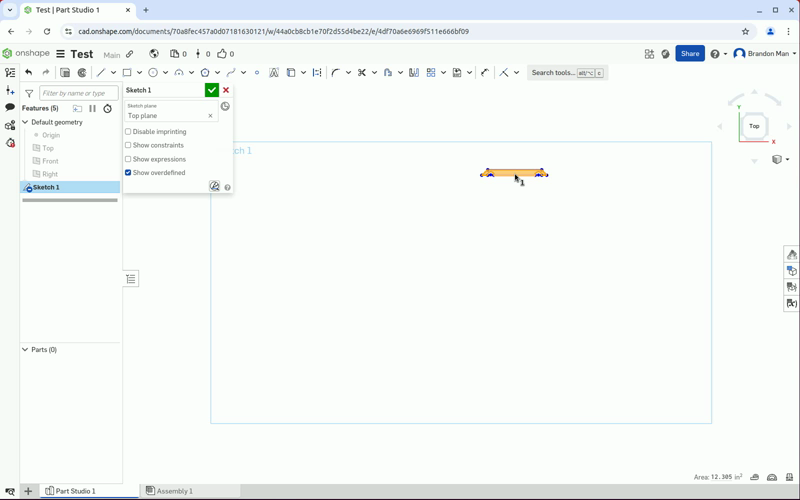
mouse_move(73, 352)
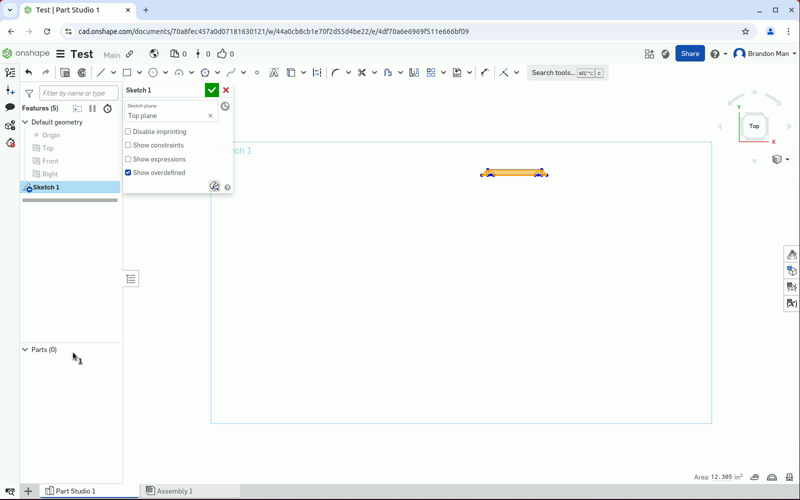
key(shift+y)
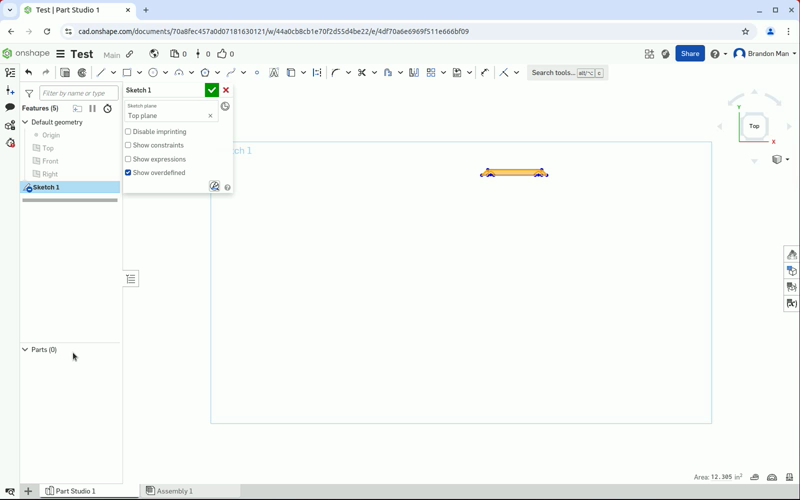
key(shift+e)
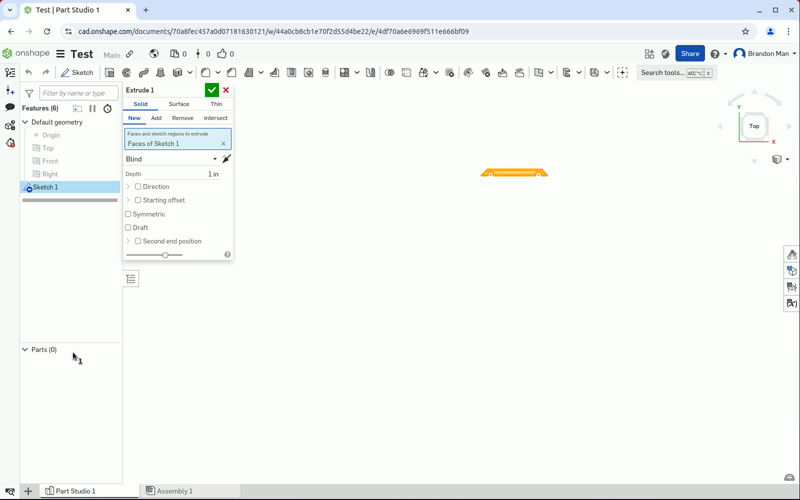
mouse_move(143, 106)
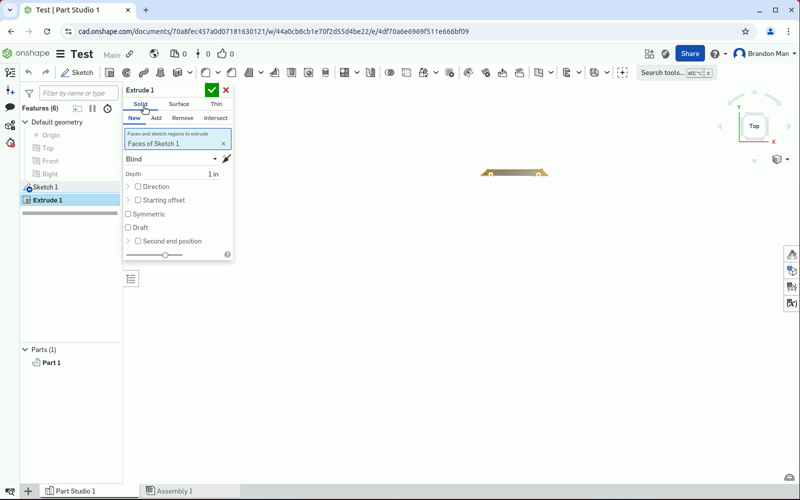
click(143, 106)
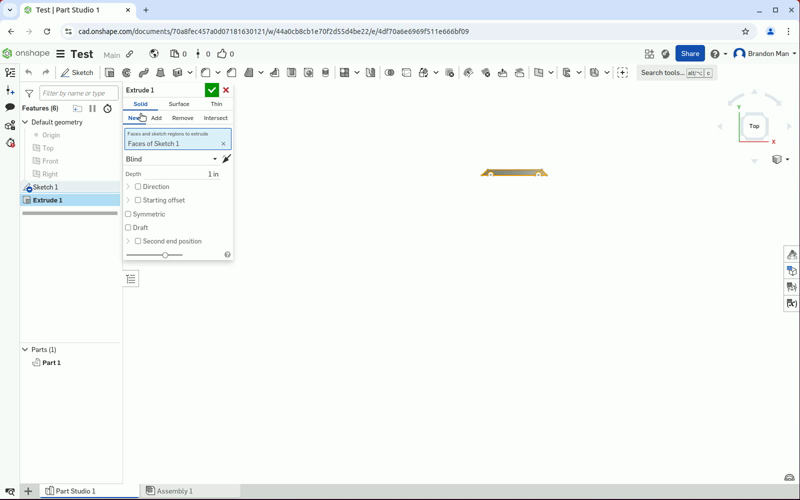
mouse_move(137, 120)
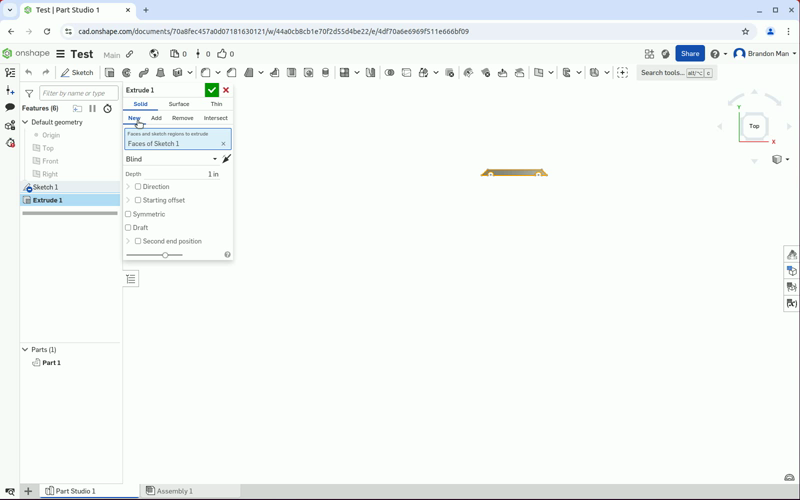
click(137, 120)
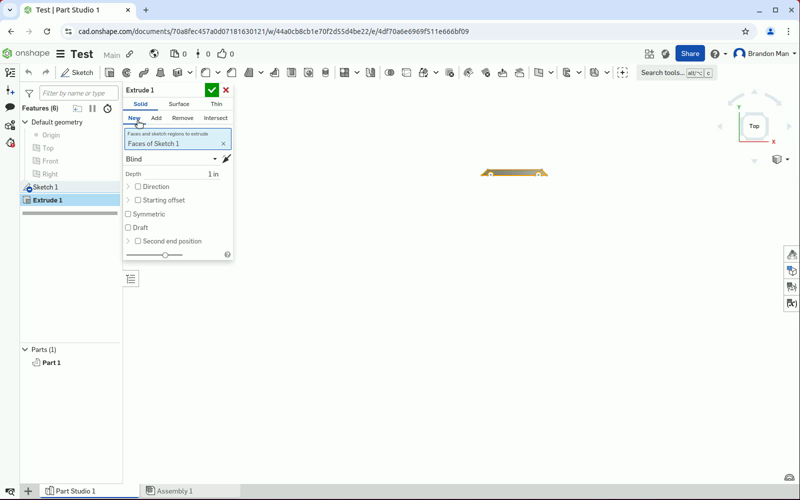
key(tab, 4)
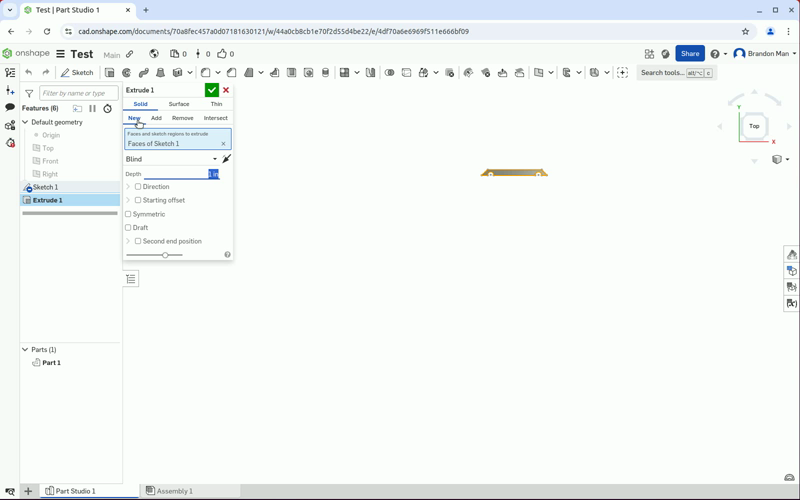
text(0.481)
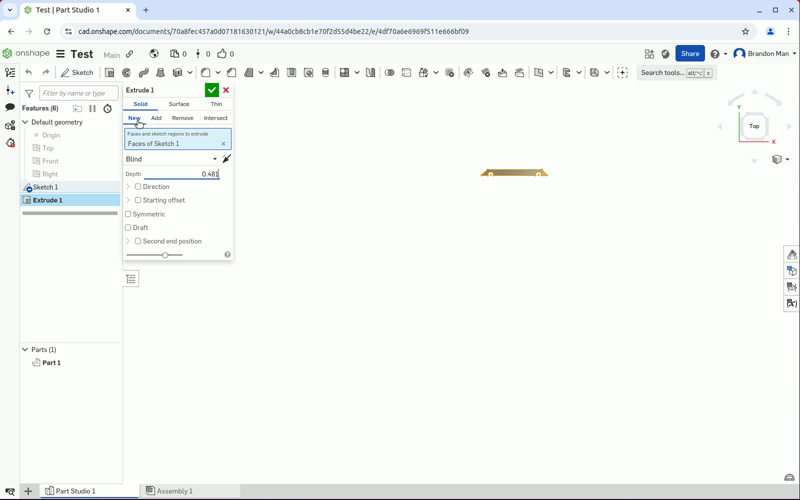
key(enter)
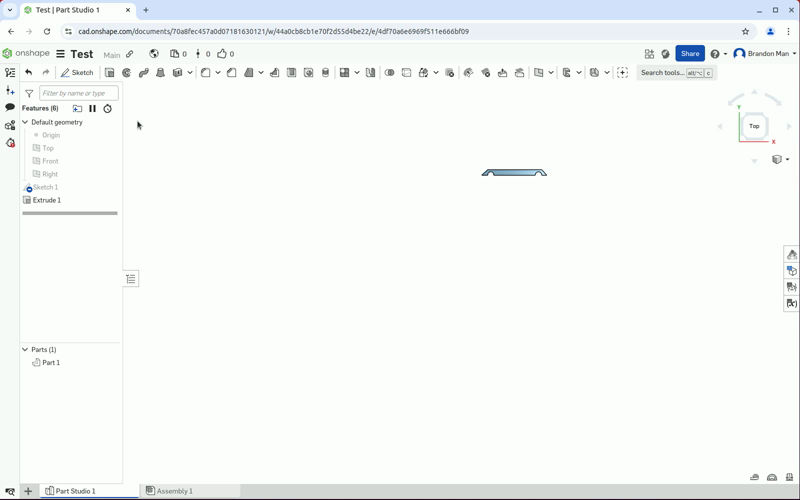
key(shift+h)
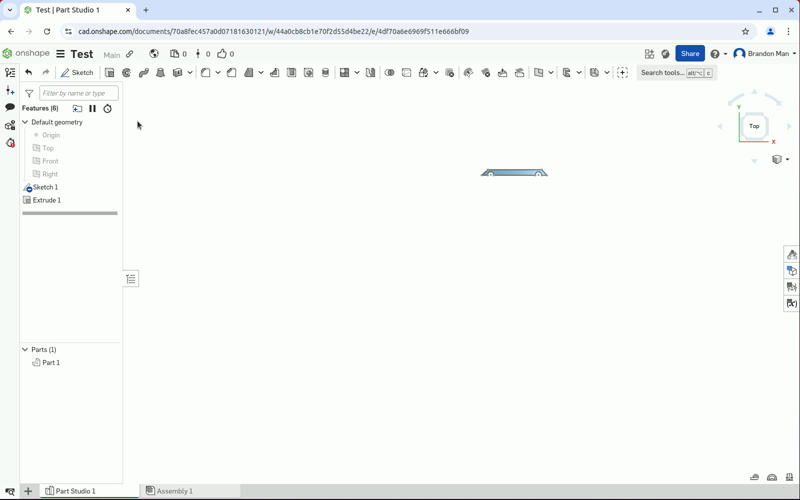
key(shift+h)
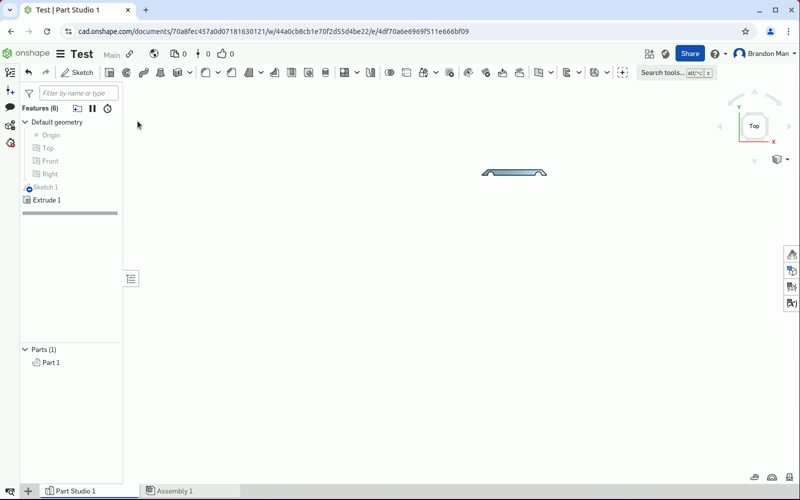
mouse_move(73, 189)
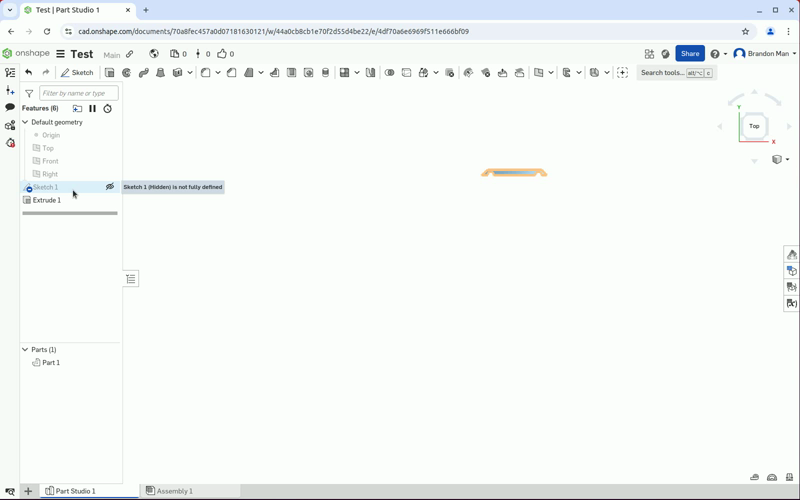
click(73, 189)
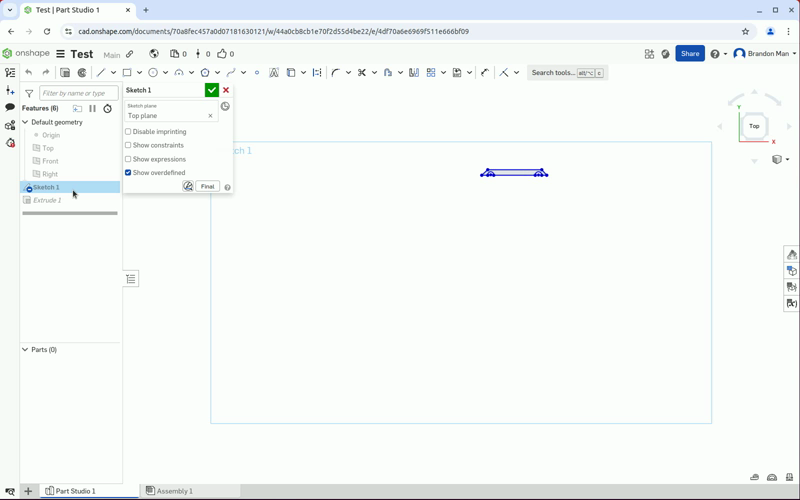
mouse_move(229, 92)
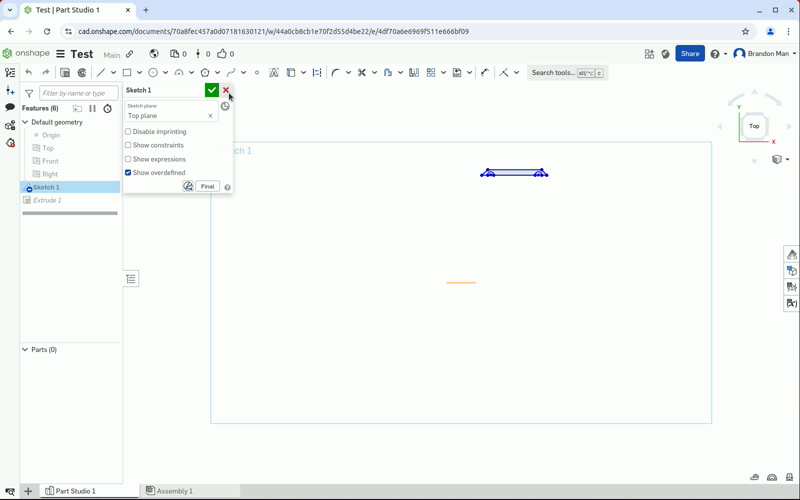
click(229, 92)
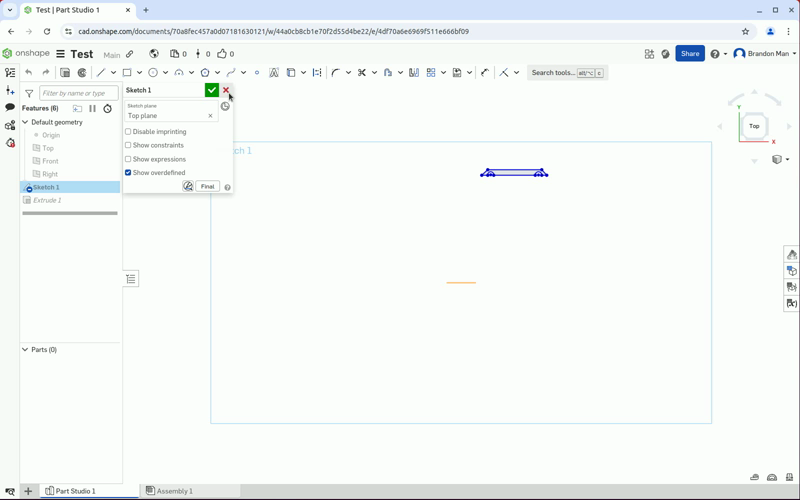
key(shift+s)
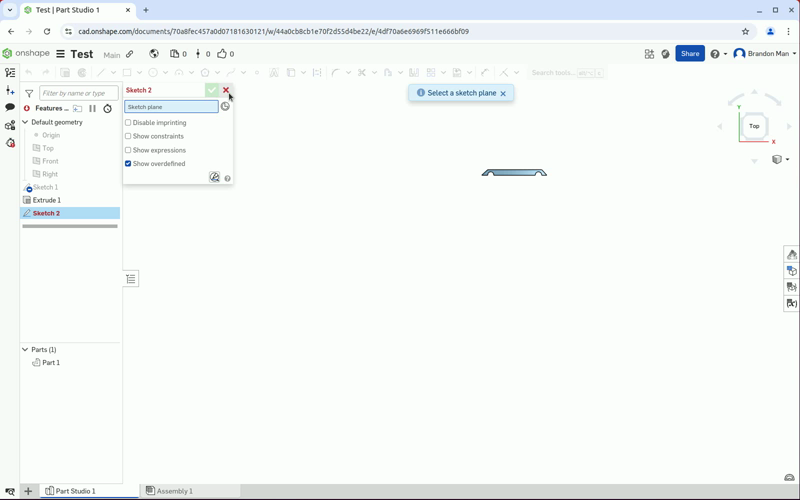
mouse_move(73, 150)
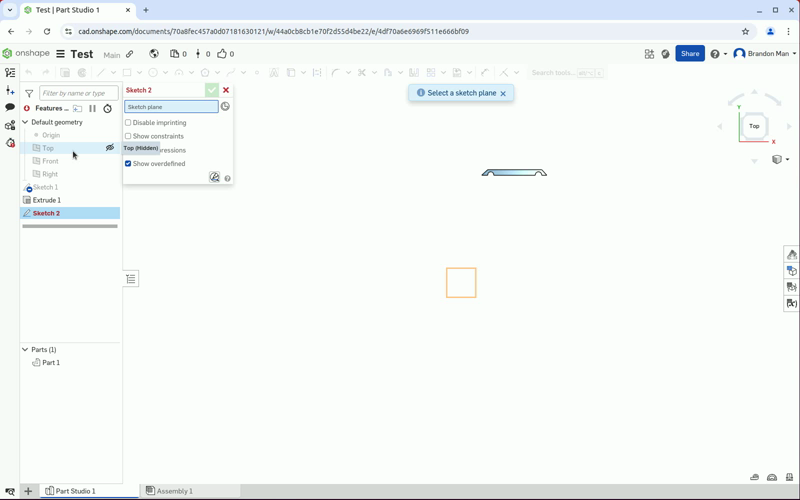
click(73, 150)
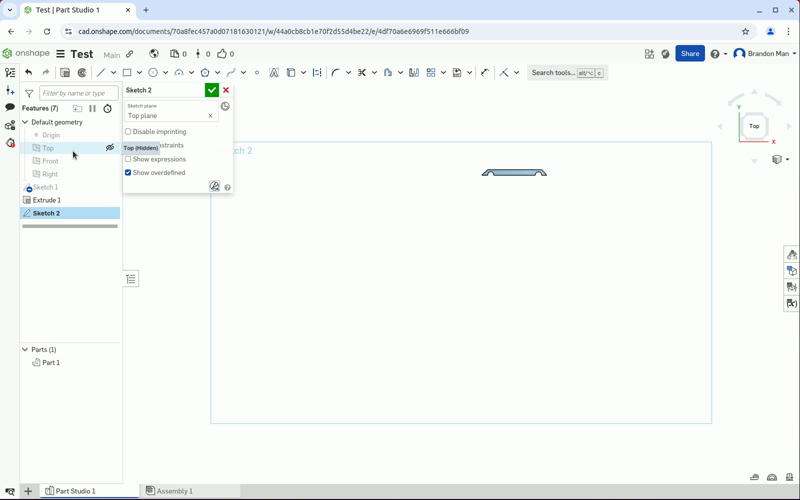
mouse_move(73, 352)
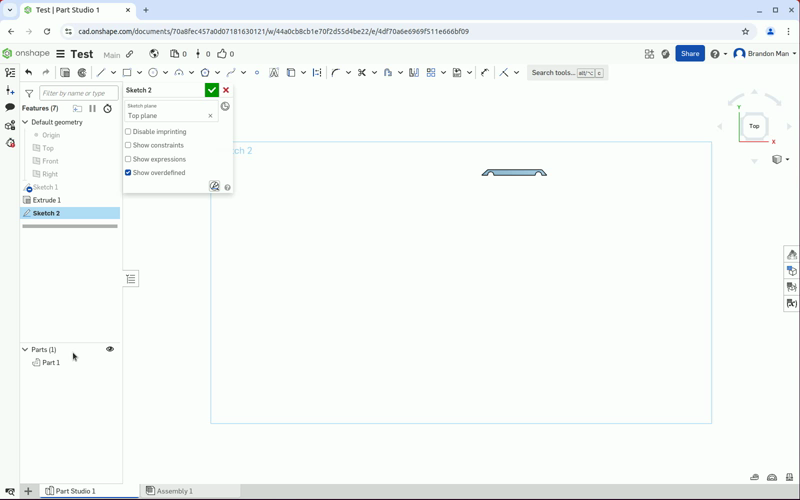
key(y)
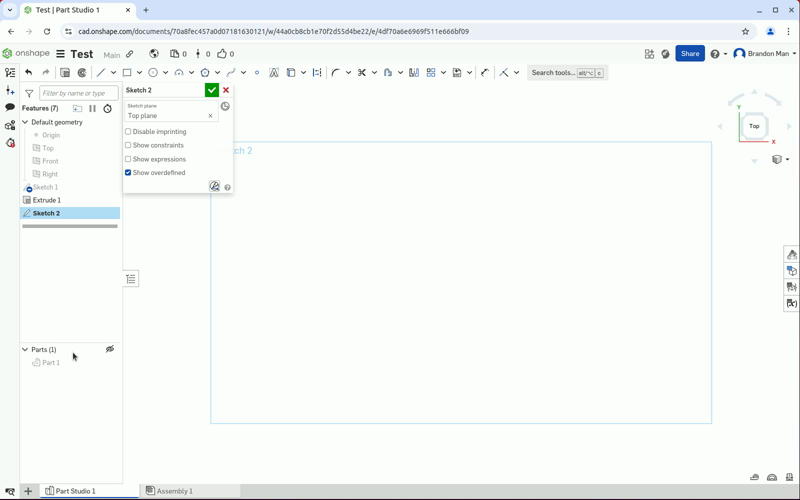
key(l)
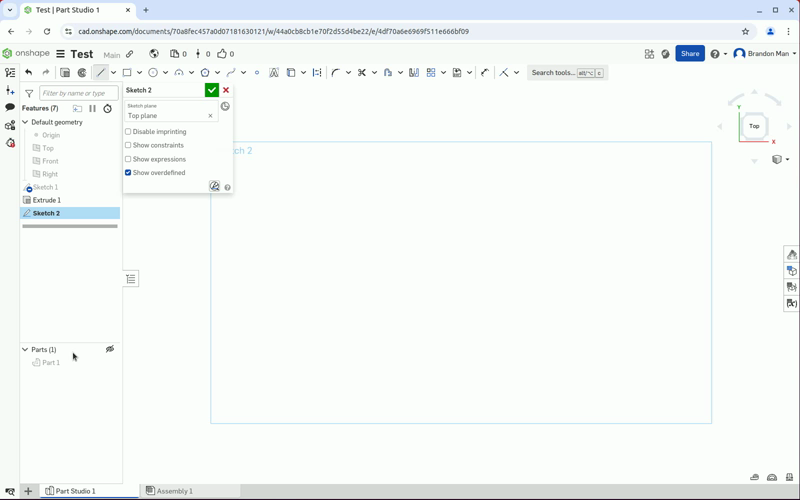
key_down(shift)
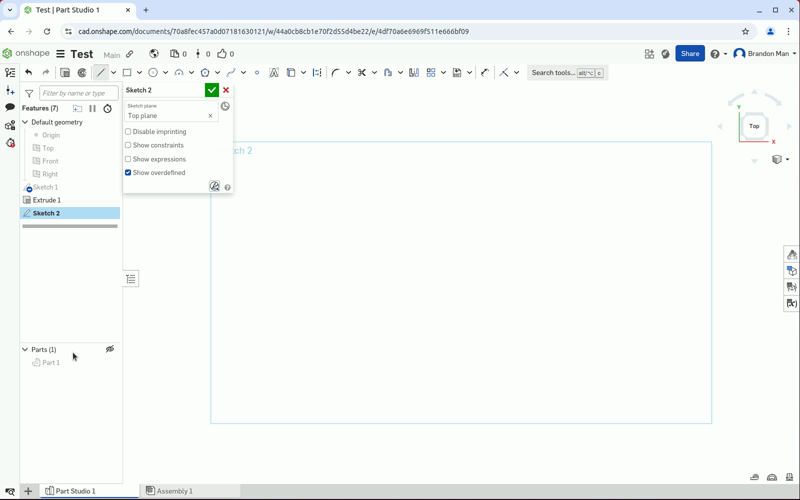
mouse_move(460, 282)
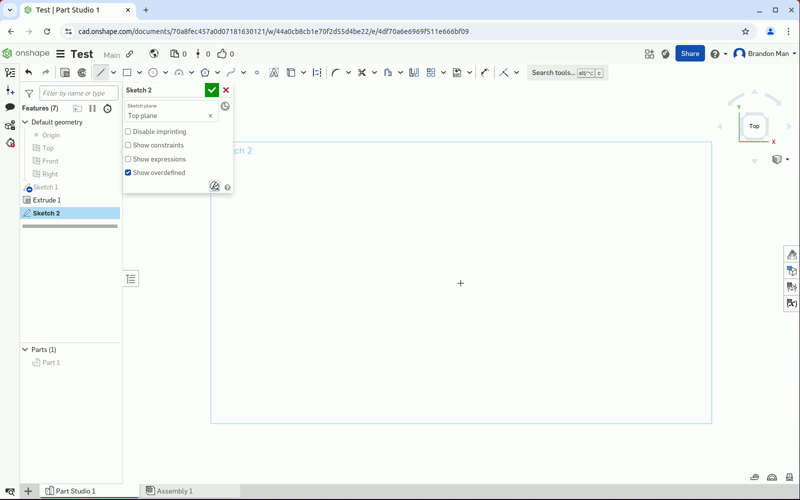
click(460, 282)
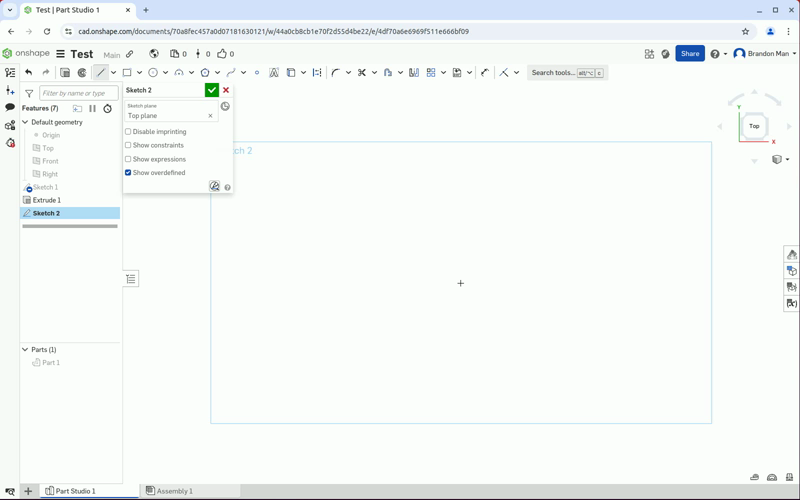
key_up(shift)
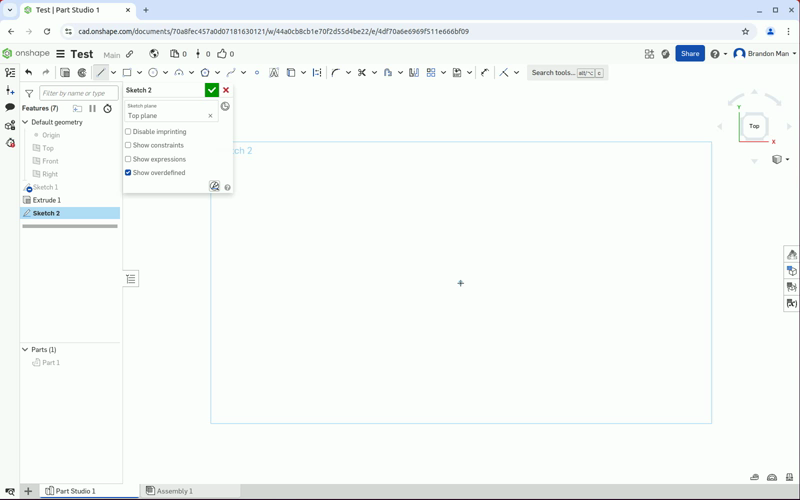
key_down(shift)
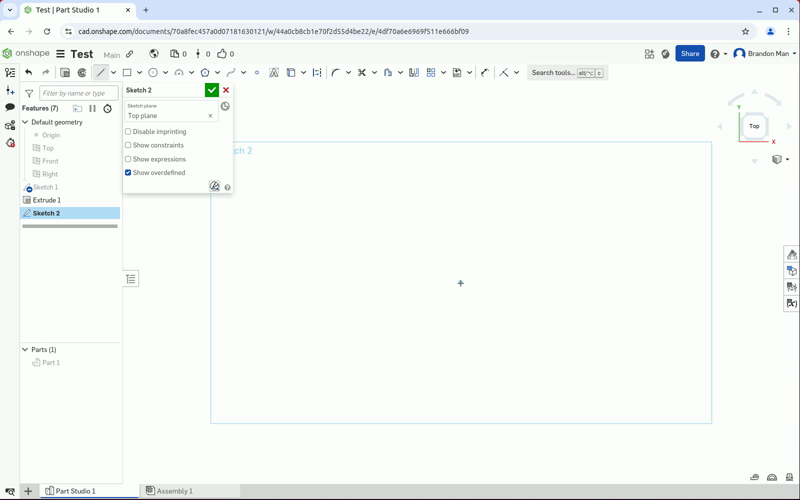
mouse_move(550, 282)
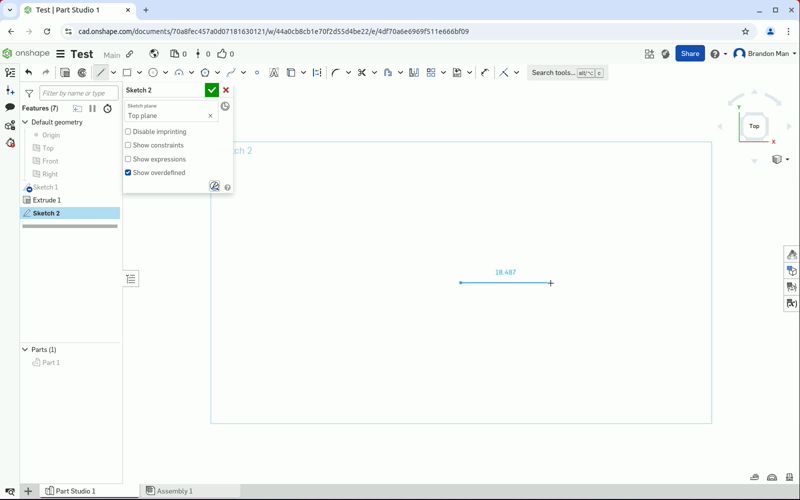
click(550, 282)
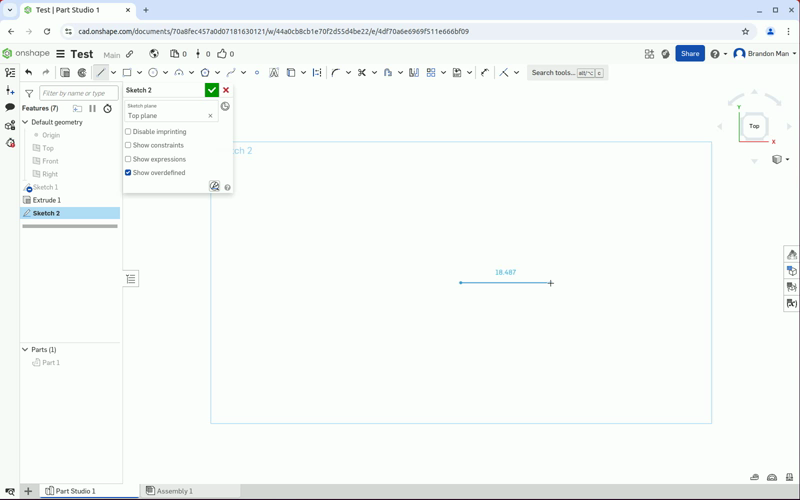
key_up(shift)
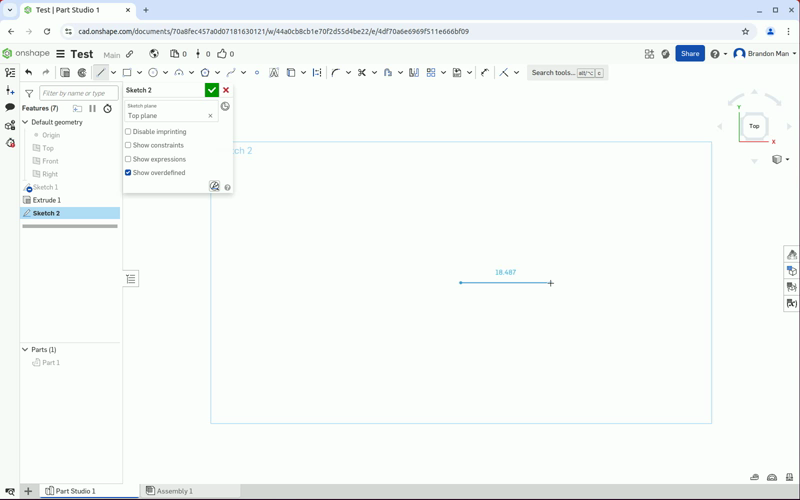
key_down(shift)
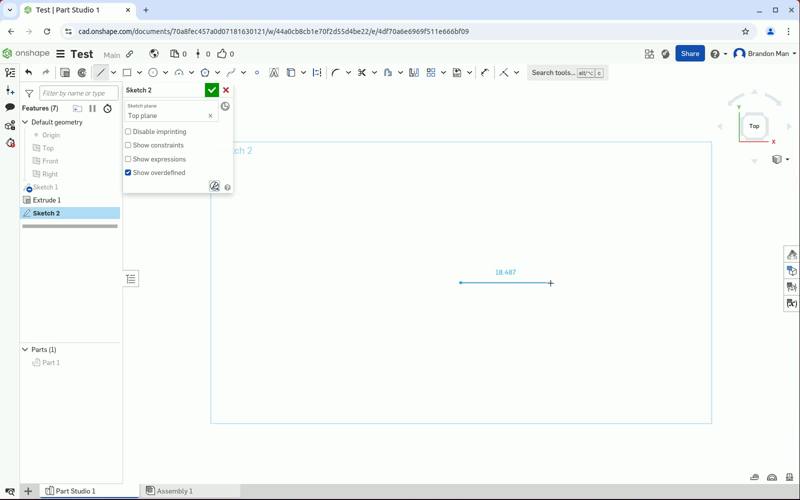
mouse_move(550, 175)
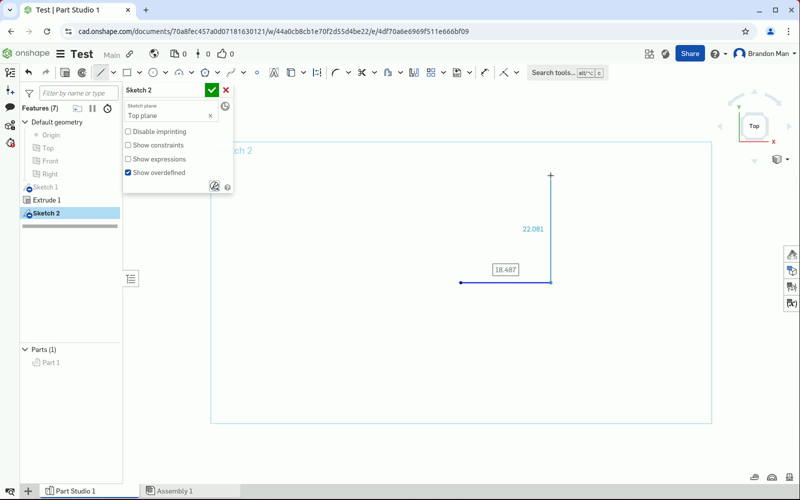
click(550, 175)
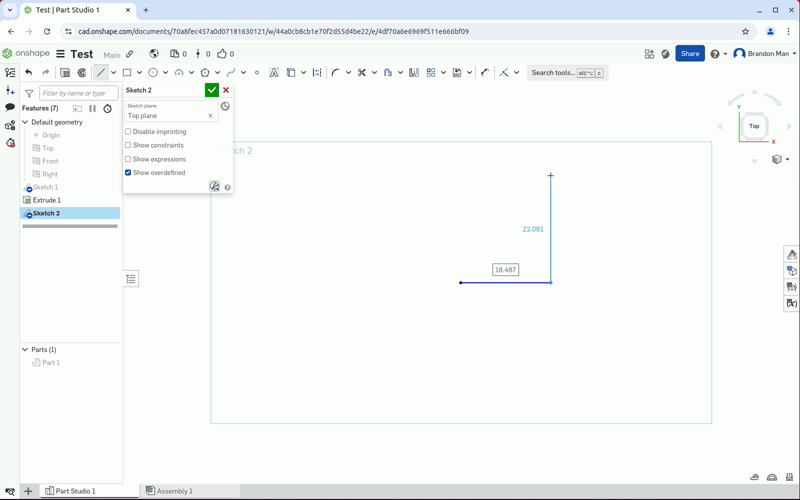
key_up(shift)
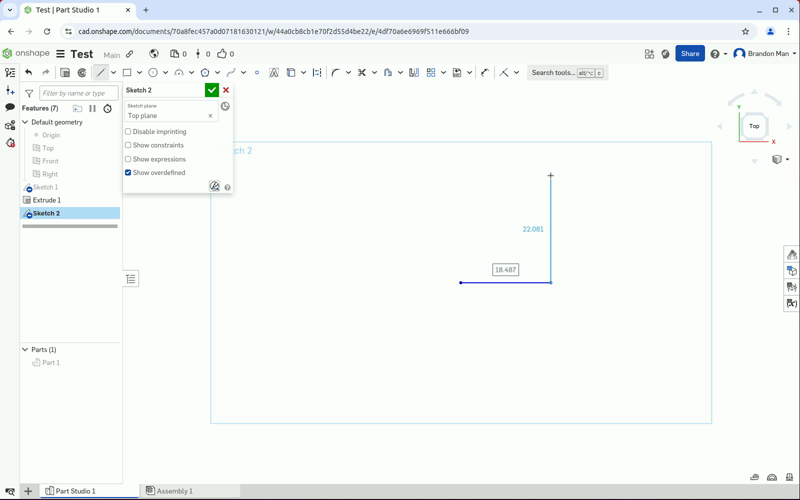
key_down(shift)
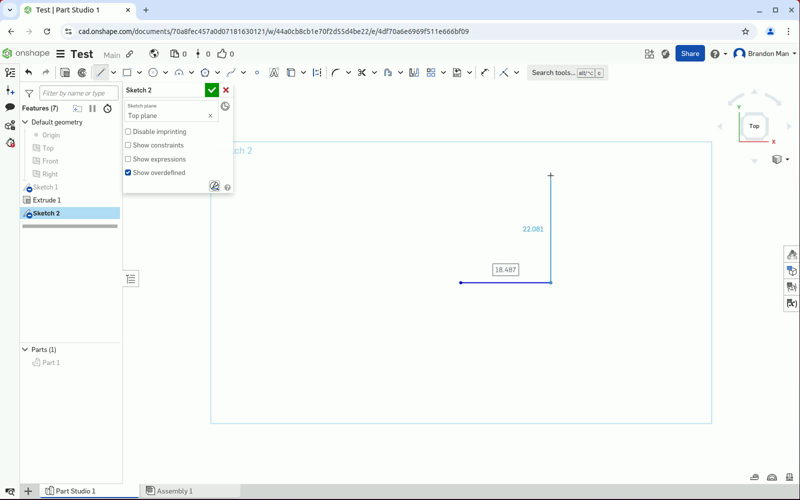
mouse_move(580, 175)
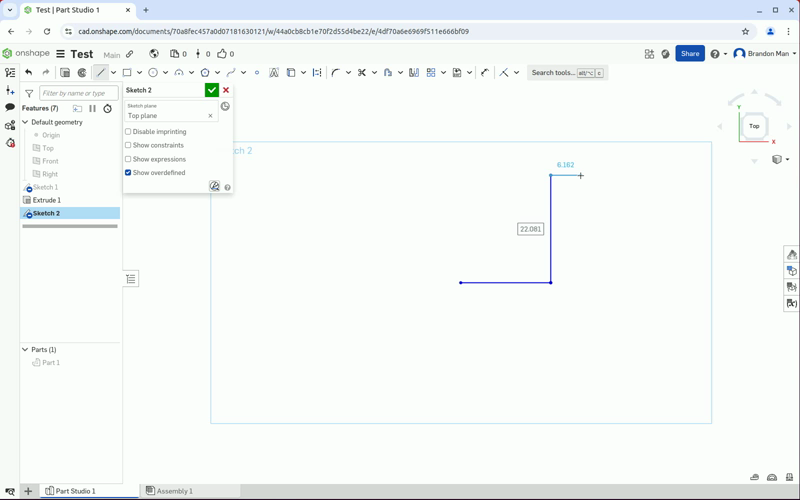
mouse_move(546, 175)
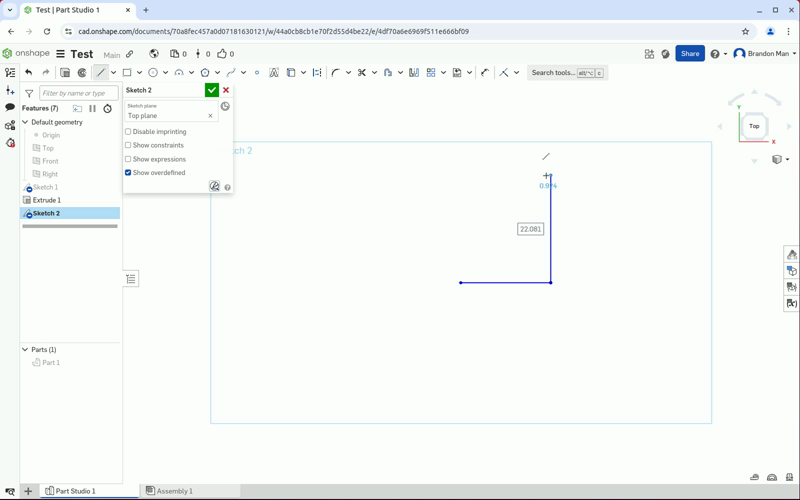
scroll(6)
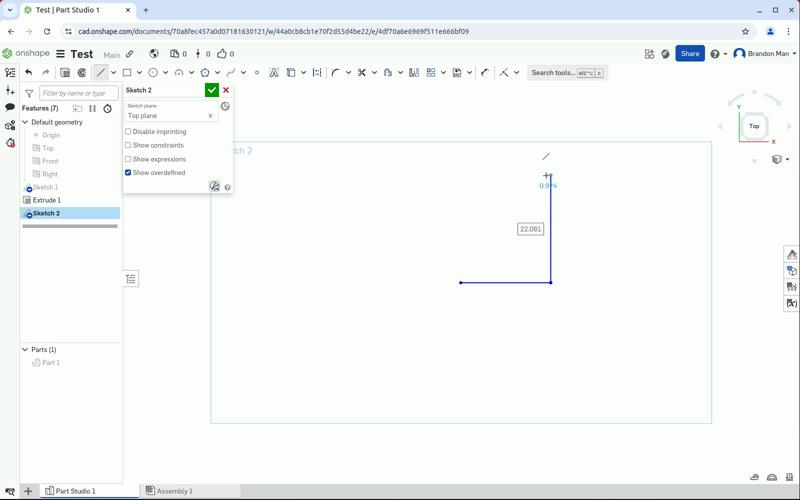
scroll(6)
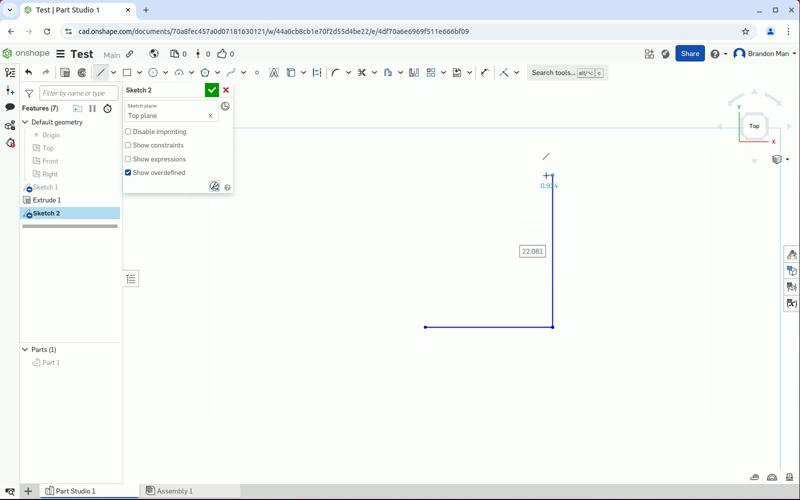
scroll(6)
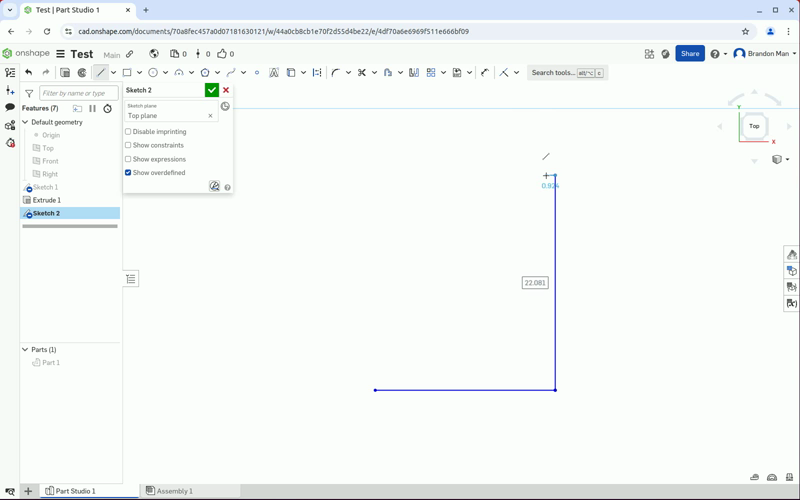
scroll(6)
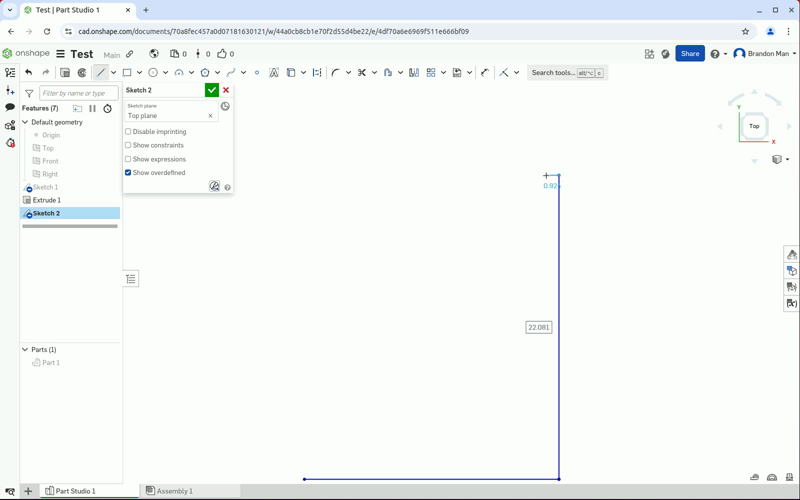
scroll(6)
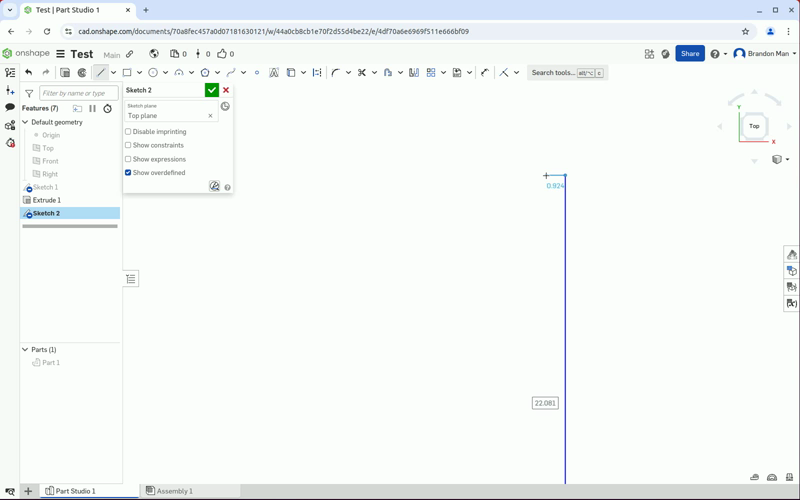
scroll(6)
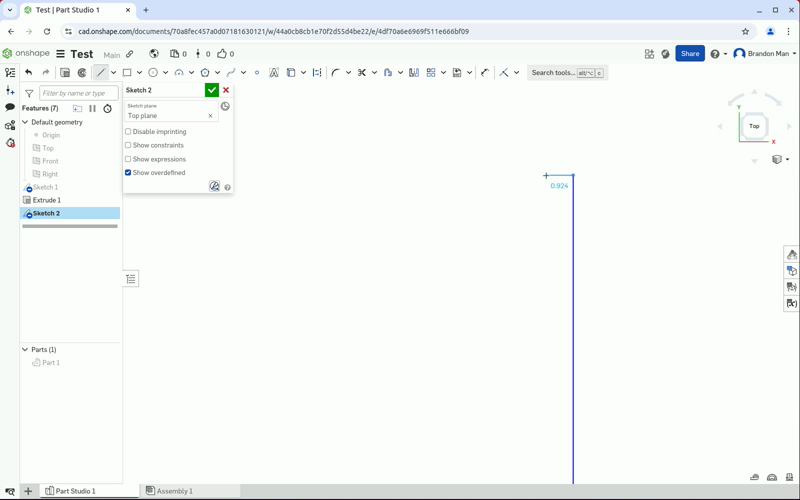
scroll(6)
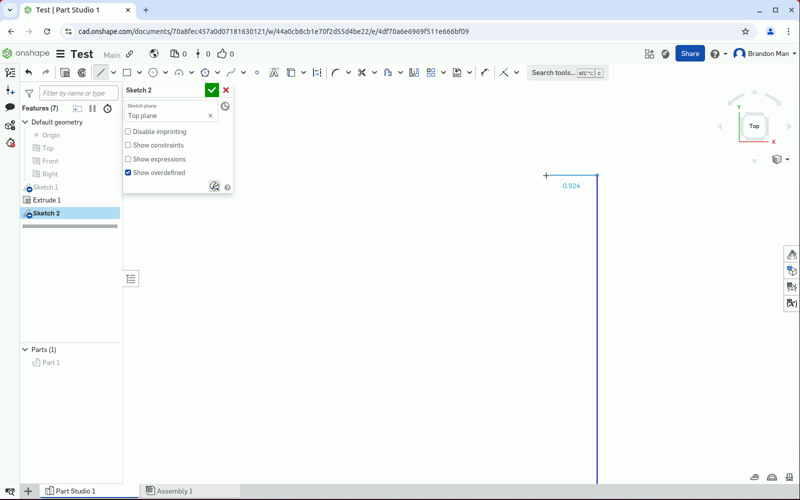
click(546, 175)
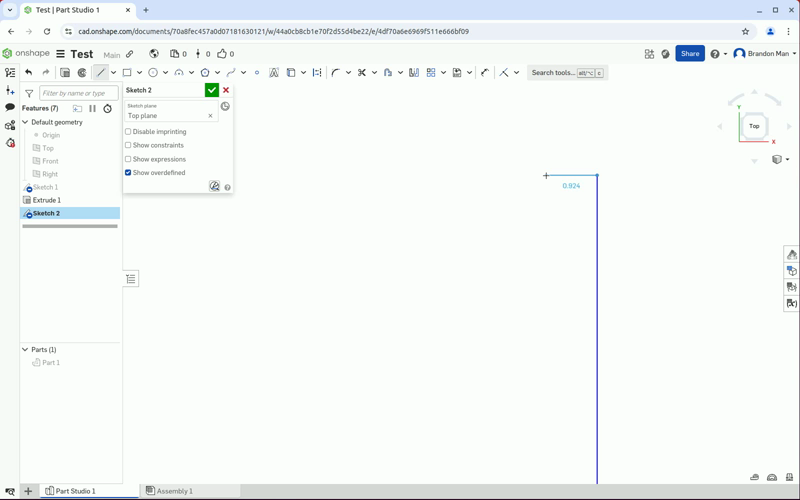
scroll(-6)
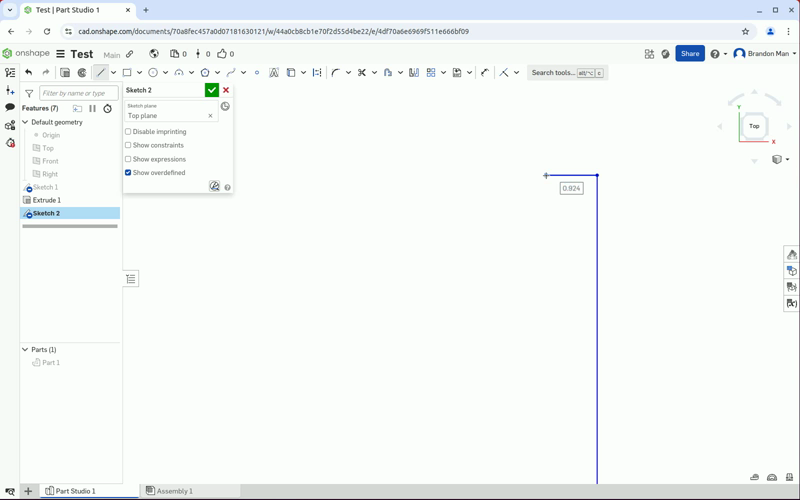
scroll(-6)
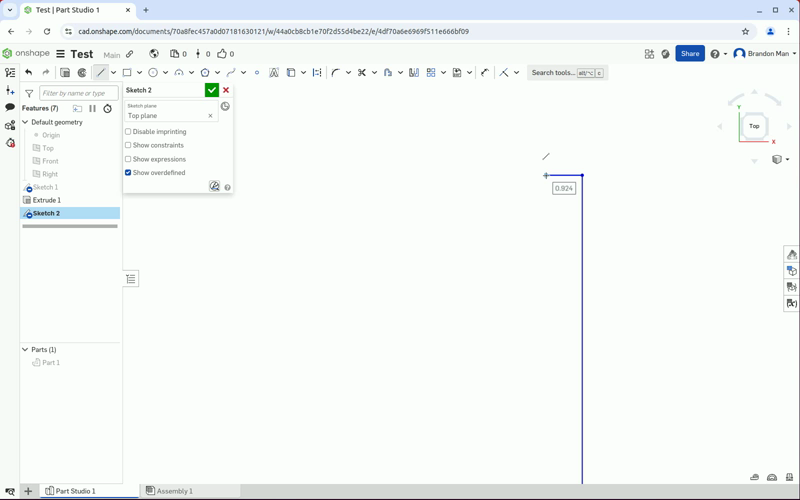
scroll(-6)
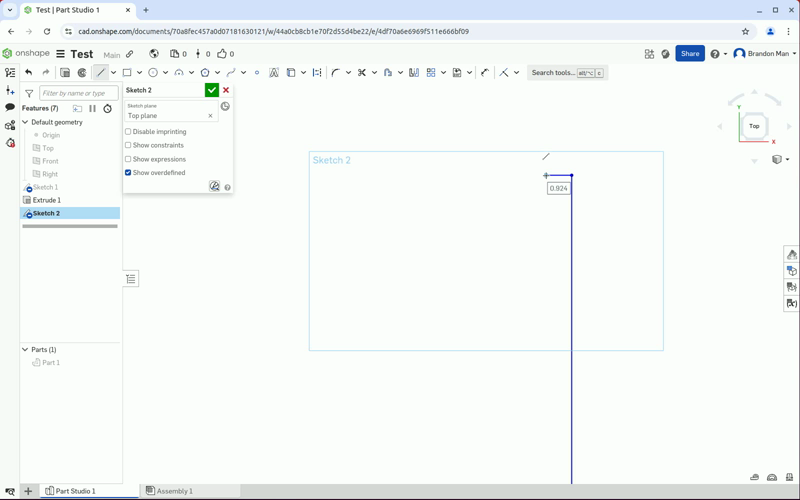
scroll(-6)
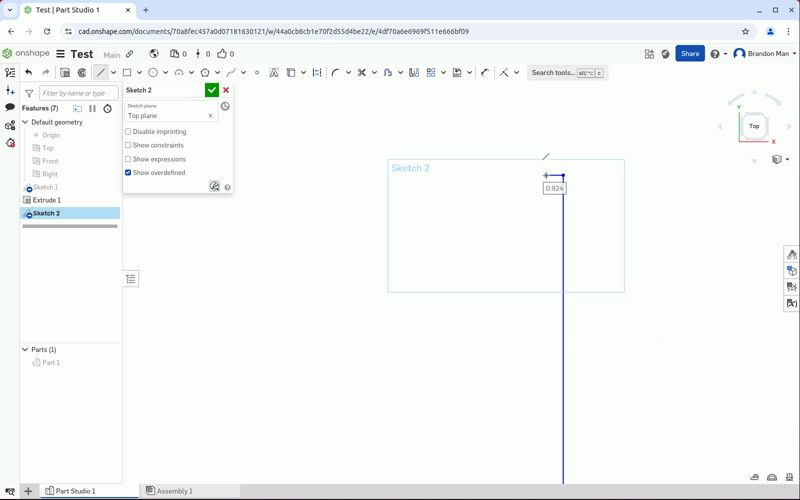
scroll(-6)
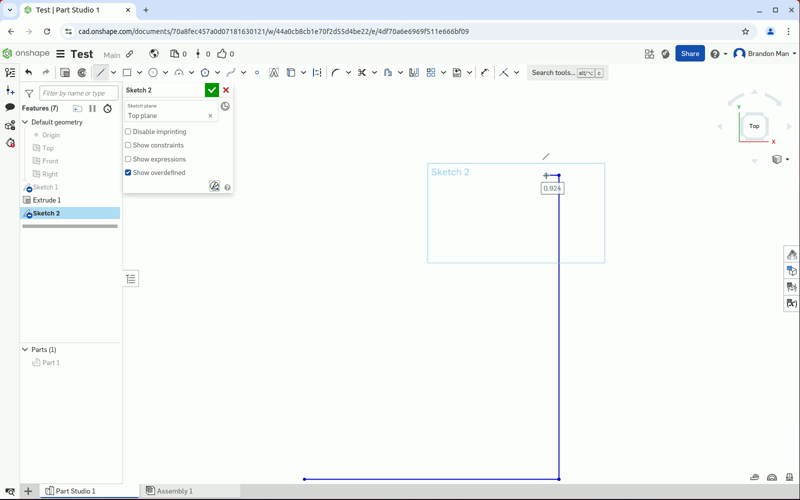
scroll(-6)
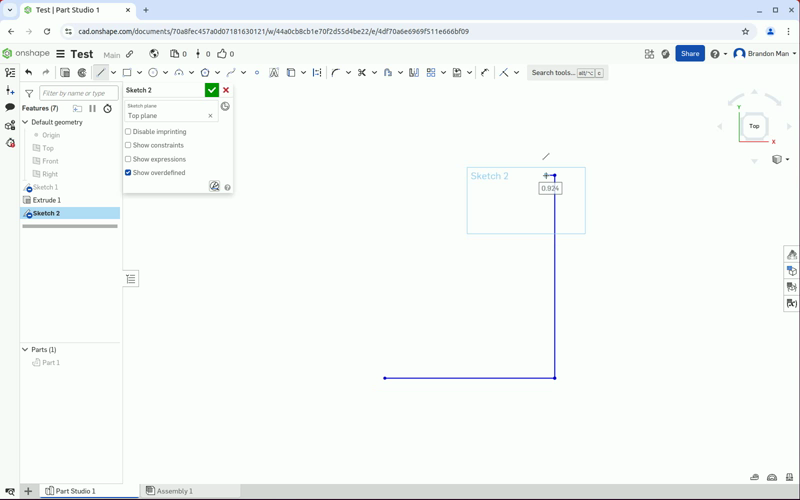
scroll(-6)
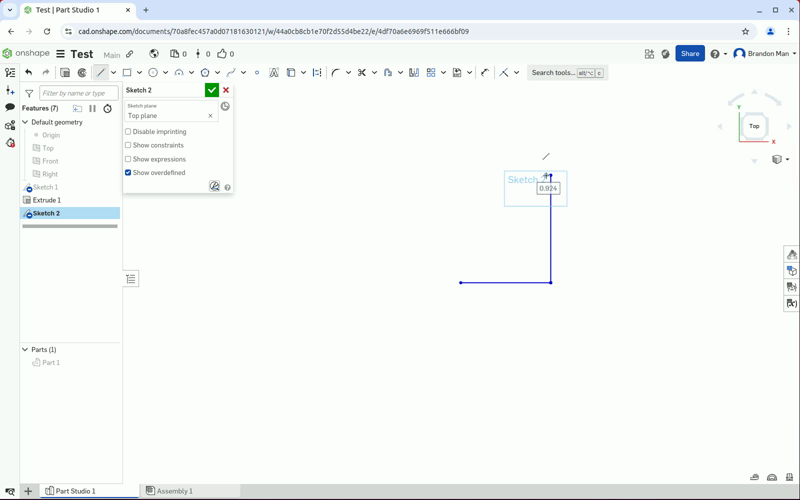
key_up(shift)
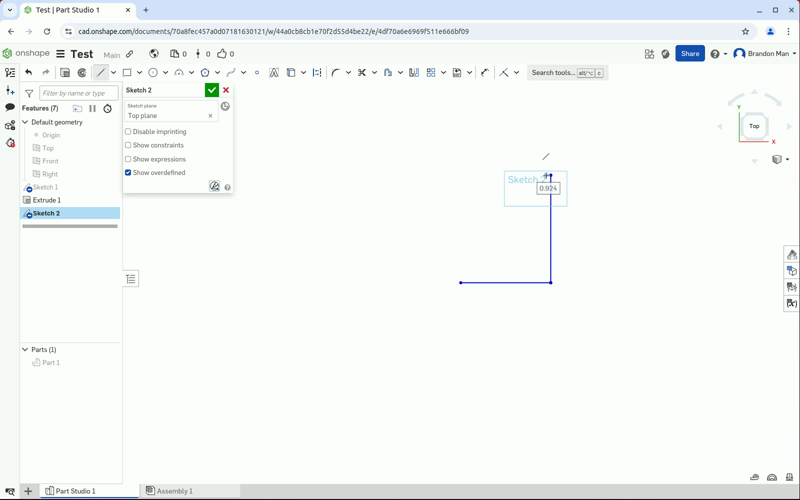
key_down(shift)
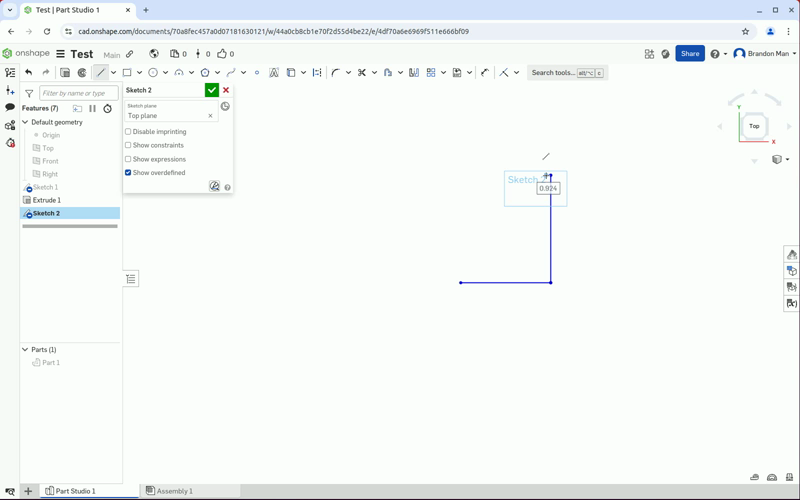
mouse_move(576, 175)
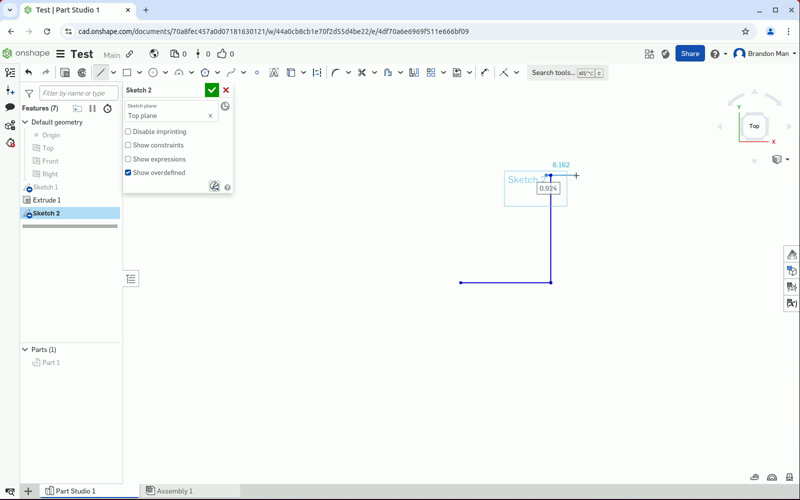
mouse_move(541, 175)
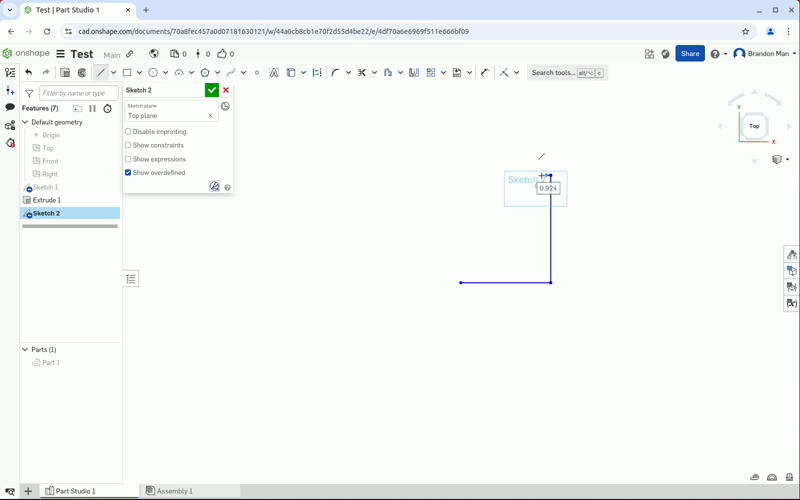
scroll(6)
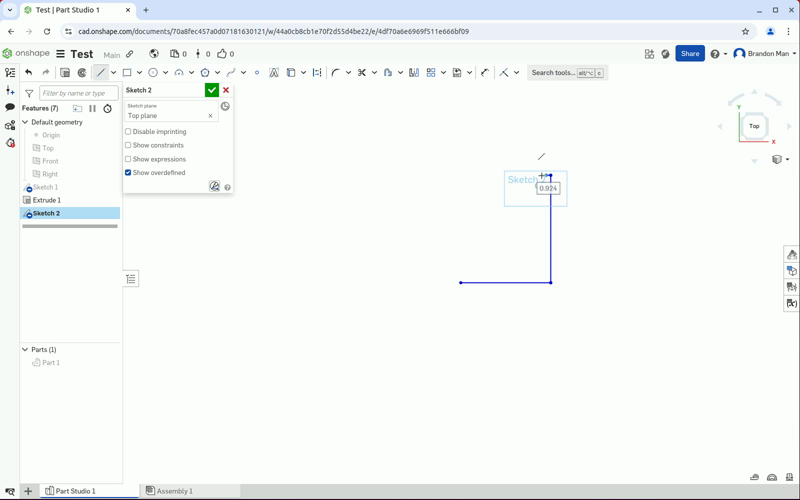
scroll(6)
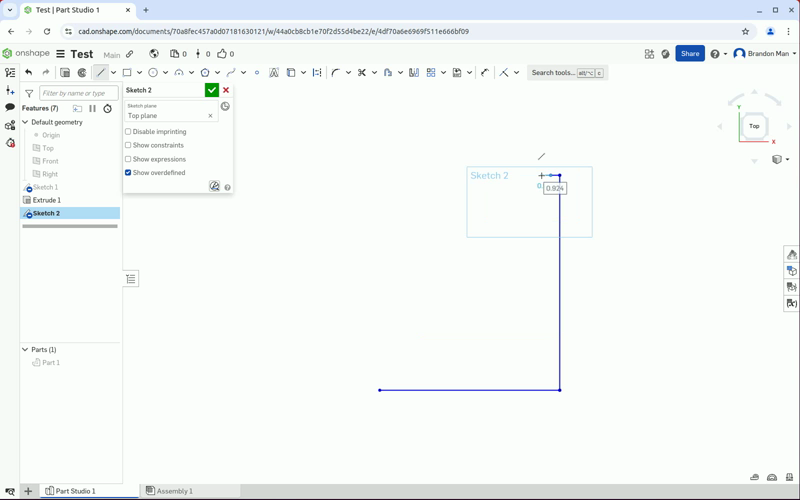
scroll(6)
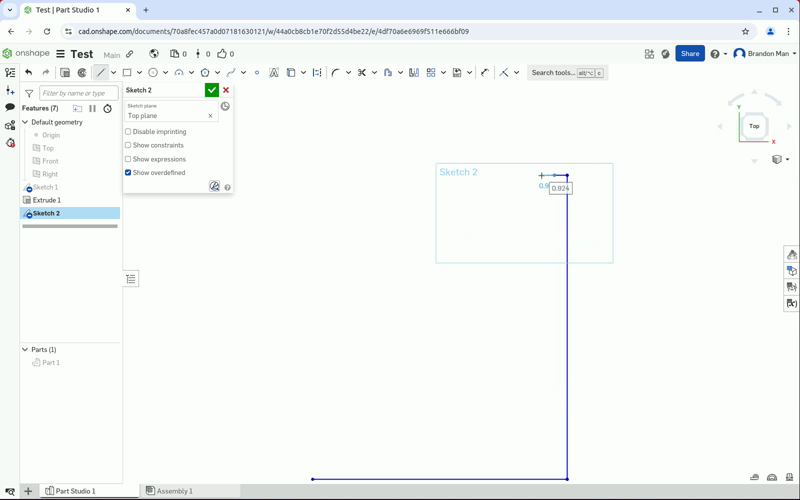
scroll(6)
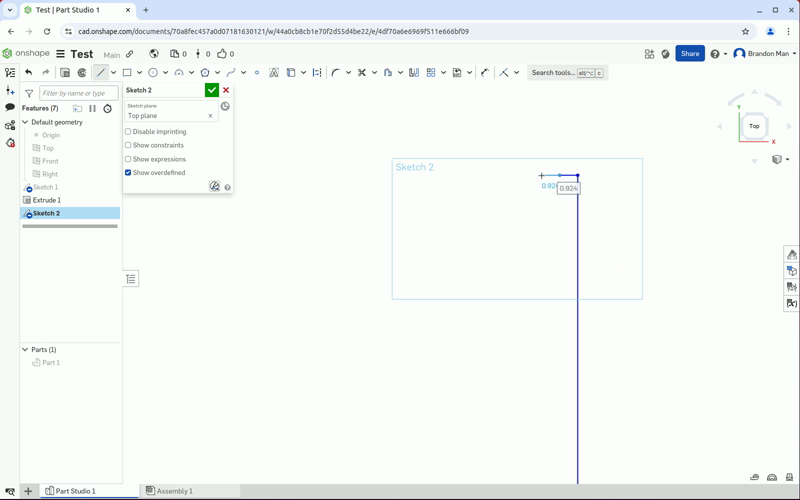
scroll(6)
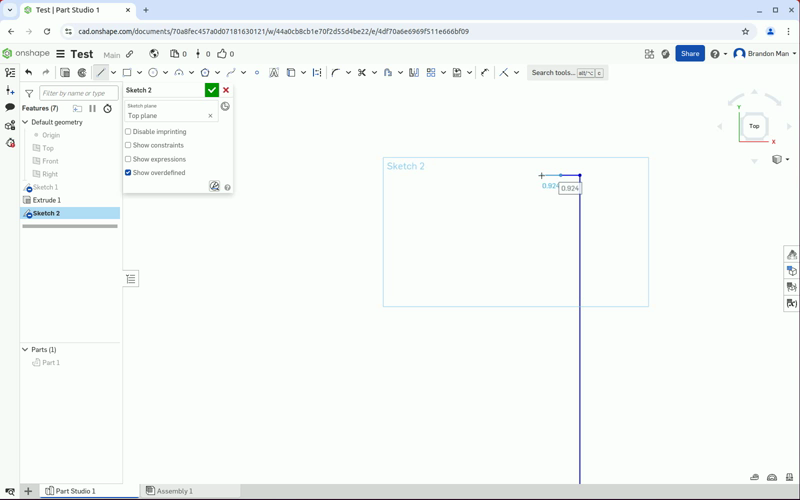
scroll(6)
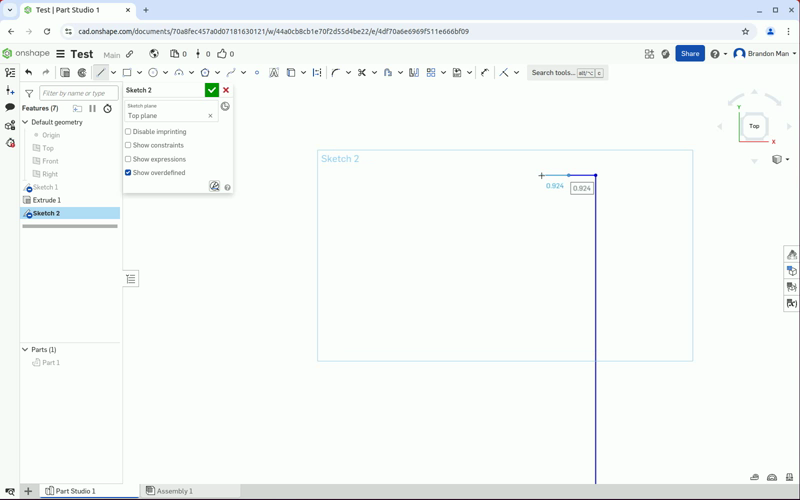
scroll(6)
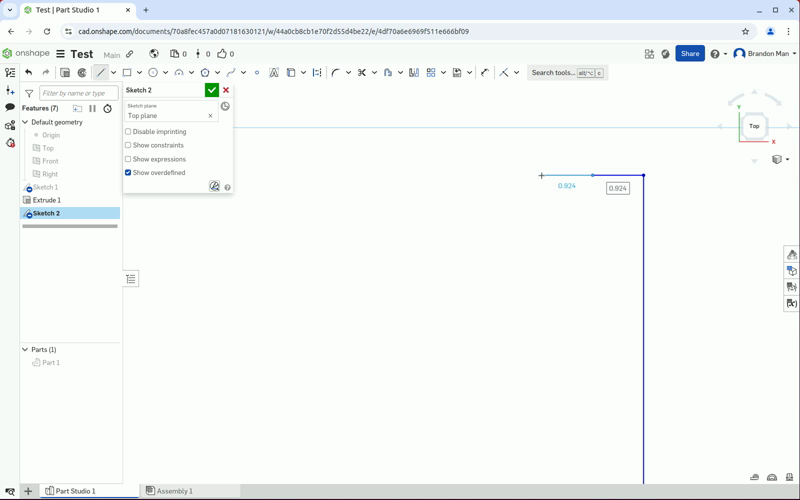
click(541, 175)
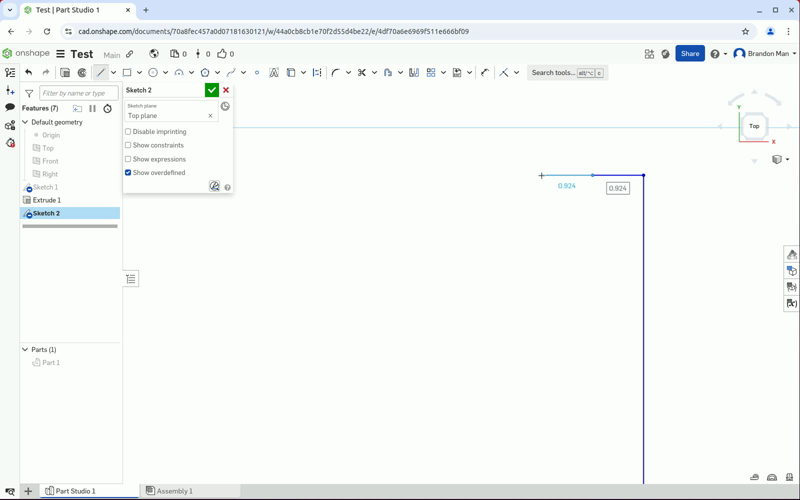
scroll(-6)
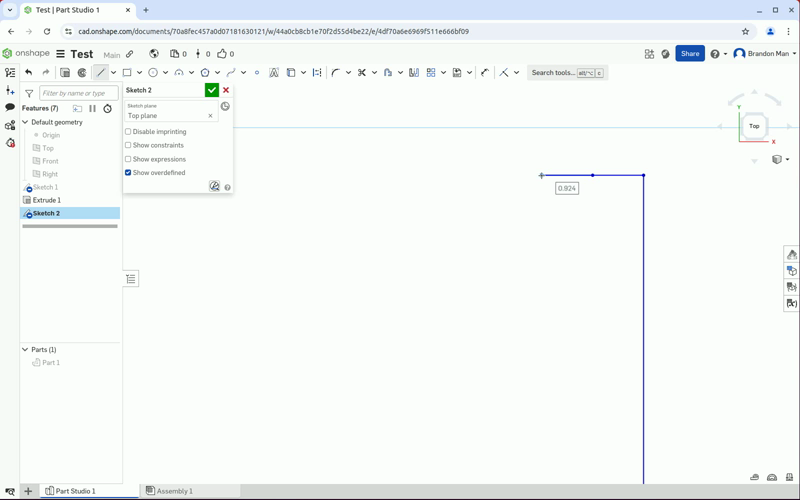
scroll(-6)
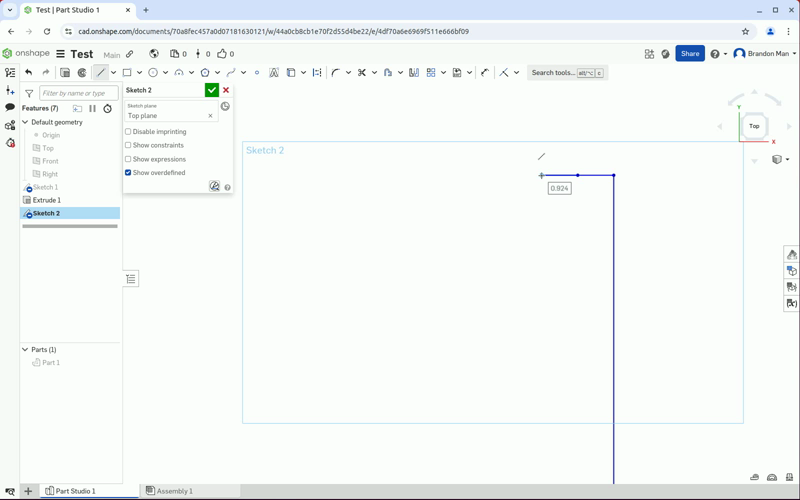
scroll(-6)
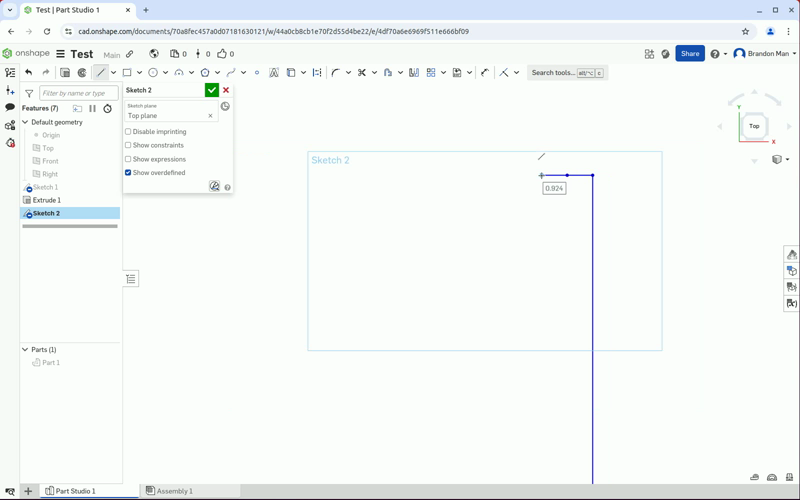
scroll(-6)
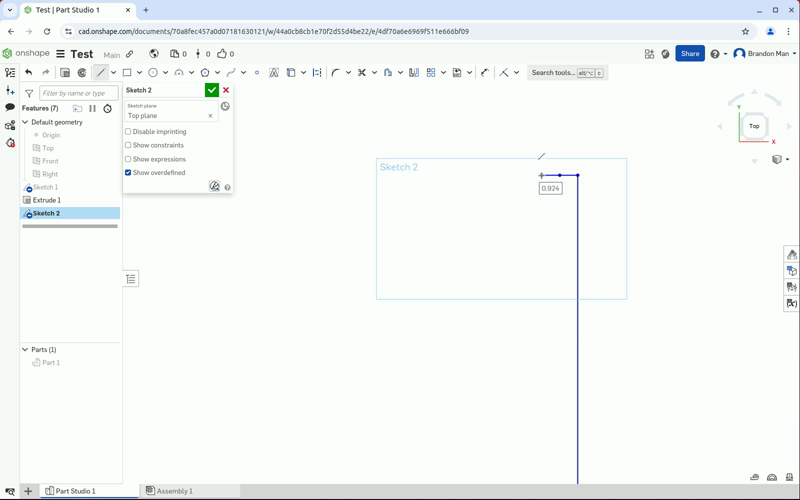
scroll(-6)
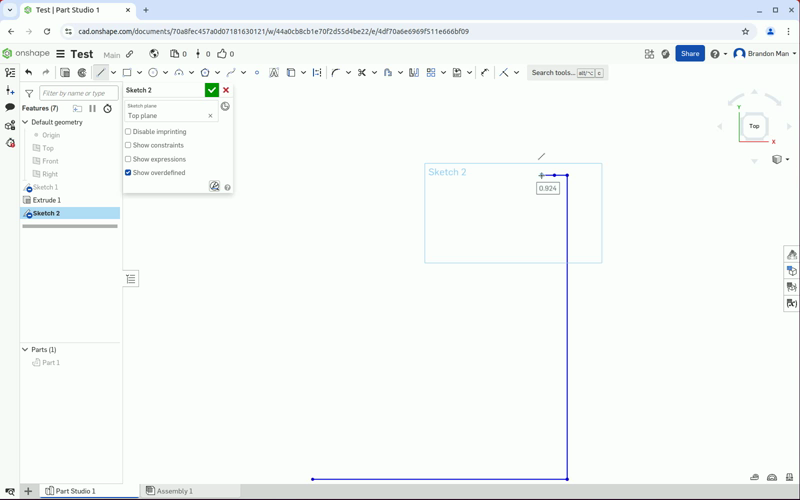
scroll(-6)
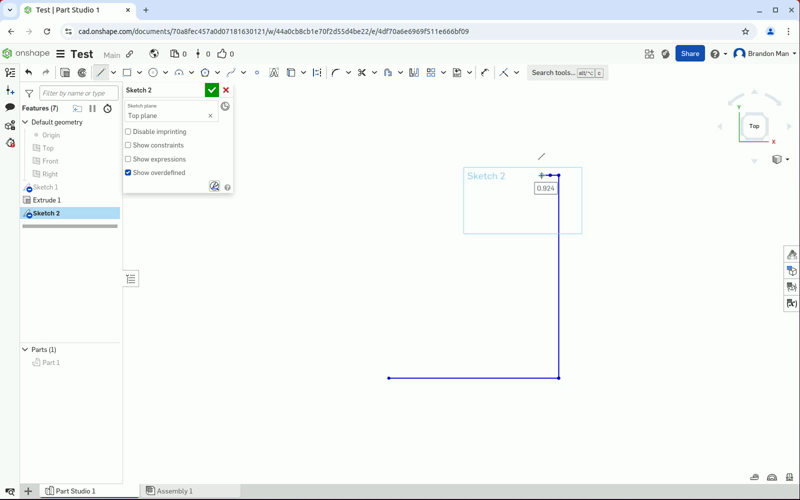
scroll(-6)
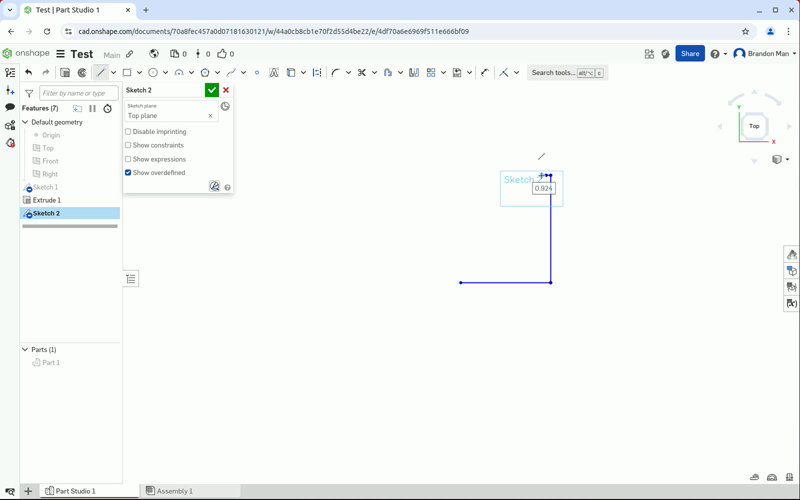
key_up(shift)
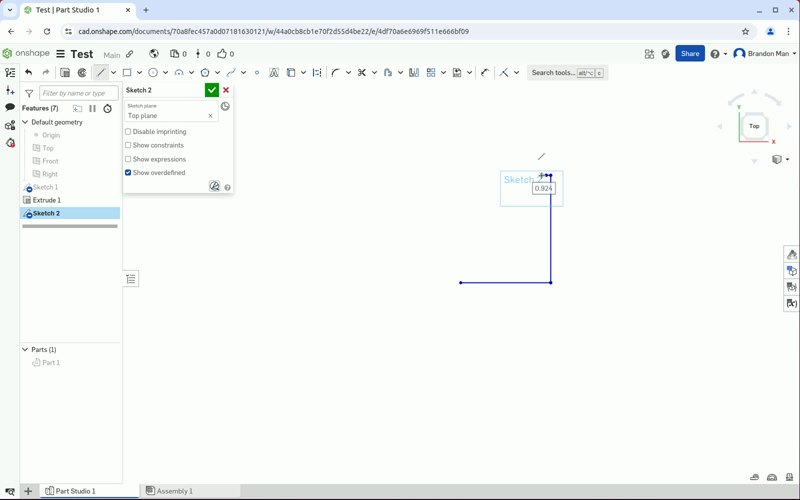
key(esc)
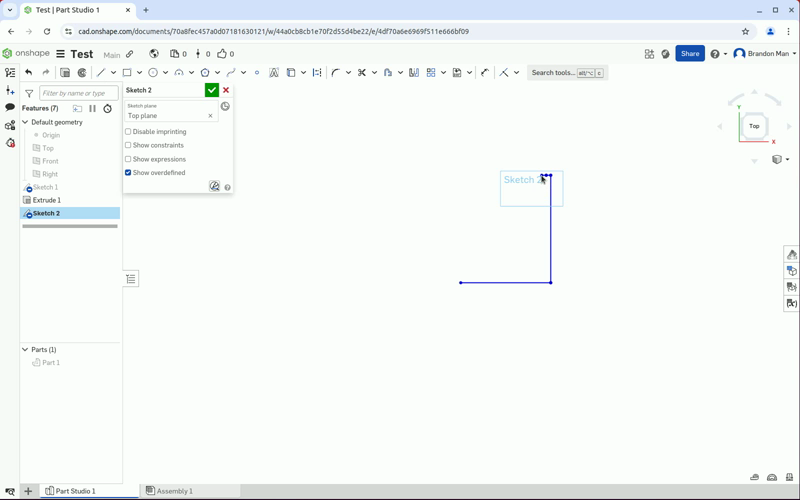
key(a)
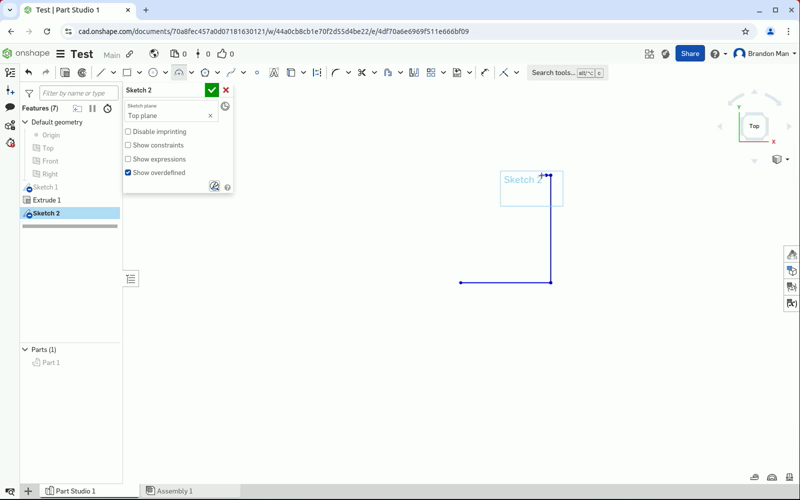
mouse_move(541, 175)
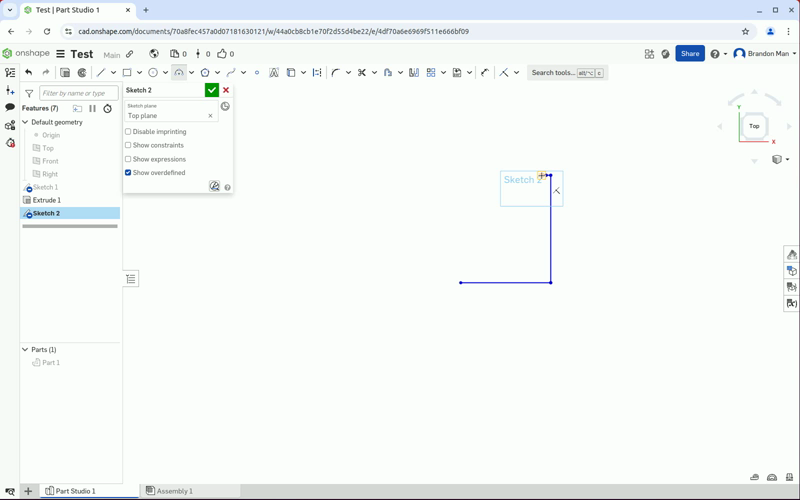
click(541, 175)
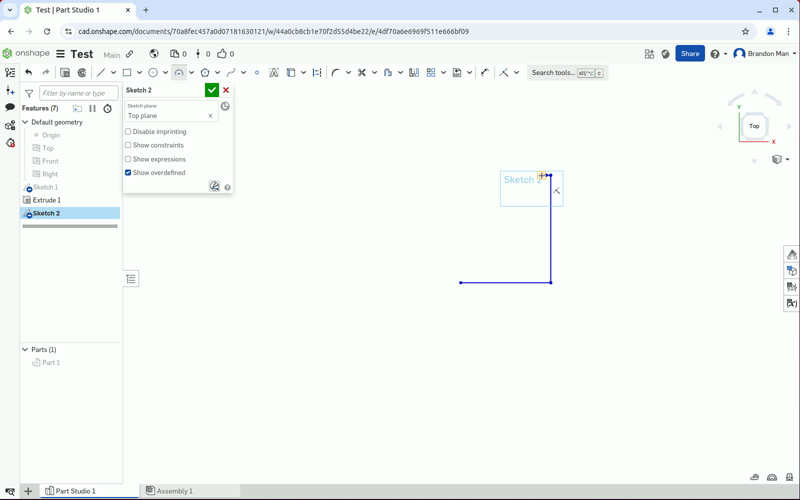
key_down(shift)
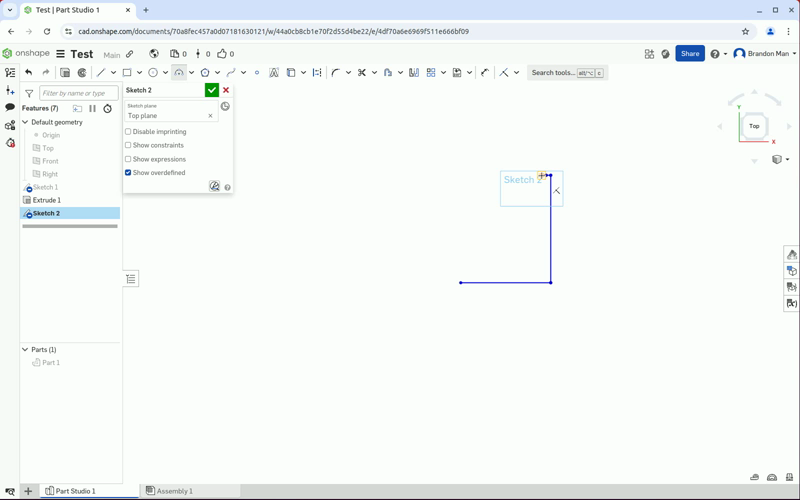
mouse_move(534, 175)
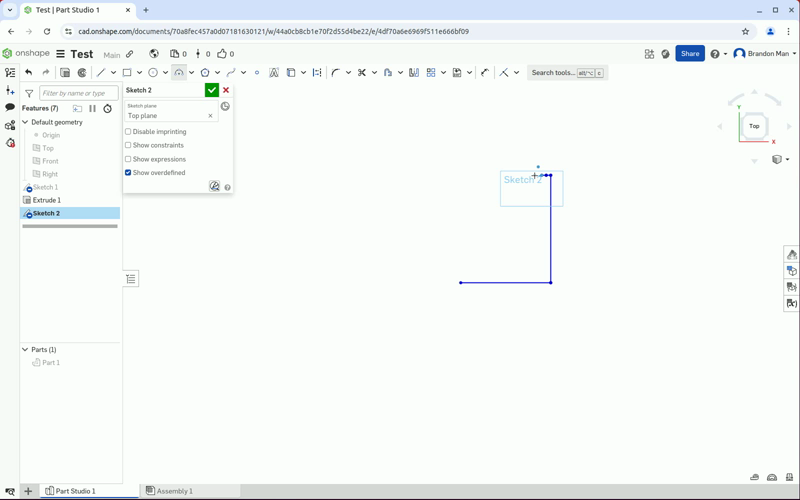
scroll(6)
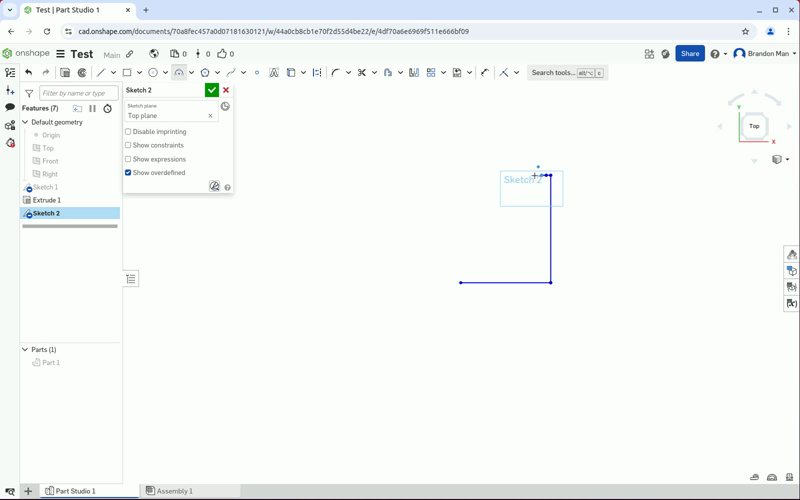
scroll(6)
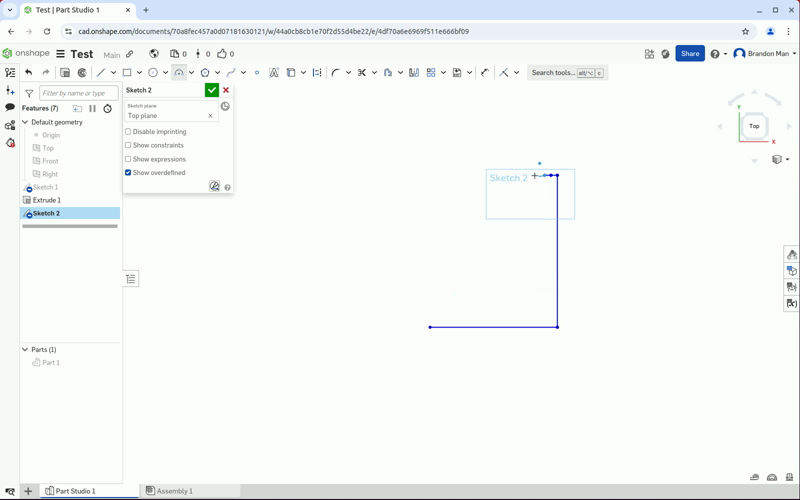
scroll(6)
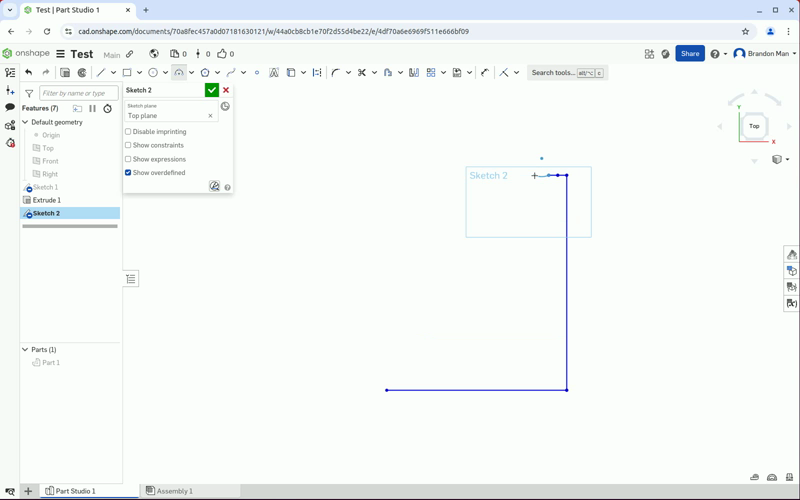
scroll(6)
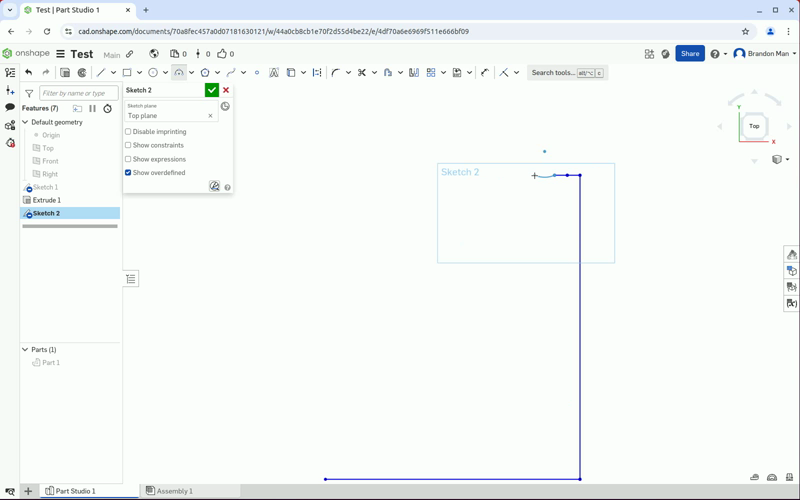
scroll(6)
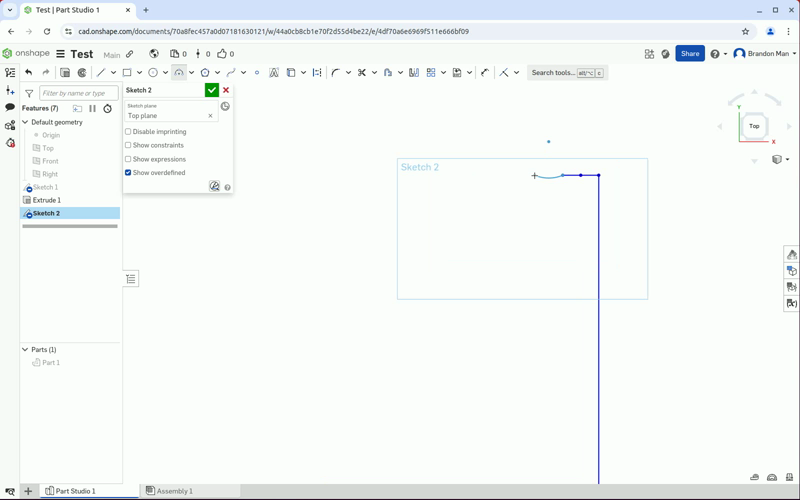
scroll(6)
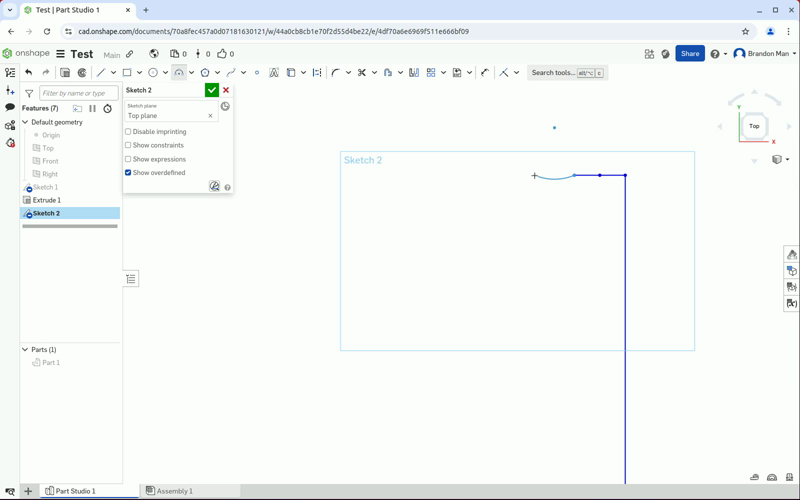
scroll(6)
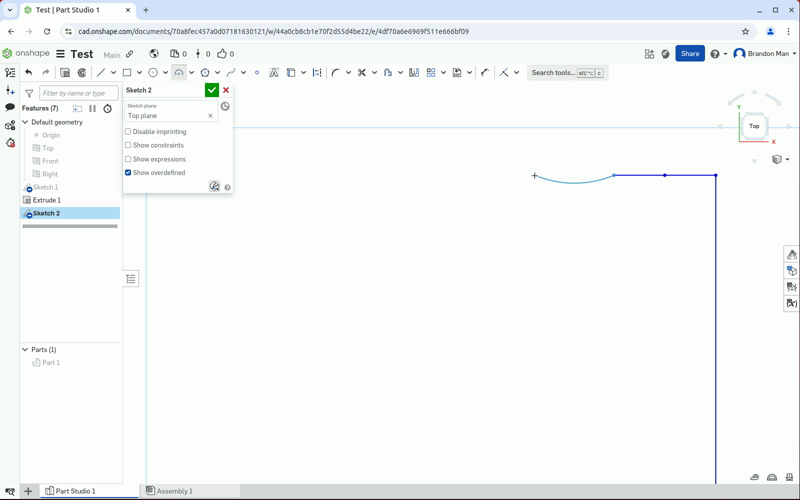
click(534, 175)
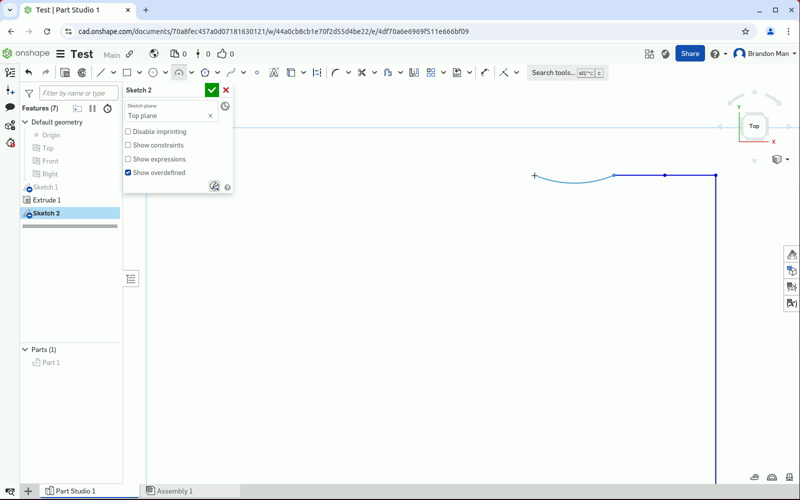
scroll(-6)
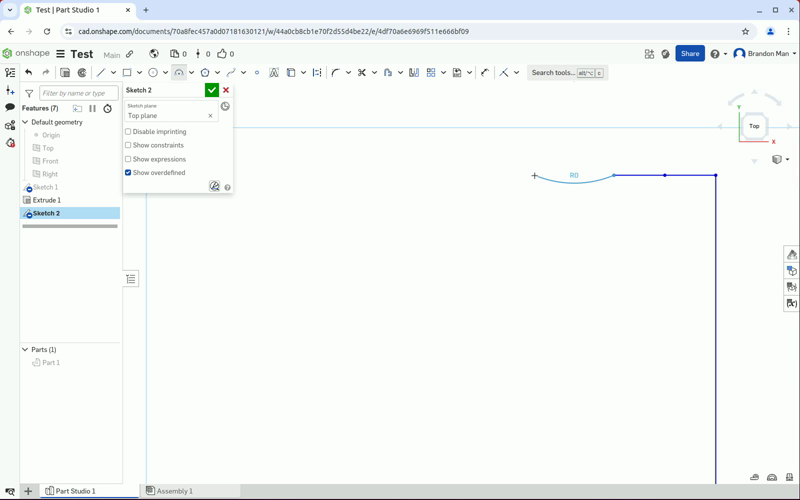
scroll(-6)
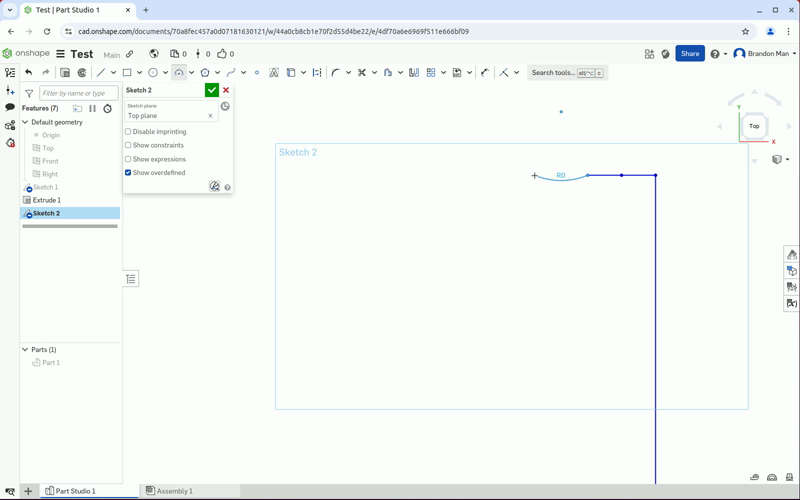
scroll(-6)
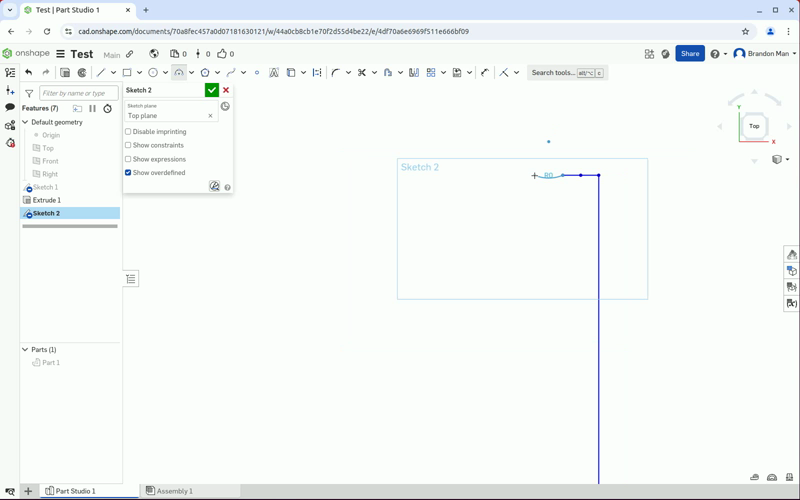
scroll(-6)
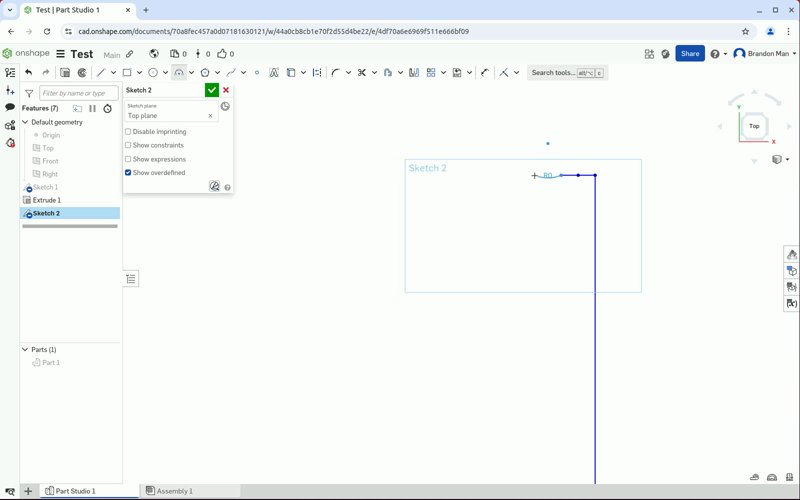
scroll(-6)
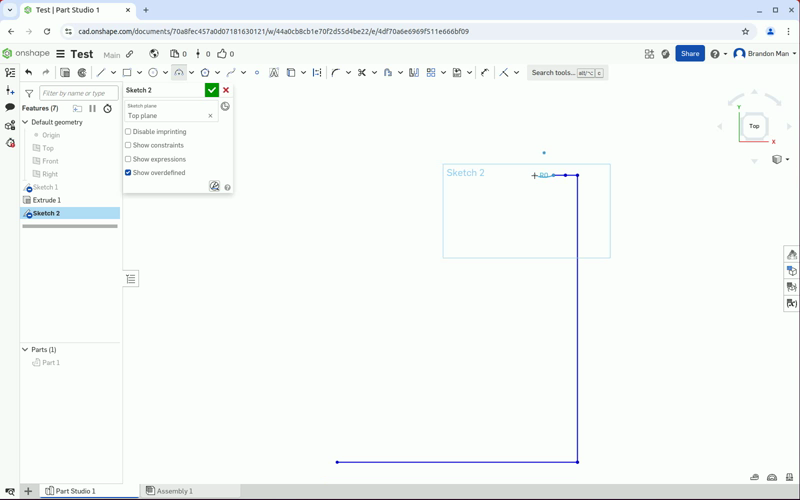
scroll(-6)
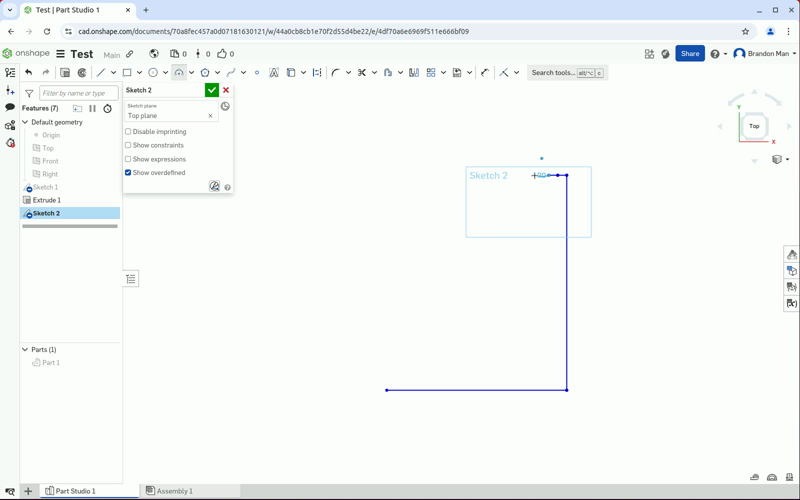
scroll(-6)
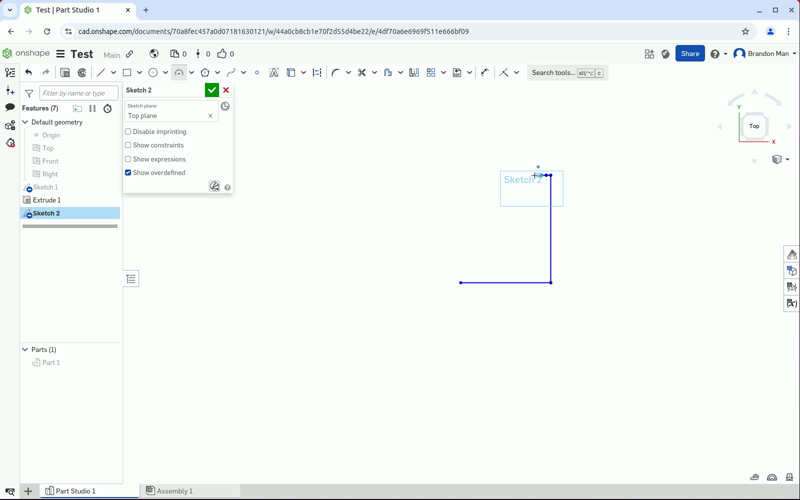
mouse_move(537, 178)
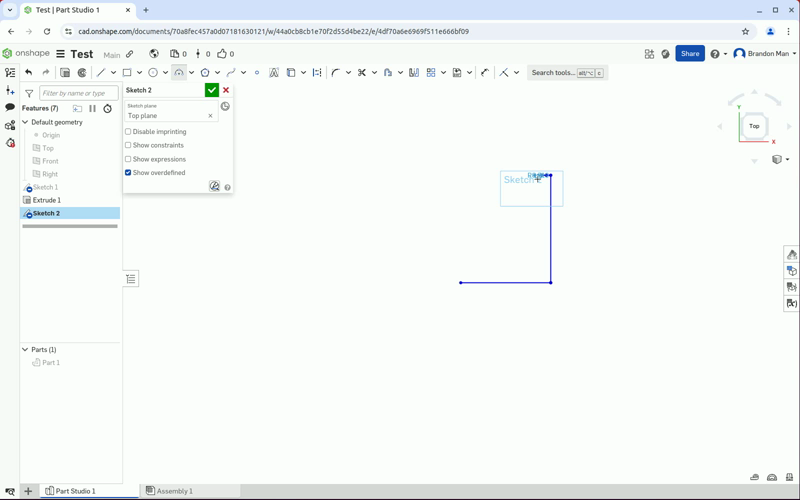
scroll(6)
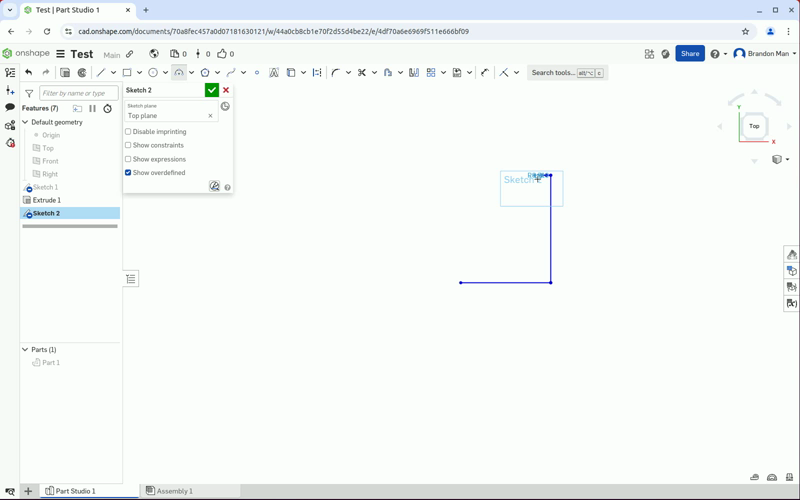
scroll(6)
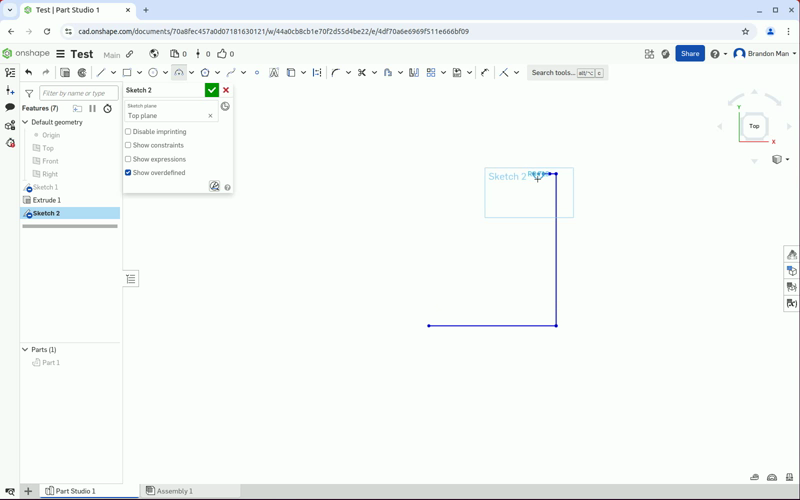
scroll(6)
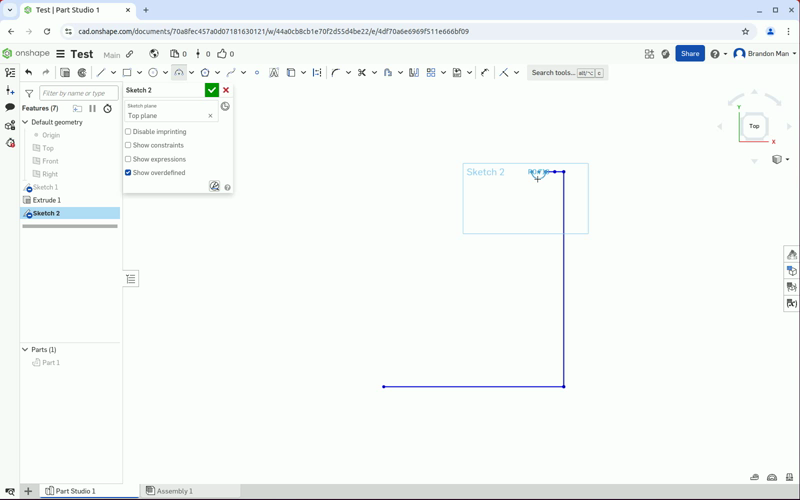
scroll(6)
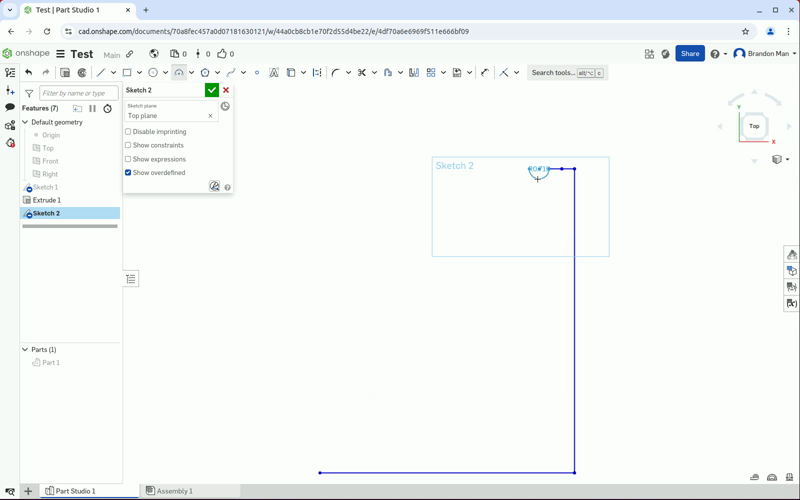
scroll(6)
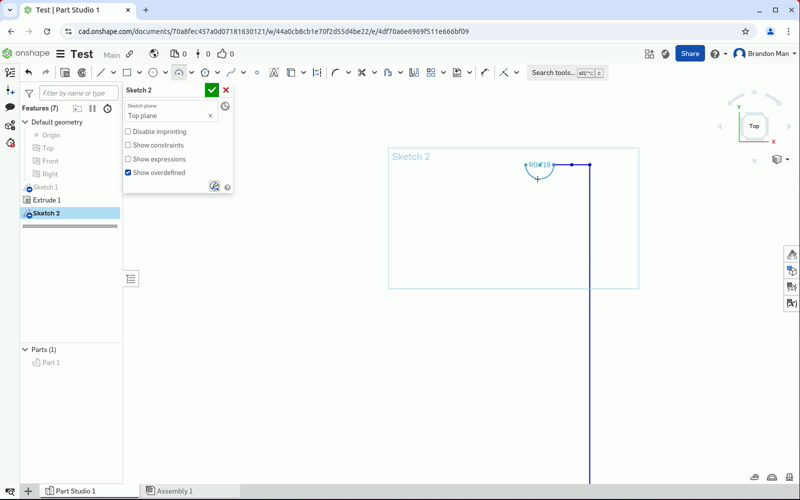
scroll(6)
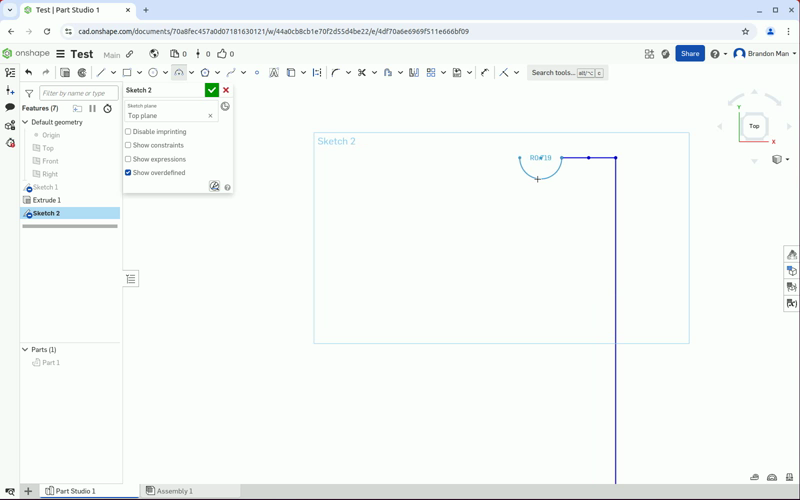
scroll(6)
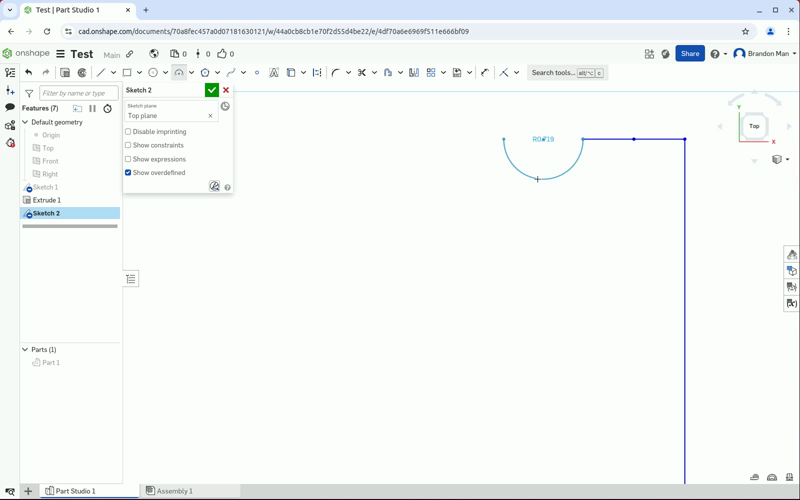
click(537, 178)
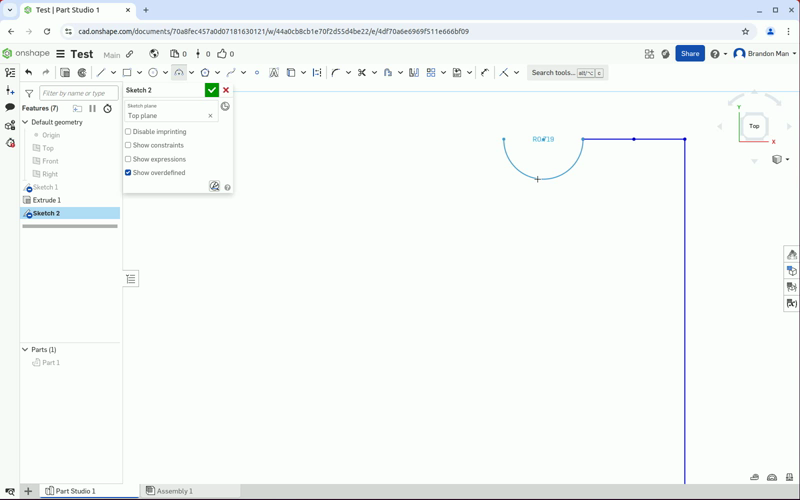
scroll(-6)
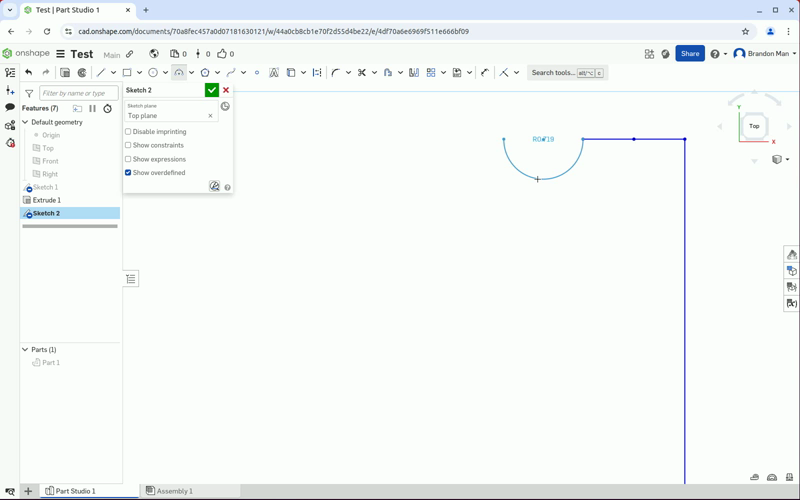
scroll(-6)
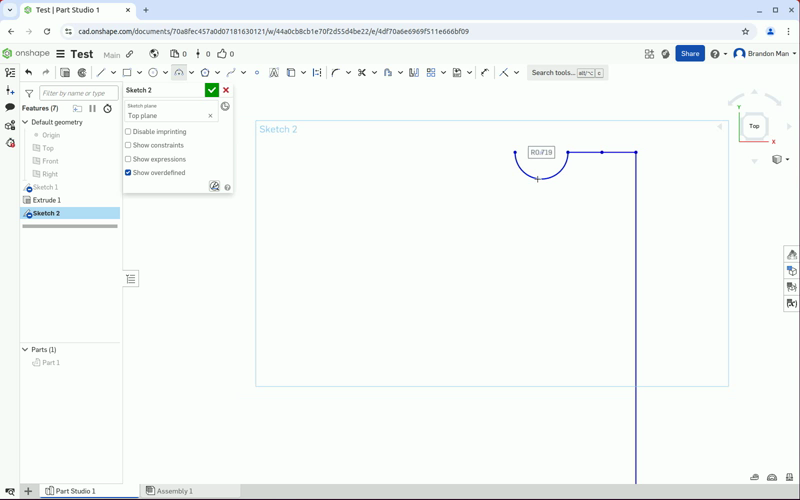
scroll(-6)
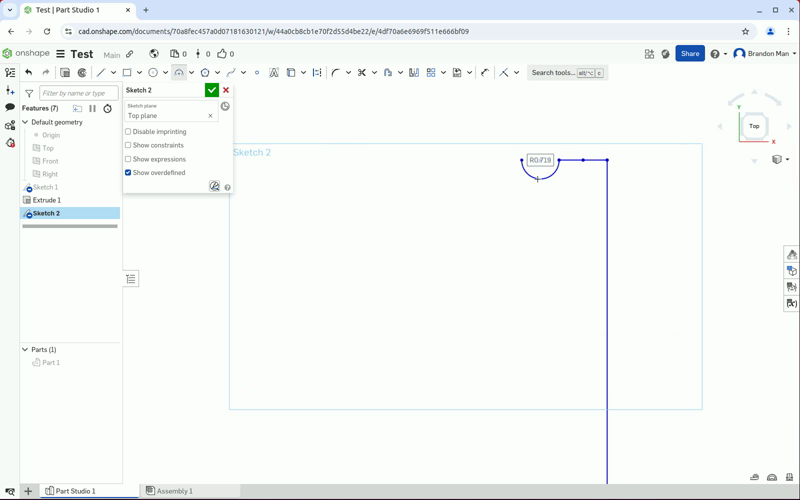
scroll(-6)
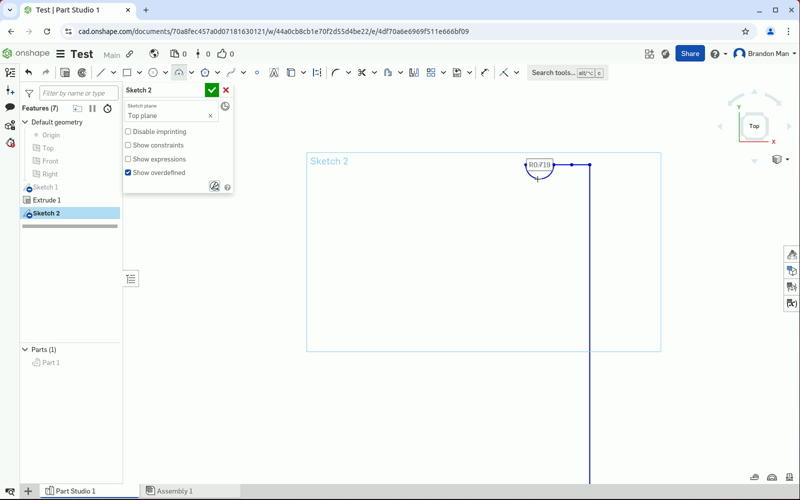
scroll(-6)
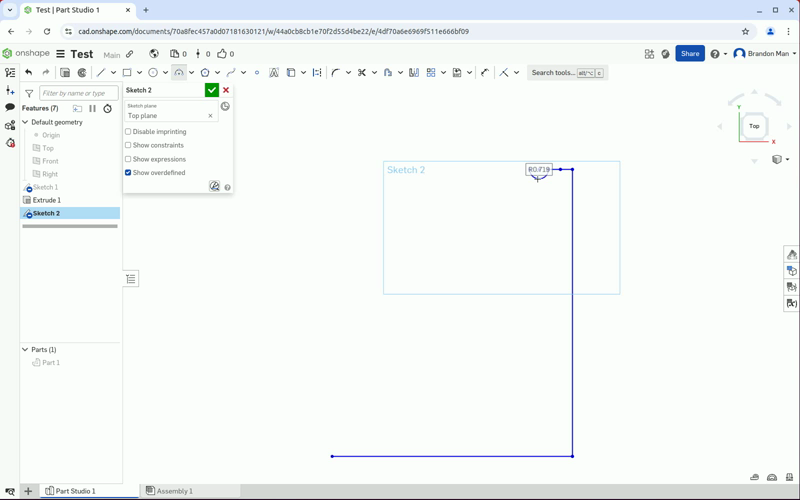
scroll(-6)
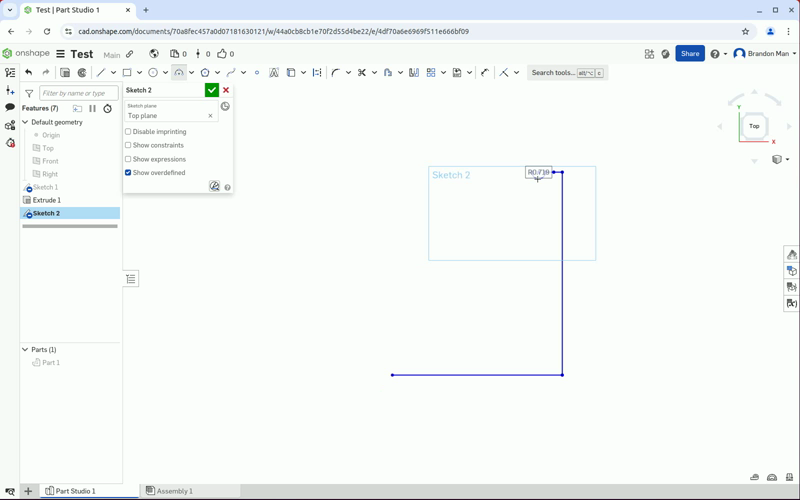
scroll(-6)
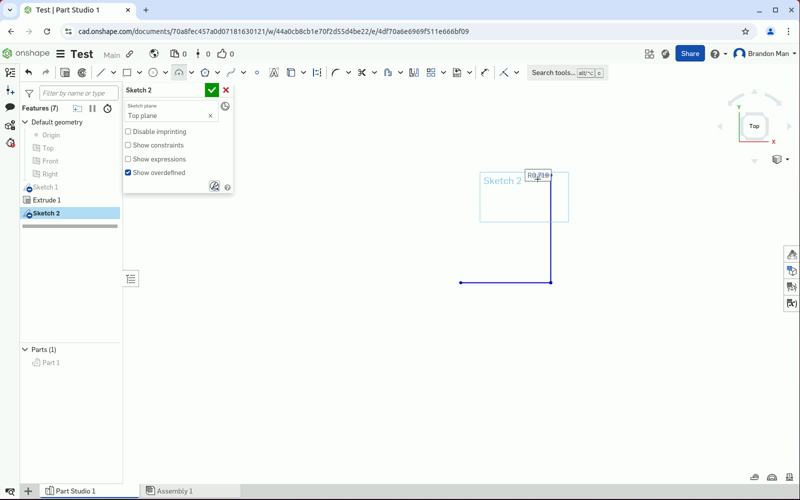
key_up(shift)
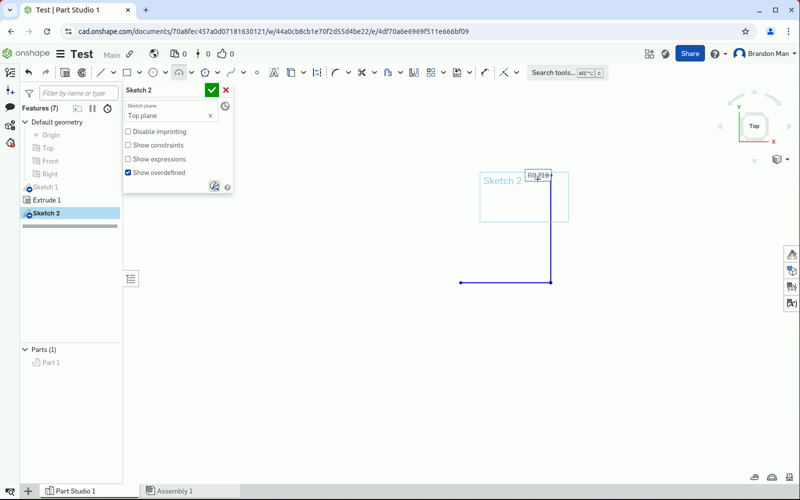
key(esc)
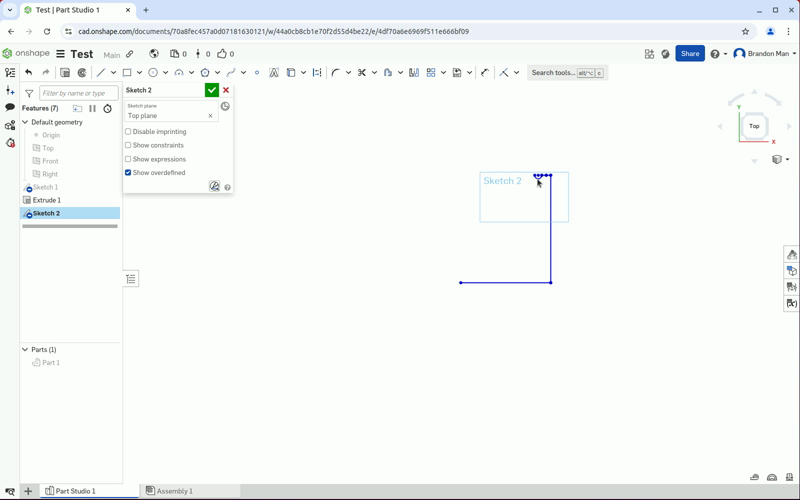
key(l)
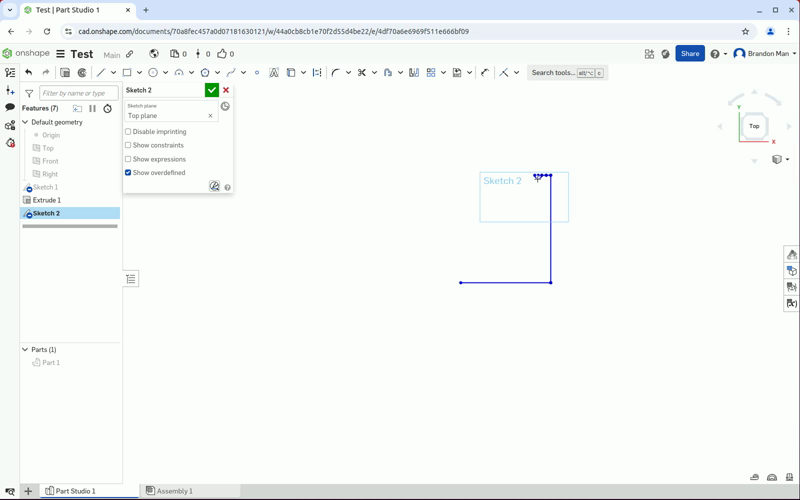
mouse_move(534, 175)
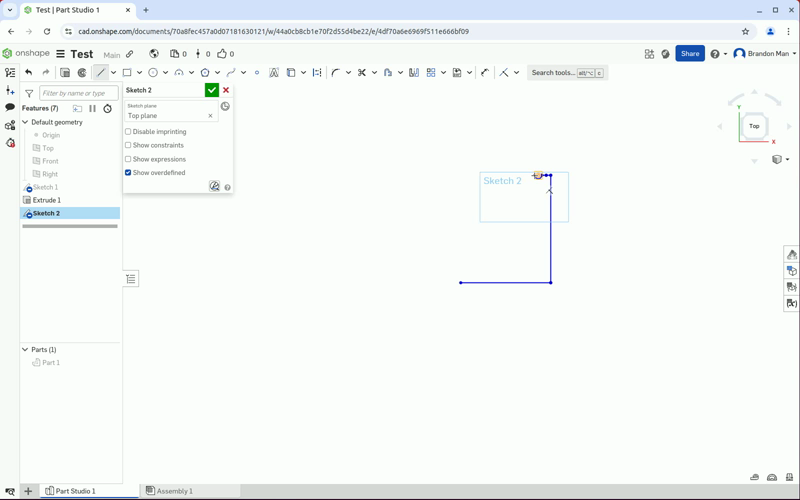
scroll(6)
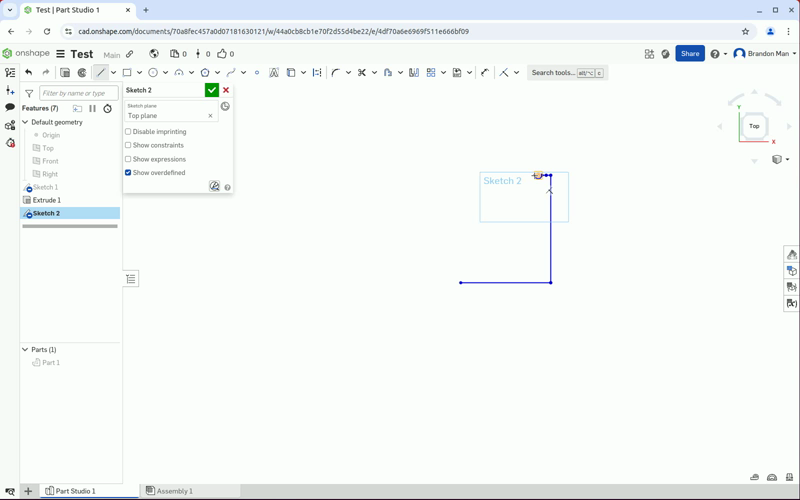
scroll(6)
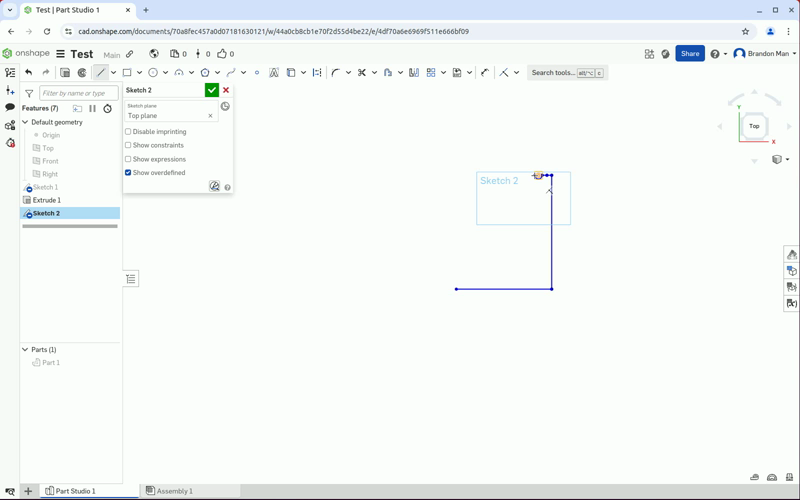
scroll(6)
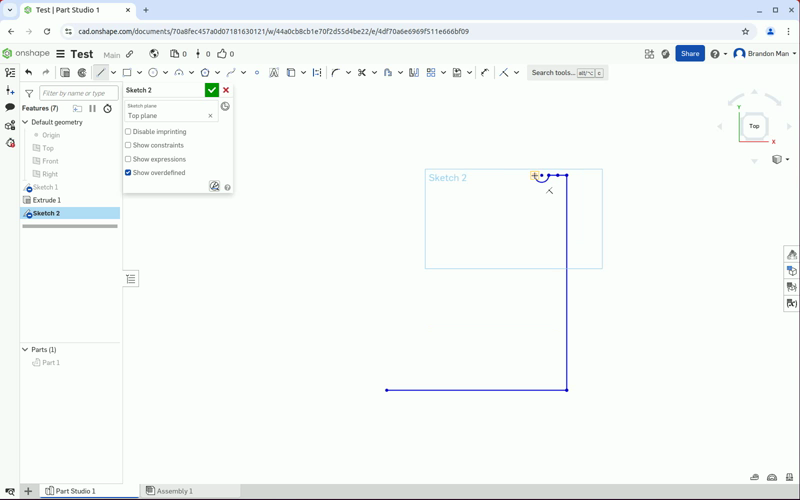
scroll(6)
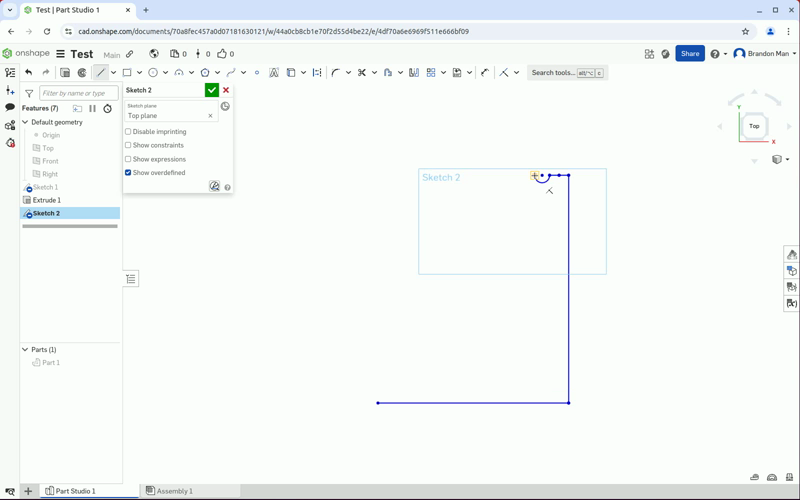
scroll(6)
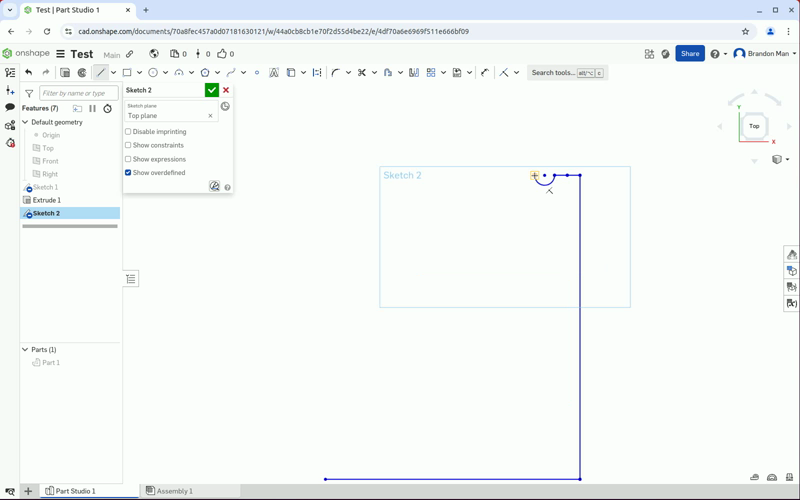
scroll(6)
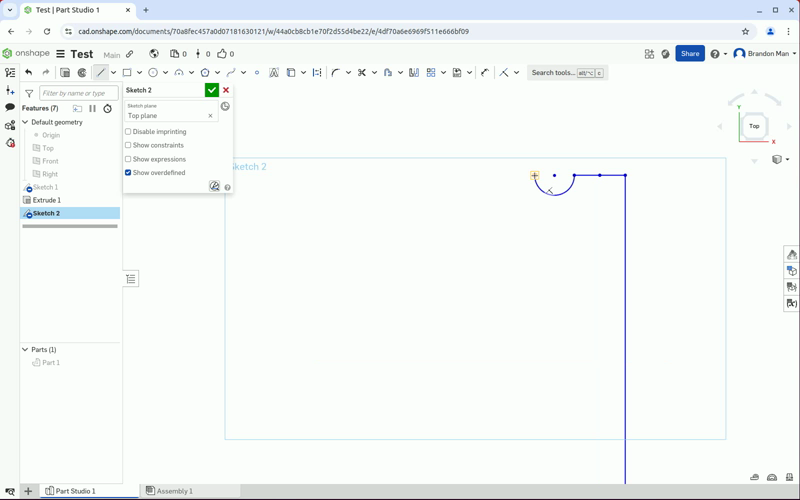
scroll(6)
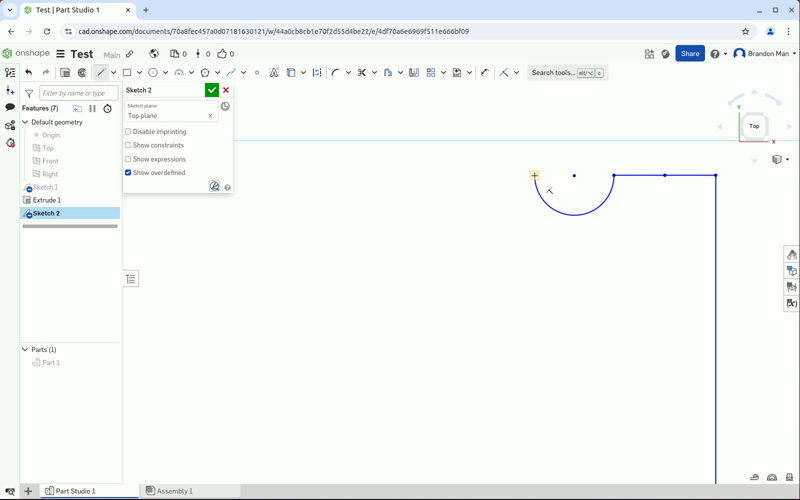
click(534, 175)
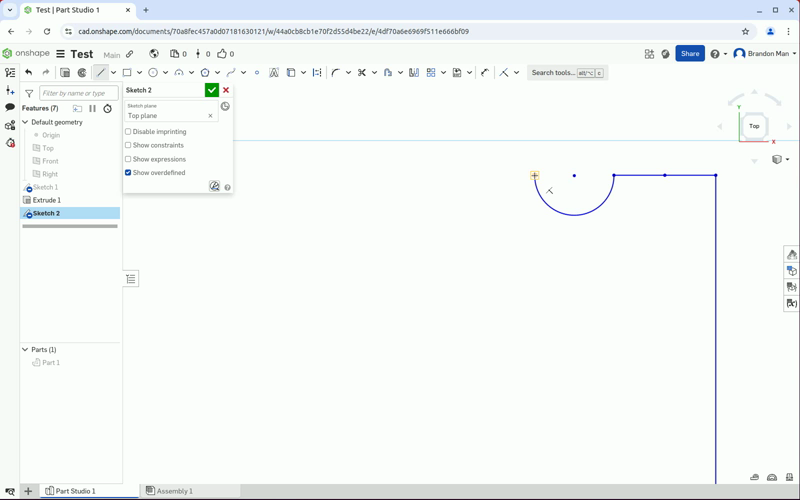
scroll(-6)
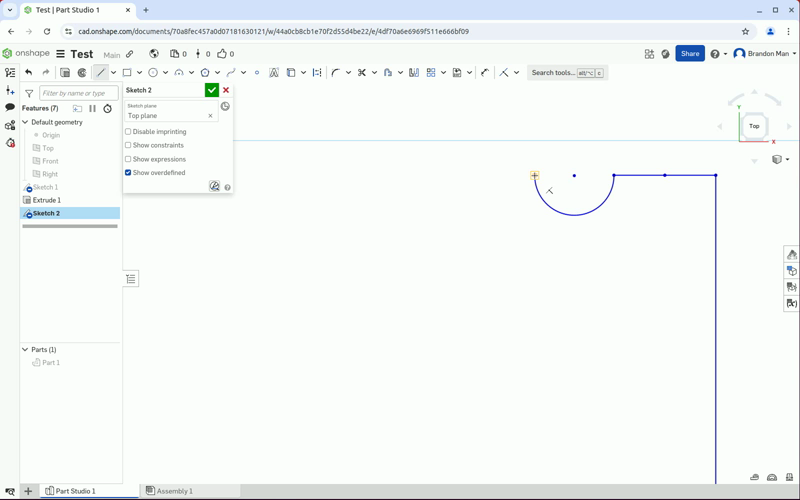
scroll(-6)
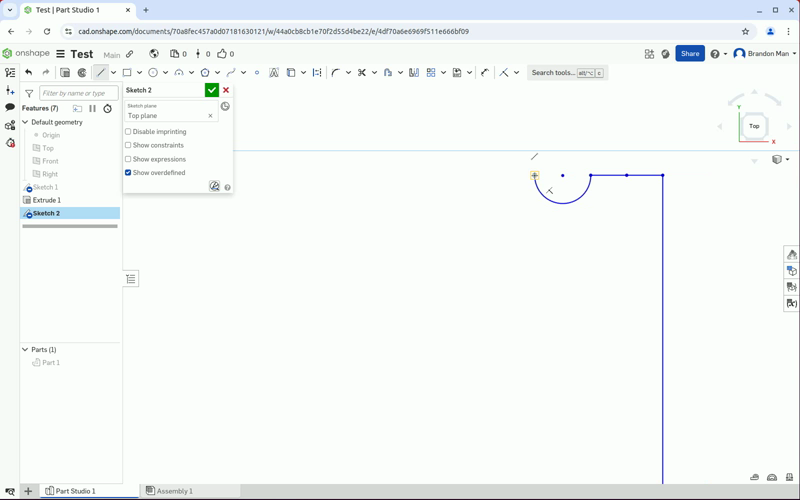
scroll(-6)
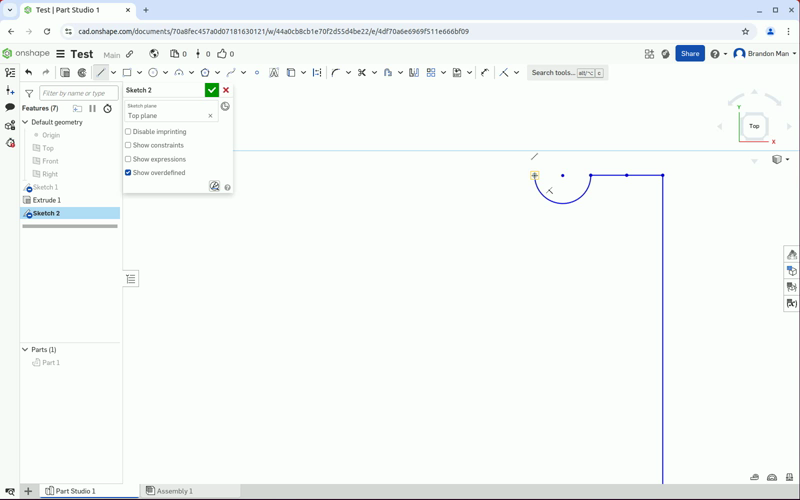
scroll(-6)
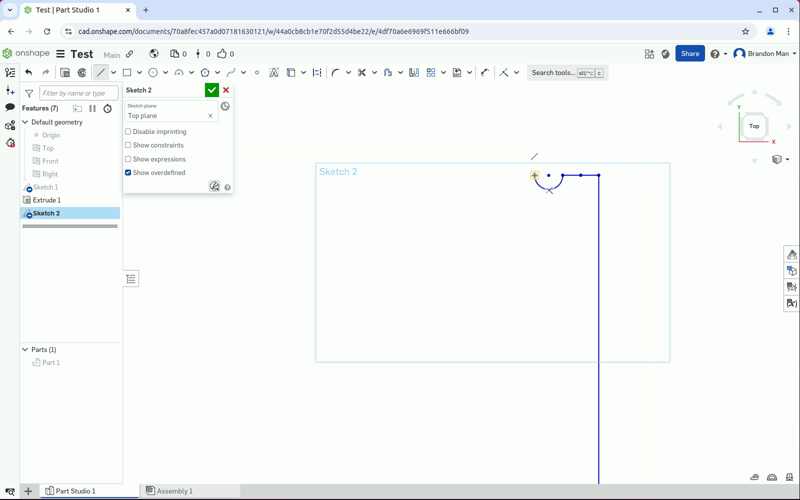
scroll(-6)
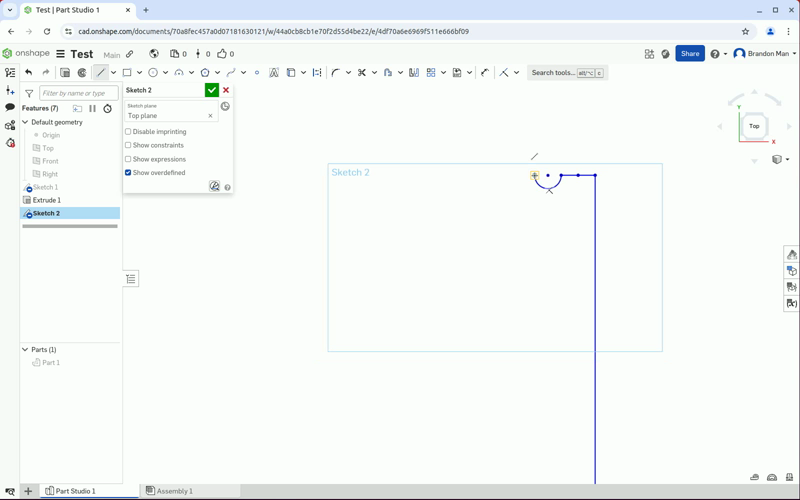
scroll(-6)
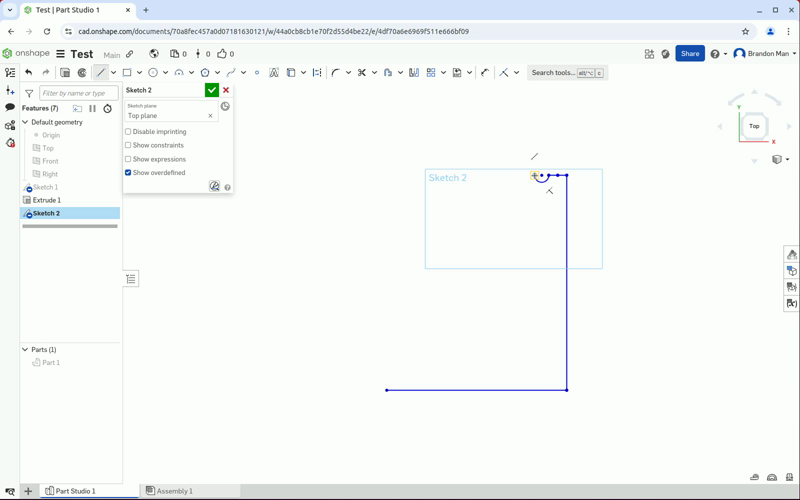
scroll(-6)
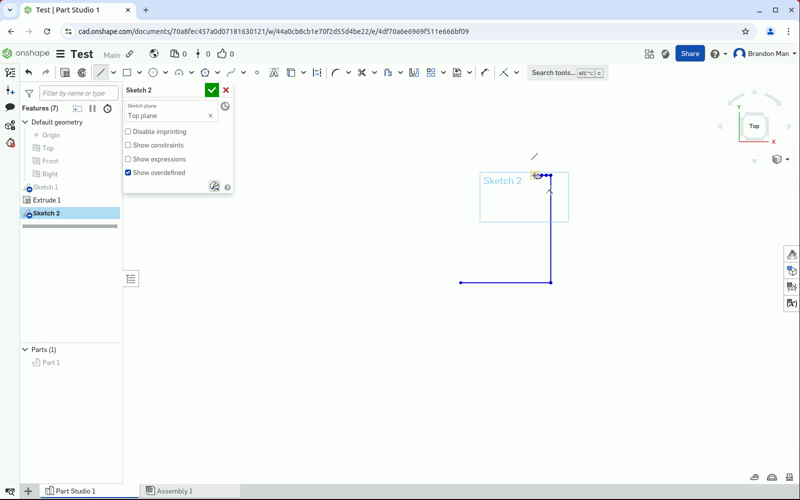
key_down(shift)
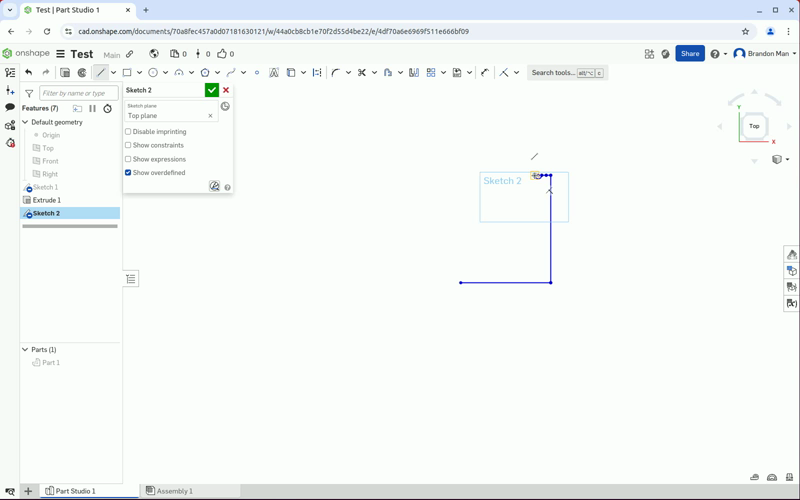
mouse_move(564, 175)
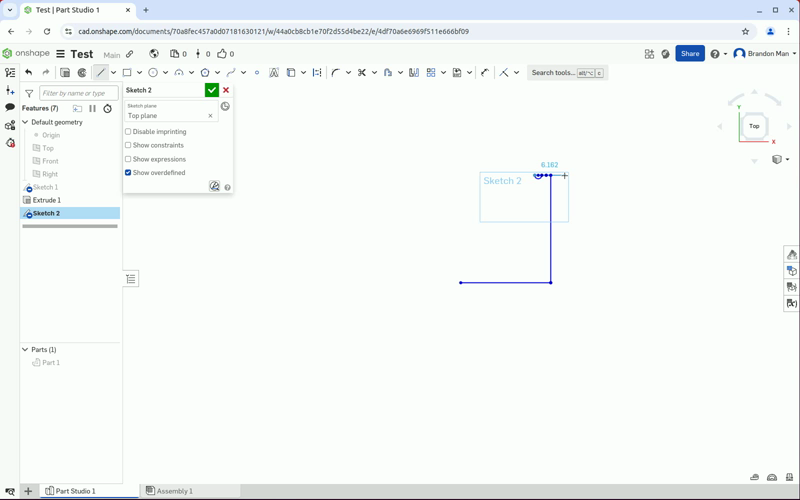
mouse_move(493, 175)
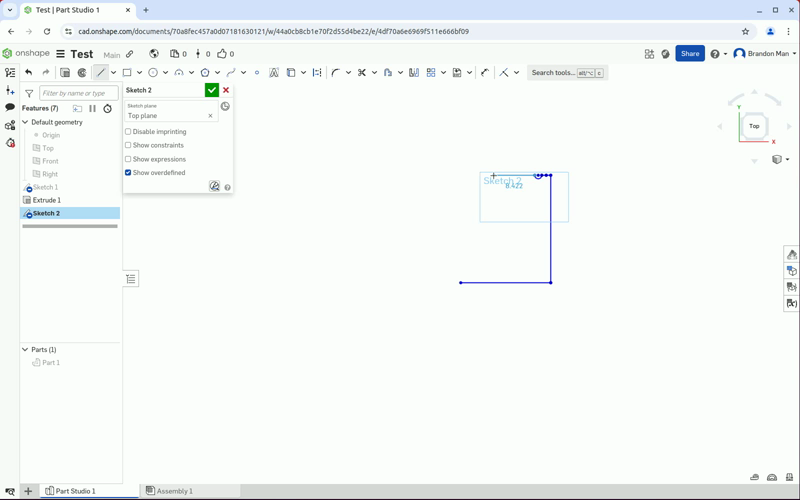
click(493, 175)
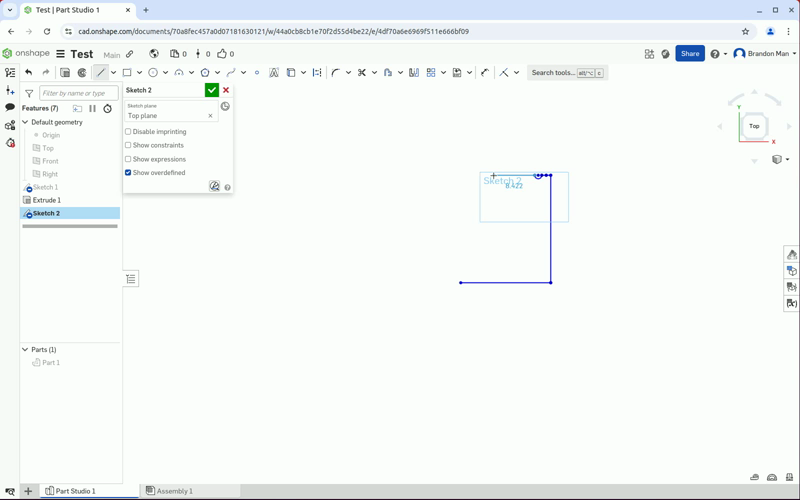
key_up(shift)
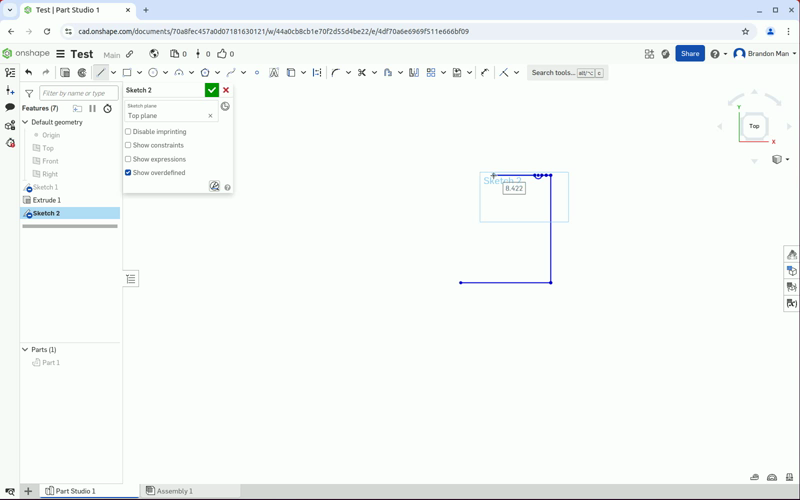
key(esc)
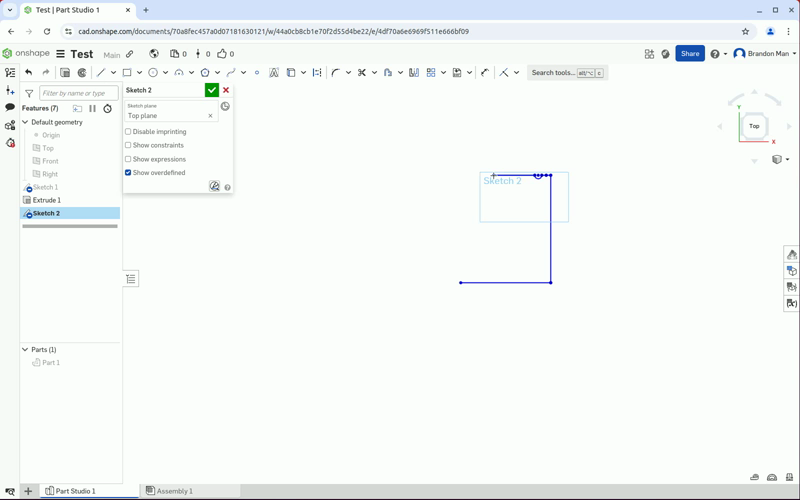
key(a)
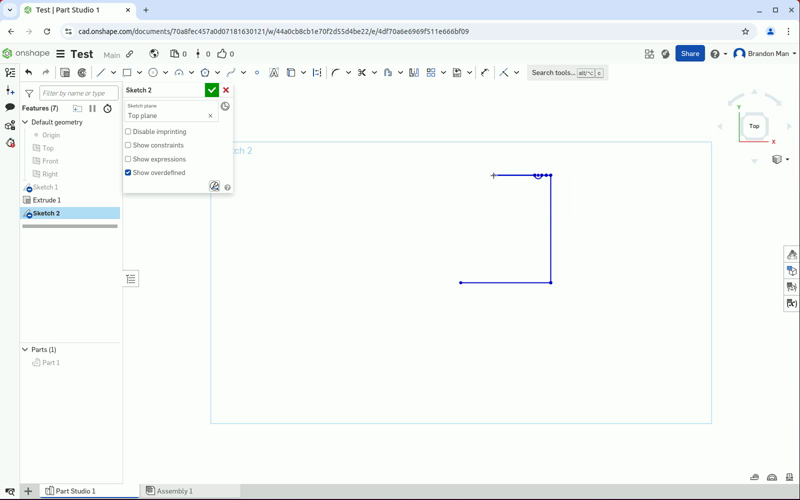
mouse_move(493, 175)
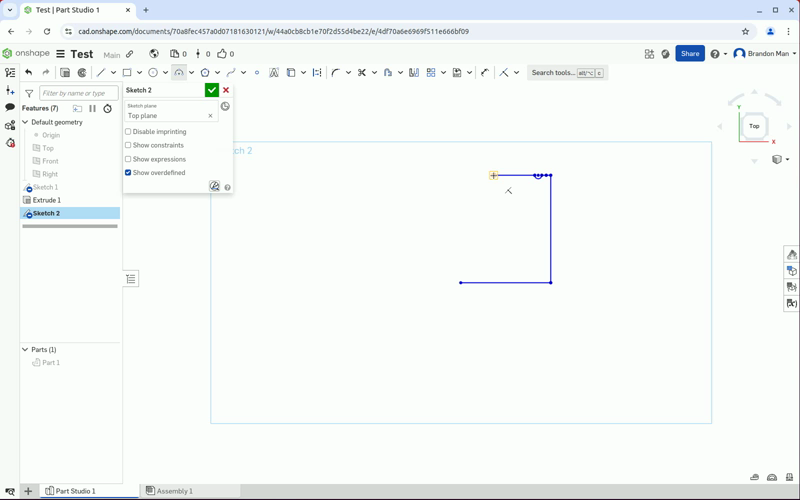
click(493, 175)
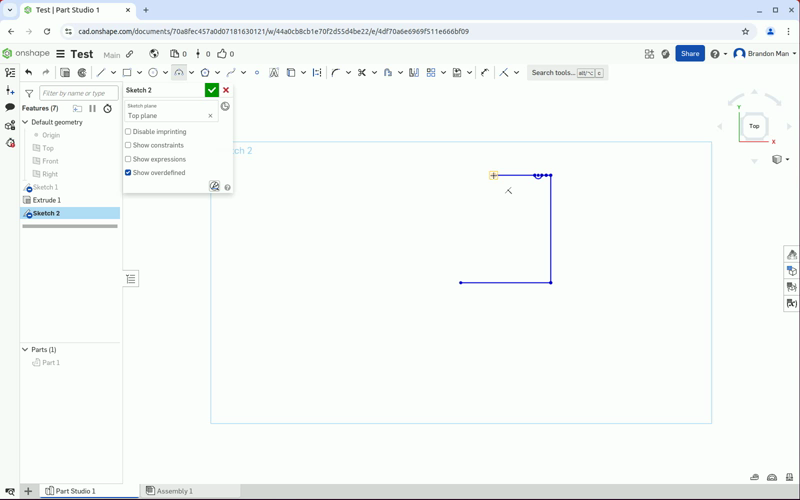
key_down(shift)
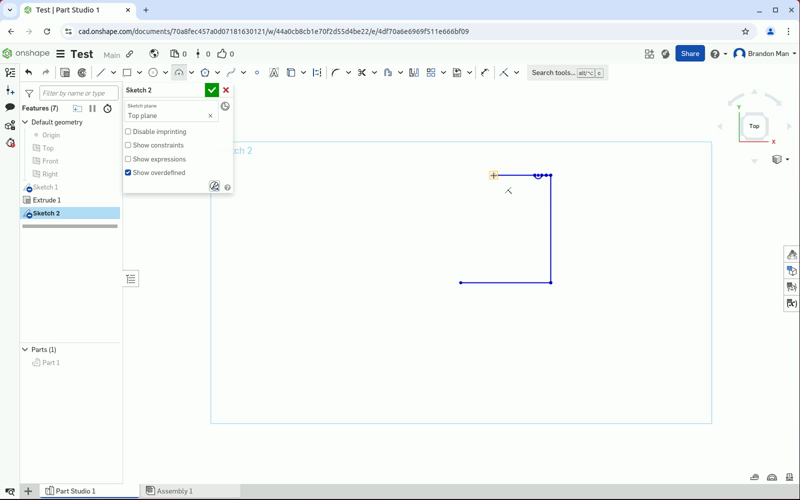
mouse_move(486, 175)
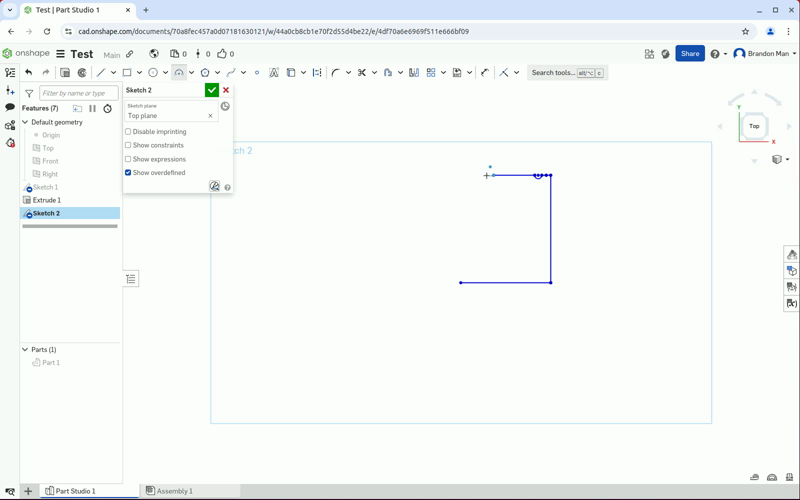
scroll(6)
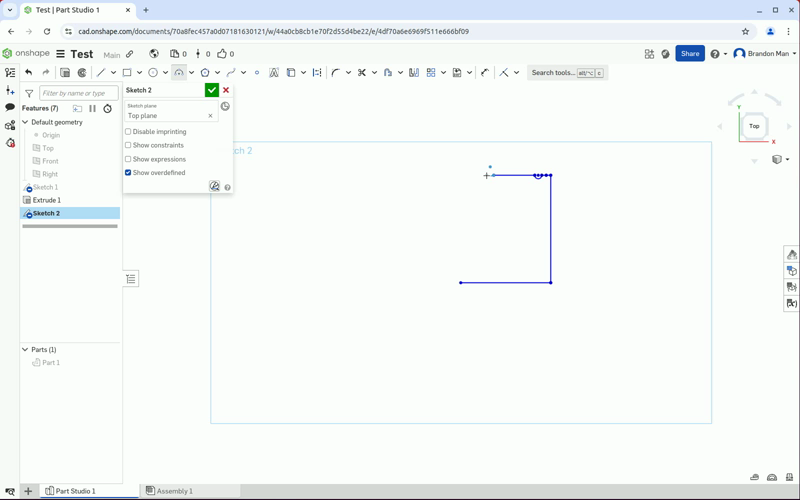
scroll(6)
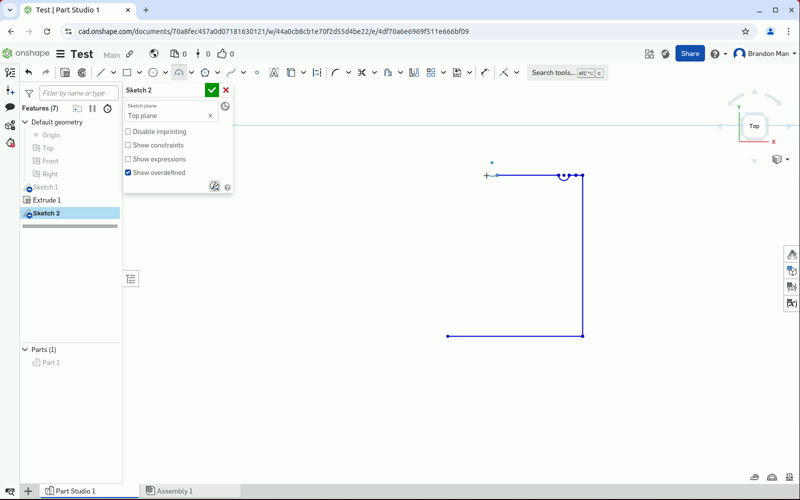
scroll(6)
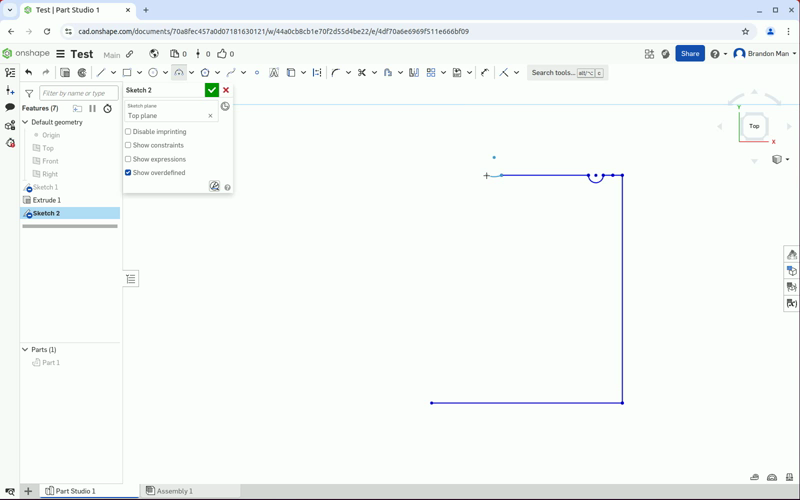
scroll(6)
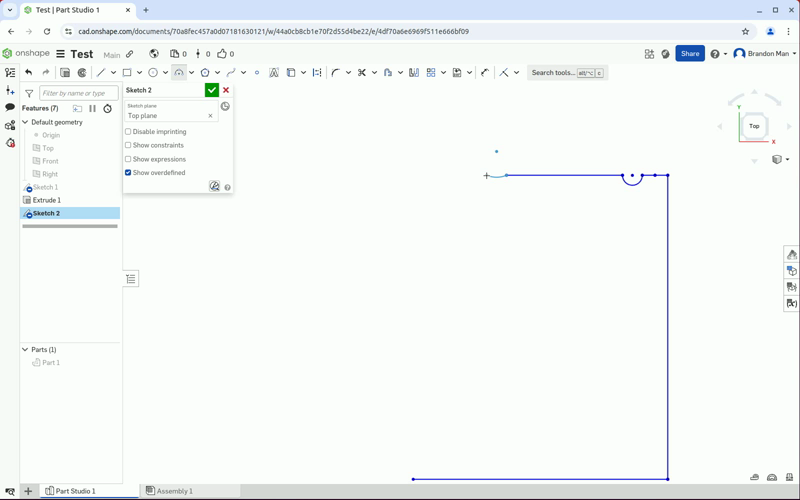
scroll(6)
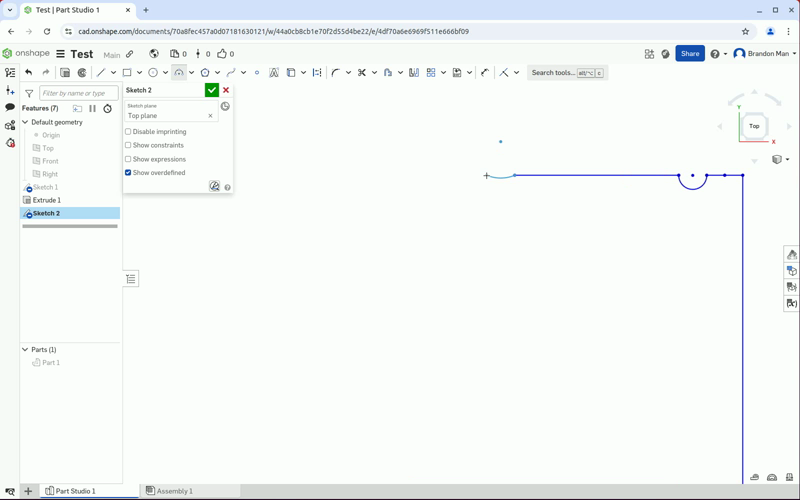
scroll(6)
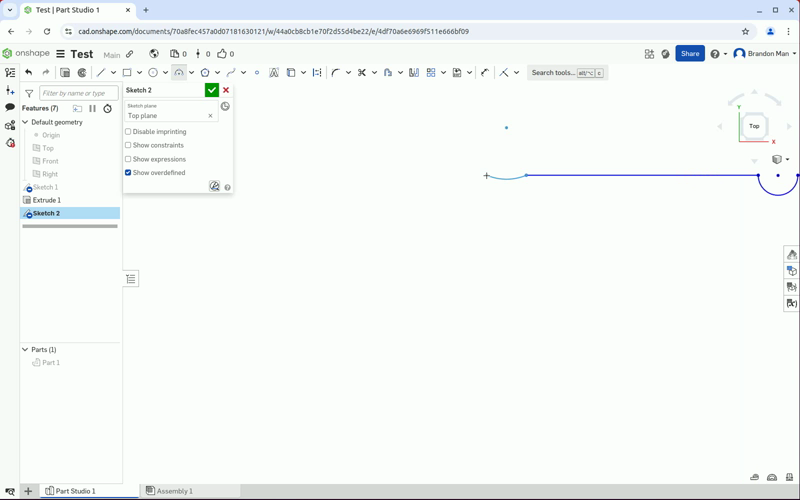
scroll(6)
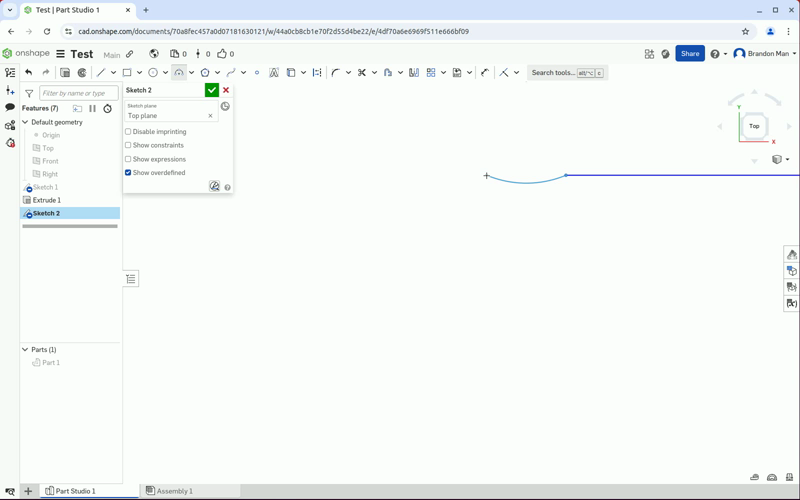
click(486, 175)
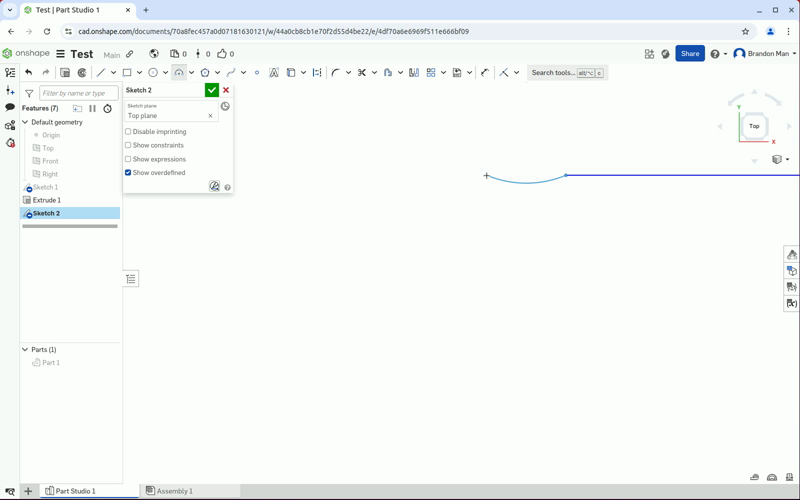
scroll(-6)
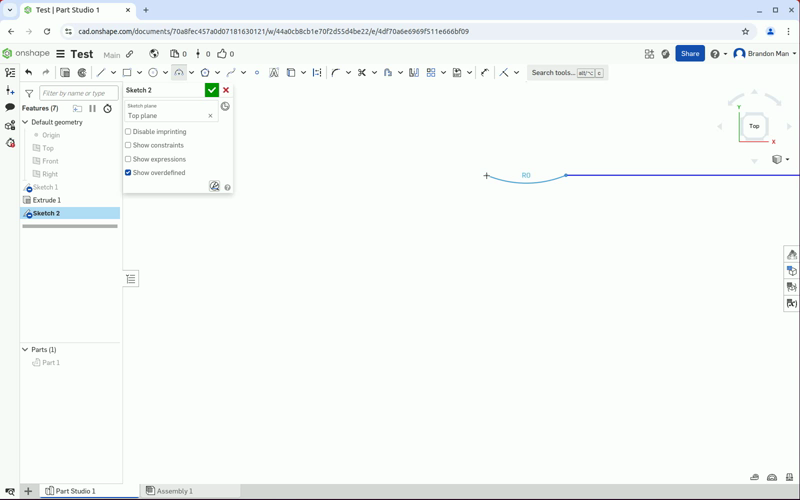
scroll(-6)
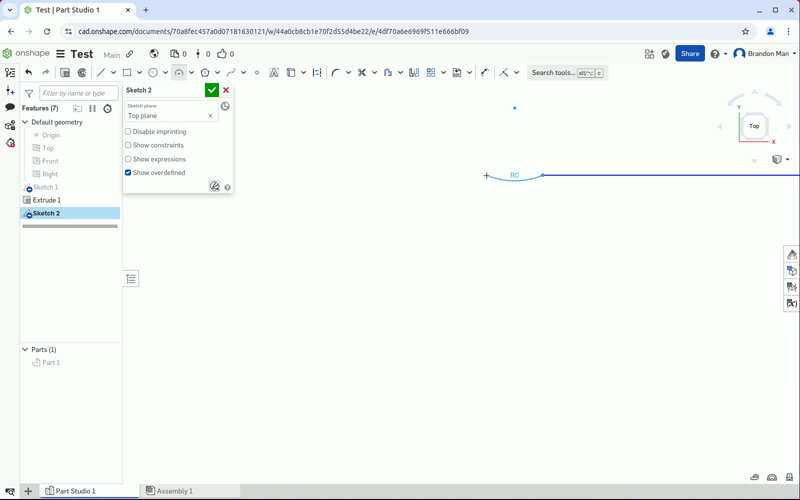
scroll(-6)
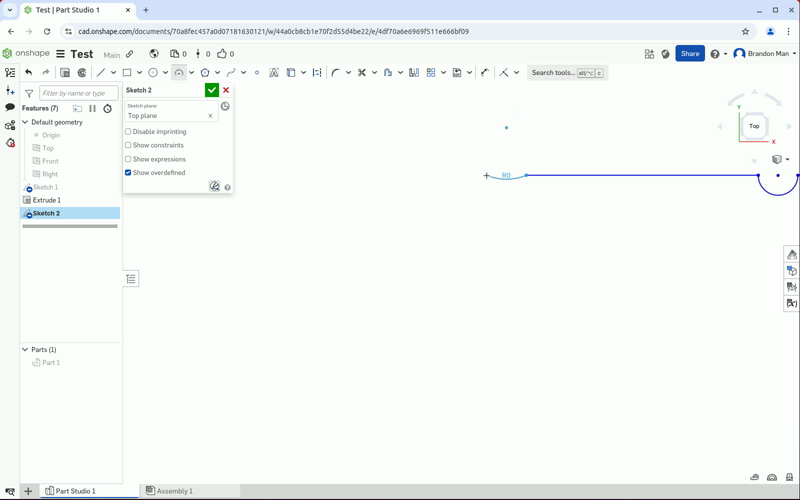
scroll(-6)
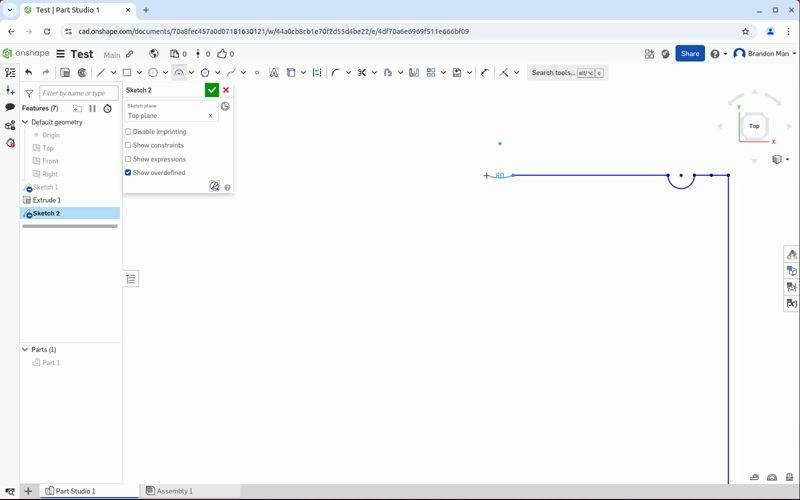
scroll(-6)
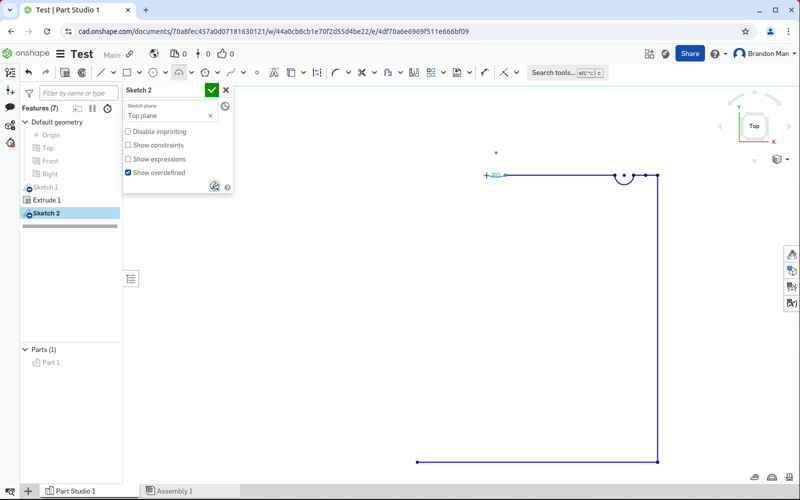
scroll(-6)
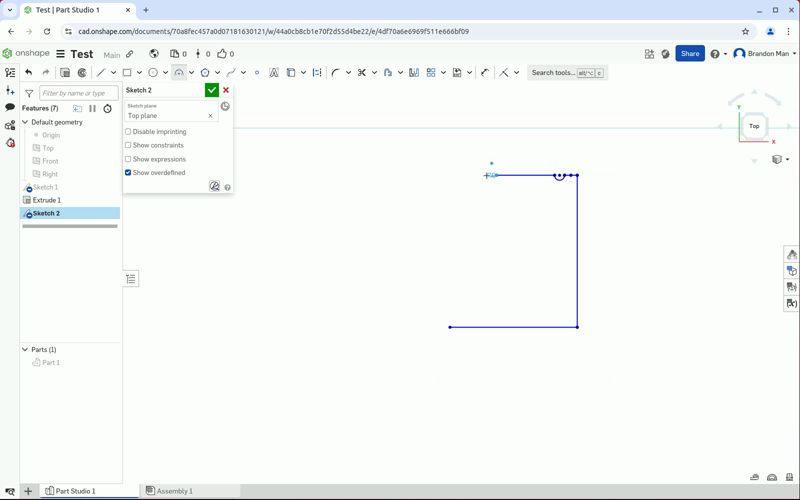
scroll(-6)
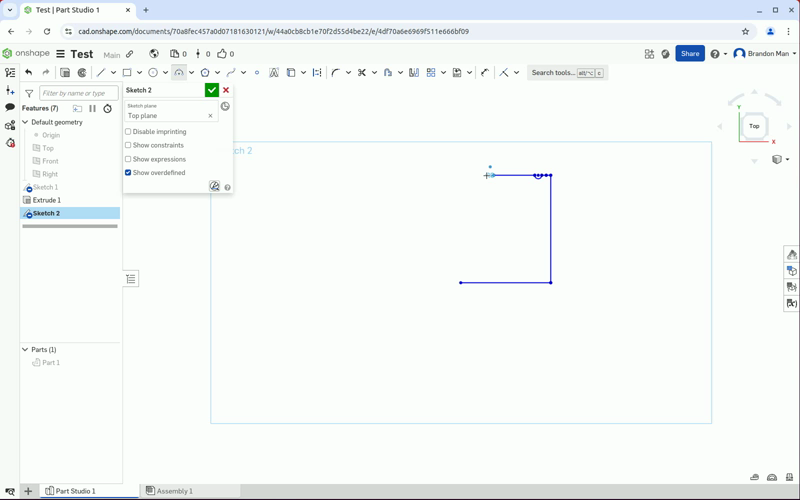
mouse_move(490, 178)
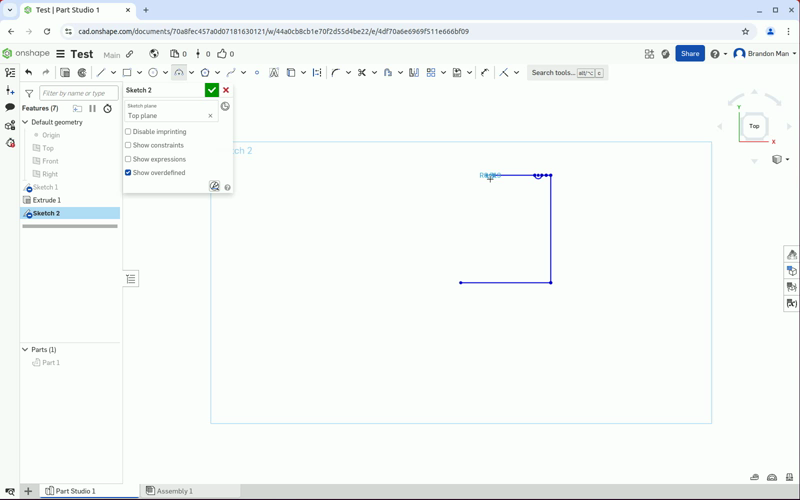
scroll(6)
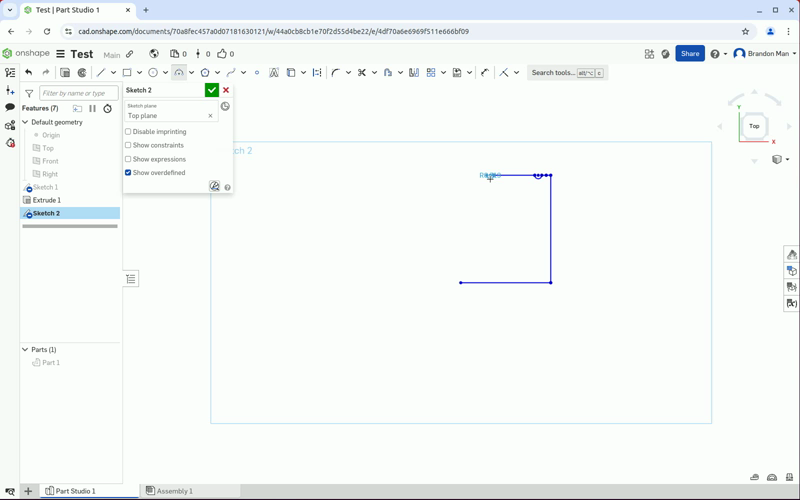
scroll(6)
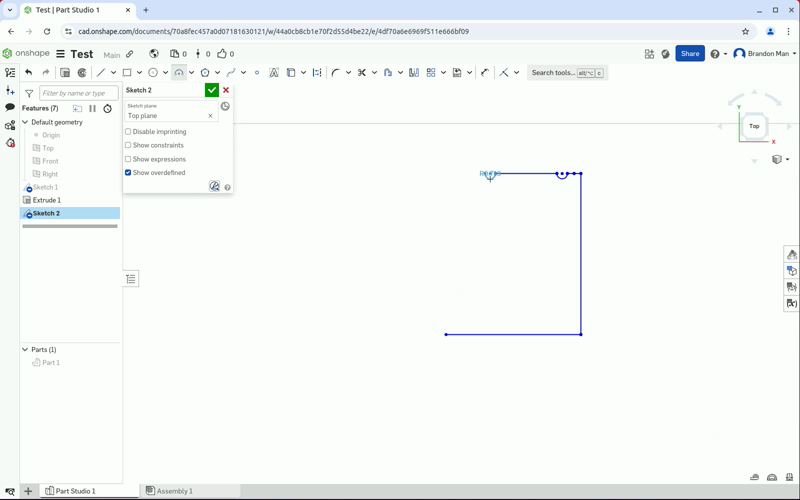
scroll(6)
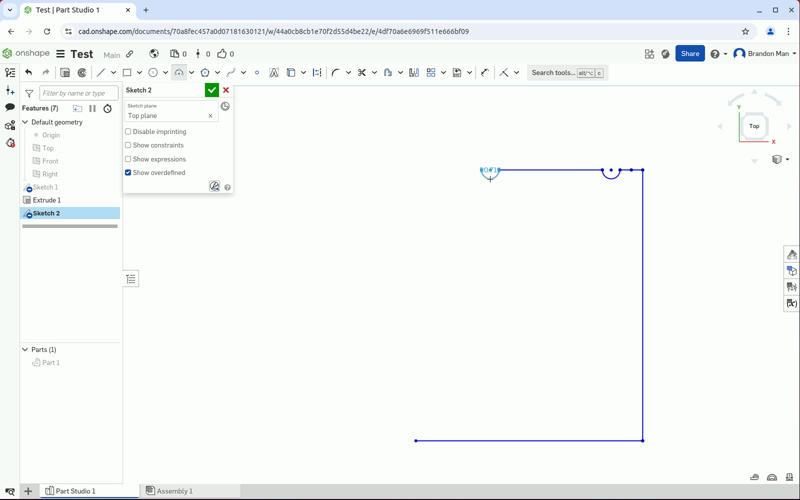
scroll(6)
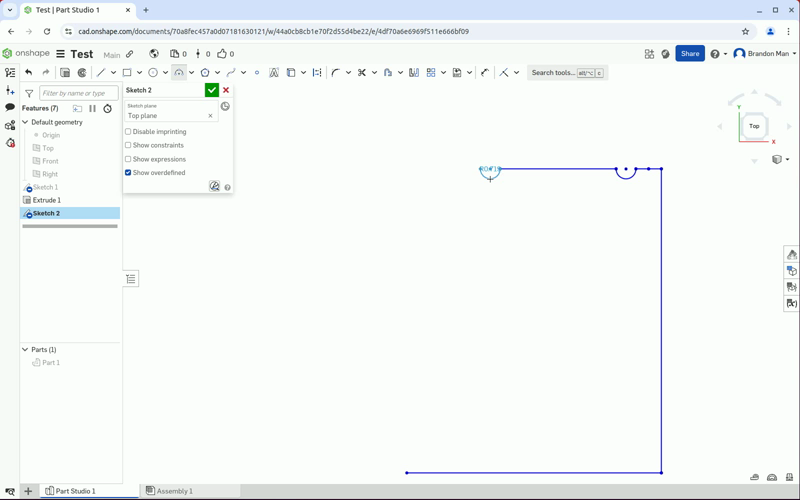
scroll(6)
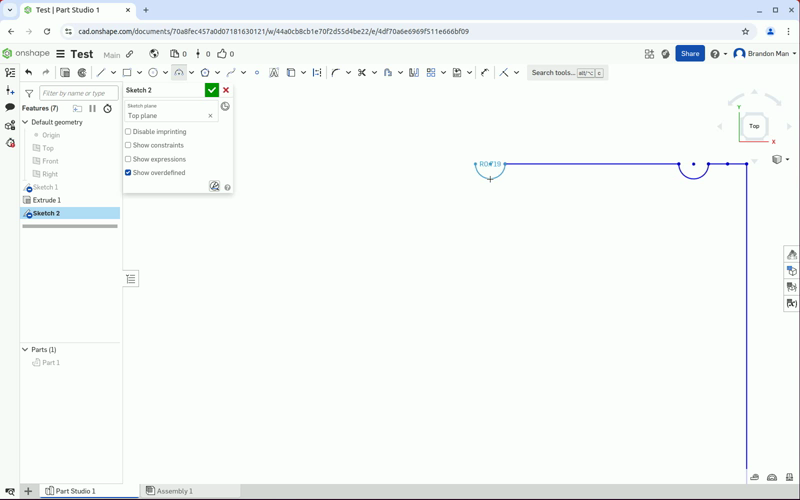
scroll(6)
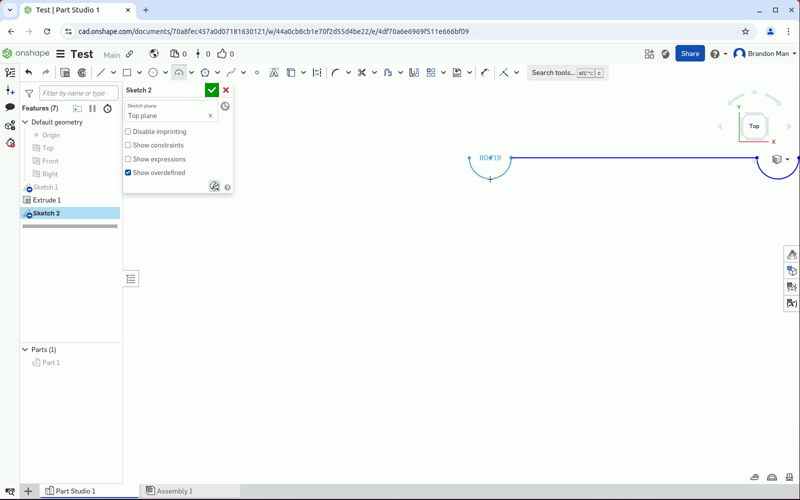
scroll(6)
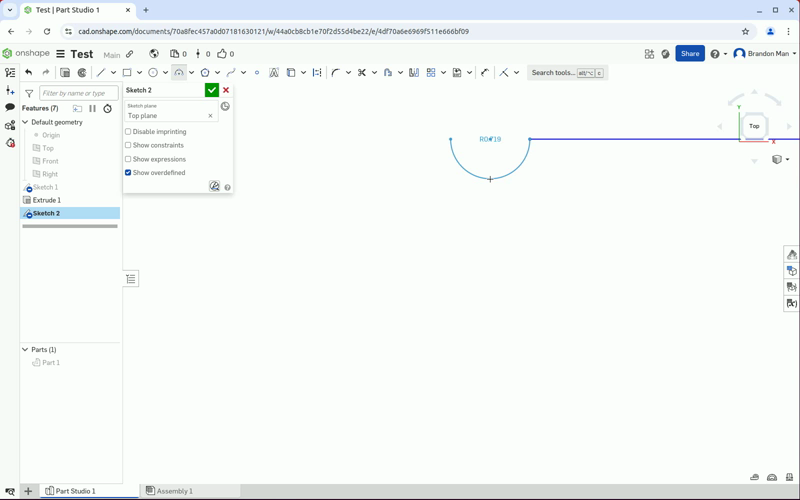
click(490, 178)
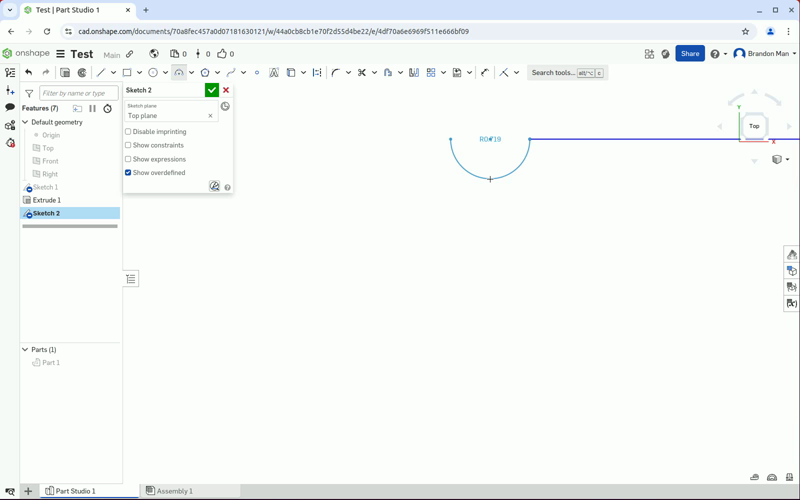
scroll(-6)
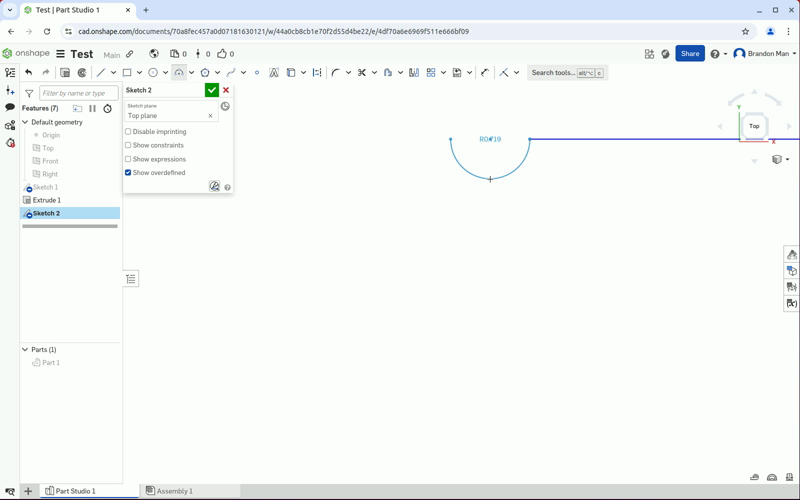
scroll(-6)
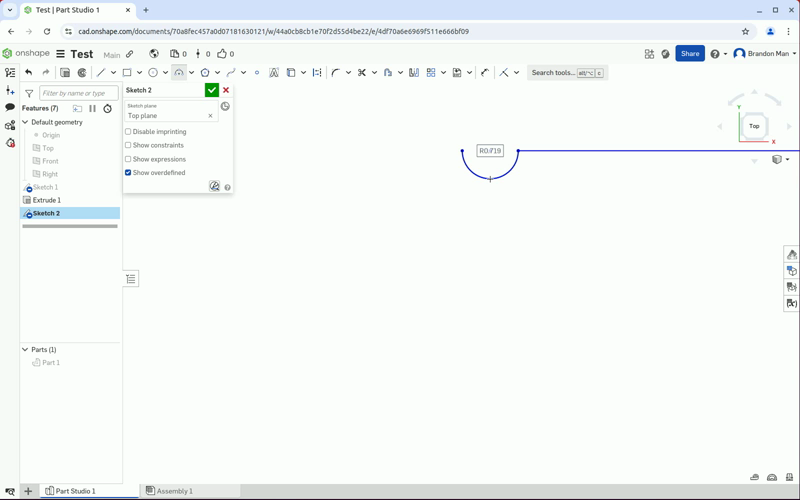
scroll(-6)
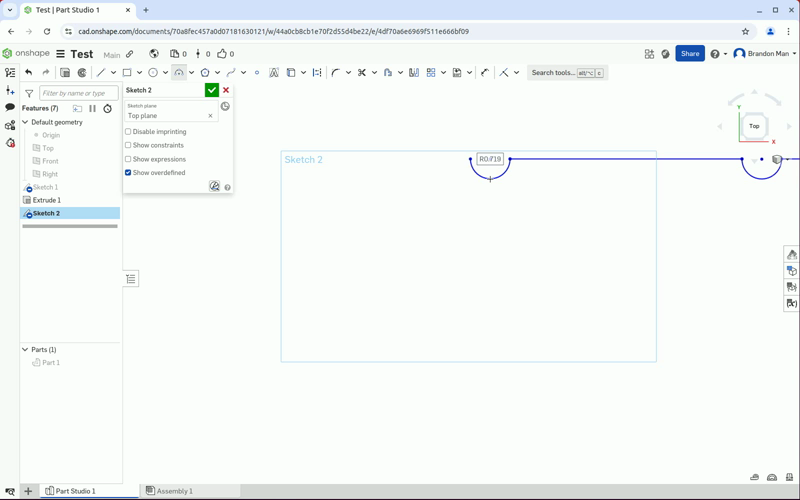
scroll(-6)
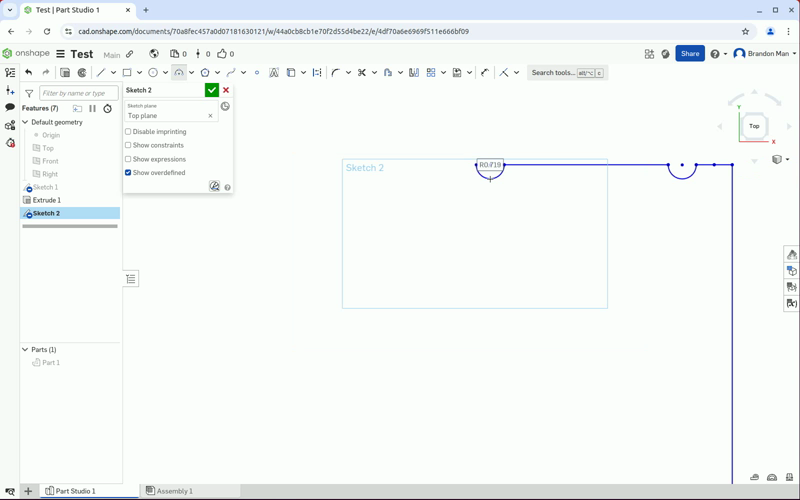
scroll(-6)
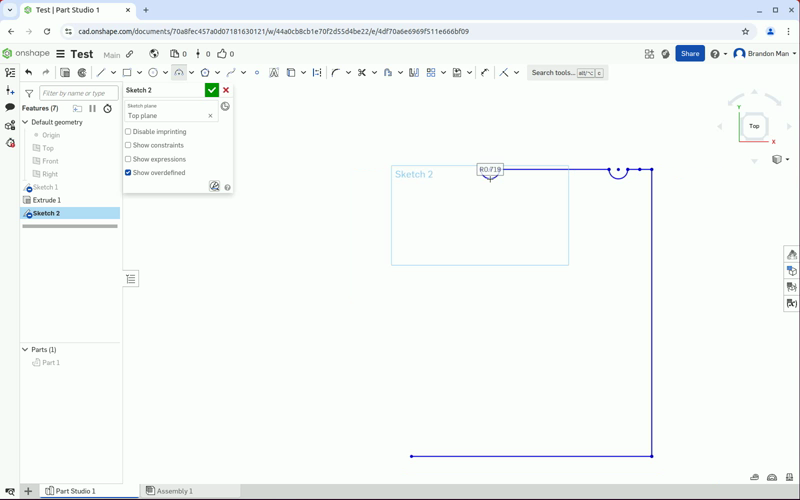
scroll(-6)
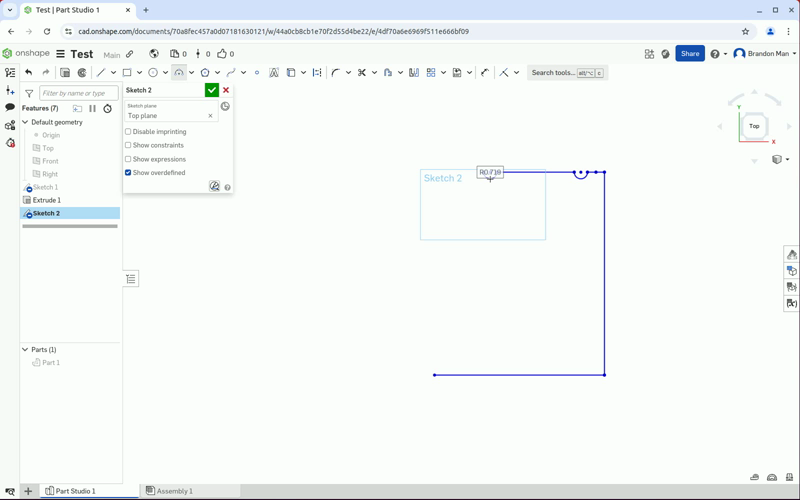
scroll(-6)
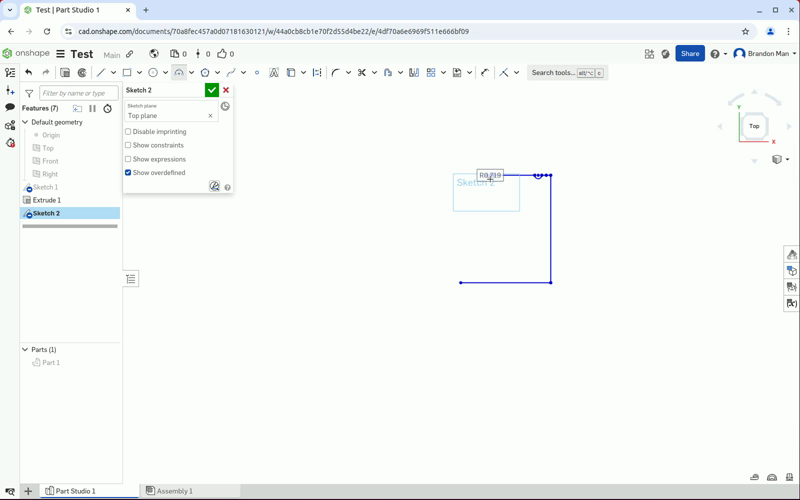
key_up(shift)
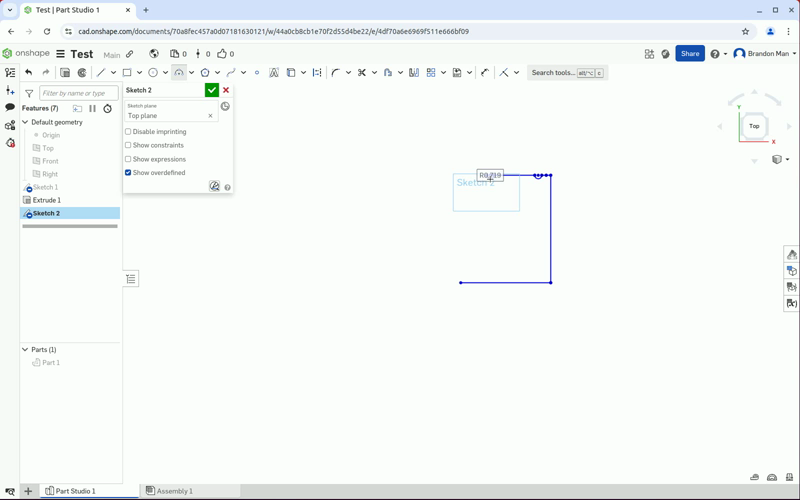
key(esc)
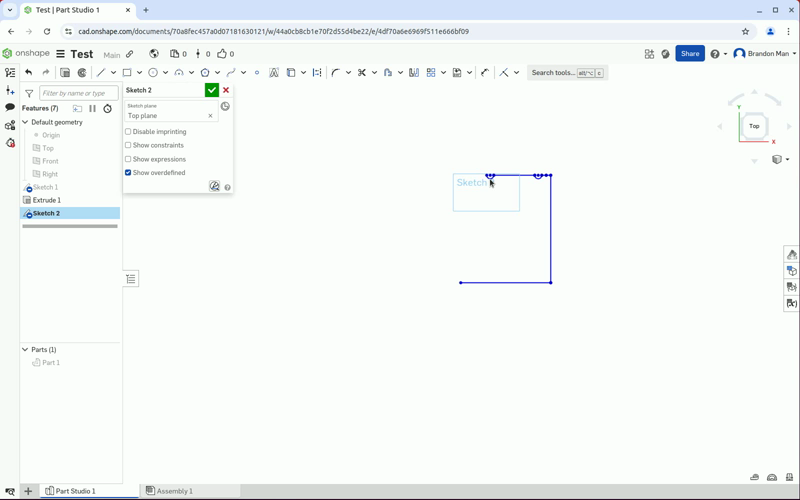
key(l)
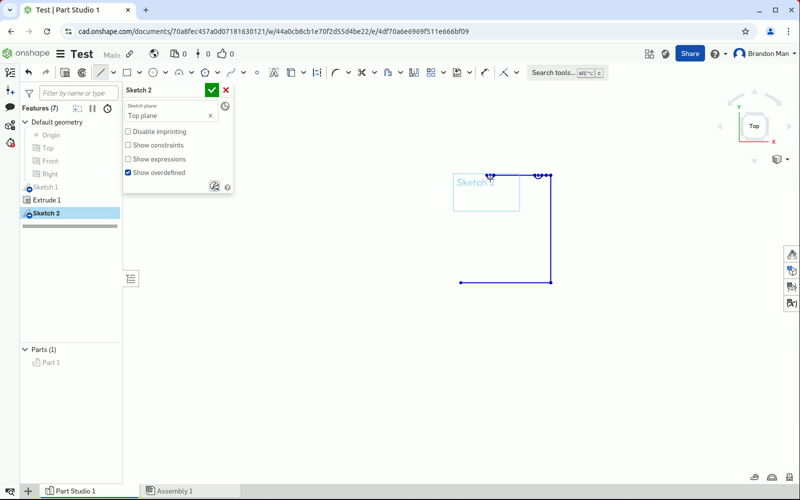
mouse_move(486, 175)
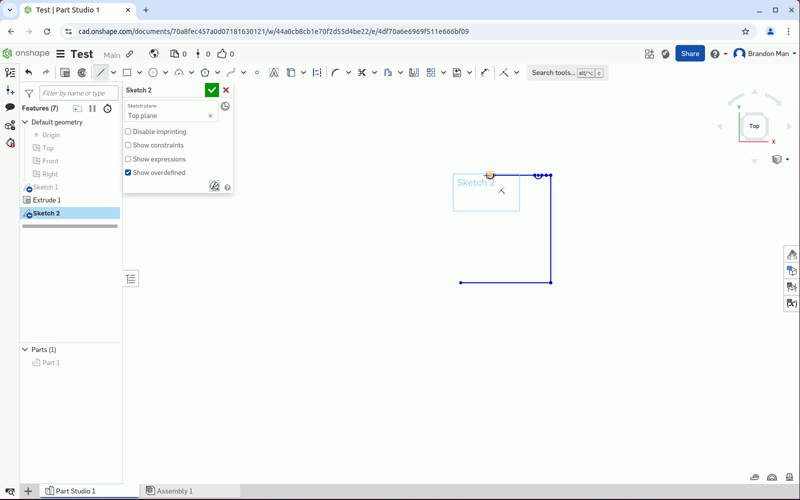
scroll(6)
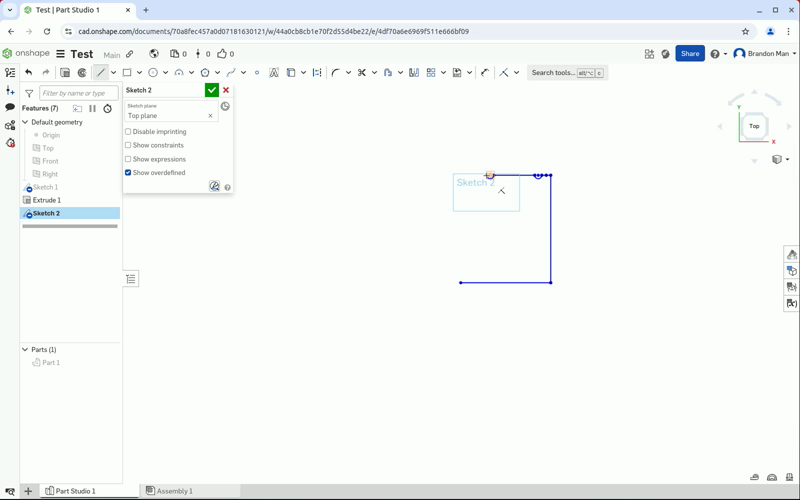
scroll(6)
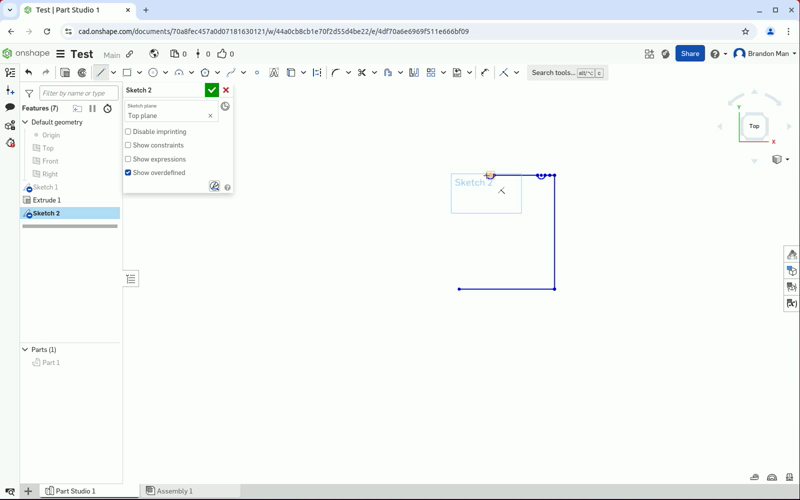
scroll(6)
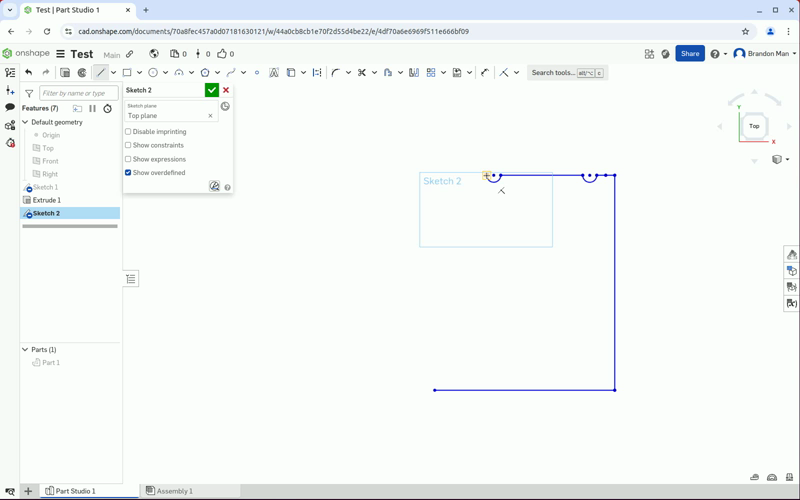
scroll(6)
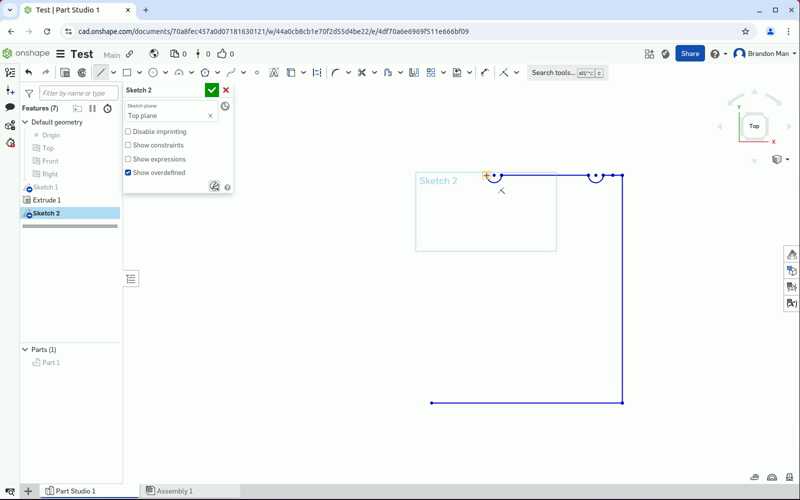
scroll(6)
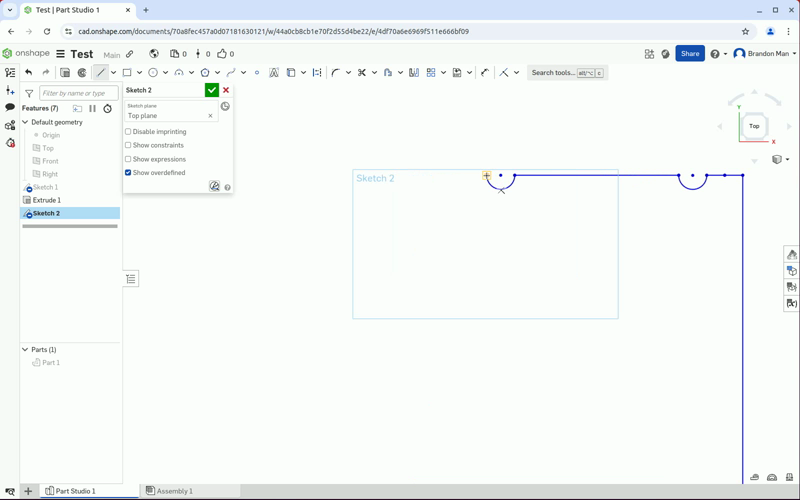
scroll(6)
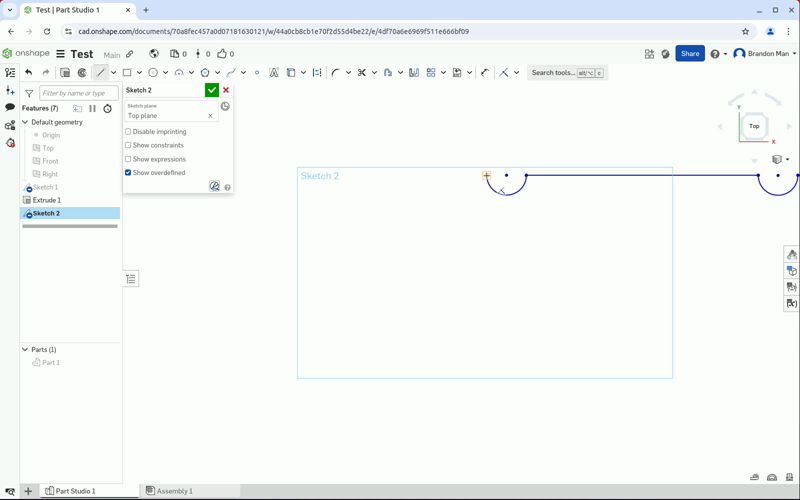
scroll(6)
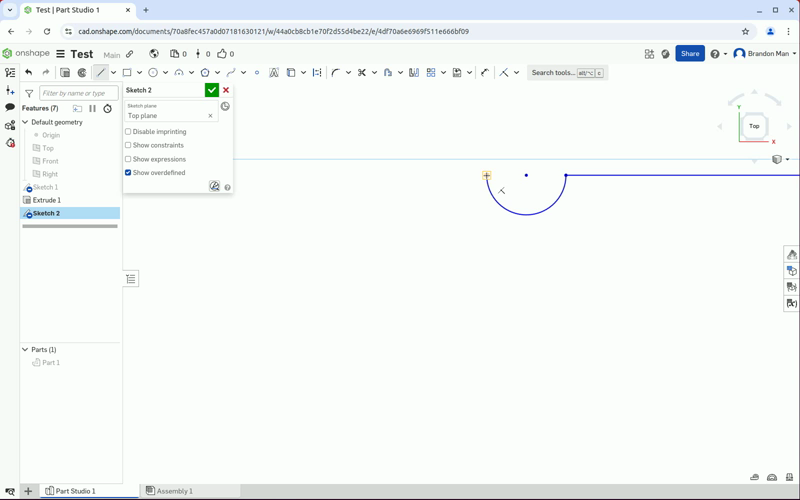
click(486, 175)
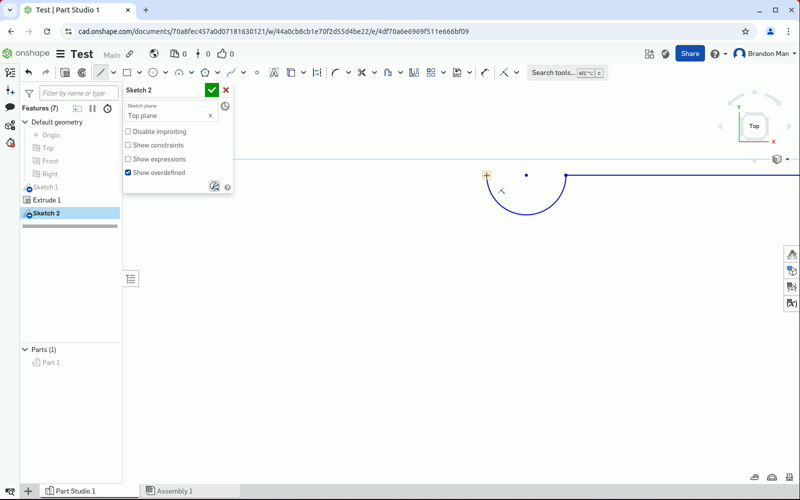
scroll(-6)
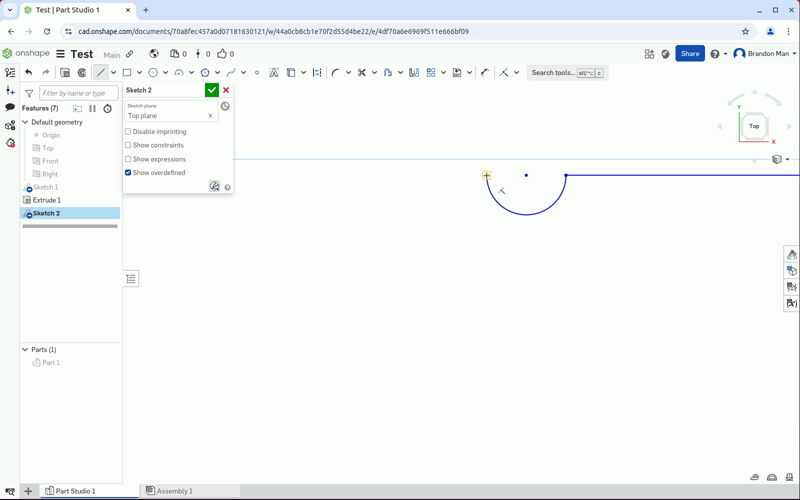
scroll(-6)
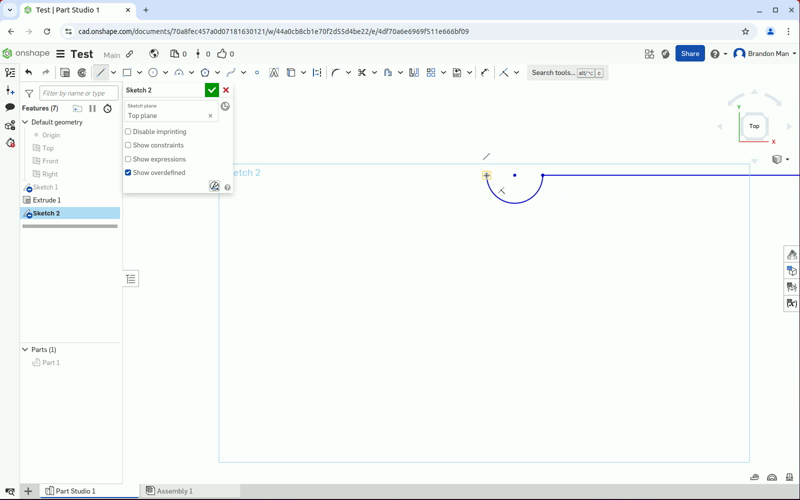
scroll(-6)
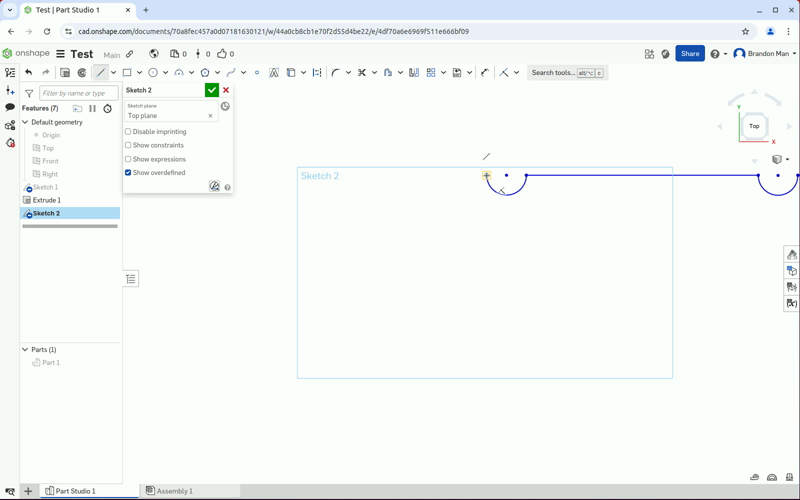
scroll(-6)
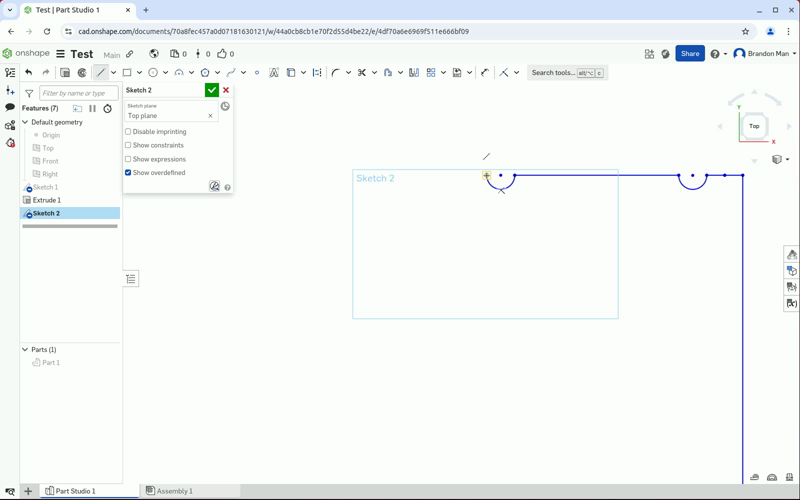
scroll(-6)
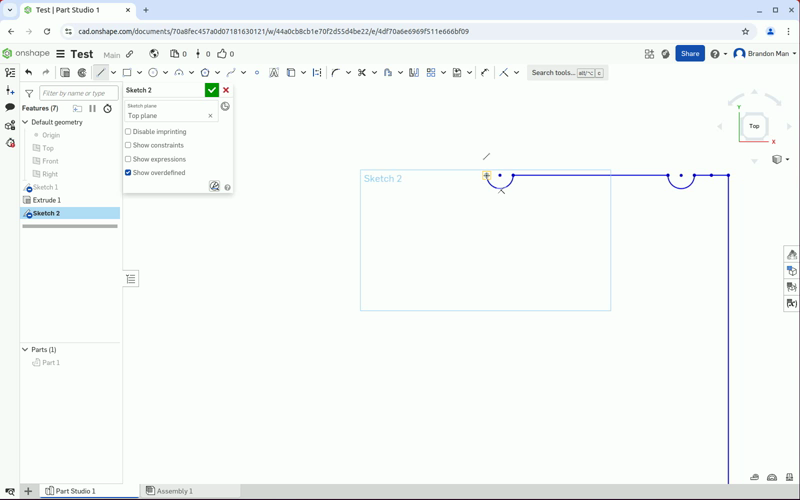
scroll(-6)
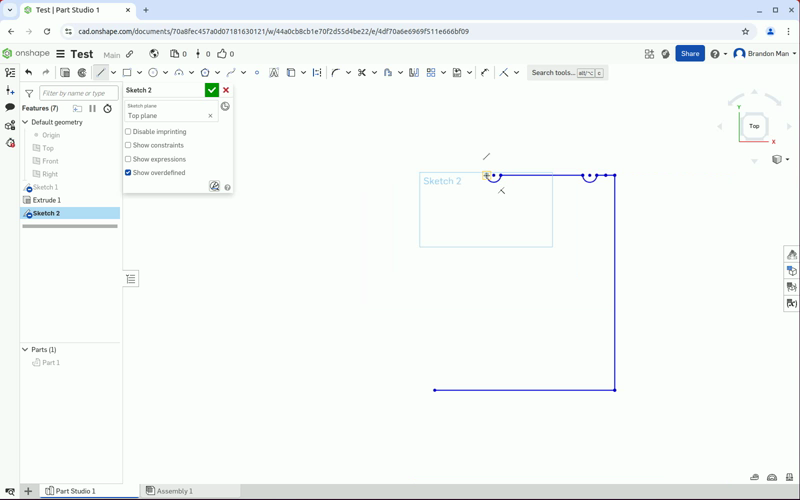
scroll(-6)
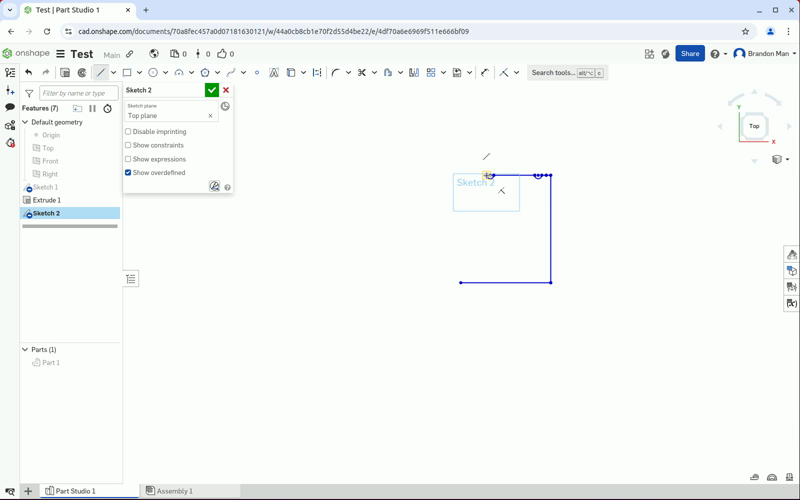
key_down(shift)
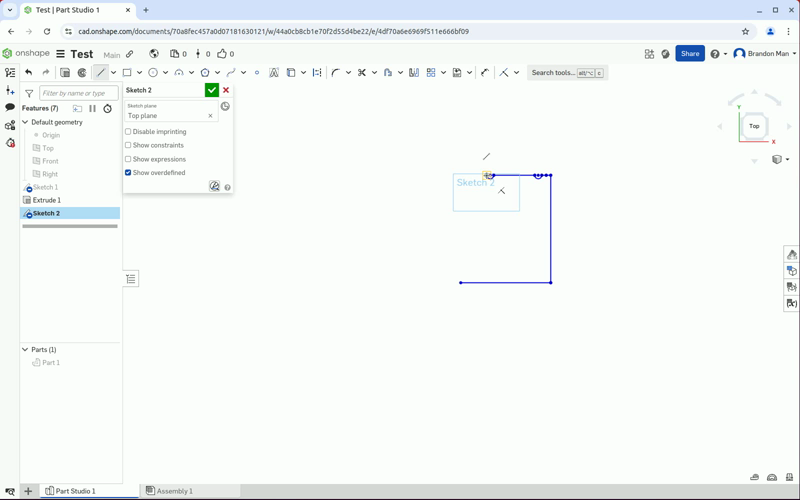
mouse_move(516, 175)
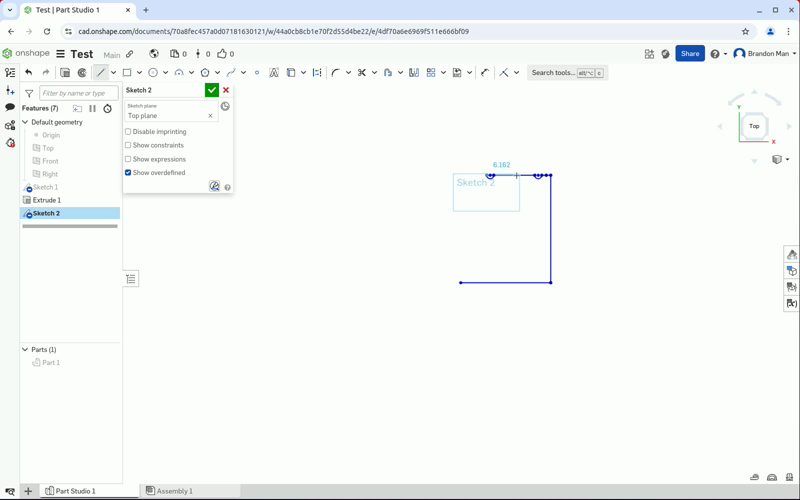
mouse_move(482, 175)
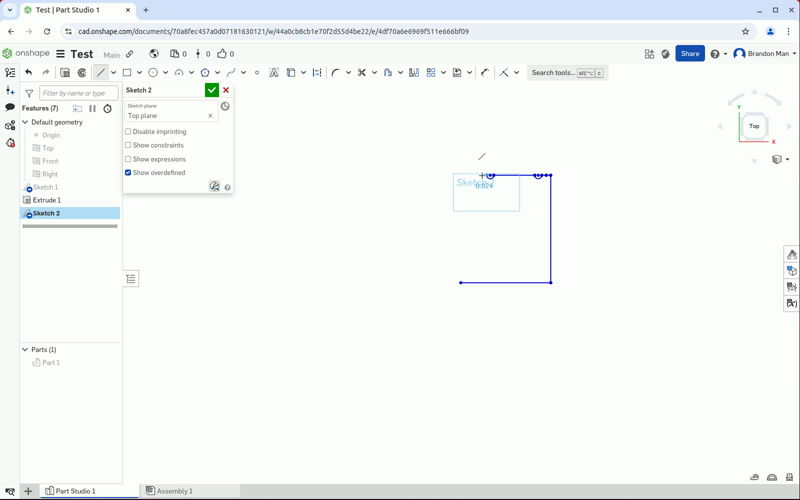
scroll(6)
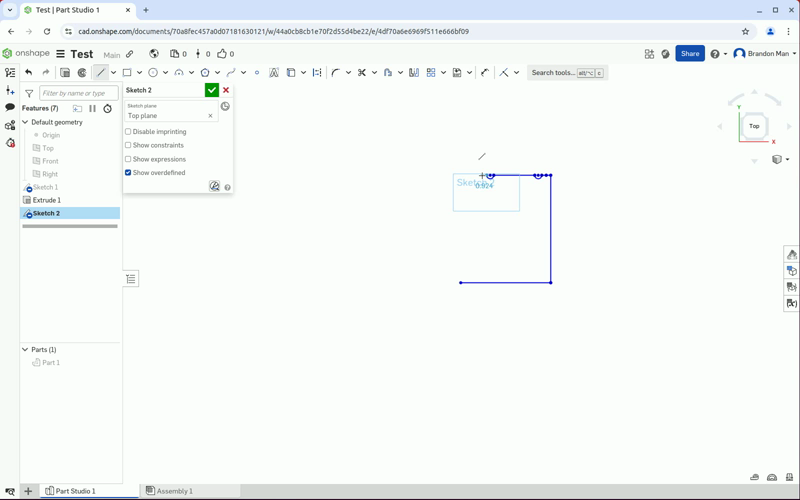
scroll(6)
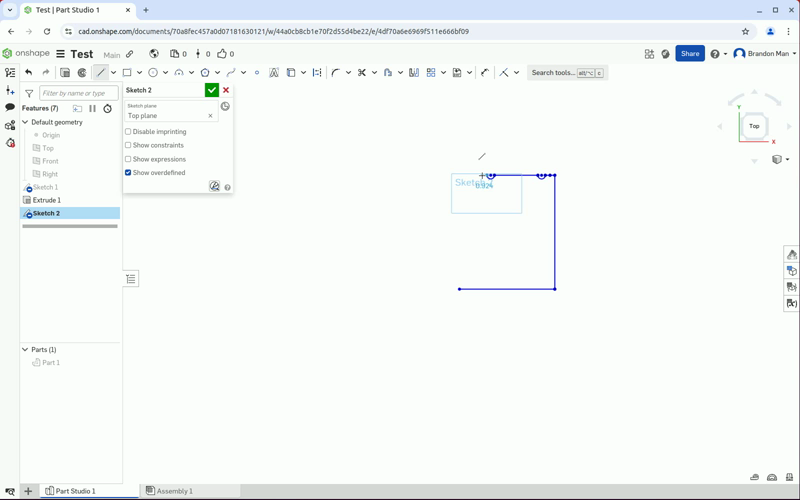
scroll(6)
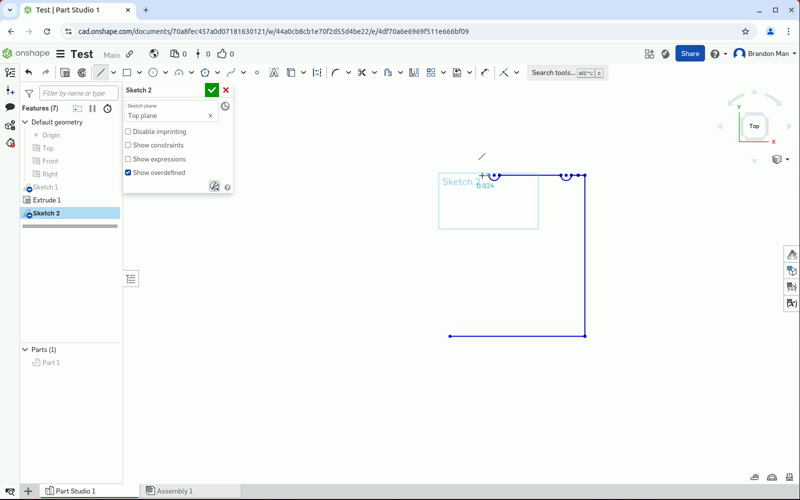
scroll(6)
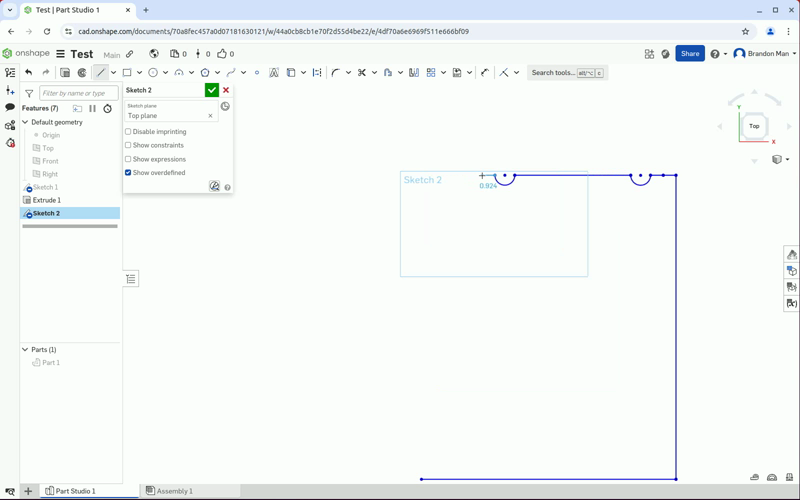
scroll(6)
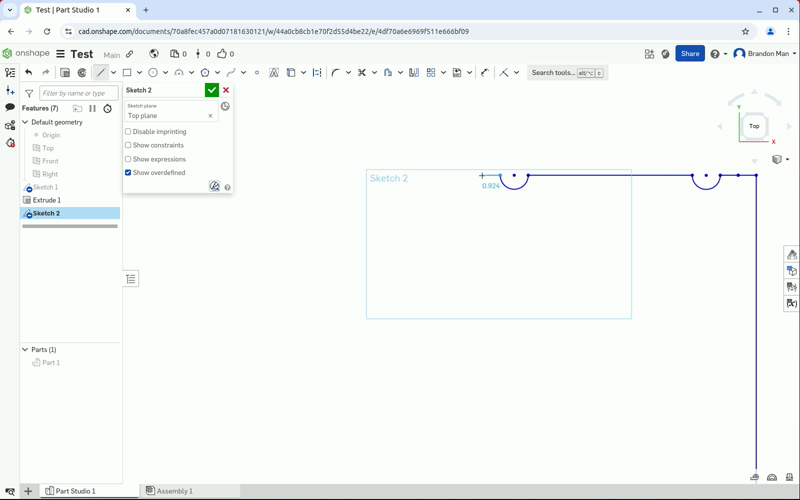
scroll(6)
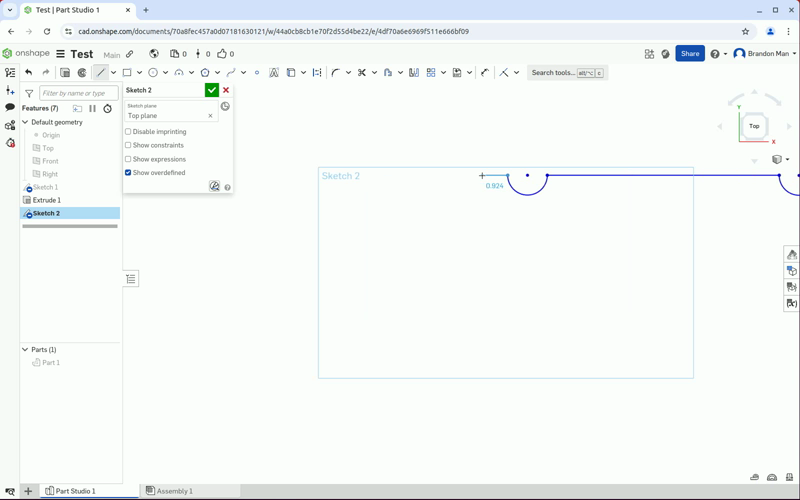
scroll(6)
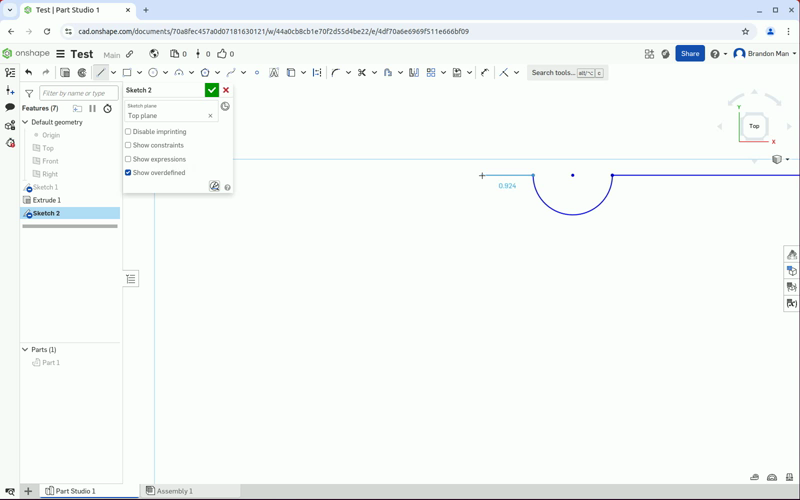
click(482, 175)
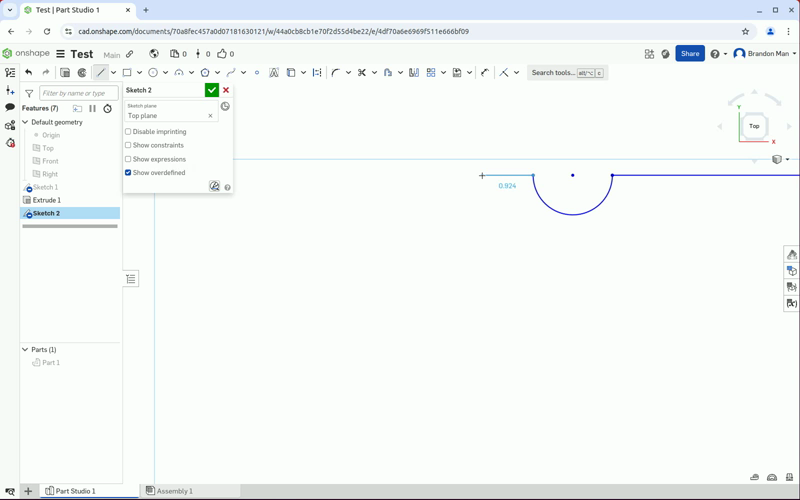
scroll(-6)
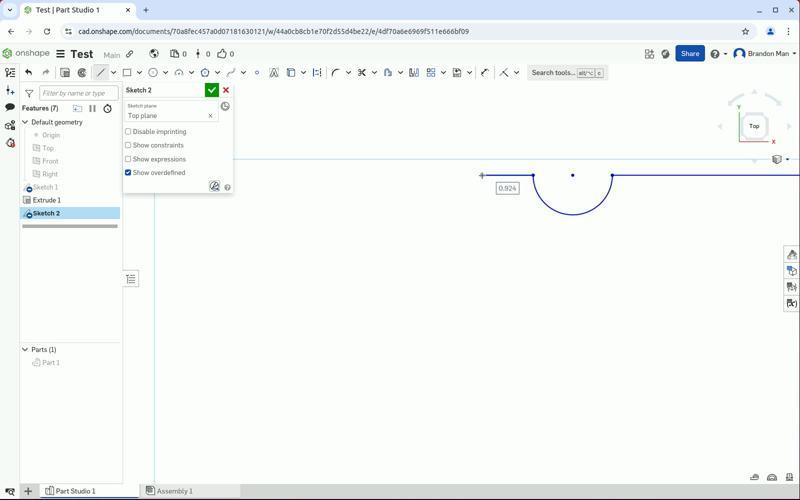
scroll(-6)
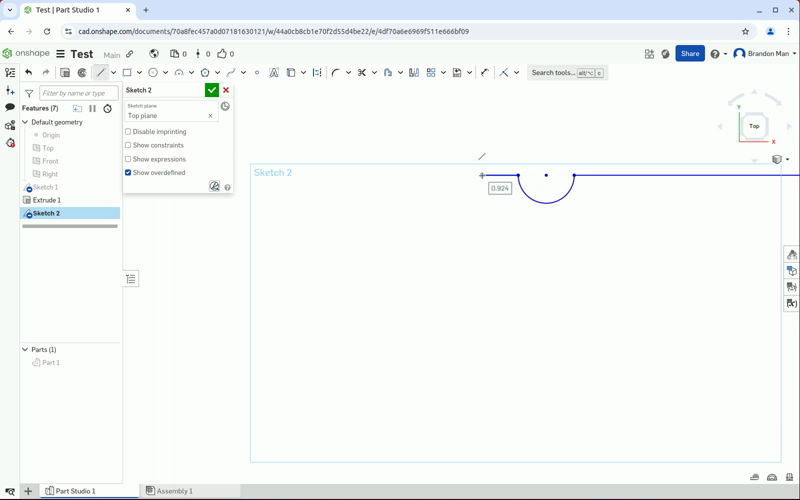
scroll(-6)
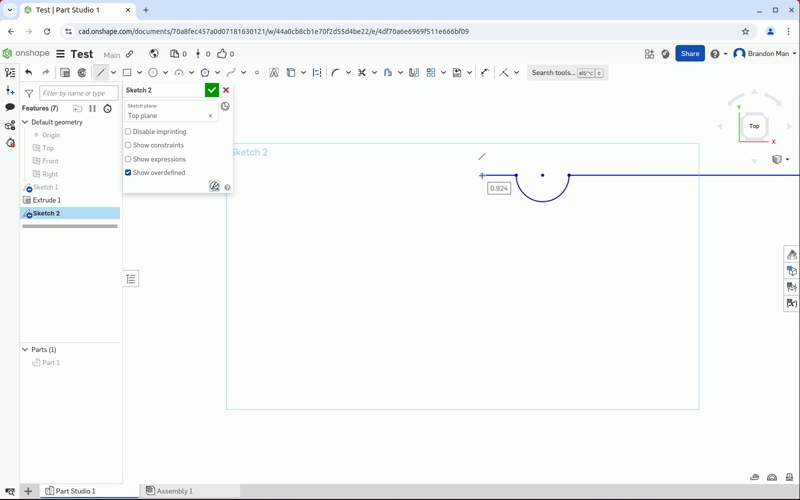
scroll(-6)
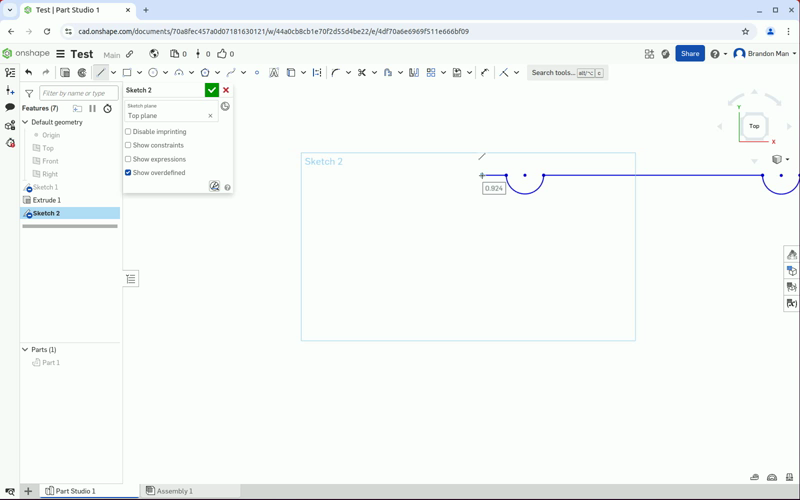
scroll(-6)
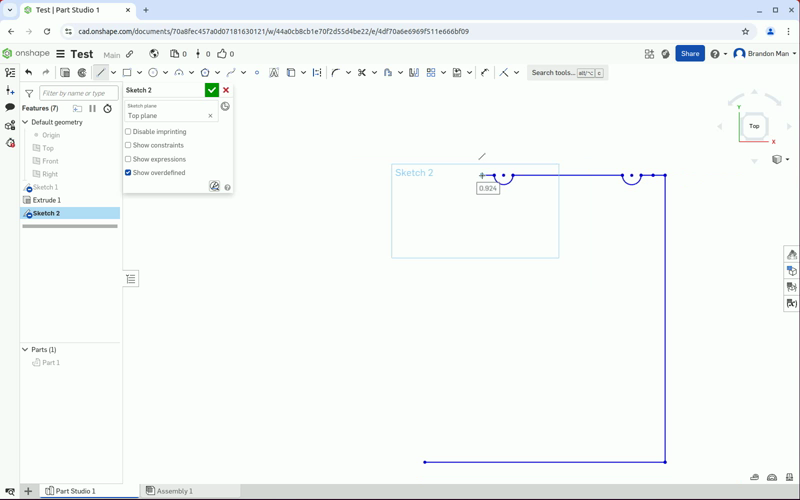
scroll(-6)
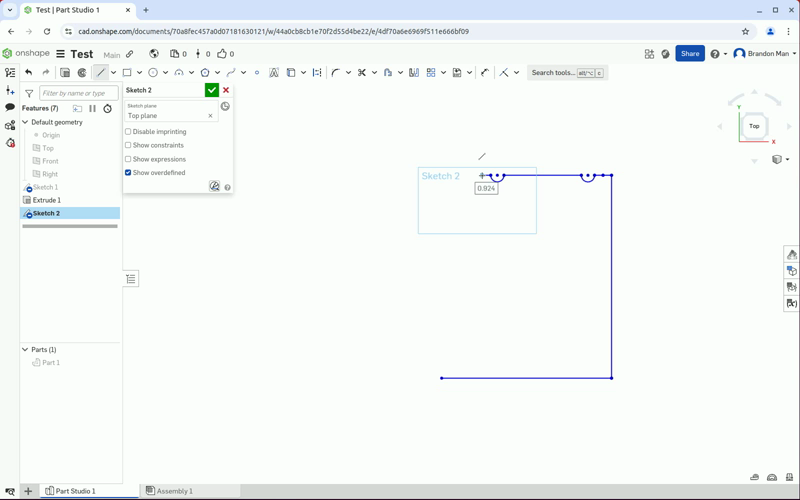
scroll(-6)
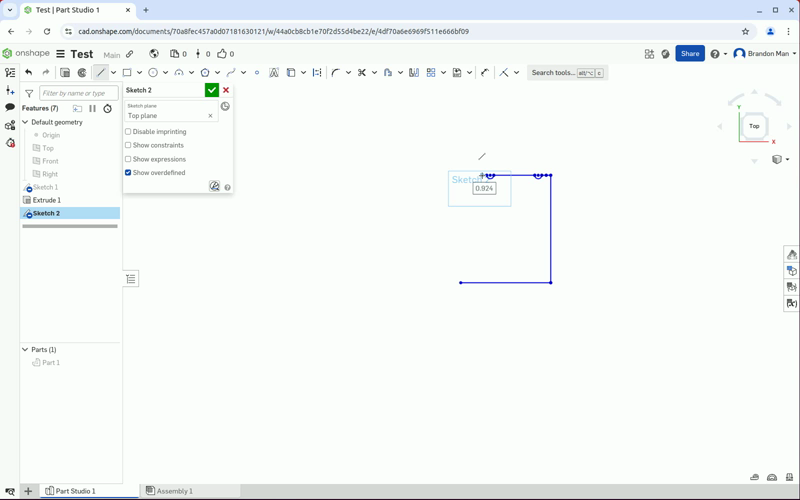
key_up(shift)
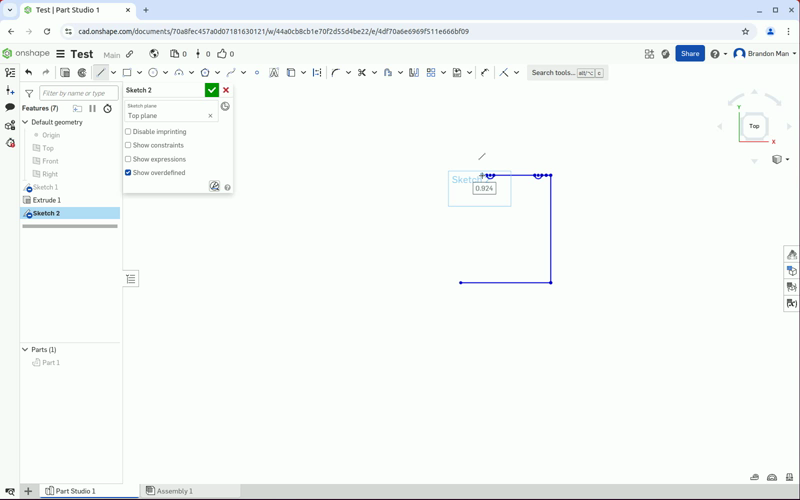
key_down(shift)
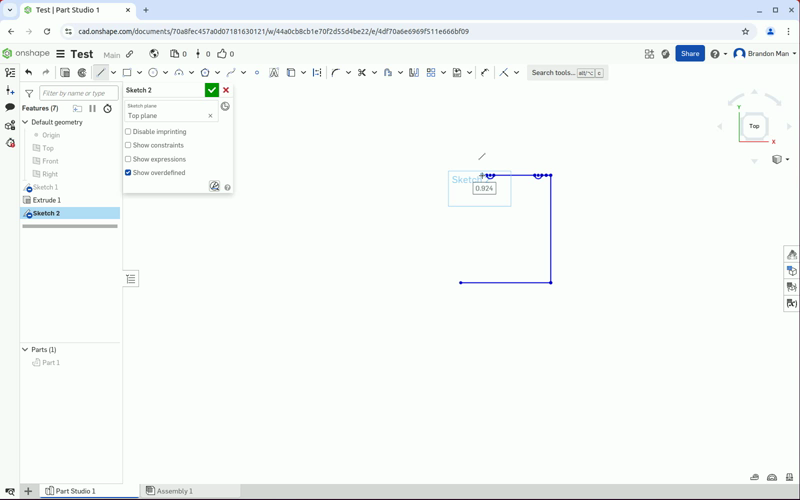
mouse_move(512, 175)
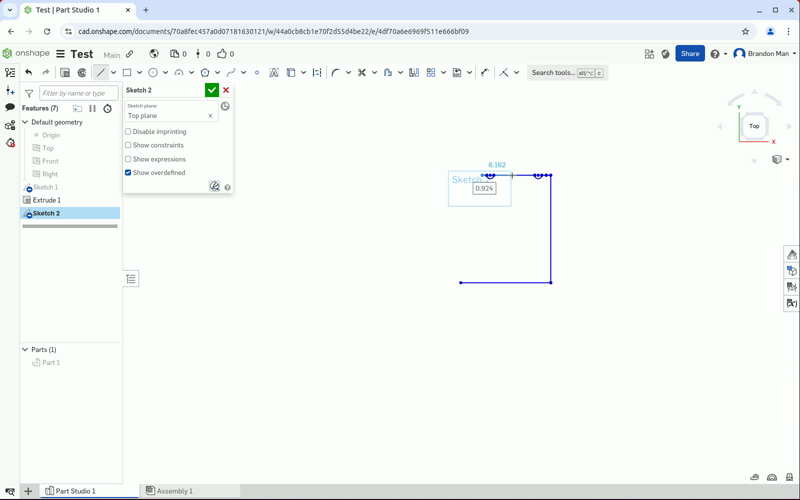
mouse_move(463, 175)
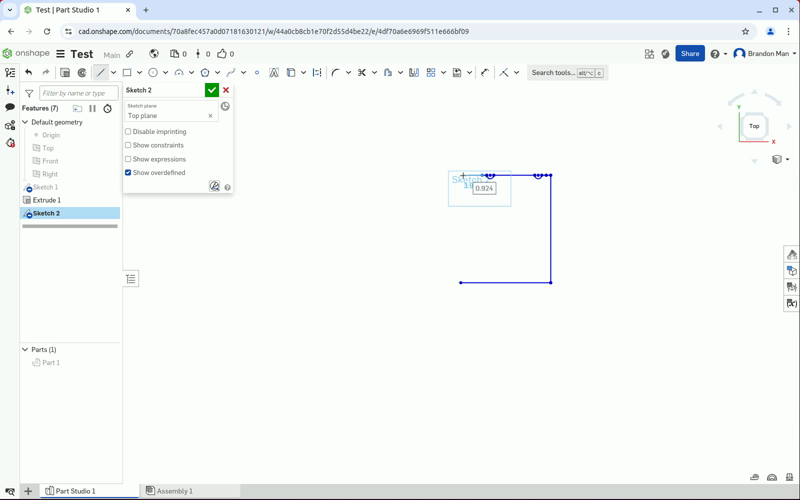
click(463, 175)
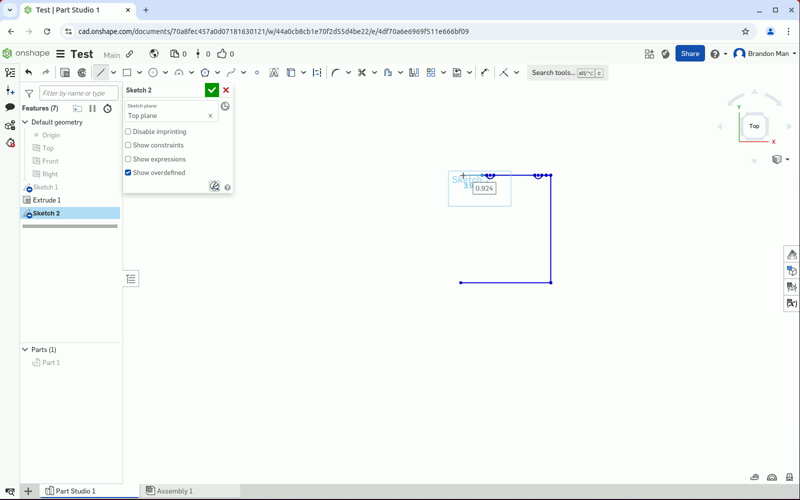
key_up(shift)
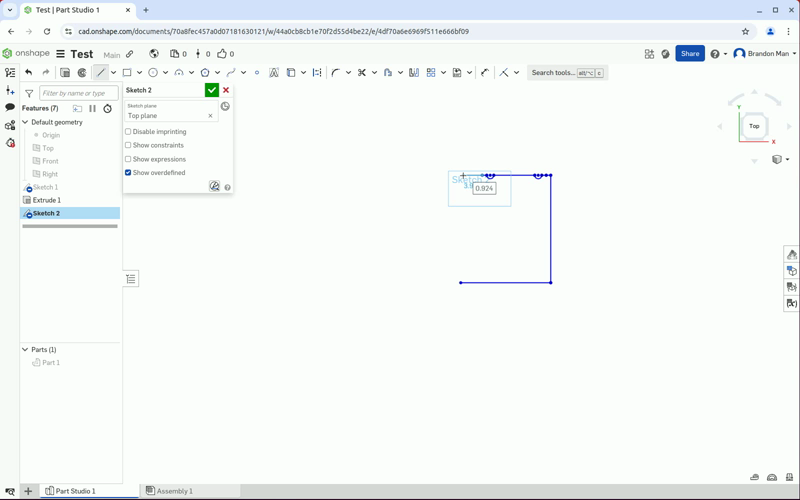
key_down(shift)
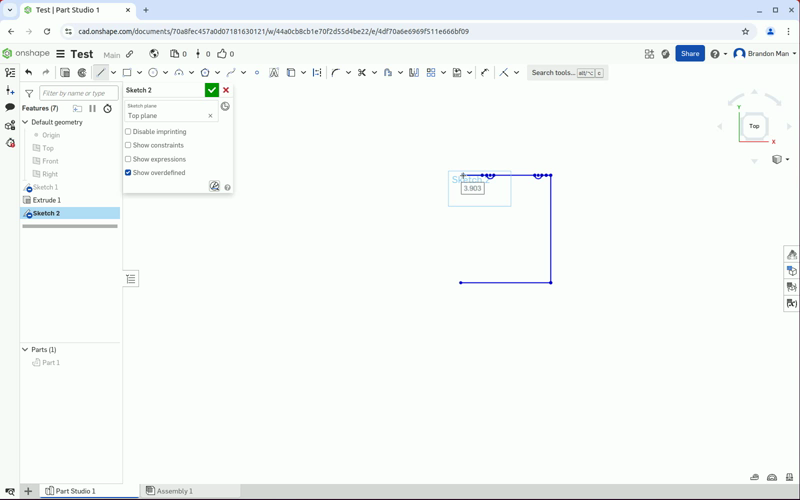
mouse_move(493, 175)
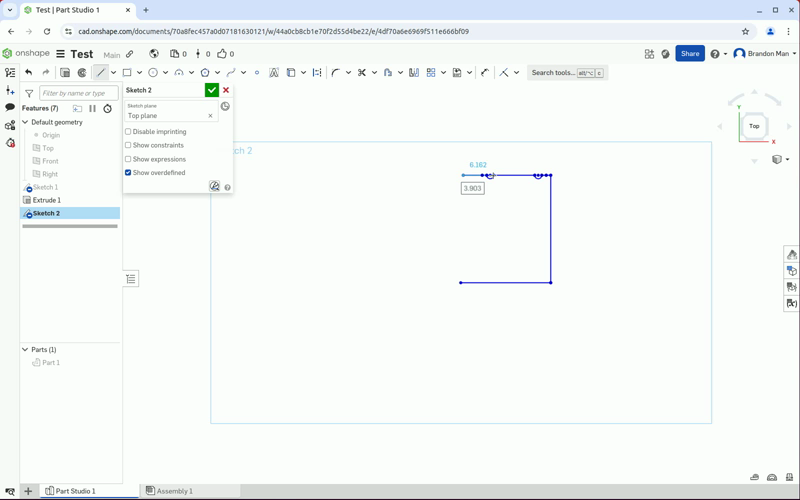
mouse_move(460, 177)
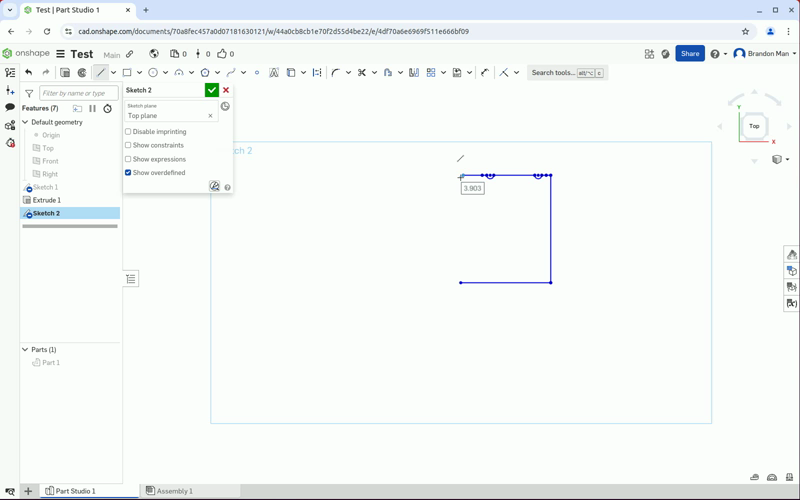
scroll(6)
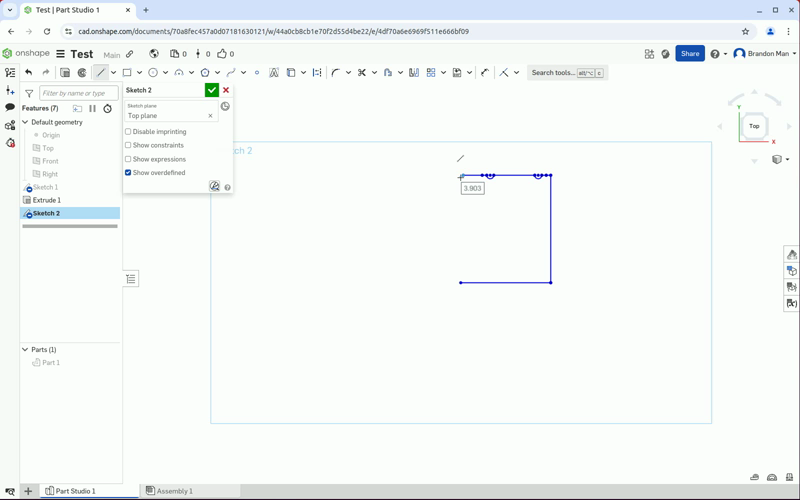
scroll(6)
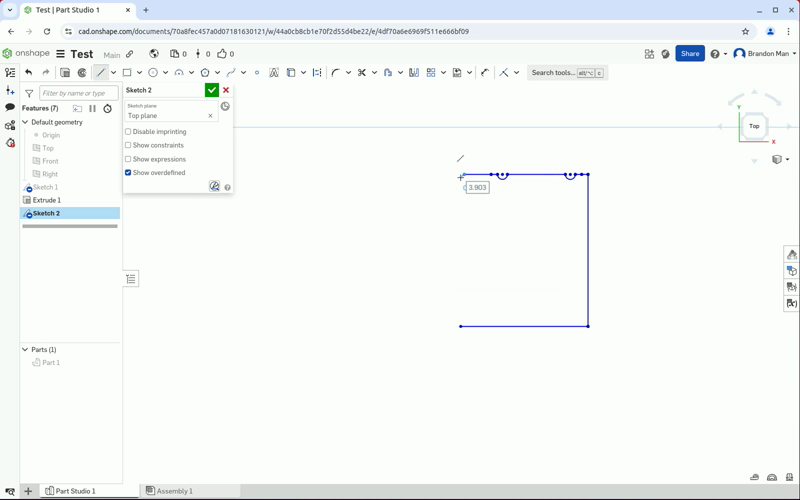
scroll(6)
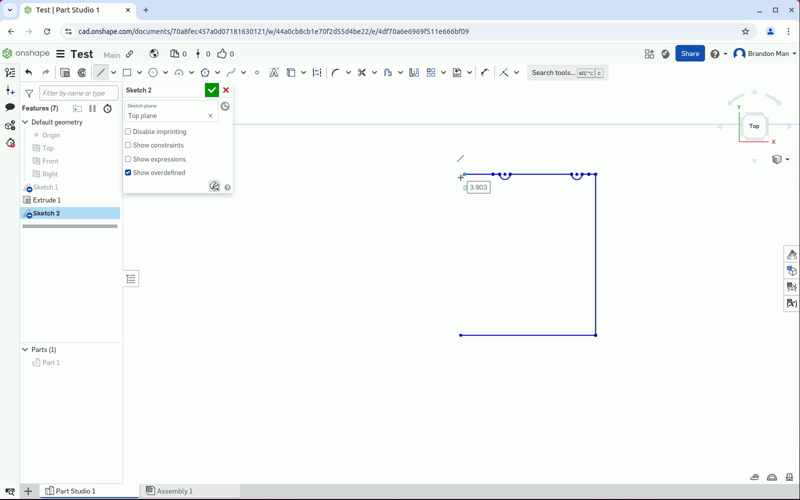
scroll(6)
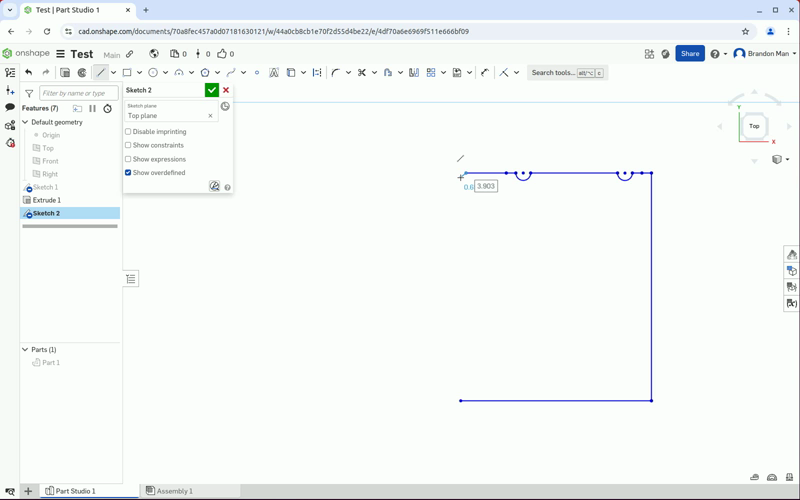
scroll(6)
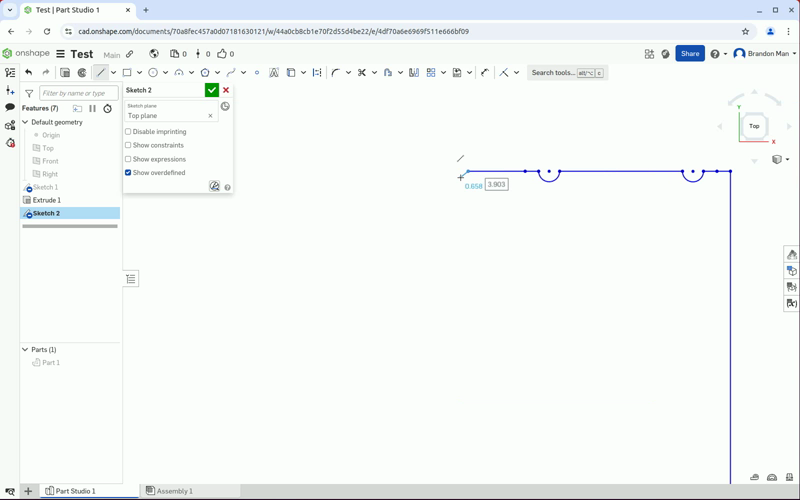
scroll(6)
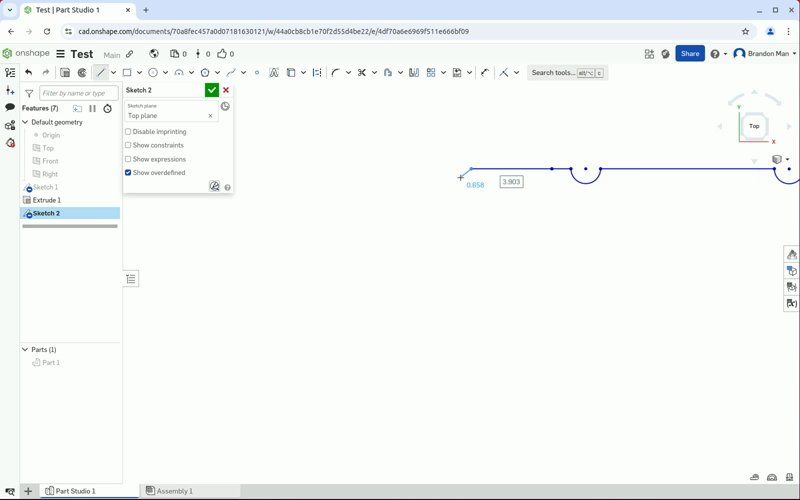
scroll(6)
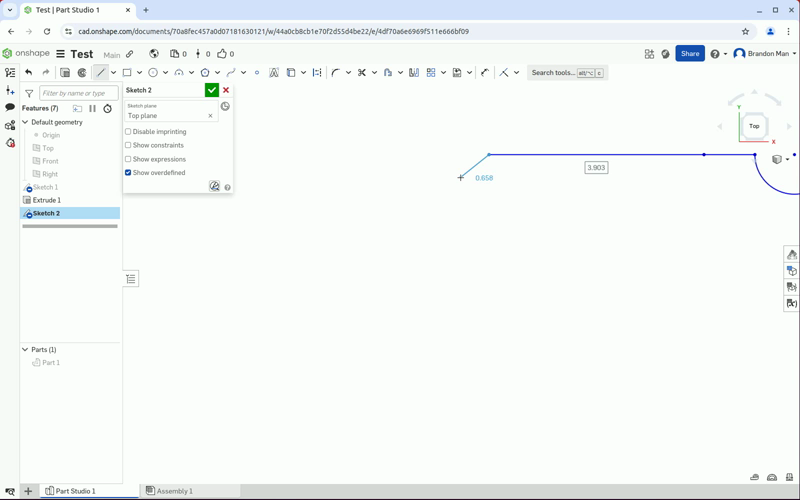
click(460, 177)
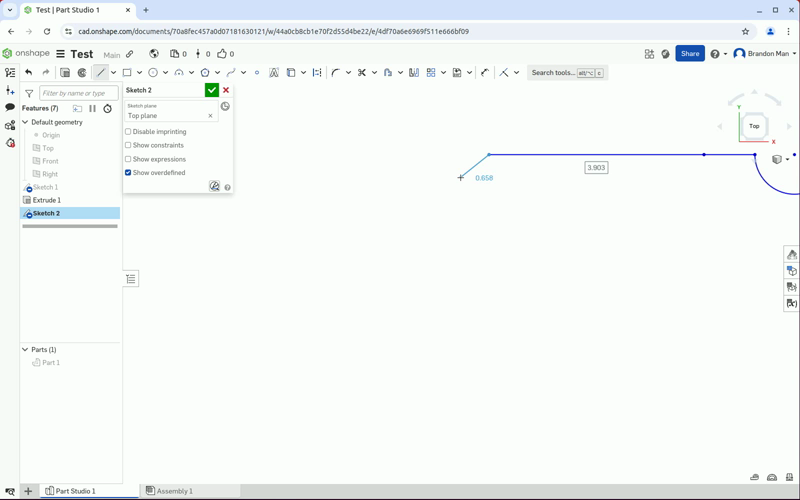
scroll(-6)
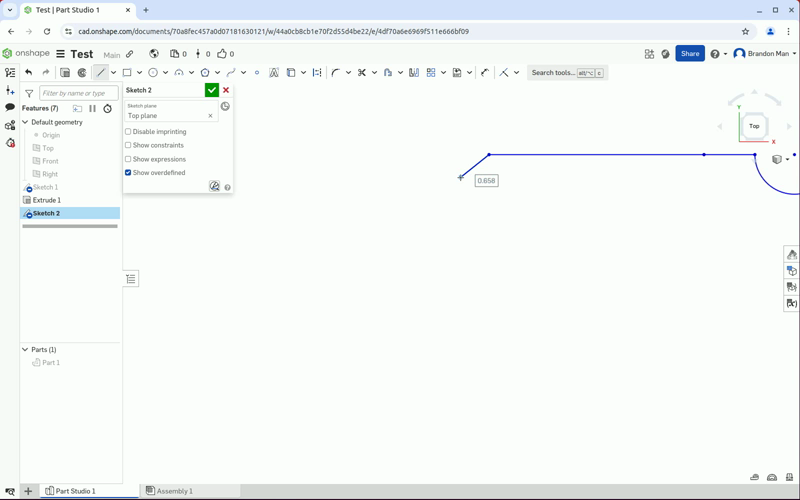
scroll(-6)
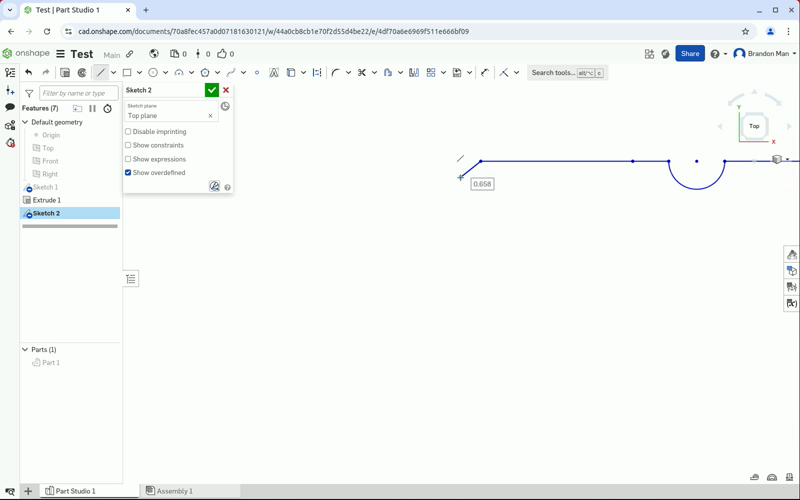
scroll(-6)
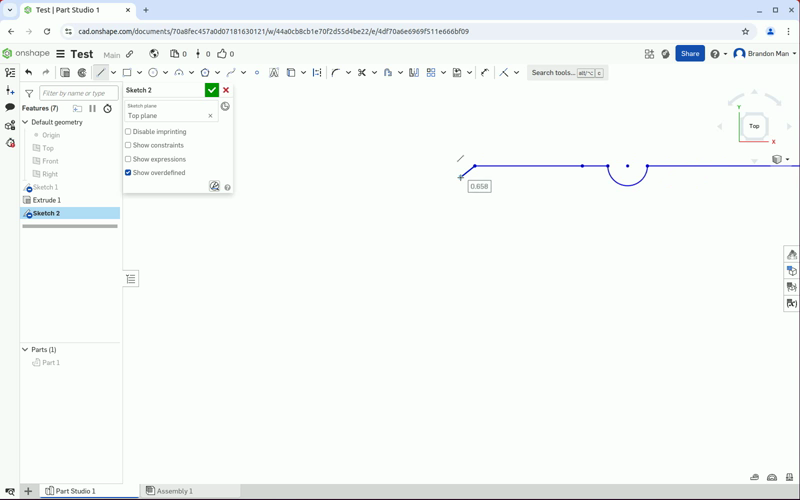
scroll(-6)
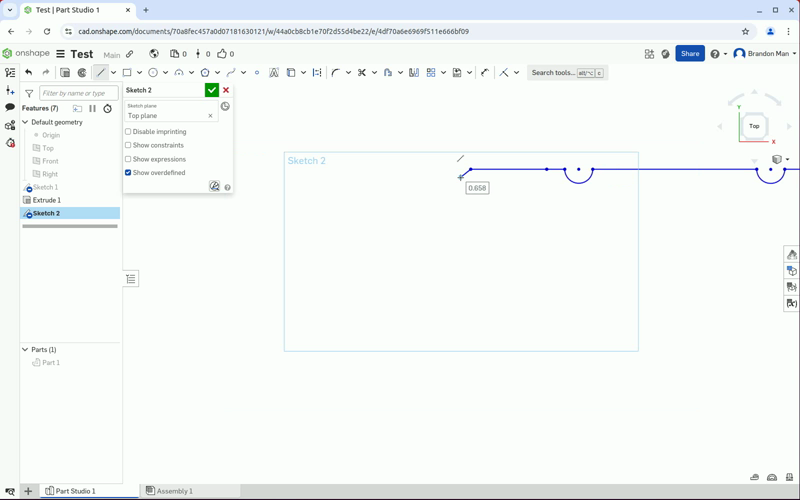
scroll(-6)
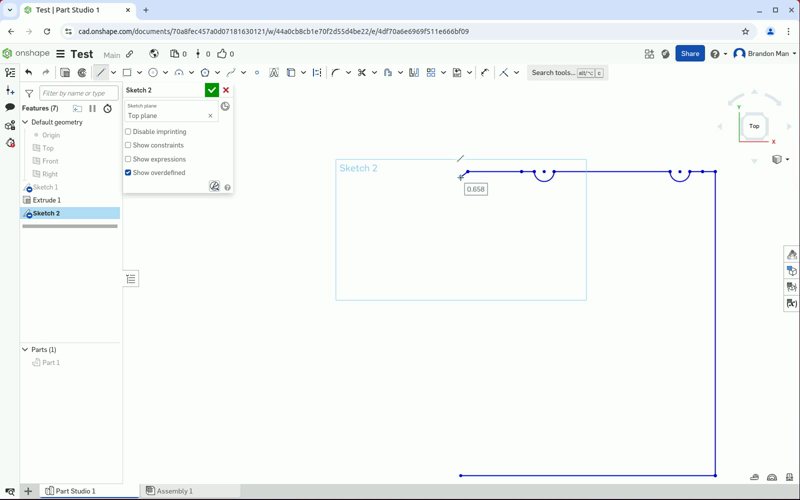
scroll(-6)
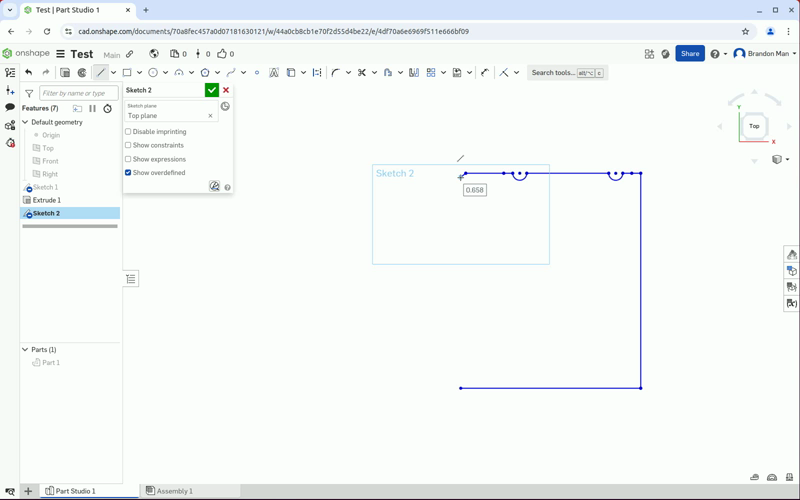
scroll(-6)
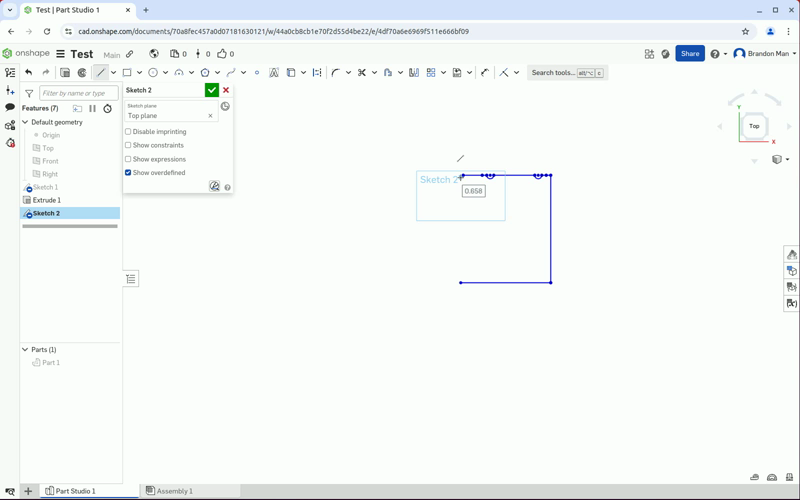
key_up(shift)
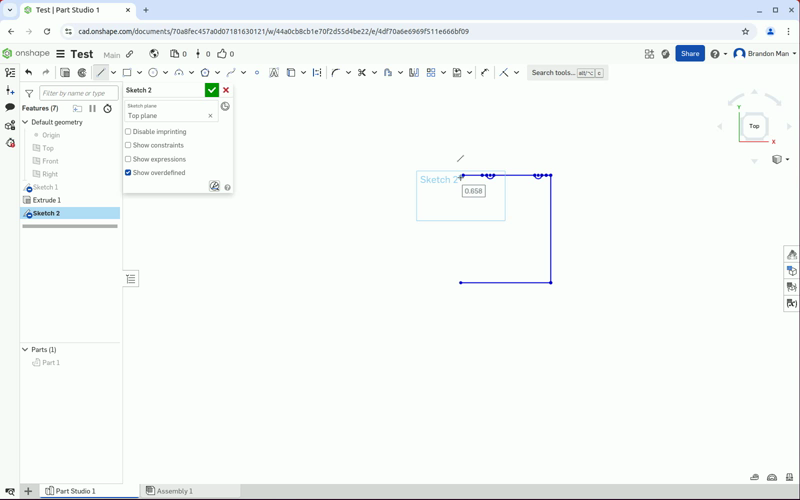
key_down(shift)
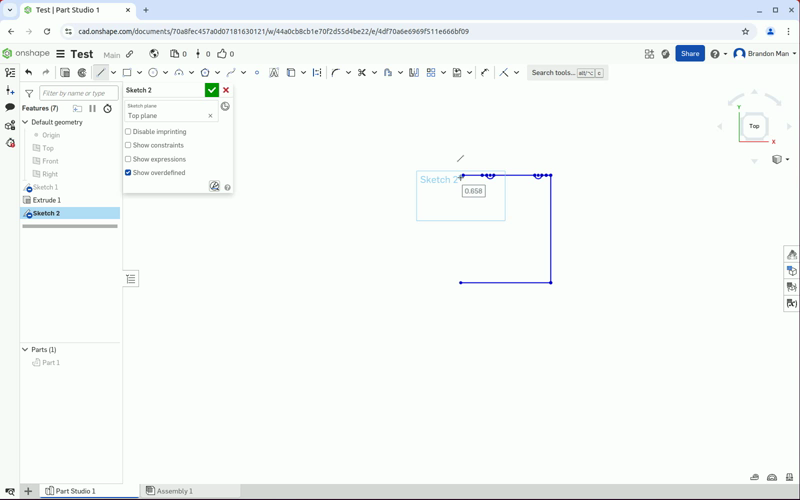
mouse_move(460, 282)
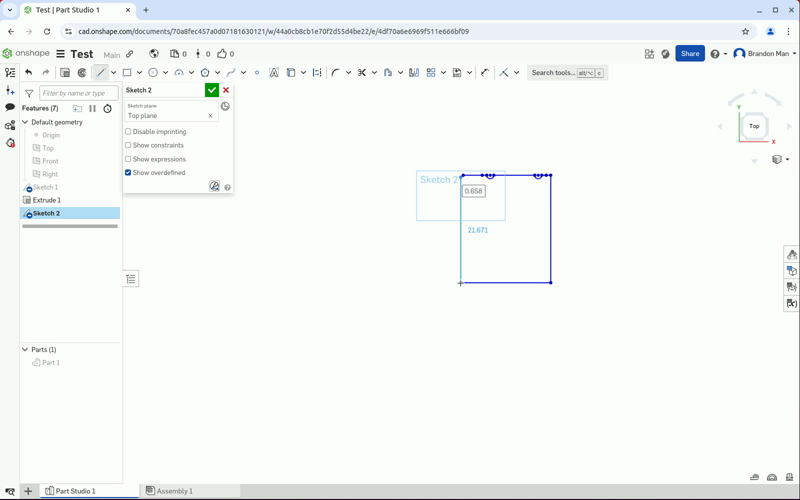
key_up(shift)
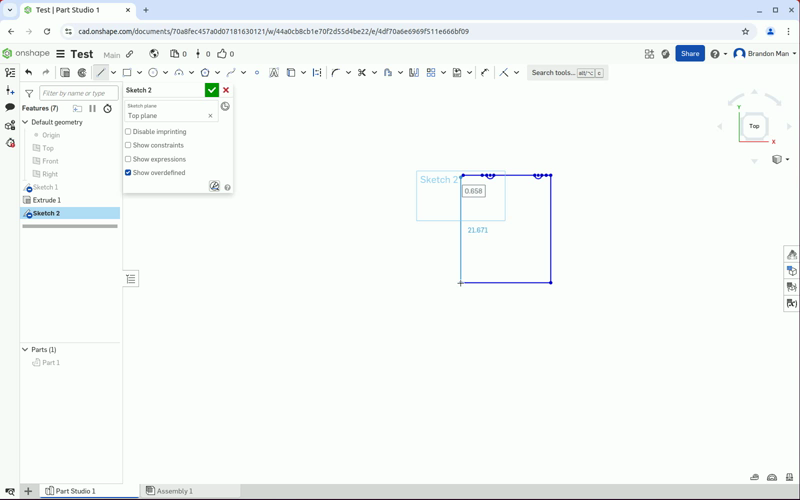
click(460, 282)
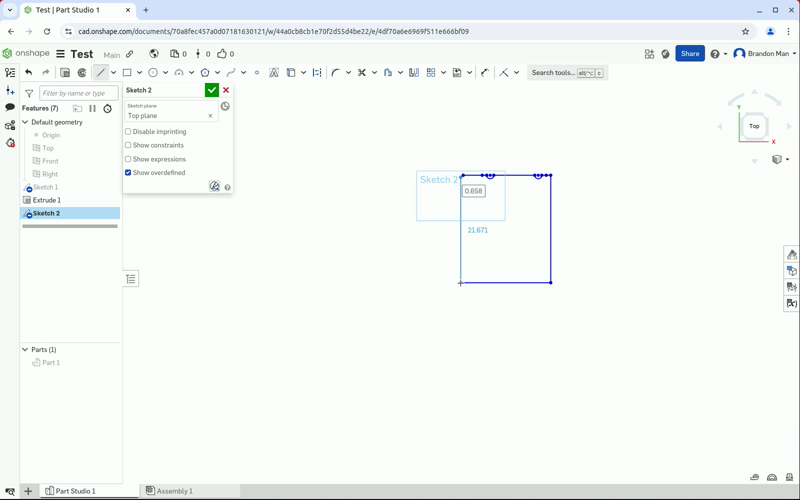
key(esc)
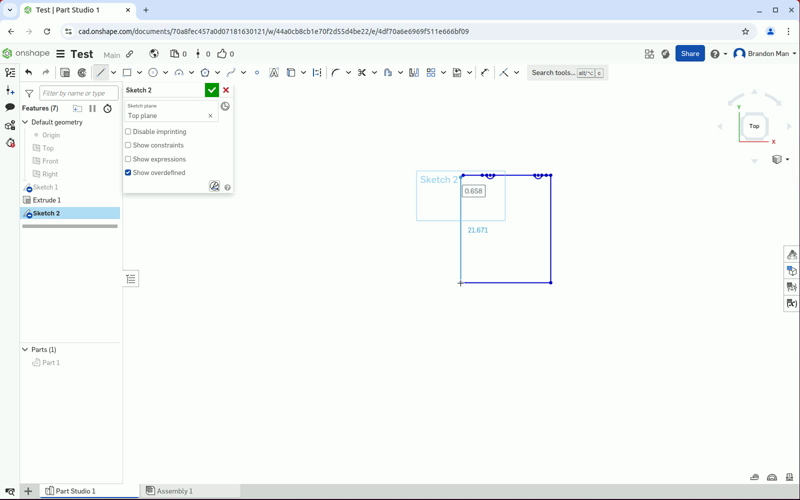
key(c)
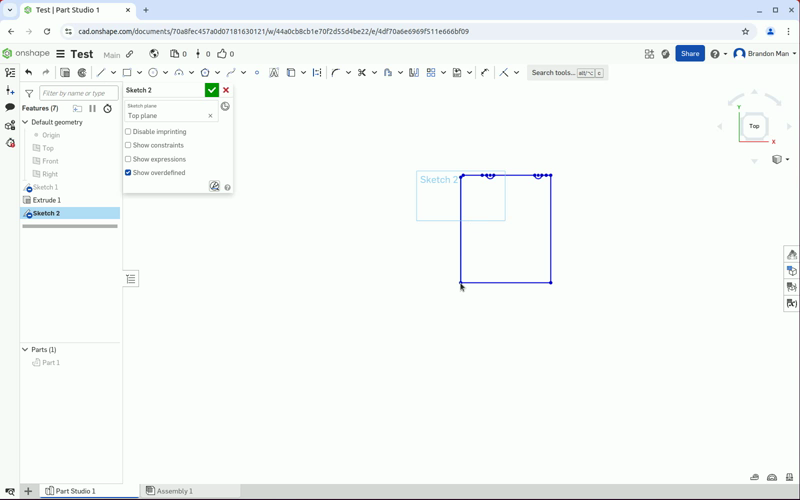
key_down(shift)
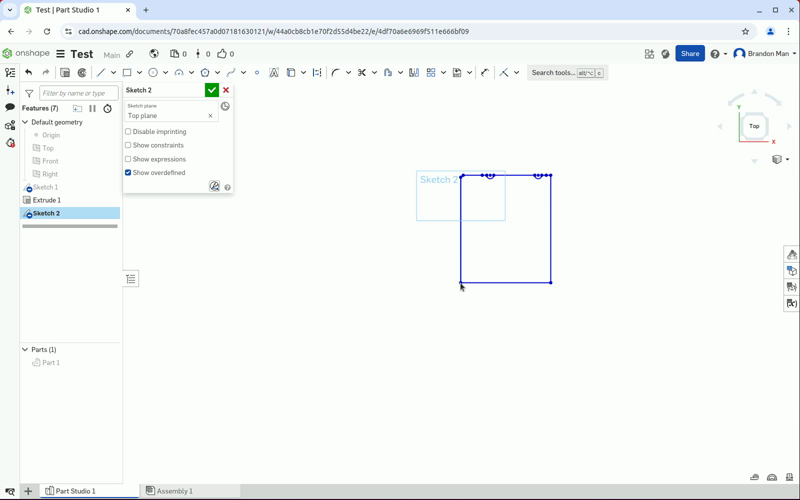
mouse_move(465, 259)
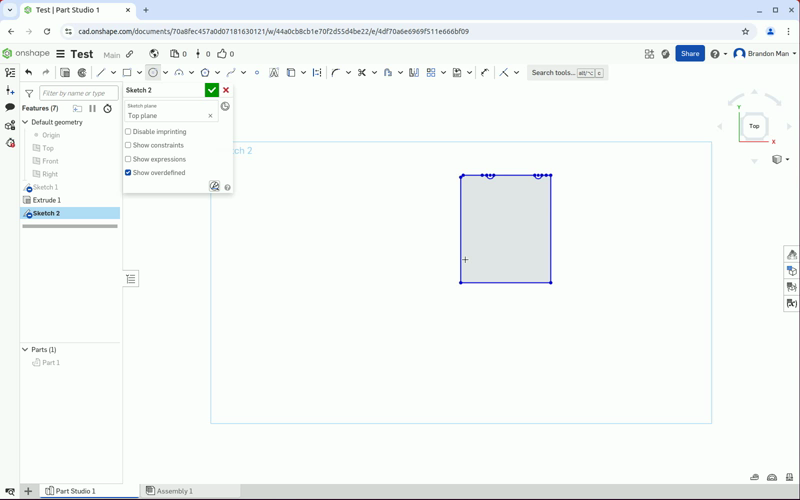
click(465, 259)
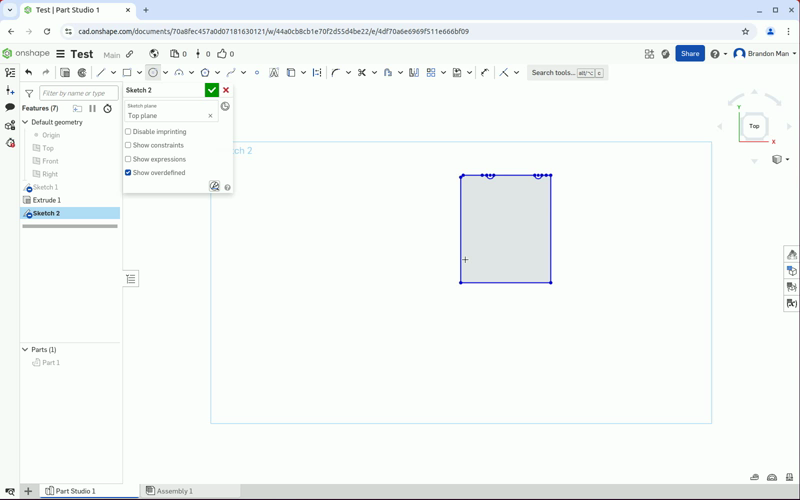
key_up(shift)
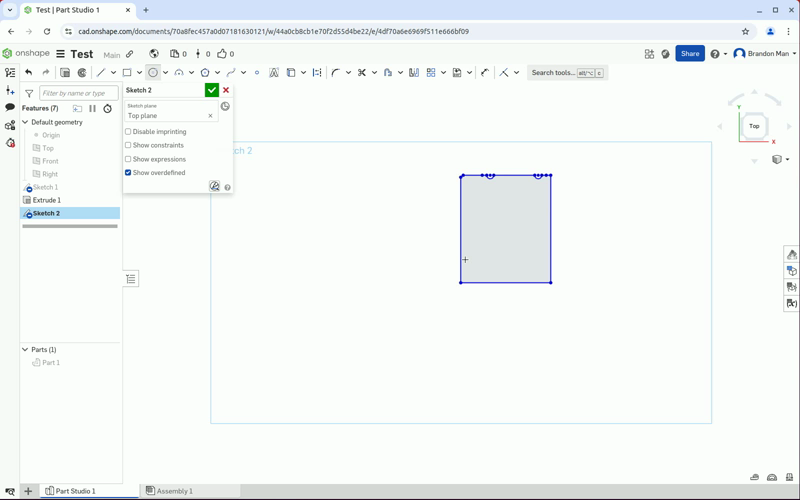
mouse_move(468, 259)
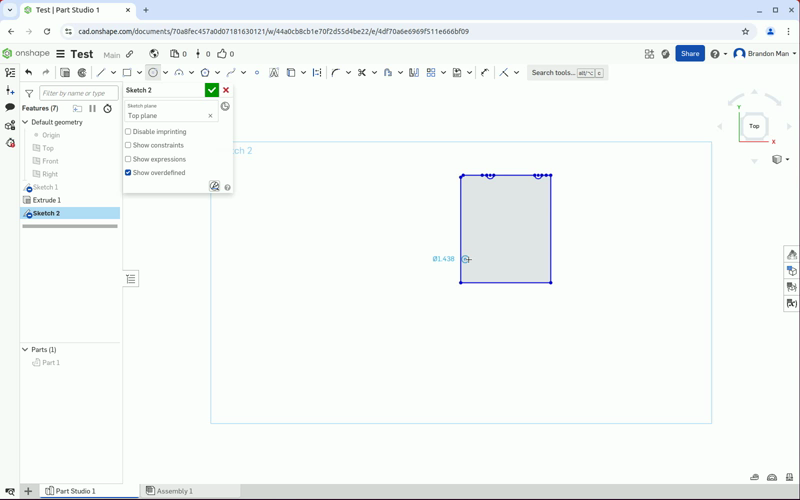
click(468, 259)
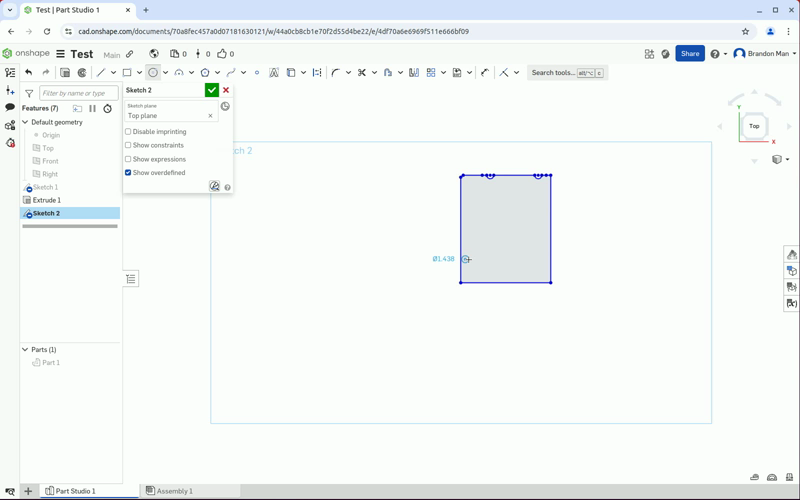
key(esc)
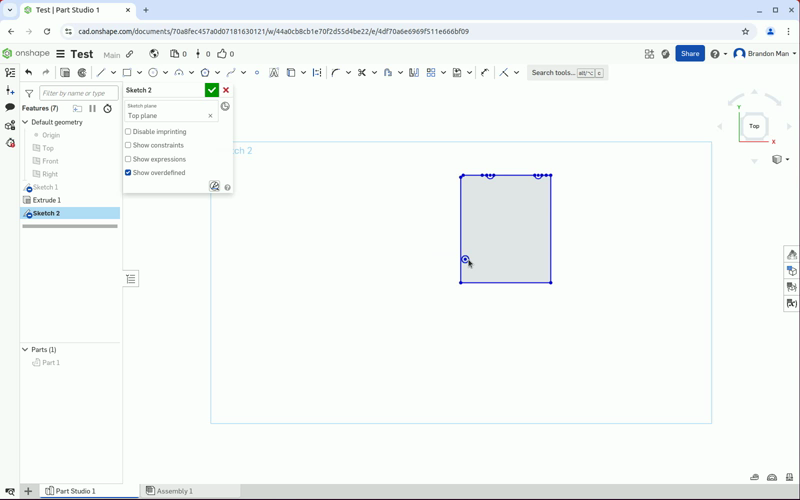
key(c)
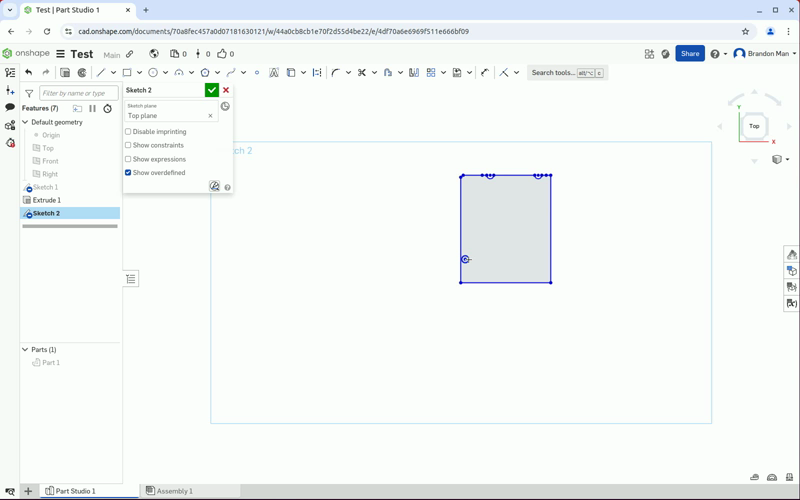
key_down(shift)
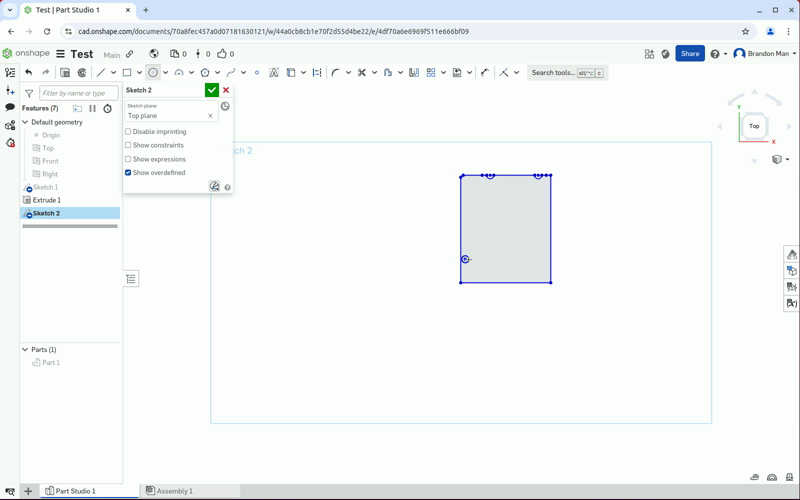
mouse_move(546, 259)
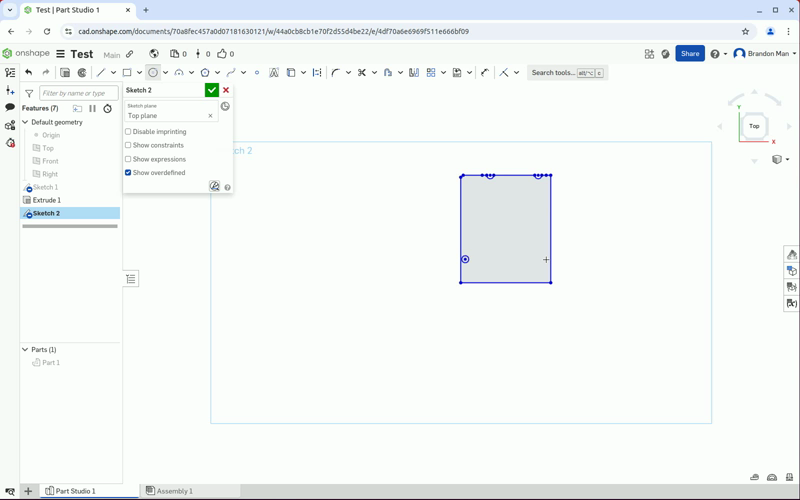
click(546, 259)
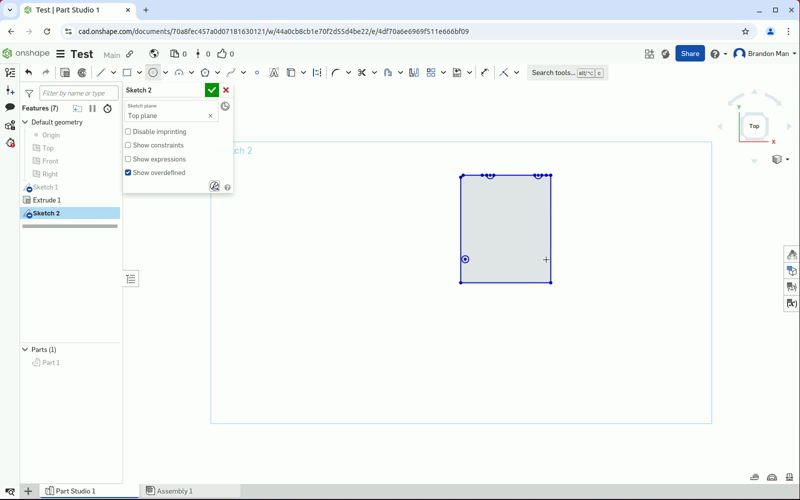
key_up(shift)
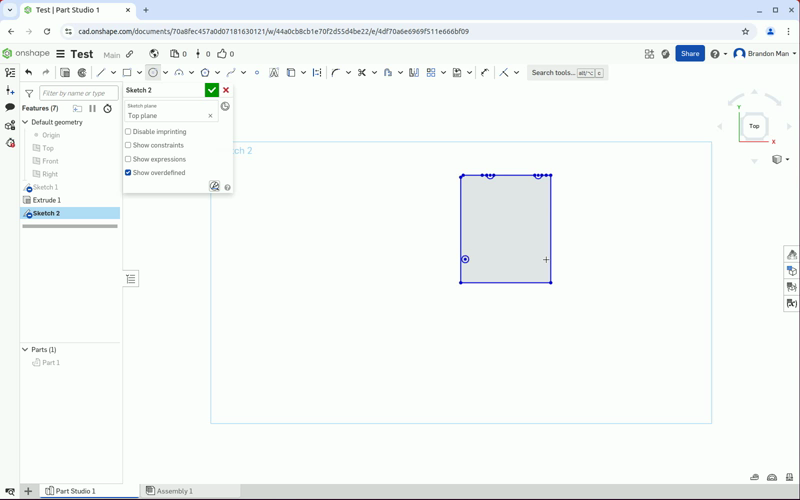
mouse_move(549, 259)
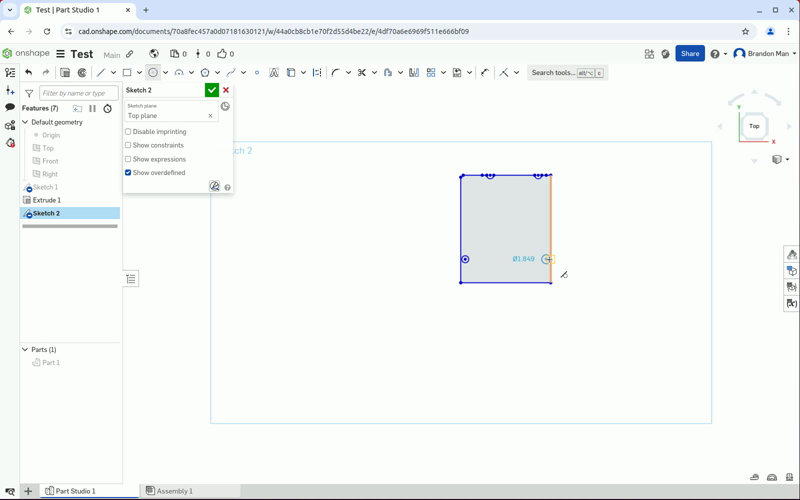
click(549, 259)
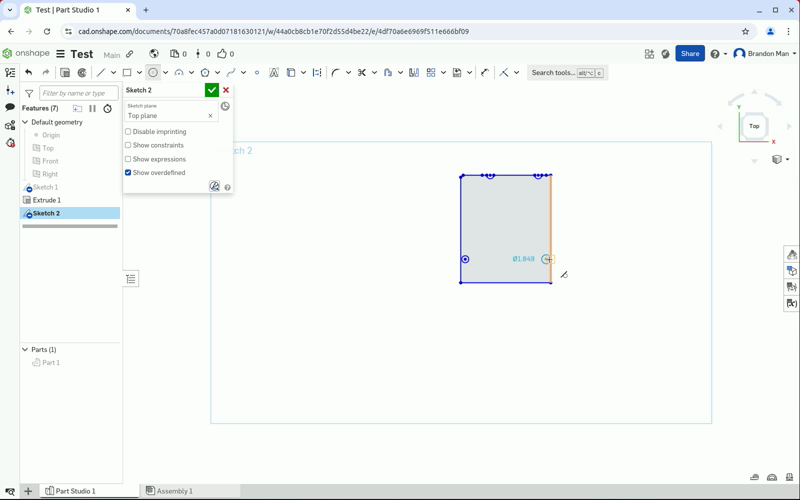
key(esc)
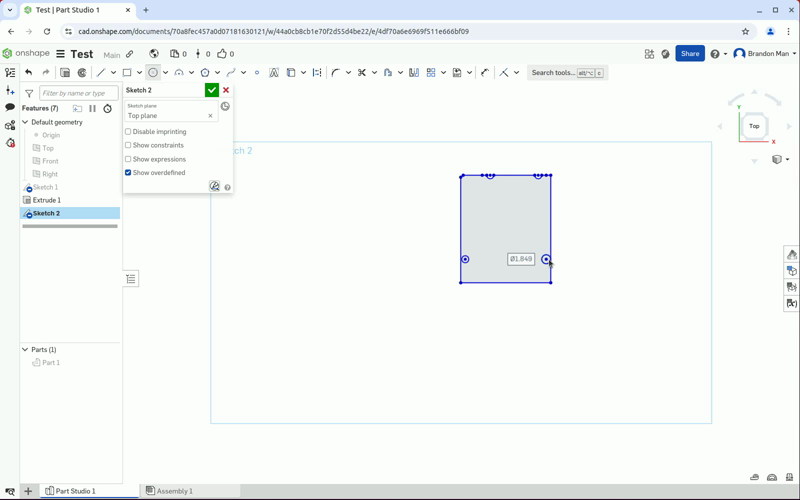
mouse_move(536, 208)
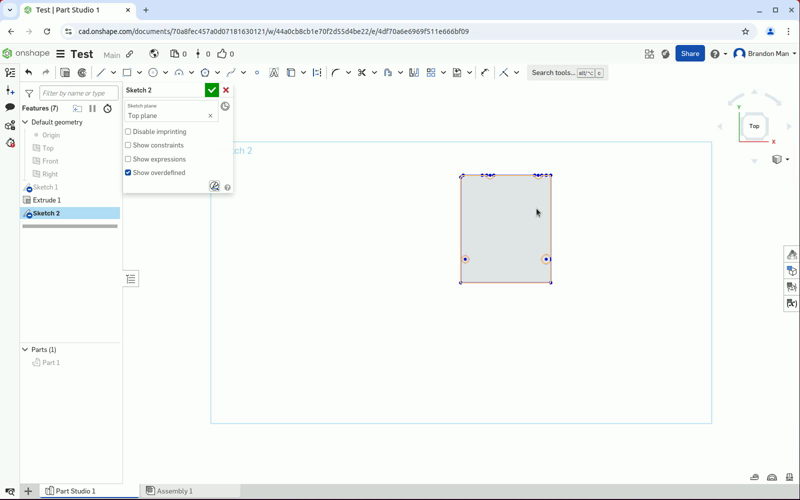
click(536, 208)
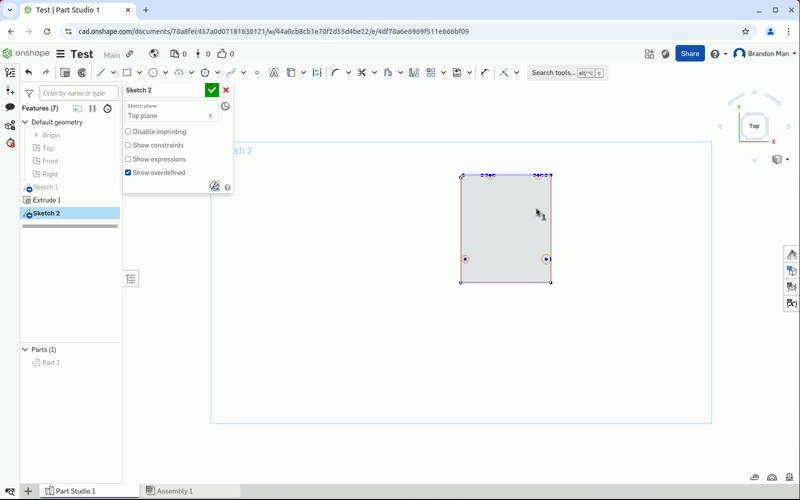
mouse_move(73, 352)
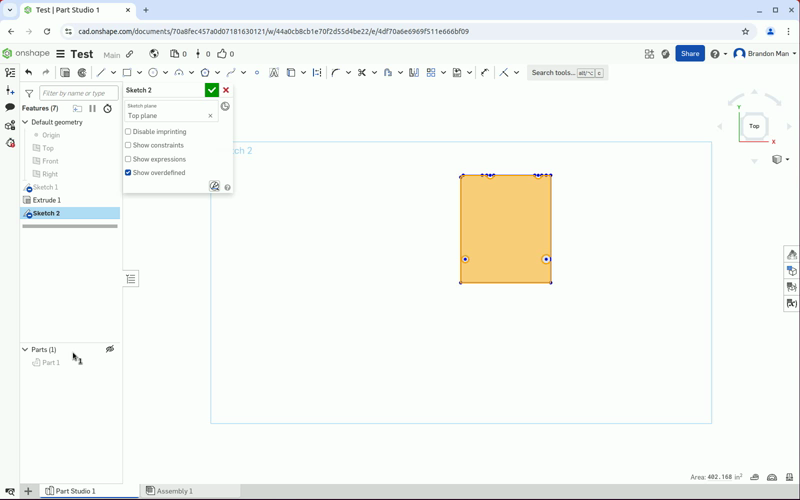
key(shift+y)
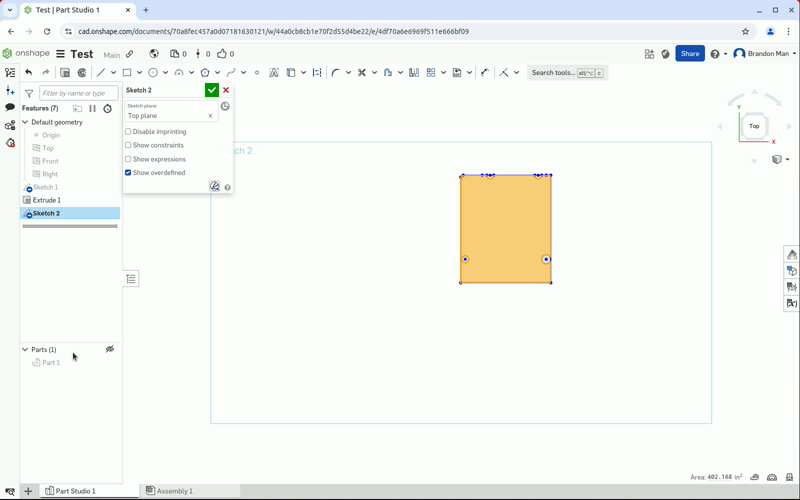
key(shift+e)
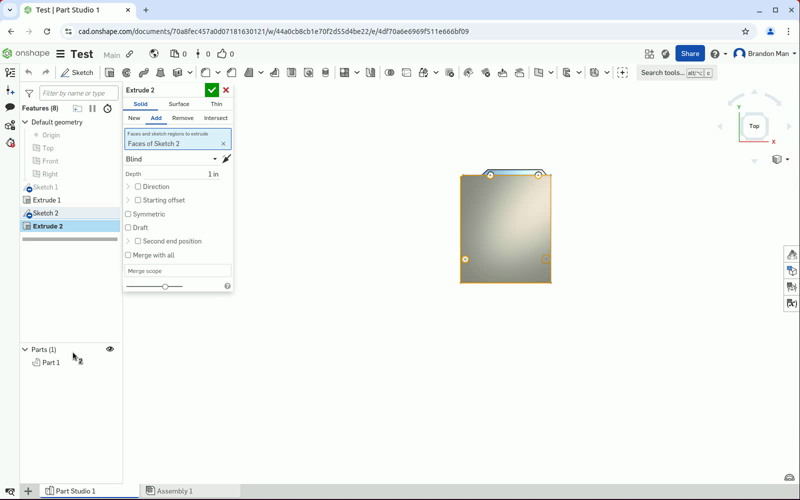
mouse_move(143, 106)
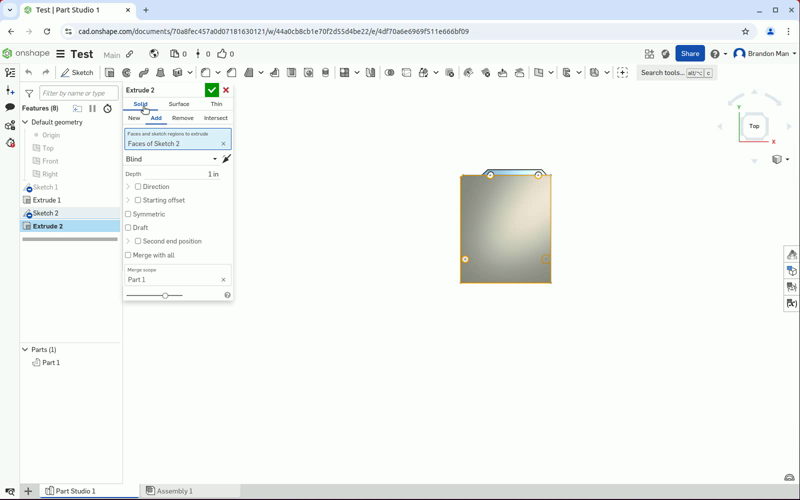
click(143, 106)
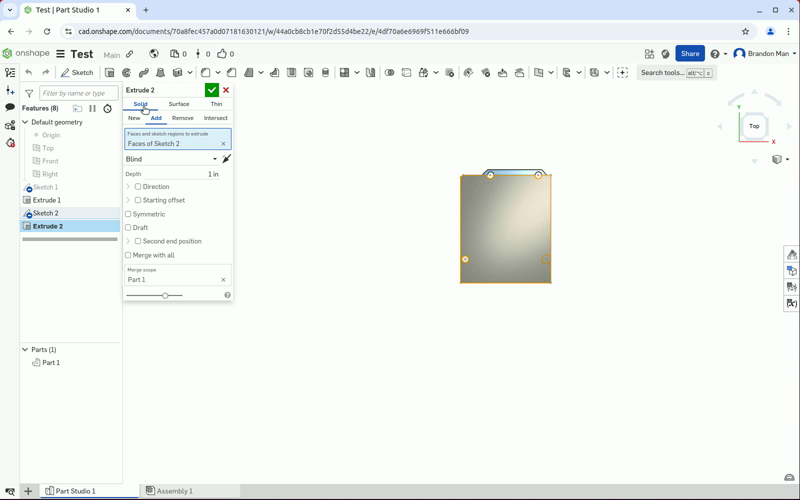
mouse_move(137, 120)
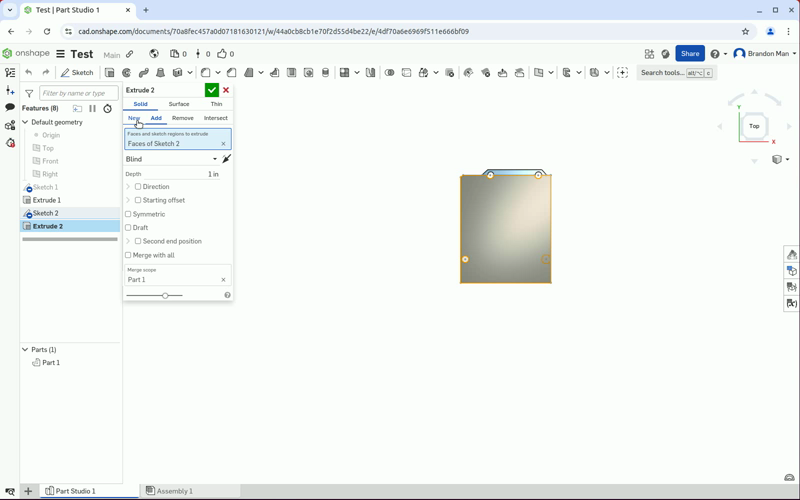
click(137, 120)
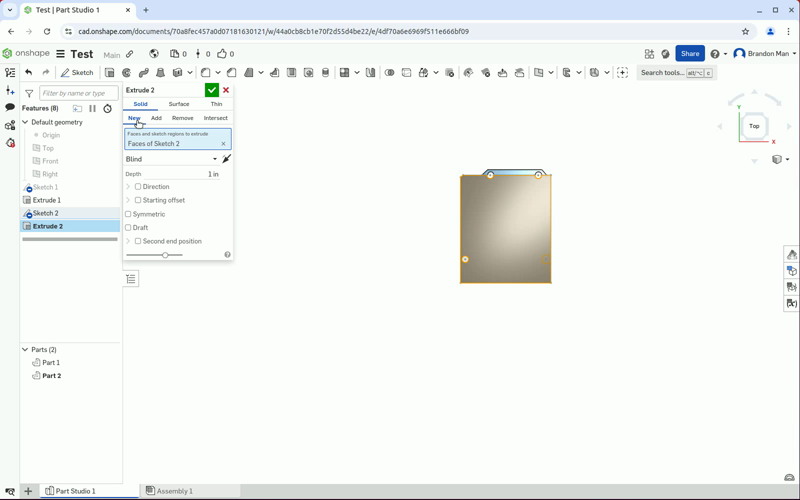
key(tab, 4)
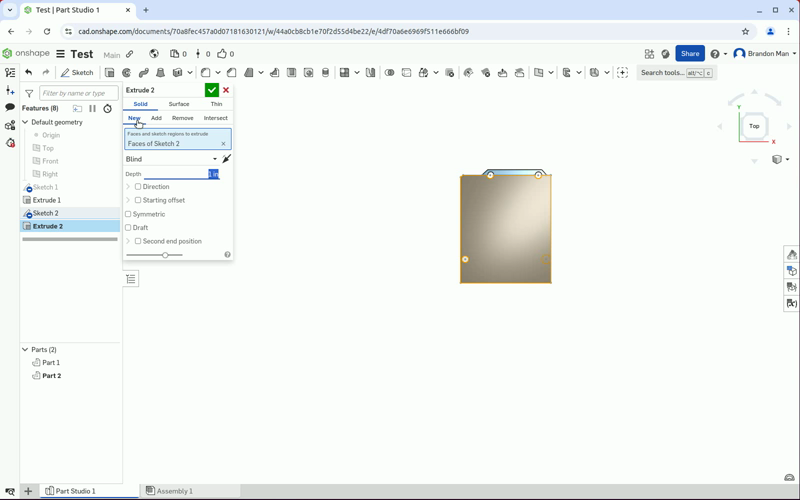
text(0.481)
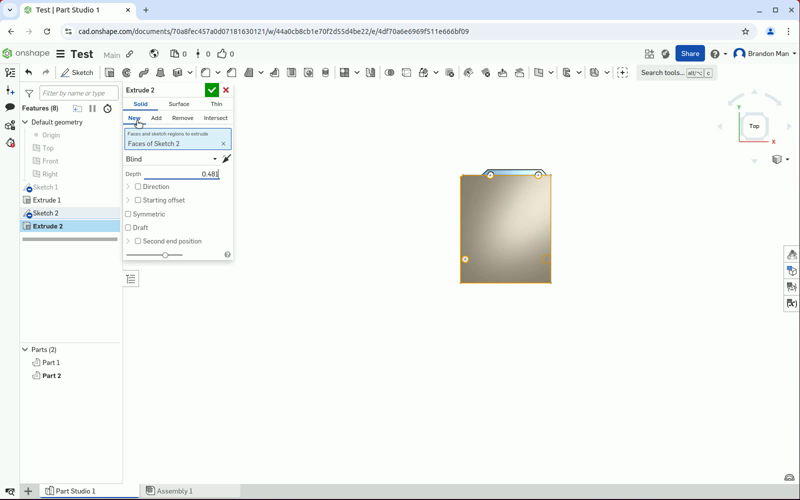
key(enter)
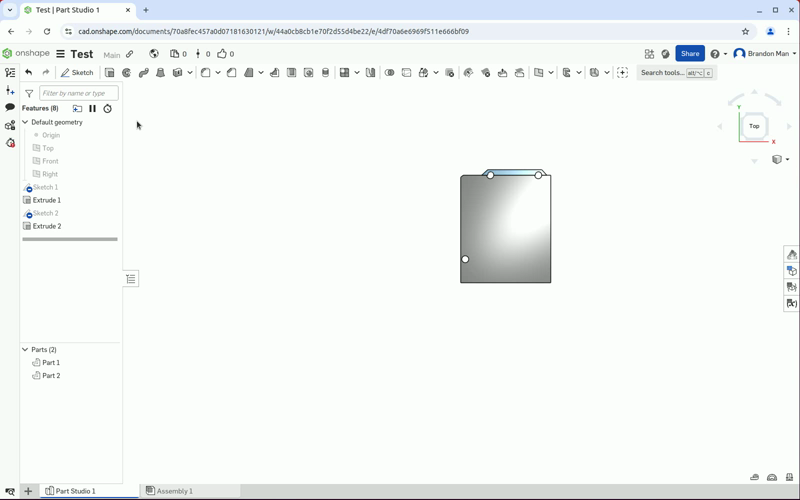
key(shift+h)
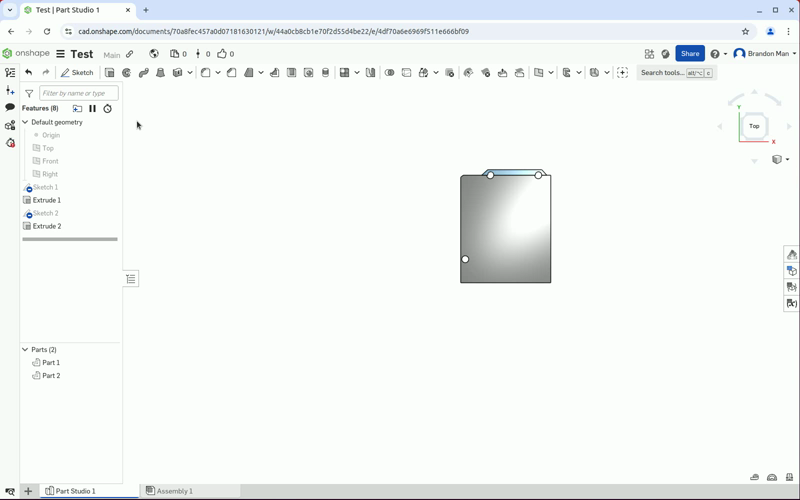
key(shift+h)
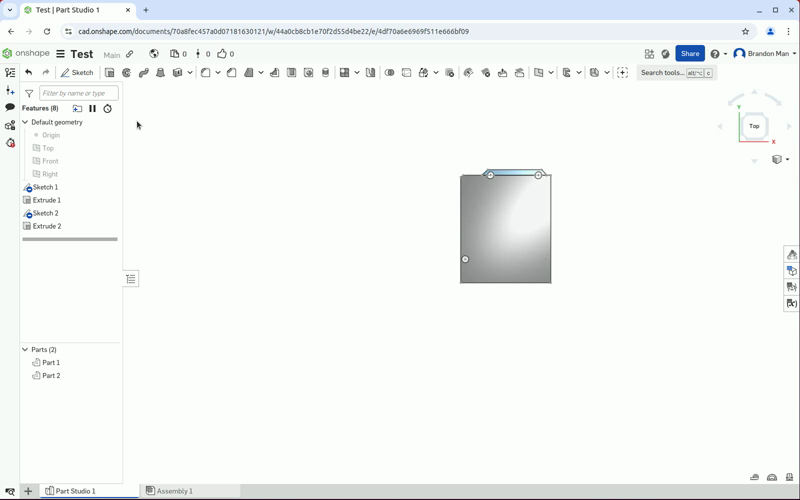
key(shift+7)
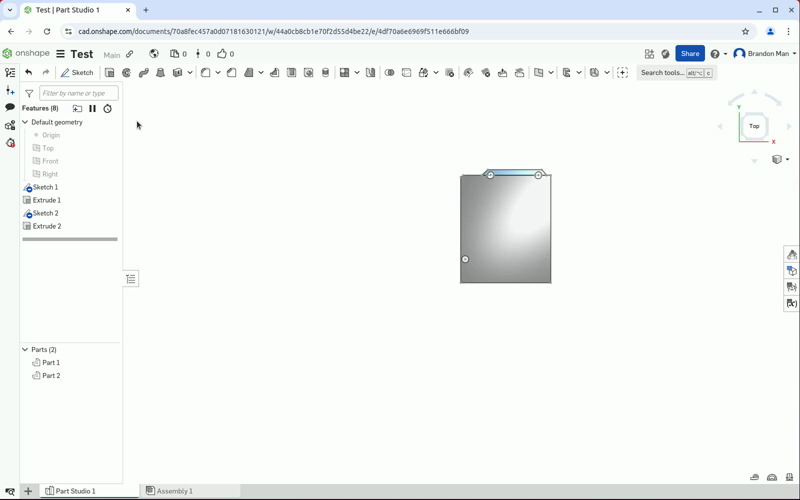
key(up, 3)
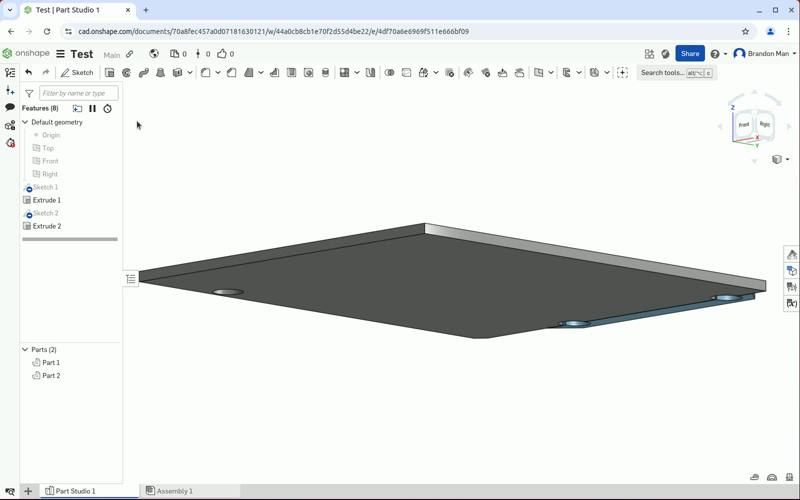
key(left, 3)
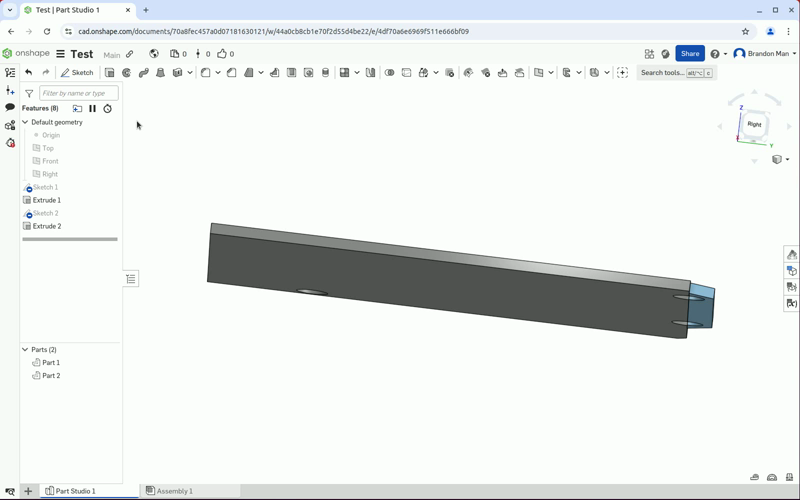
key(right, 3)
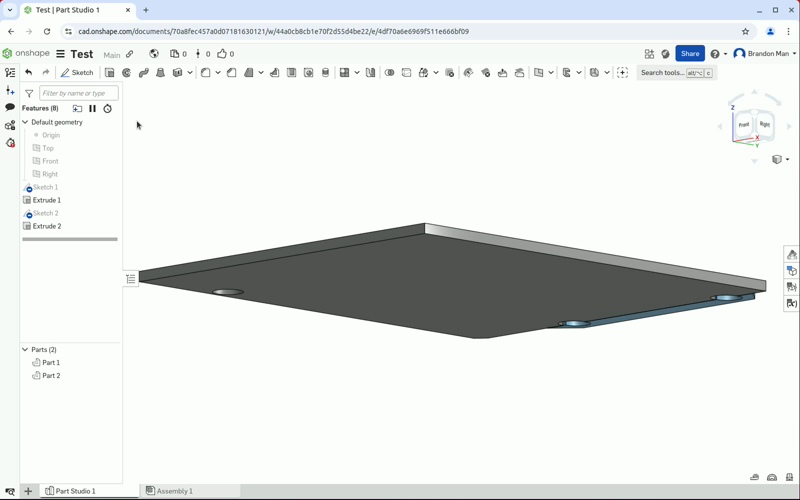
key(down, 3)
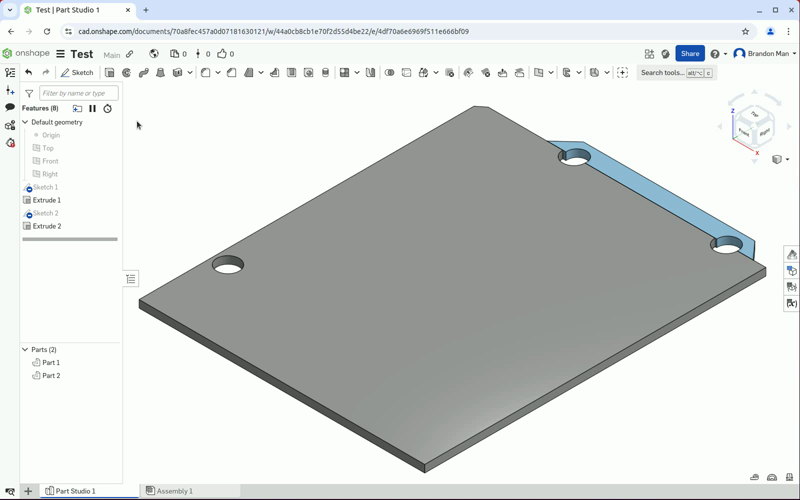
mouse_move(73, 189)
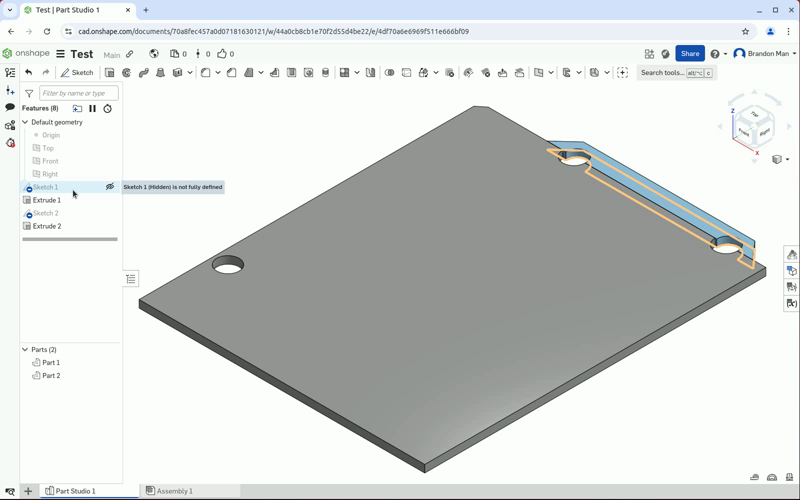
click(73, 189)